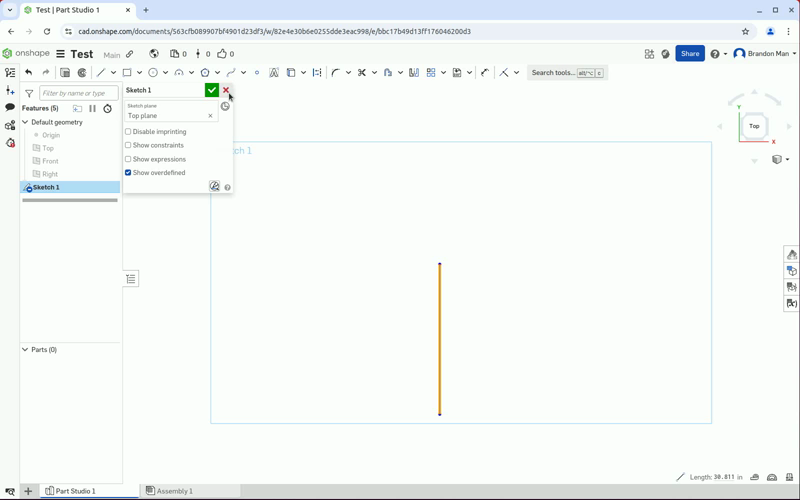
key(shift+h)
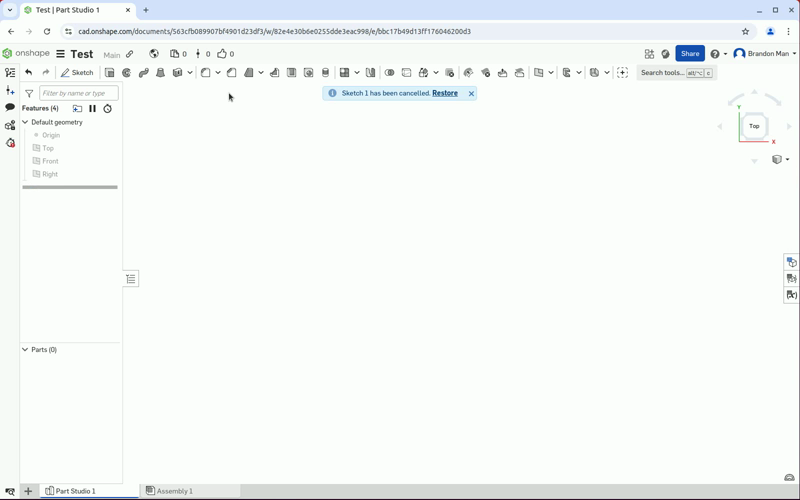
mouse_move(73, 352)
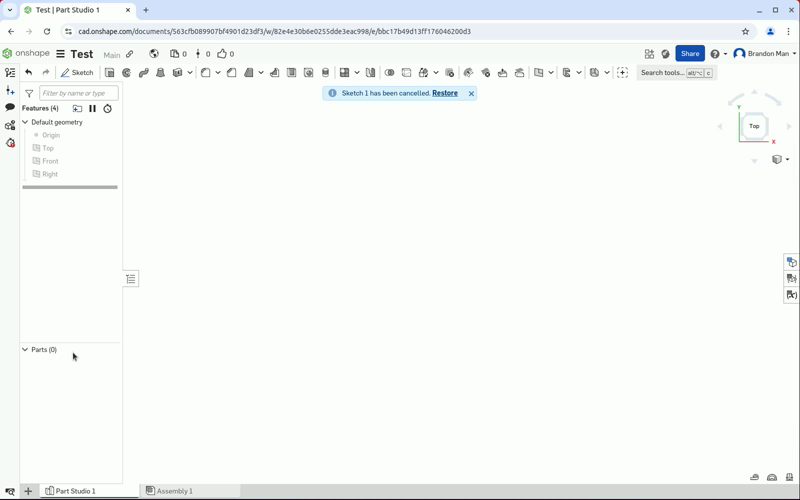
key(y)
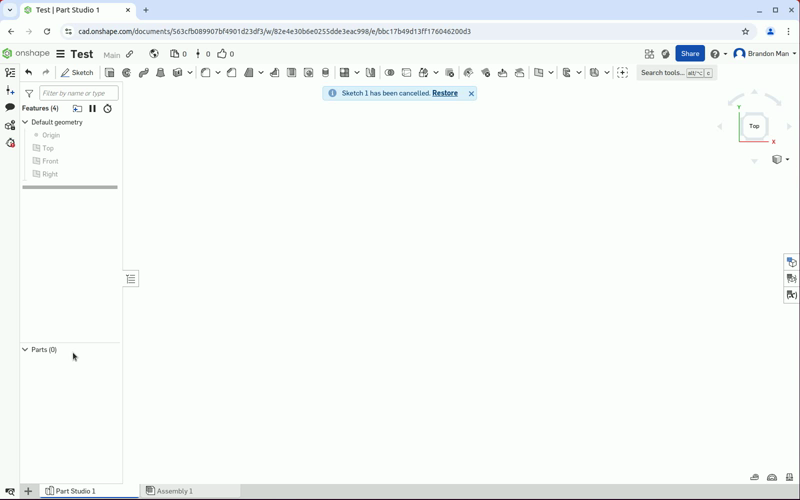
key(shift+p)
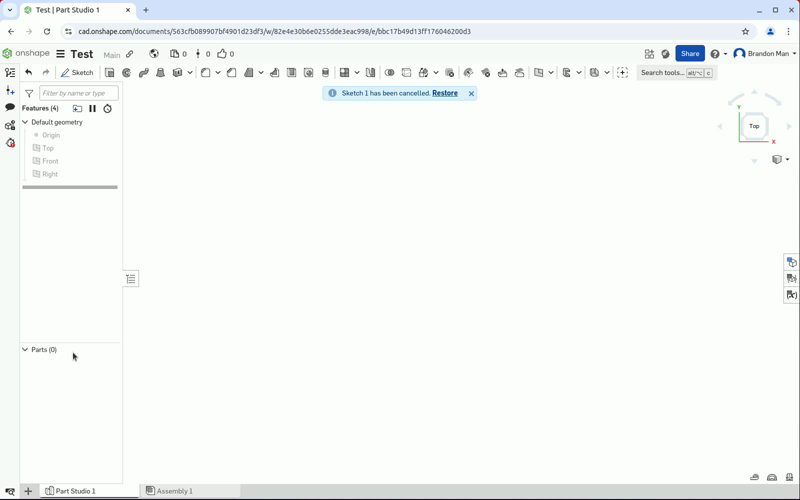
key(space)
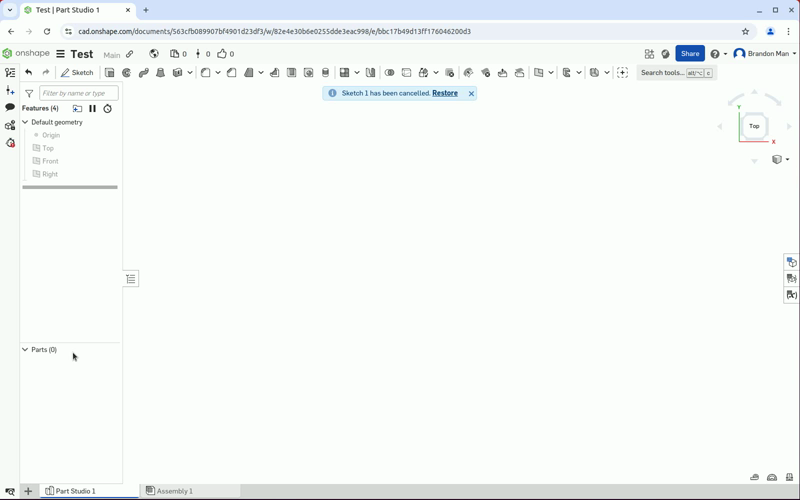
key_down(shift)
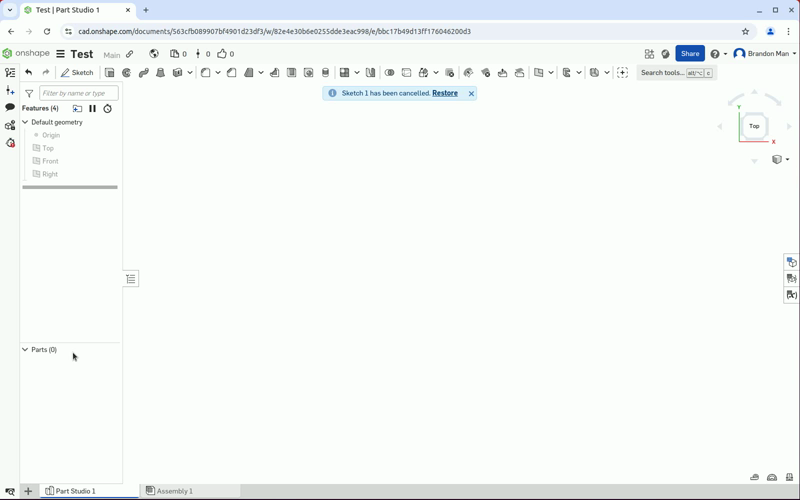
key(up)
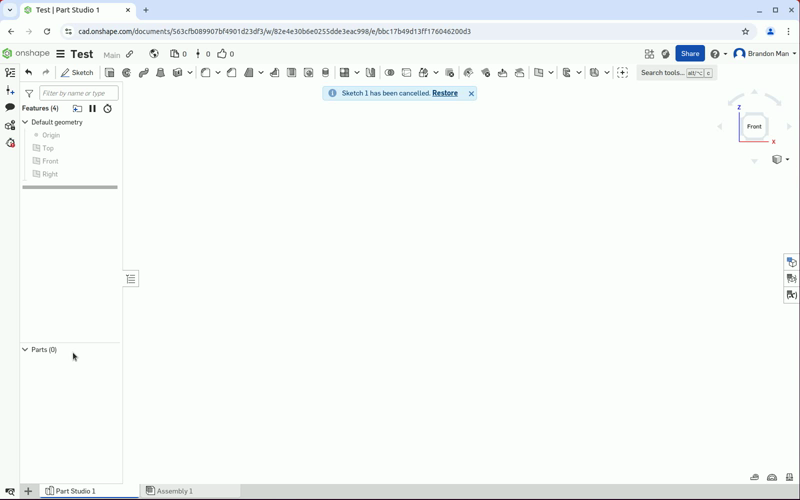
key_up(shift)
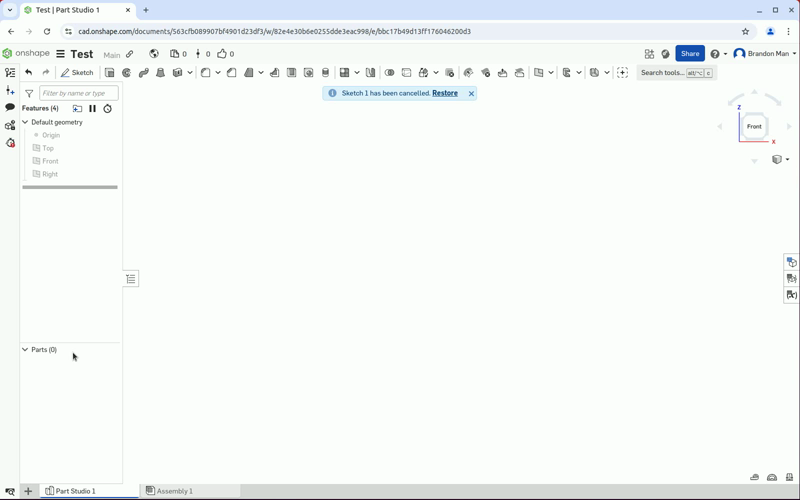
mouse_move(73, 352)
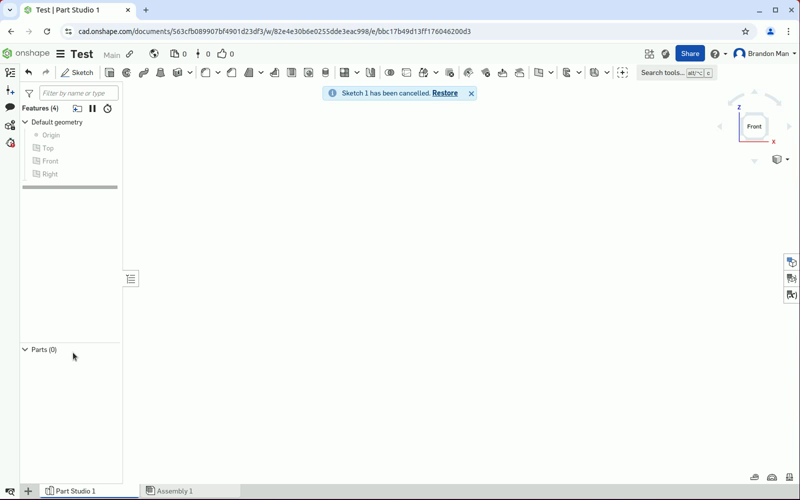
key(shift+y)
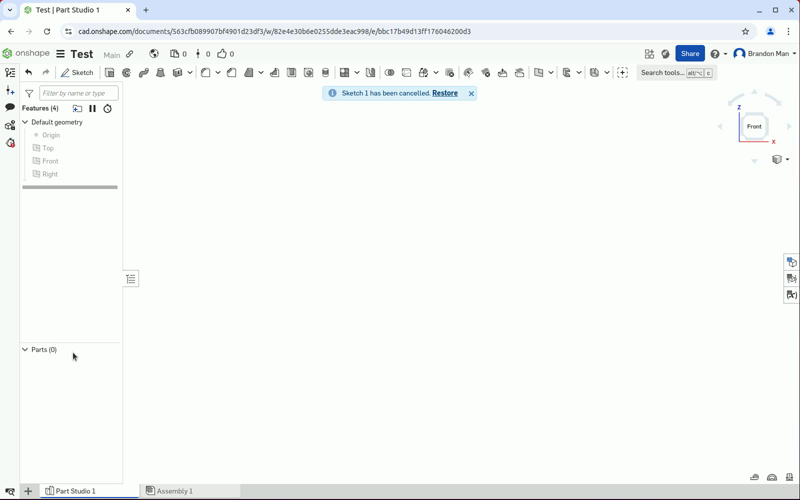
key(shift+s)
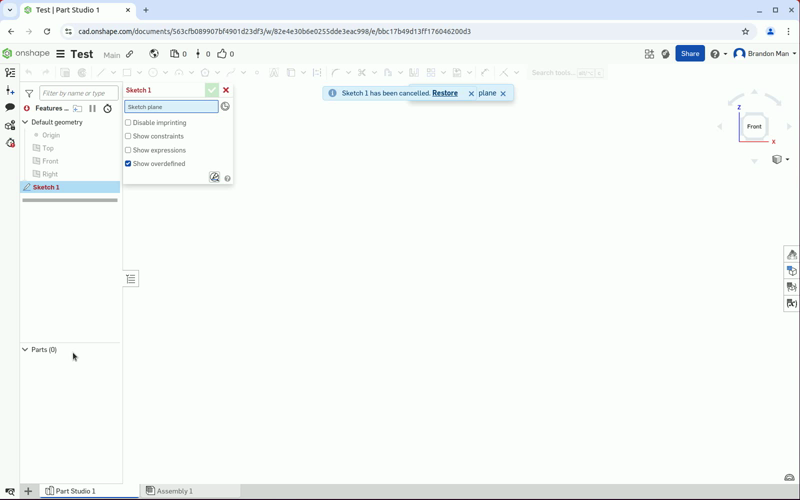
mouse_move(73, 163)
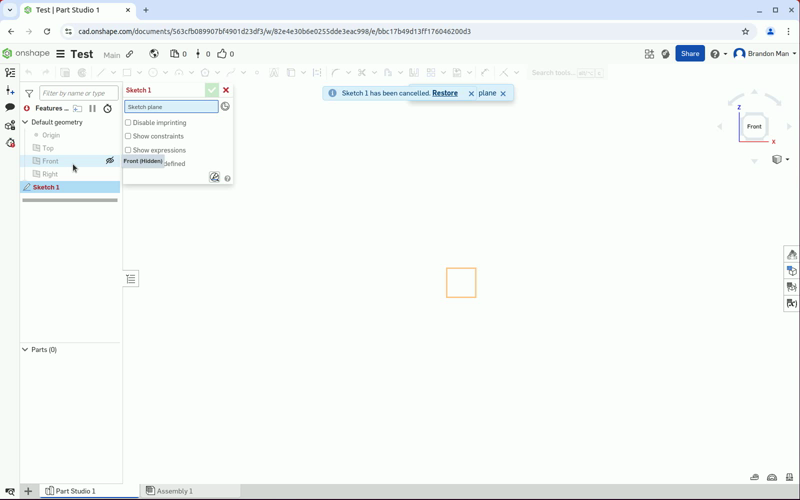
click(73, 163)
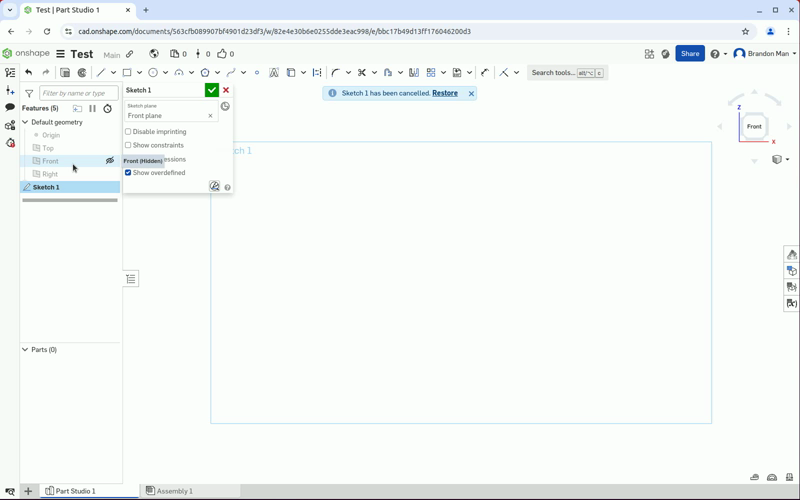
mouse_move(73, 352)
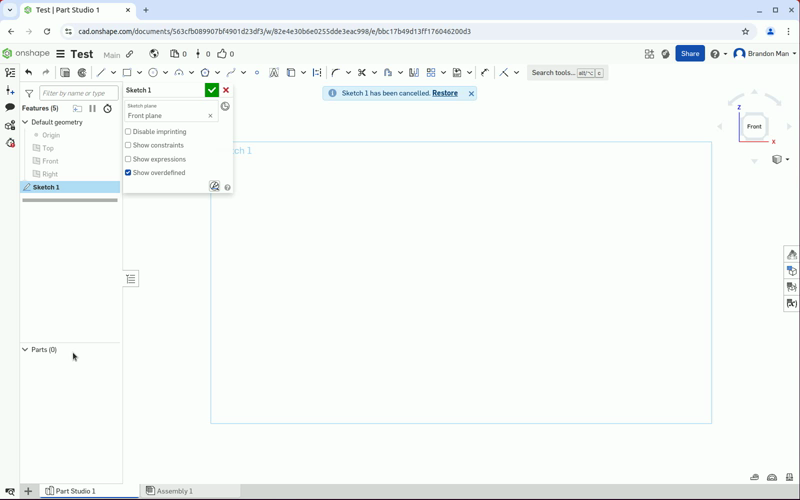
key(y)
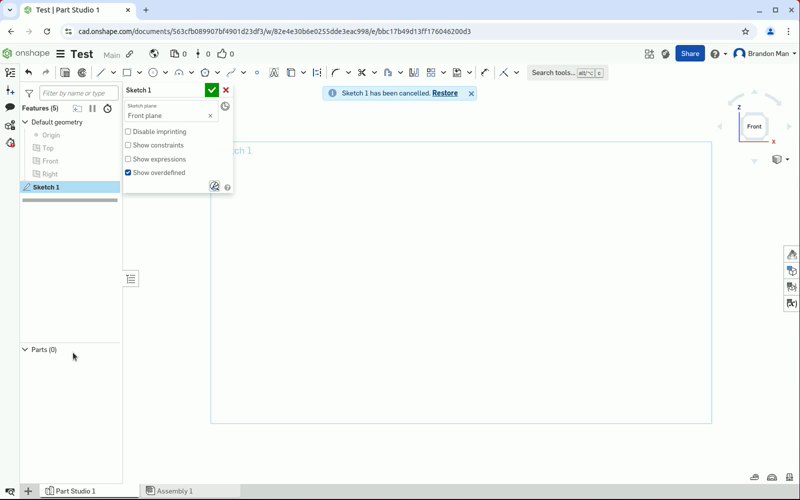
key(l)
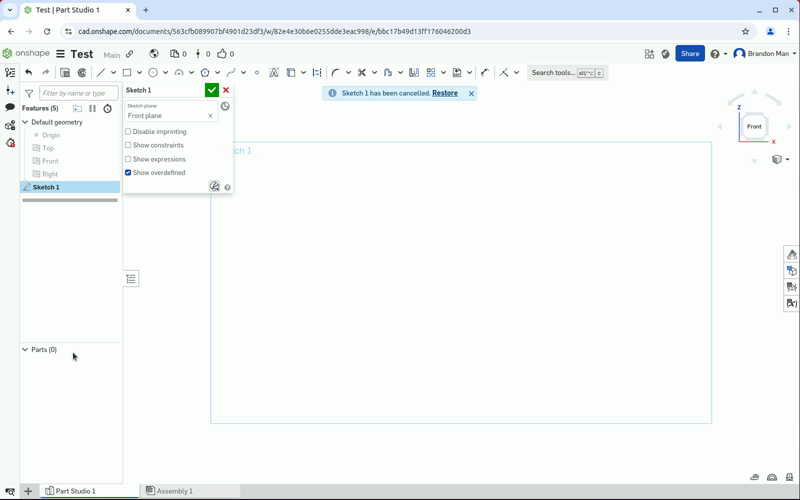
key_down(shift)
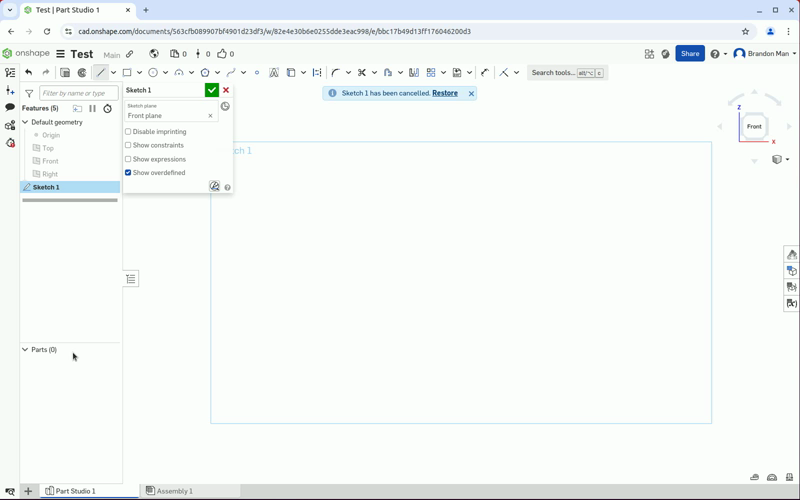
mouse_move(348, 282)
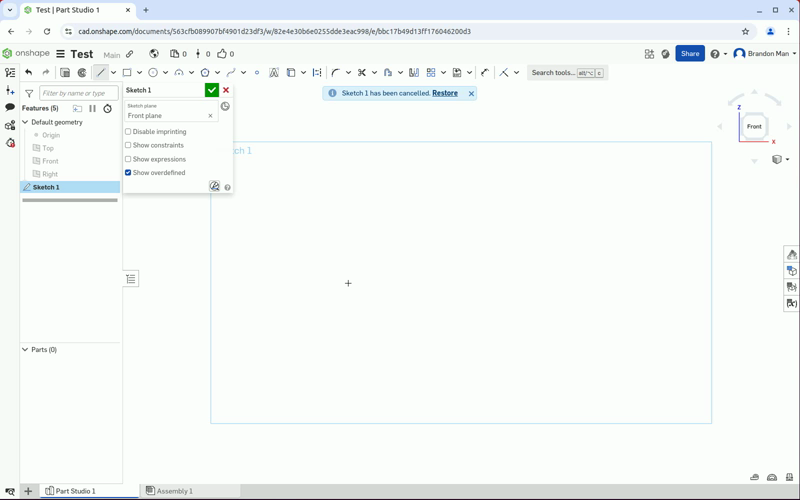
click(348, 282)
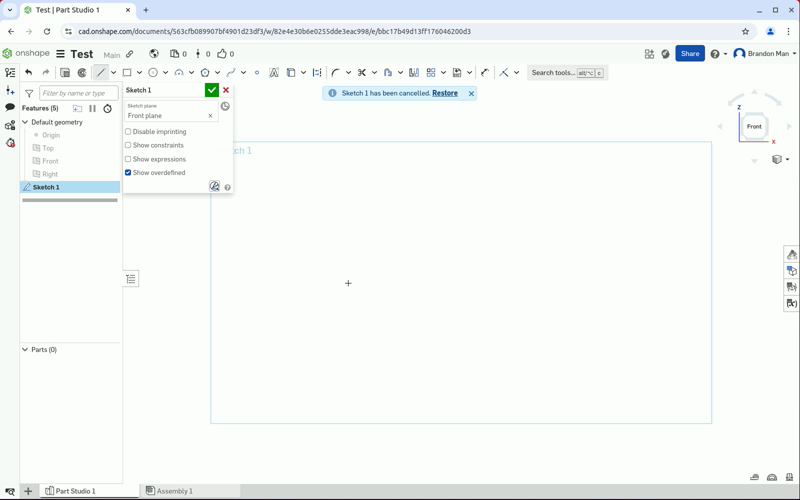
key_up(shift)
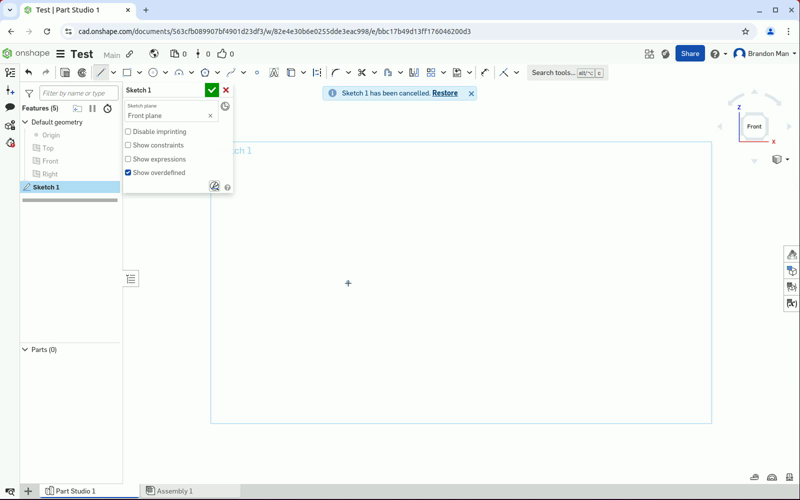
key_down(shift)
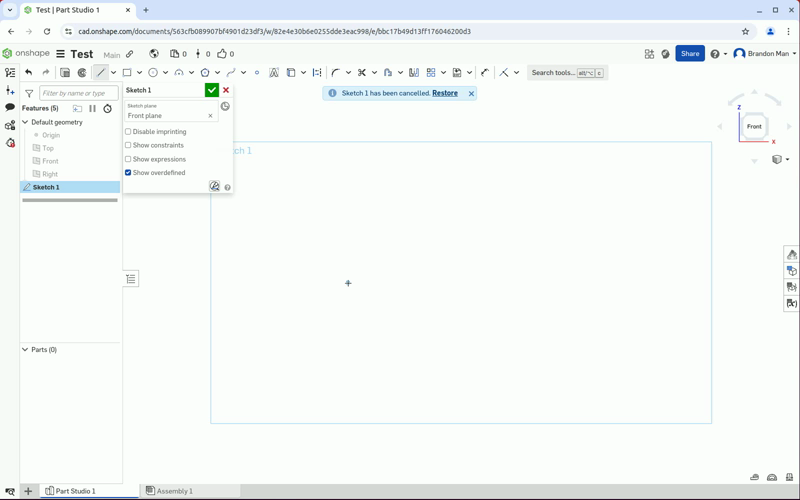
mouse_move(378, 282)
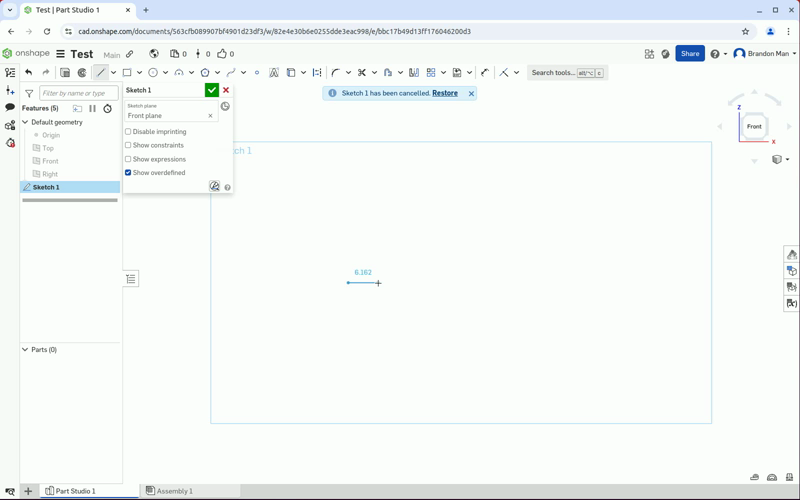
mouse_move(383, 282)
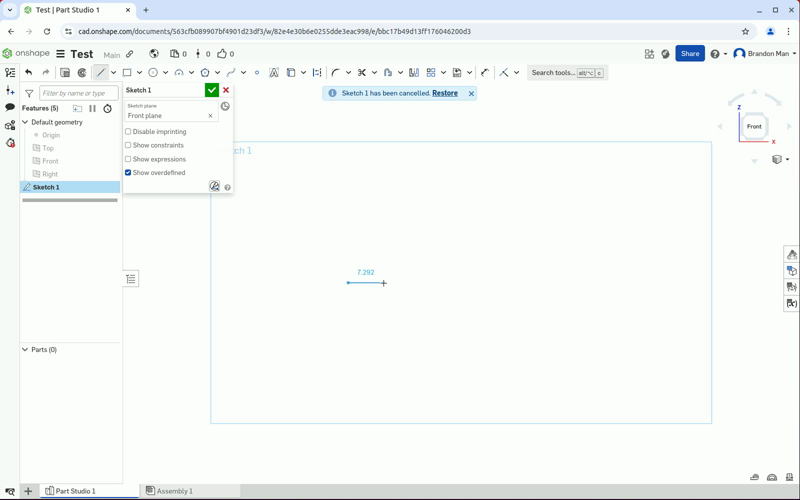
click(383, 282)
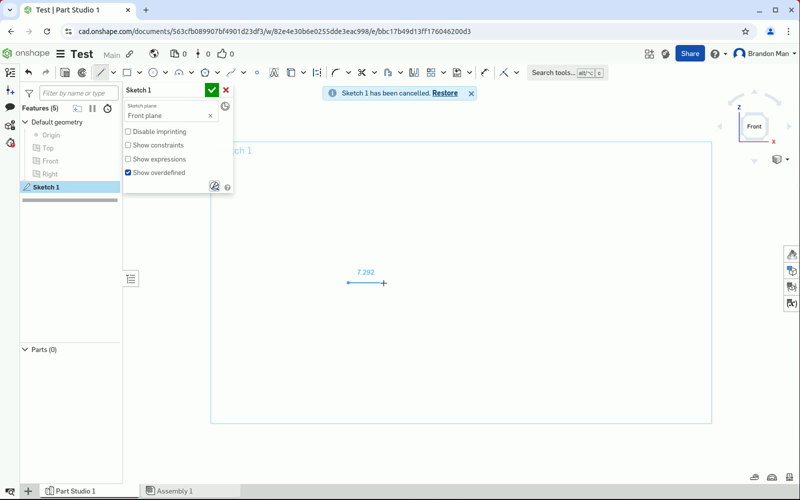
key_up(shift)
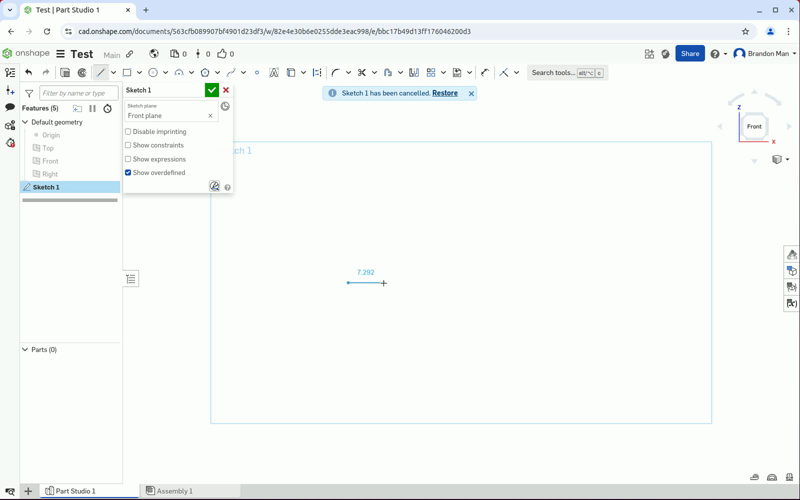
key_down(shift)
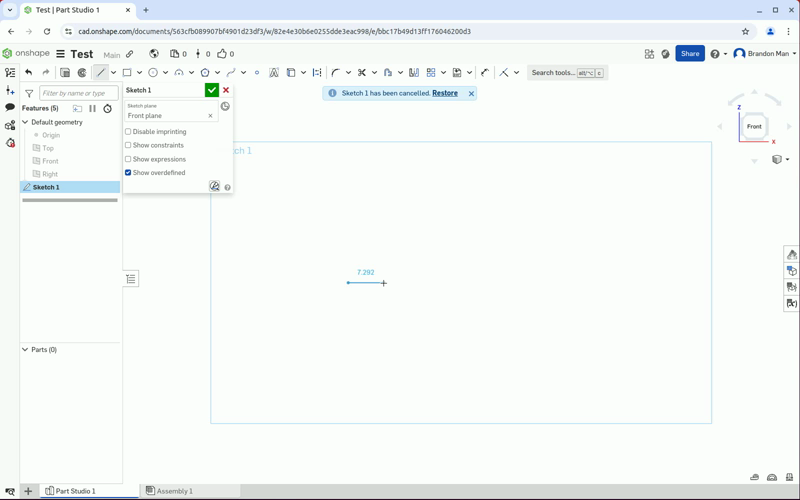
mouse_move(413, 282)
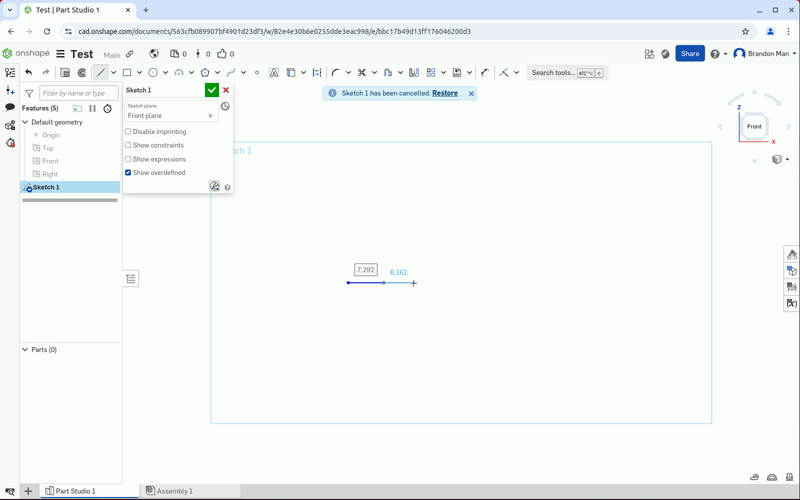
mouse_move(383, 313)
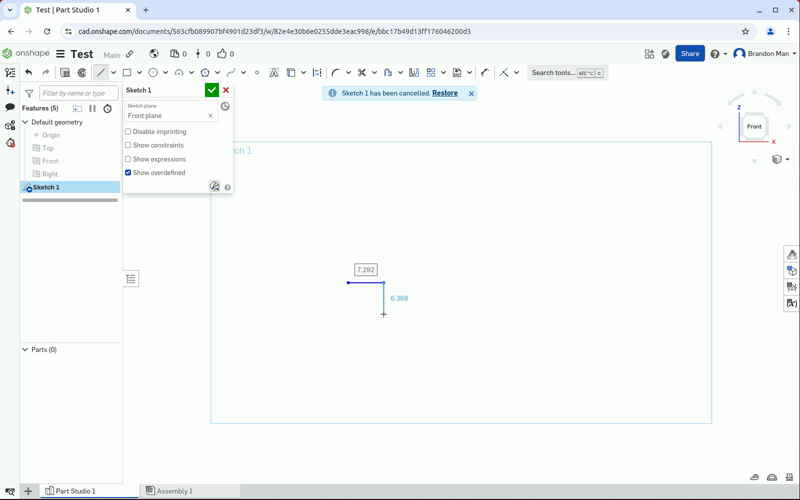
click(383, 313)
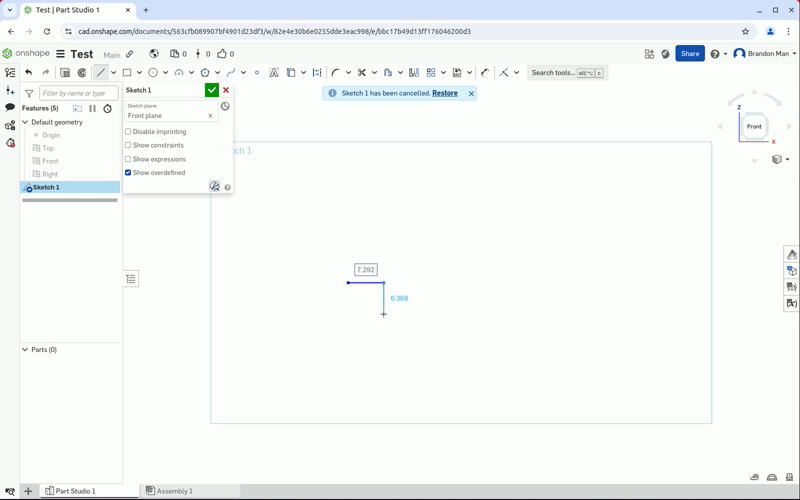
key_up(shift)
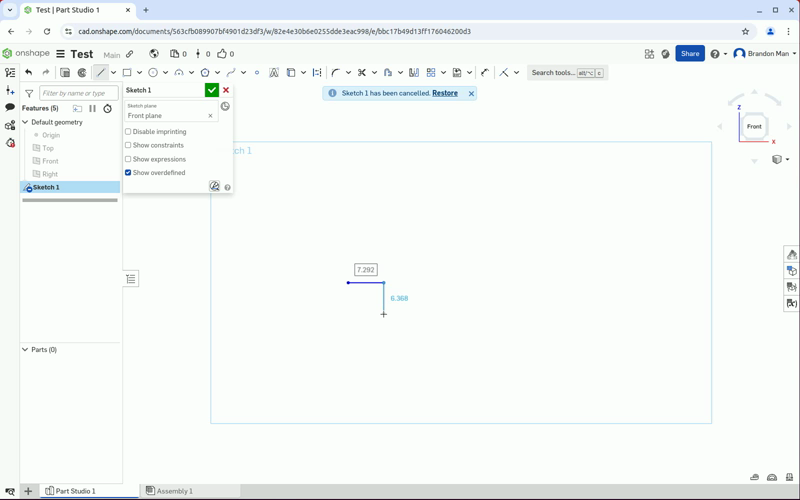
key_down(shift)
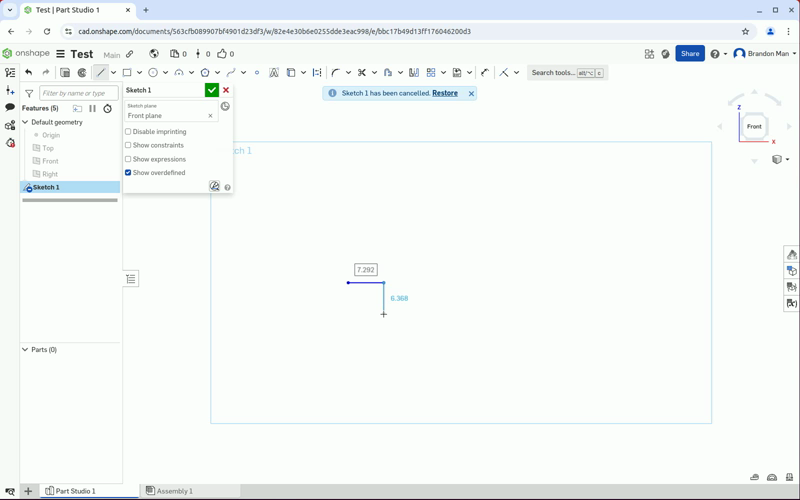
mouse_move(413, 313)
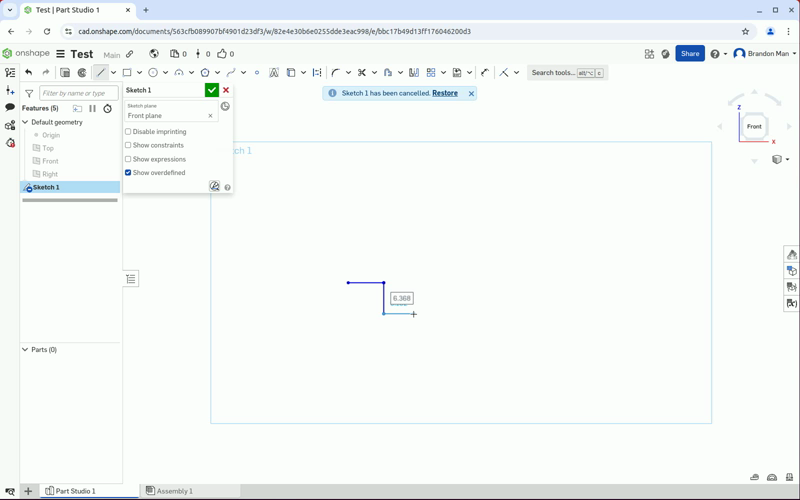
mouse_move(414, 313)
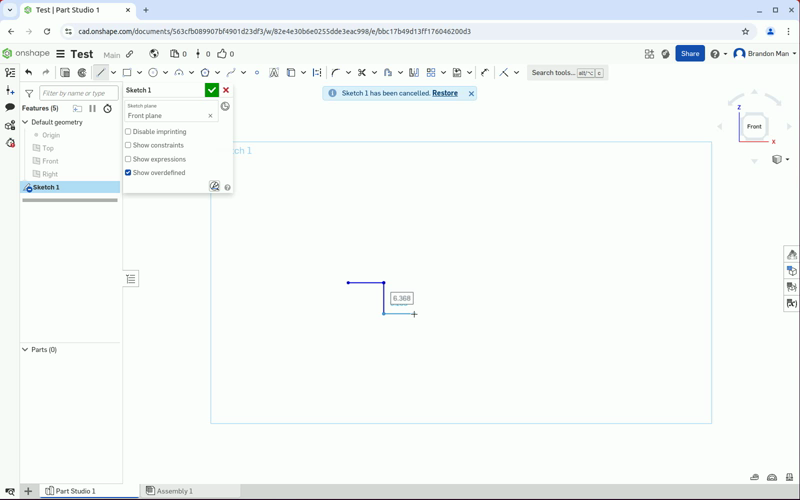
click(414, 313)
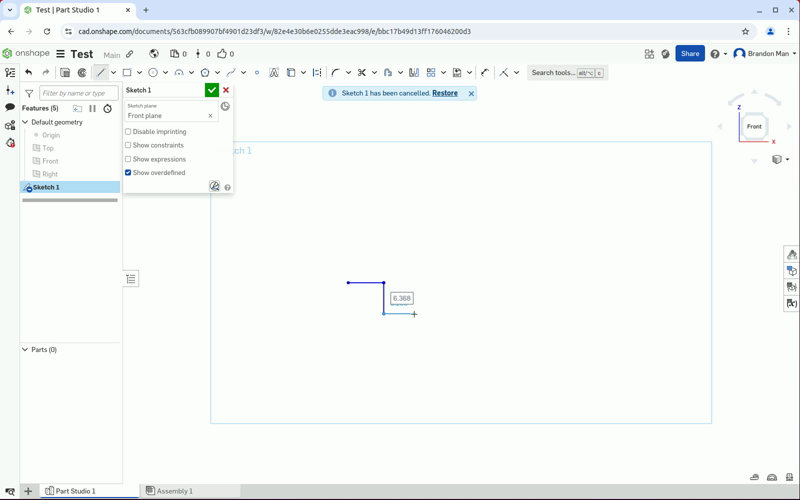
key_up(shift)
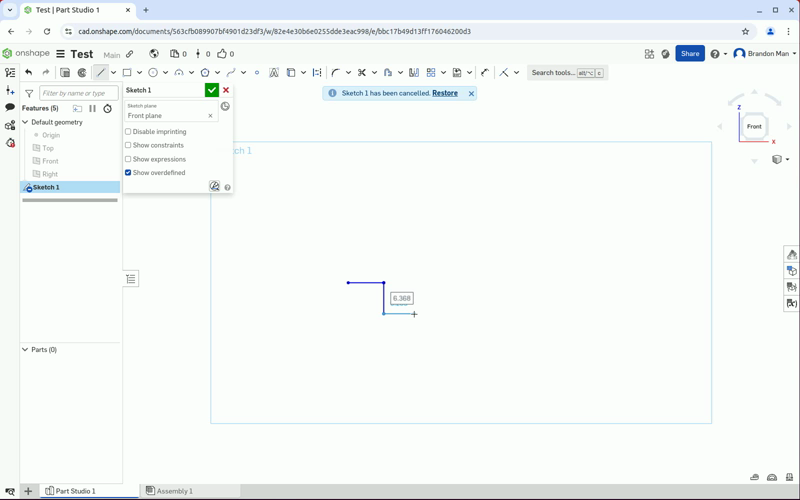
key_down(shift)
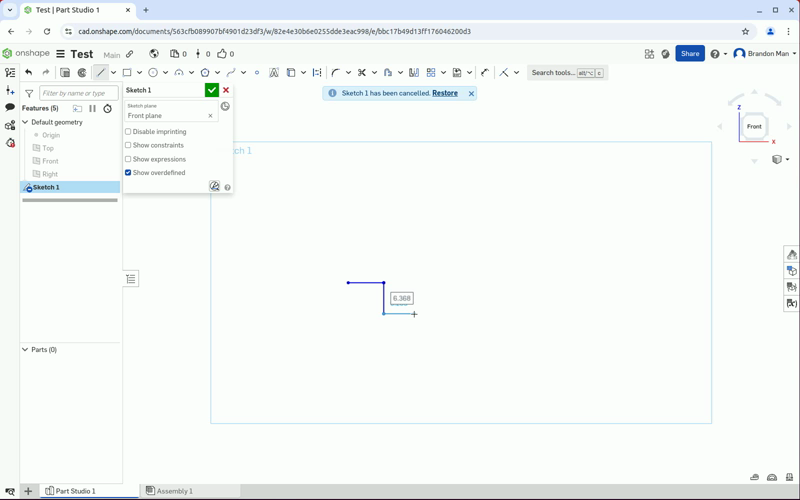
mouse_move(444, 313)
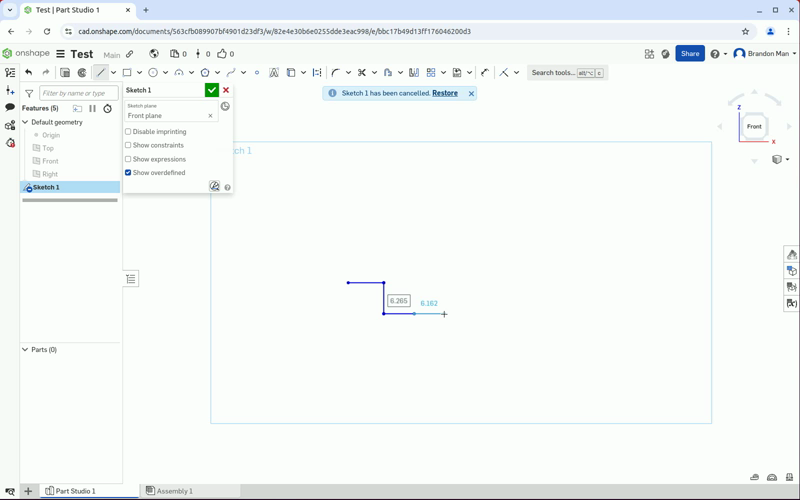
mouse_move(414, 282)
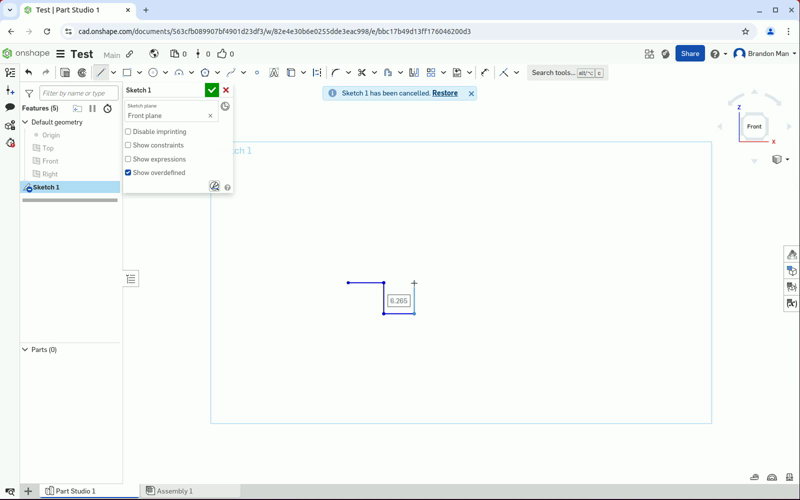
click(414, 282)
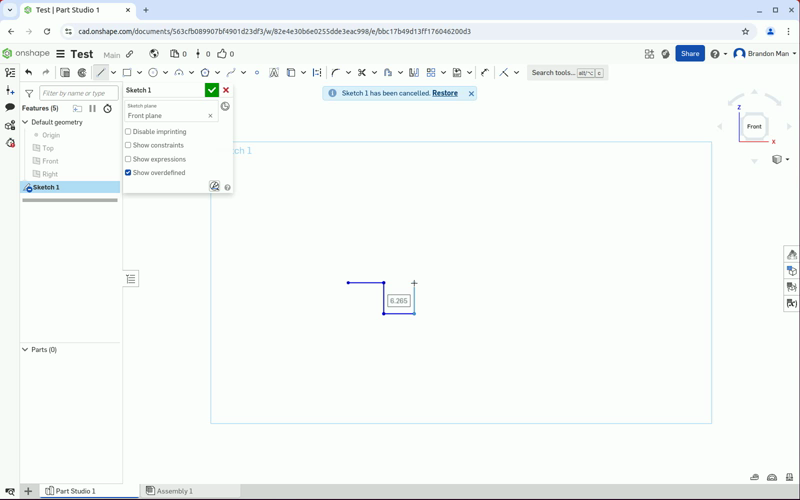
key_up(shift)
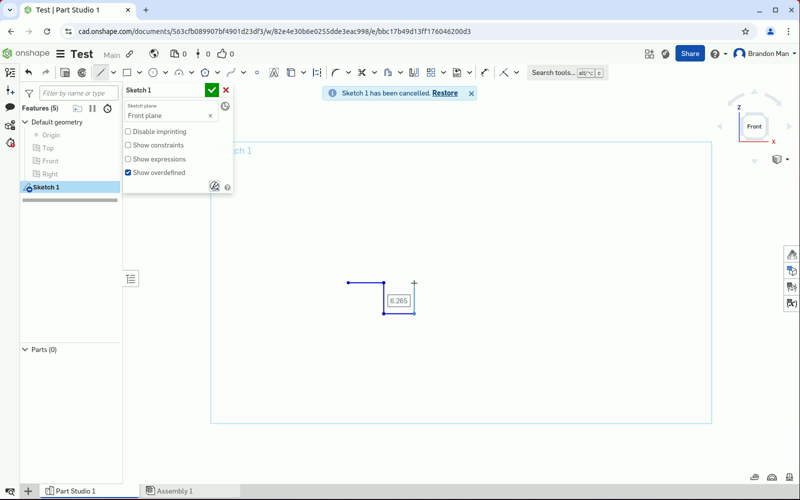
key_down(shift)
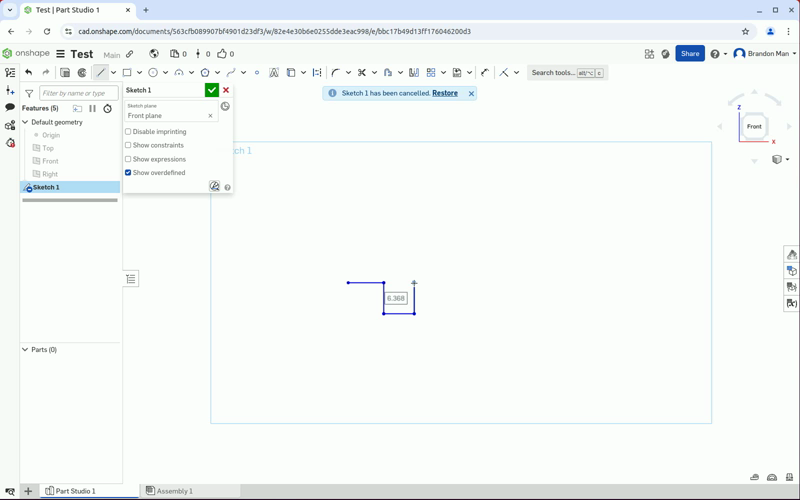
mouse_move(444, 282)
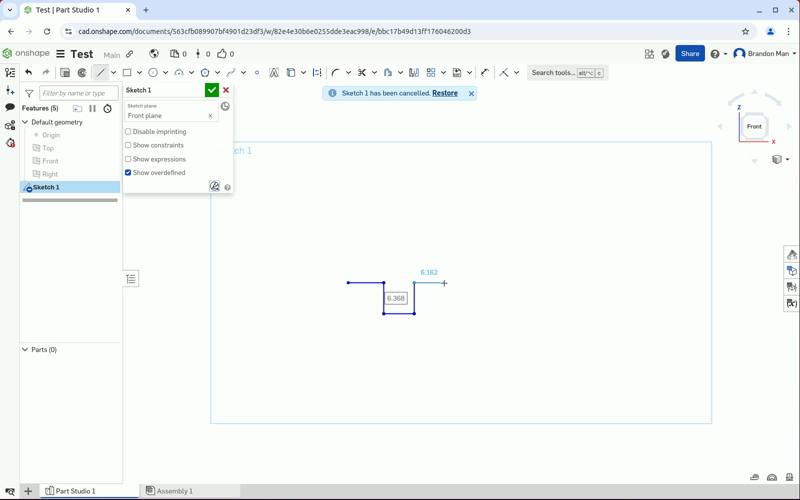
mouse_move(444, 282)
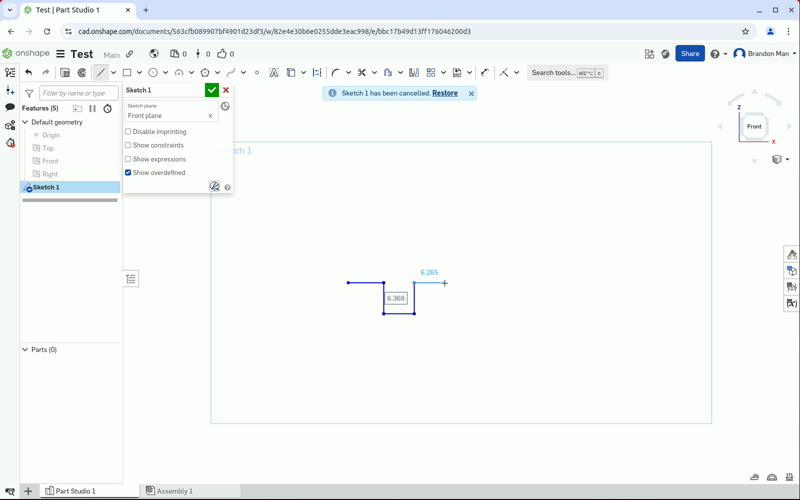
click(444, 282)
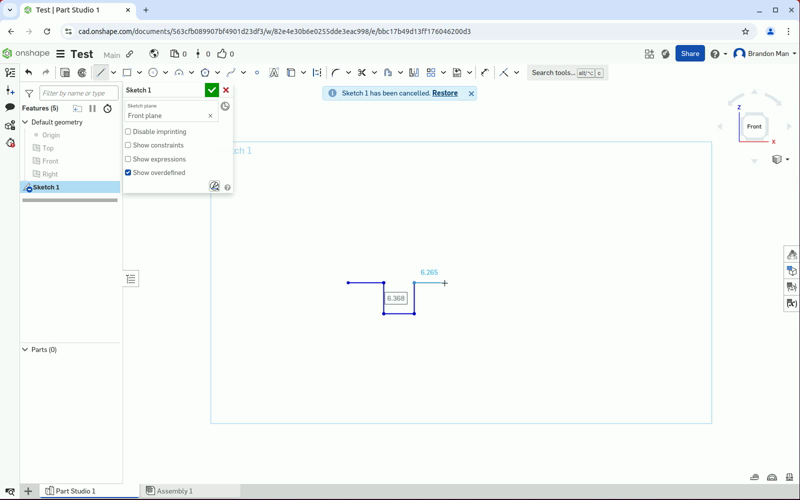
key_up(shift)
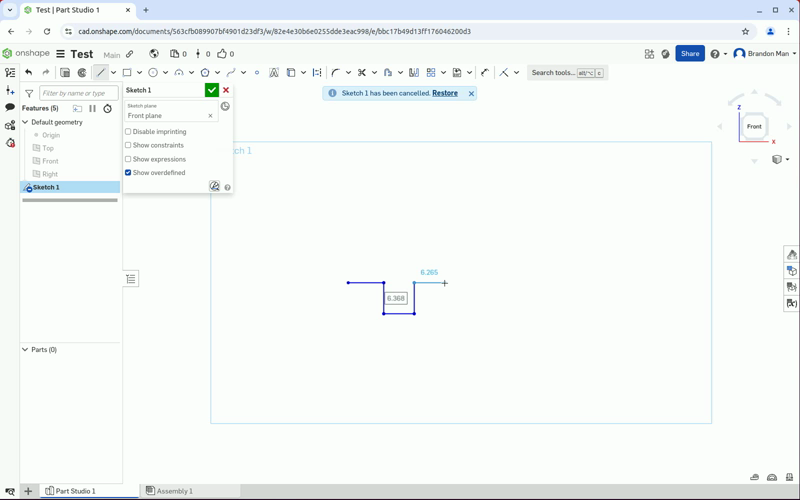
key_down(shift)
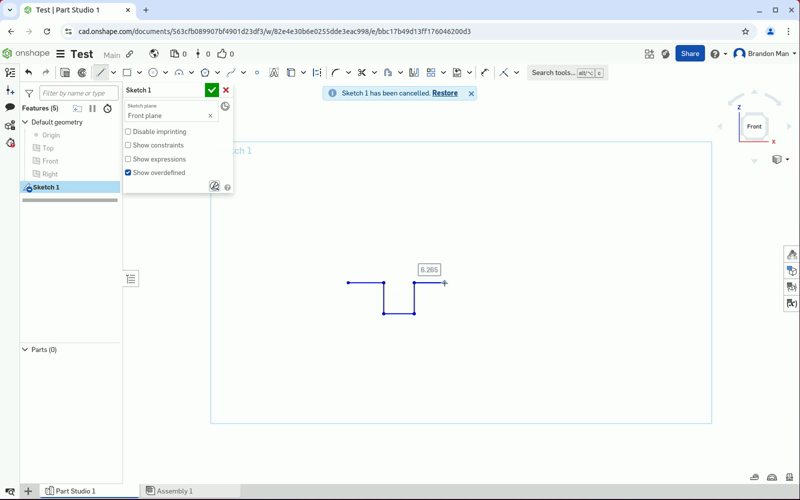
mouse_move(474, 282)
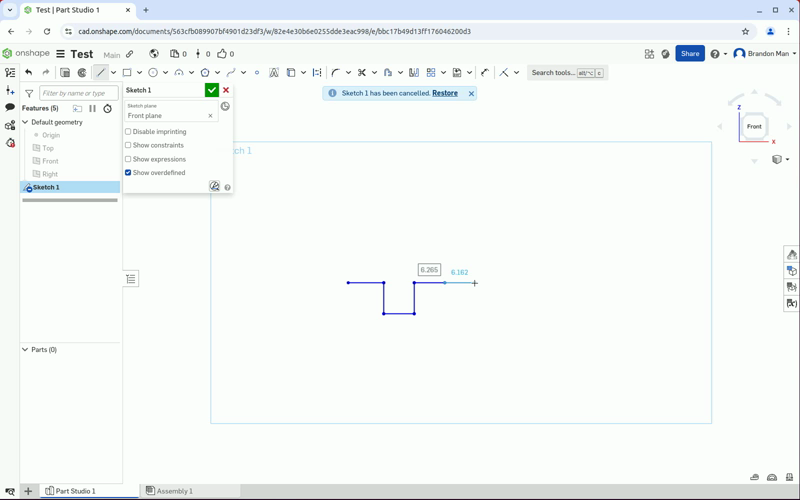
mouse_move(444, 313)
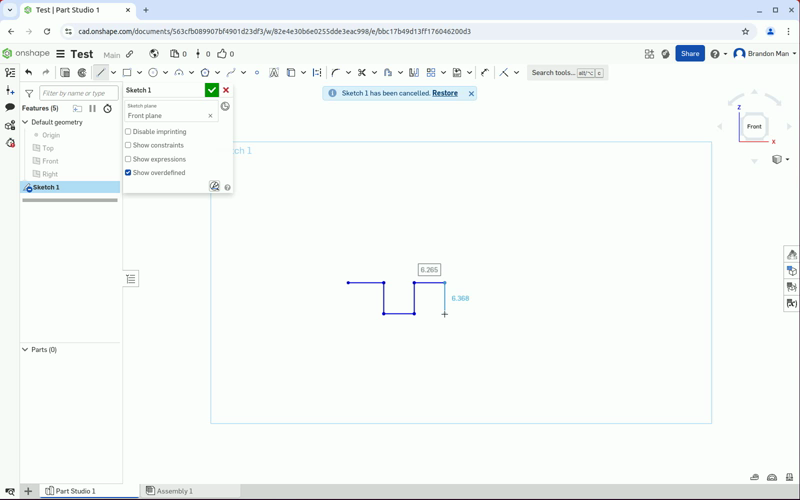
click(444, 313)
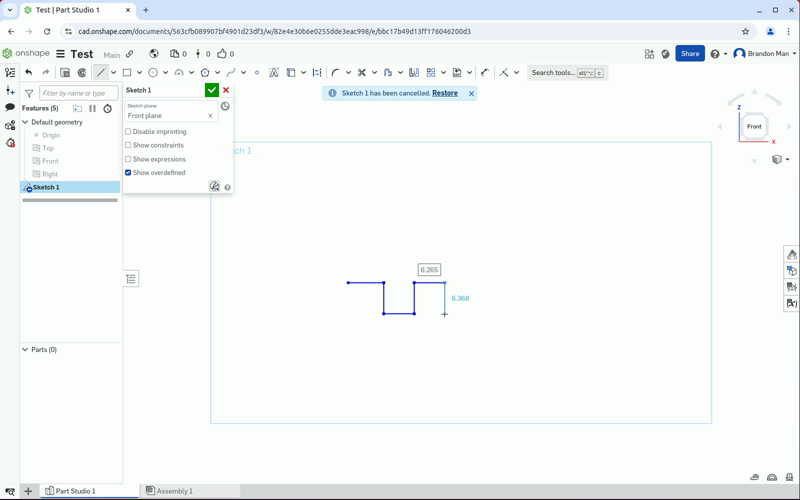
key_up(shift)
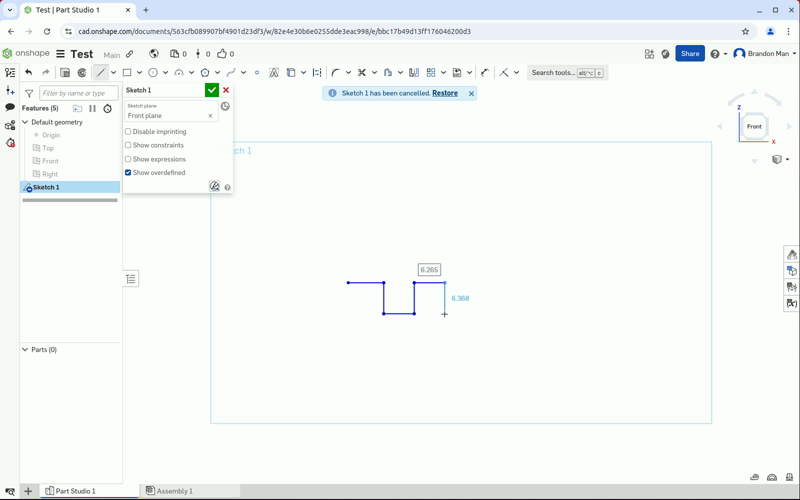
key_down(shift)
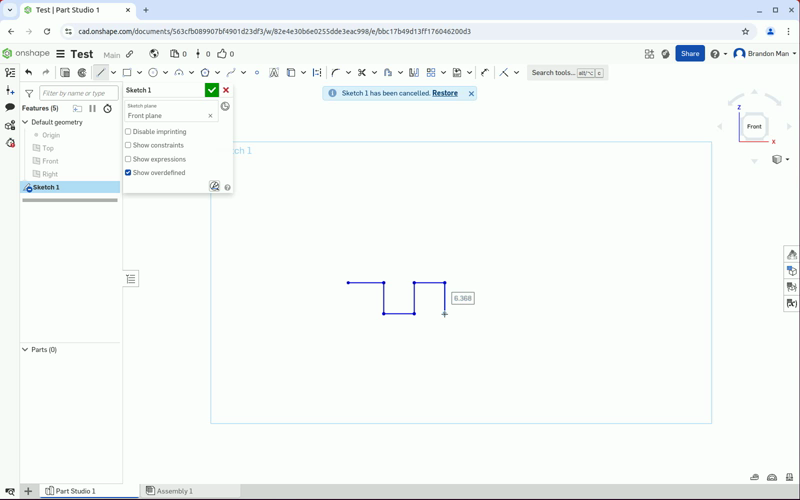
mouse_move(474, 313)
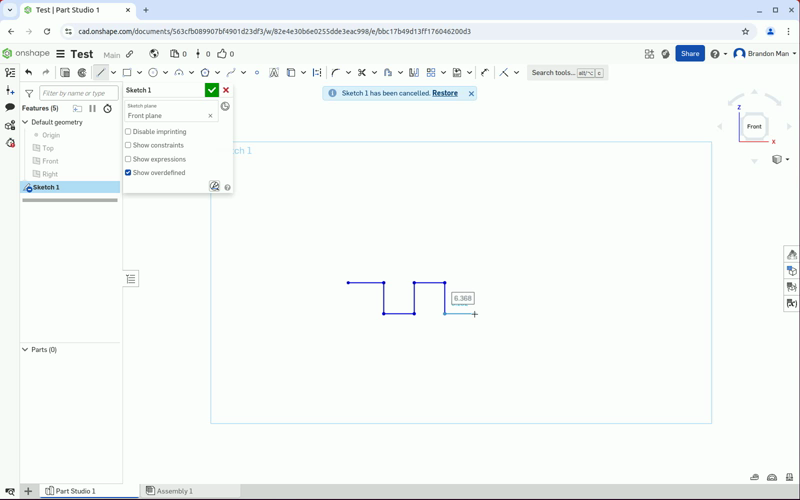
mouse_move(475, 313)
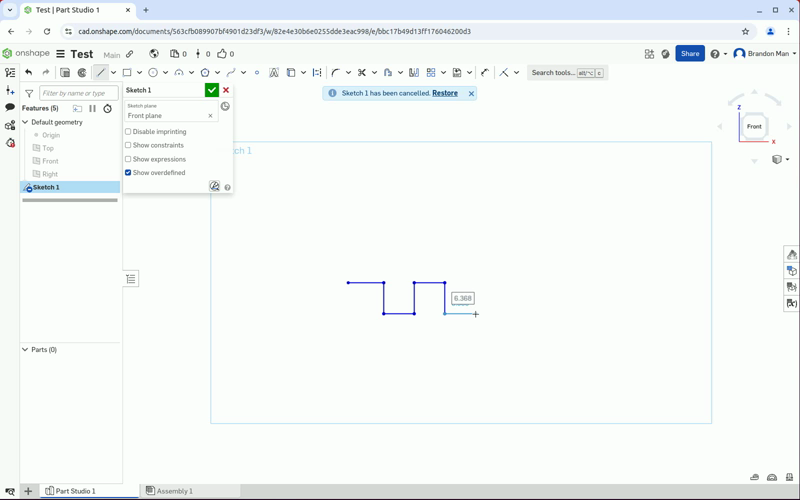
click(475, 313)
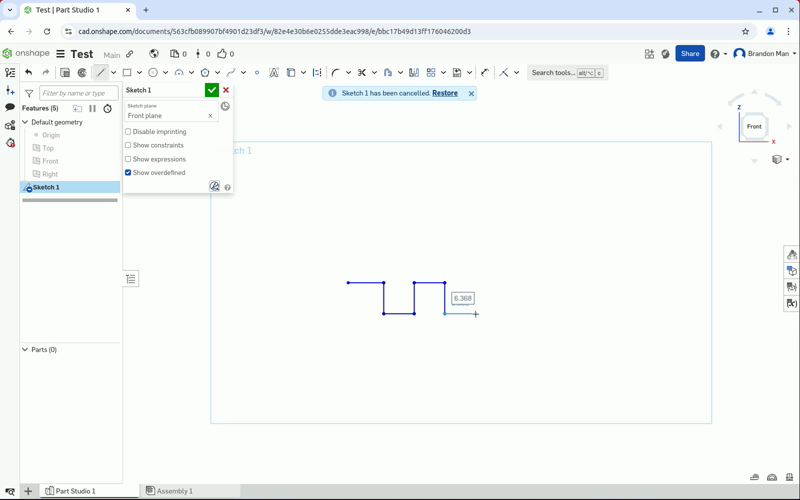
key_up(shift)
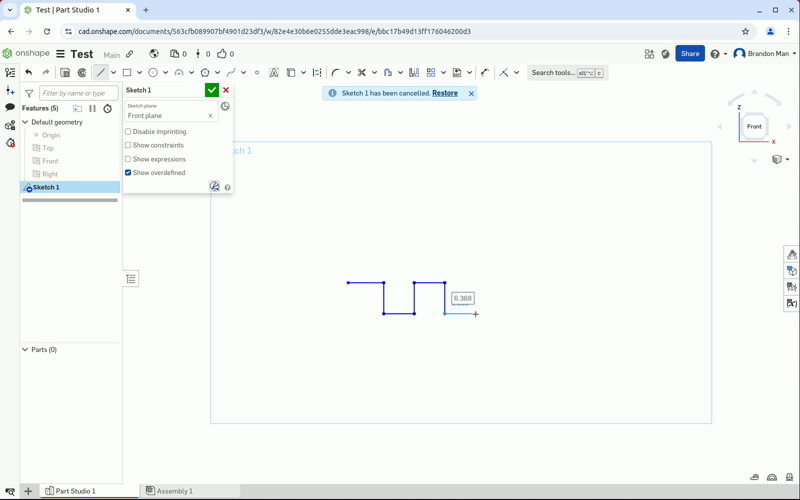
key_down(shift)
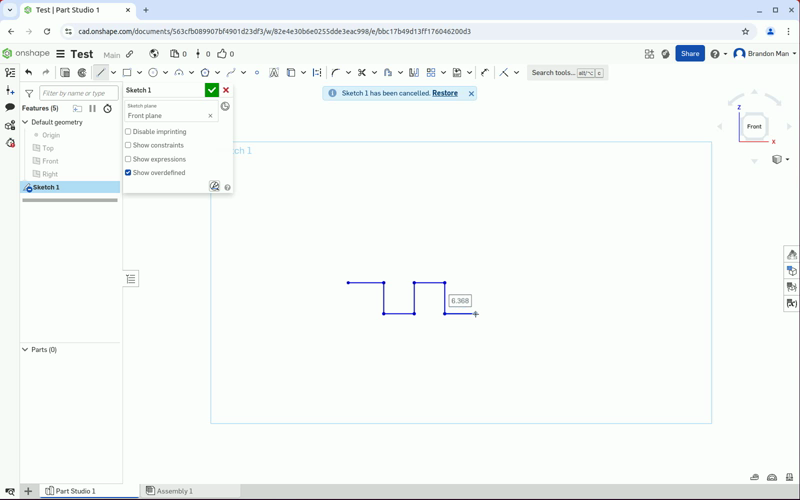
mouse_move(505, 313)
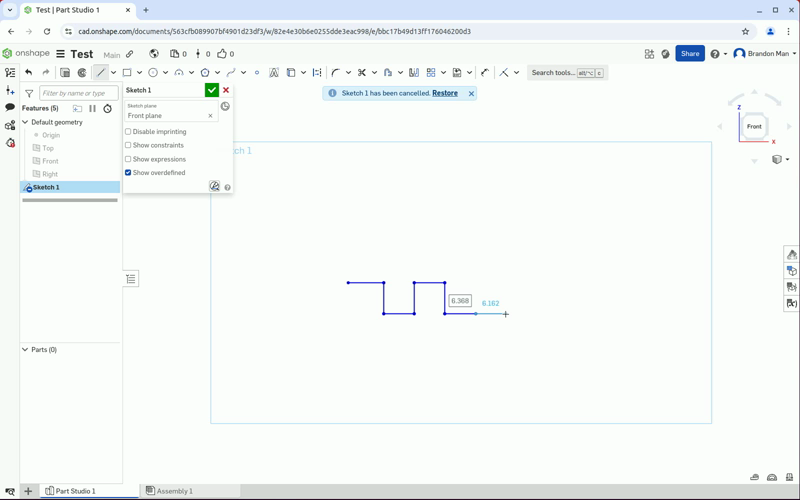
mouse_move(475, 282)
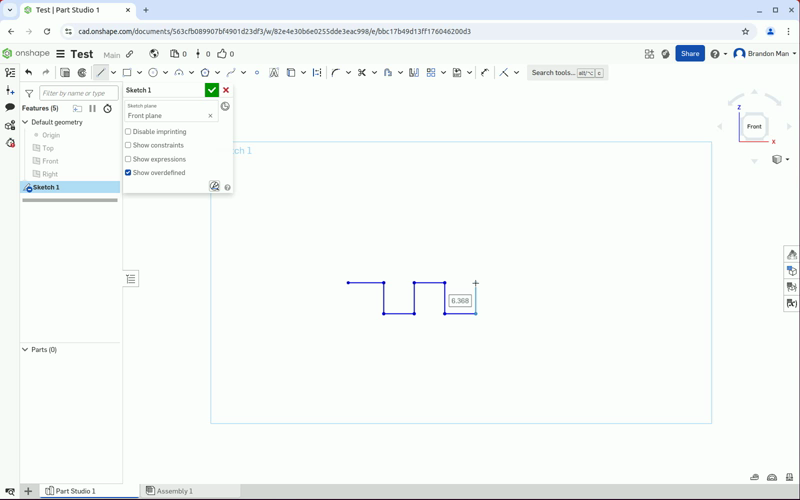
click(475, 282)
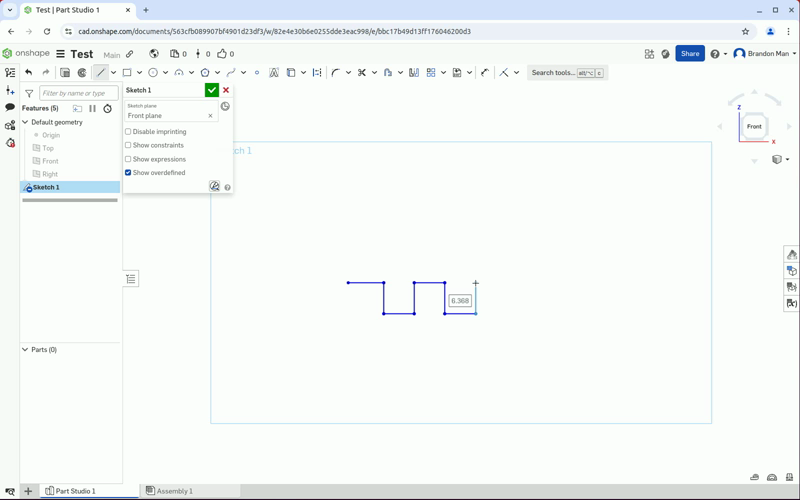
key_up(shift)
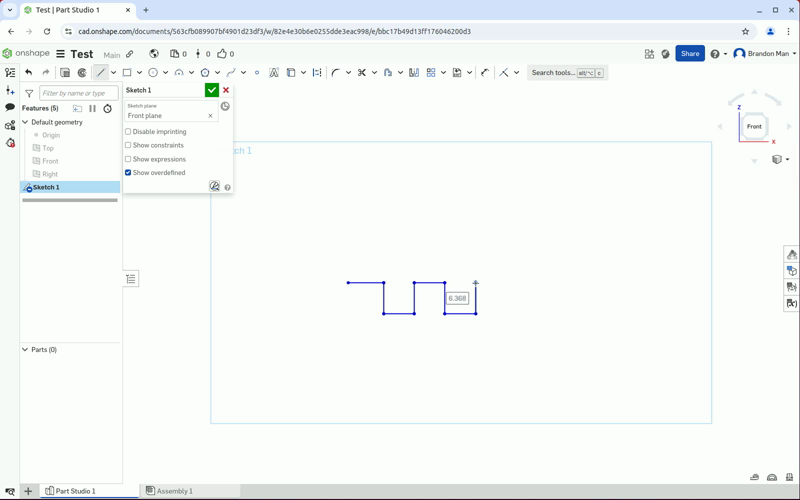
key_down(shift)
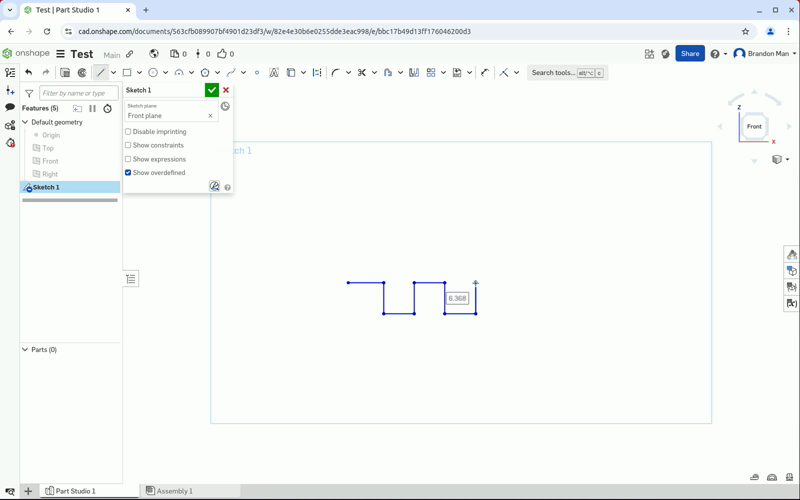
mouse_move(505, 282)
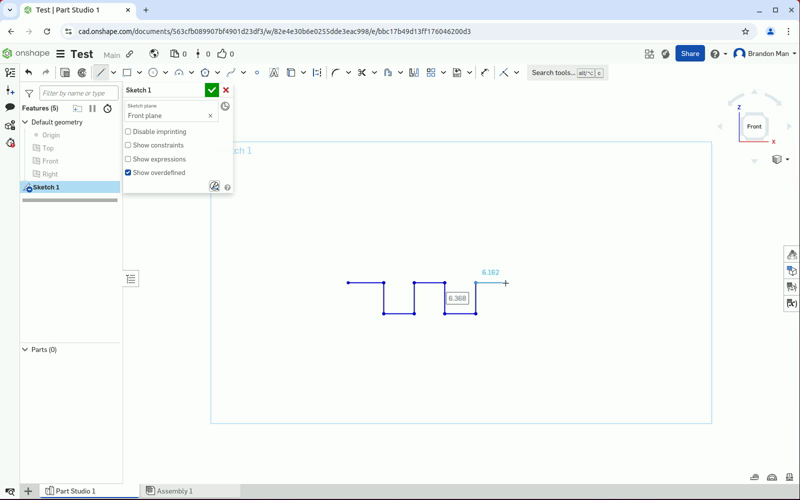
mouse_move(506, 282)
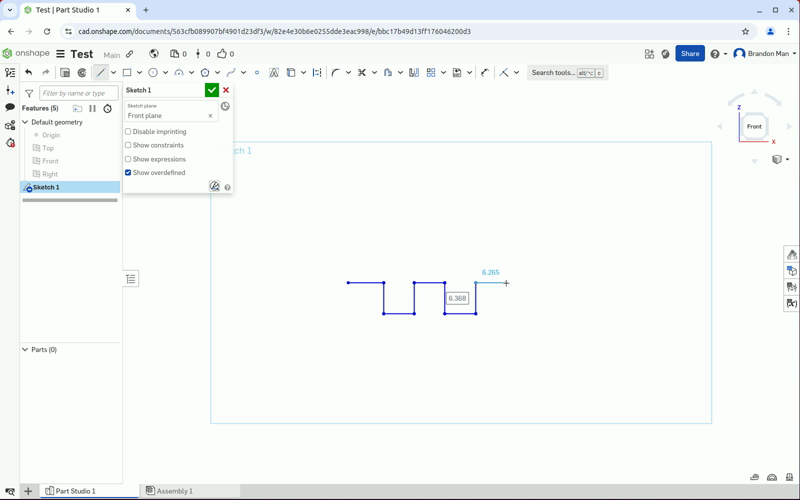
click(506, 282)
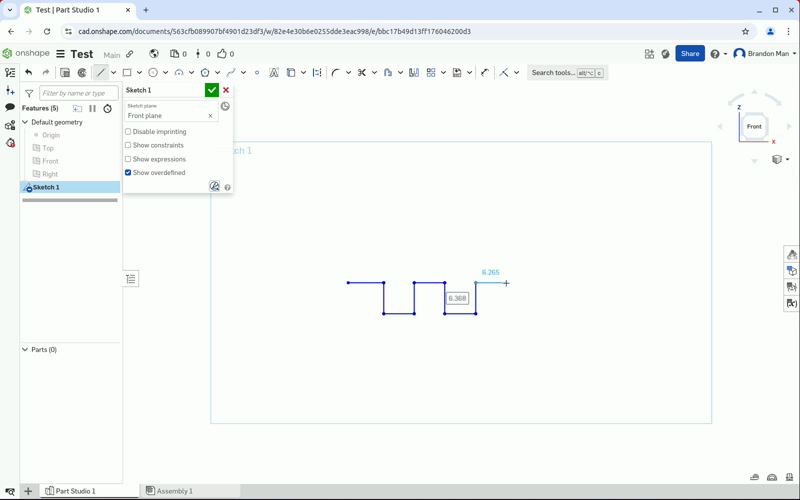
key_up(shift)
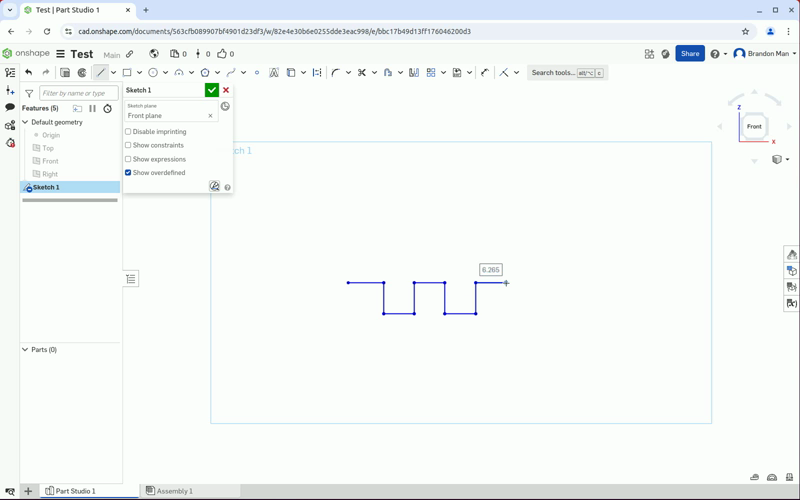
key_down(shift)
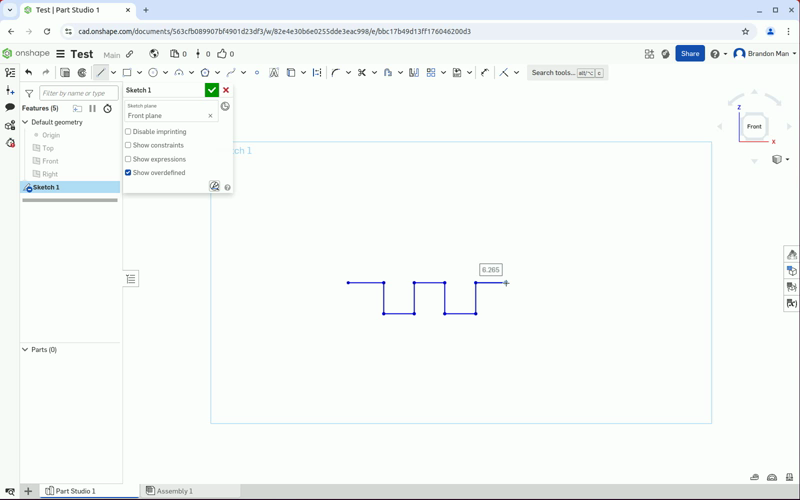
mouse_move(536, 282)
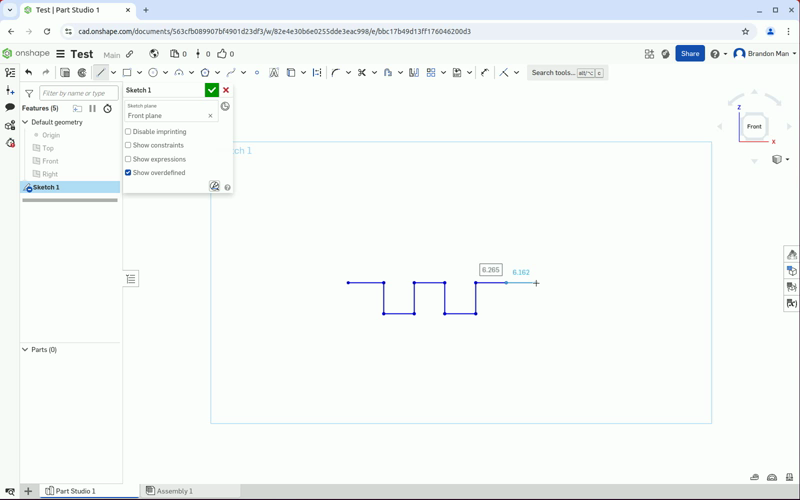
mouse_move(506, 313)
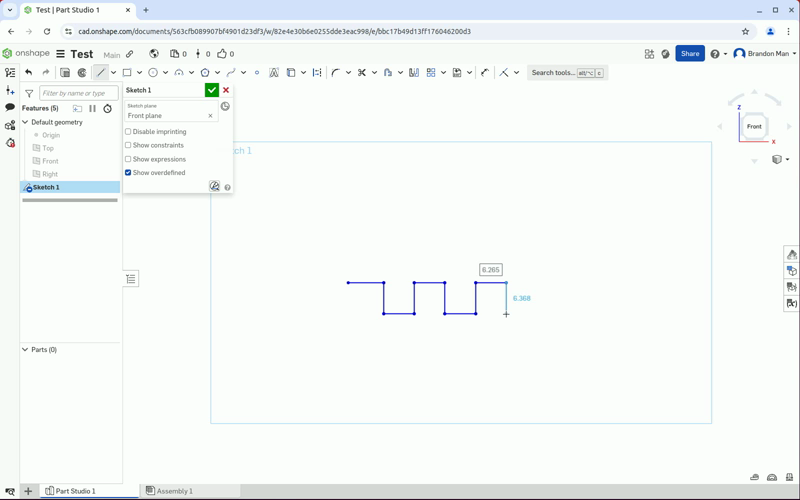
click(506, 313)
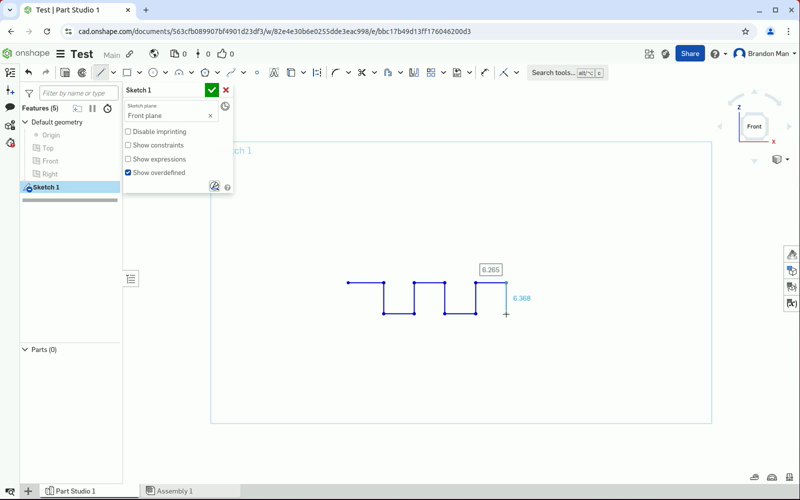
key_up(shift)
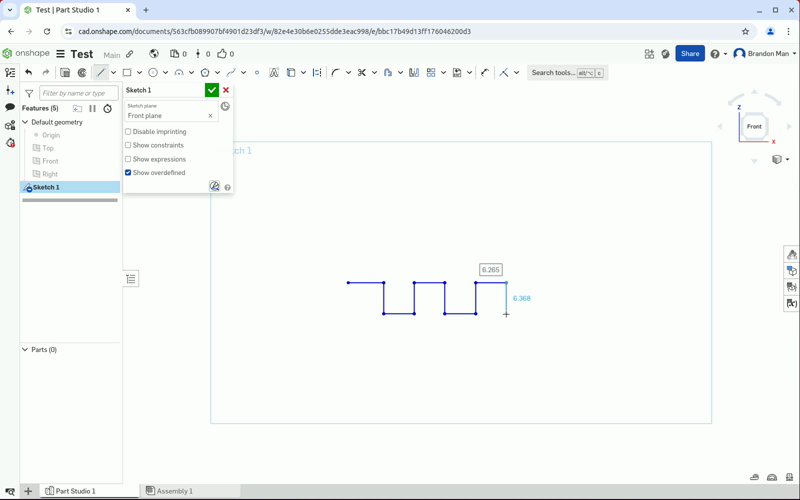
key_down(shift)
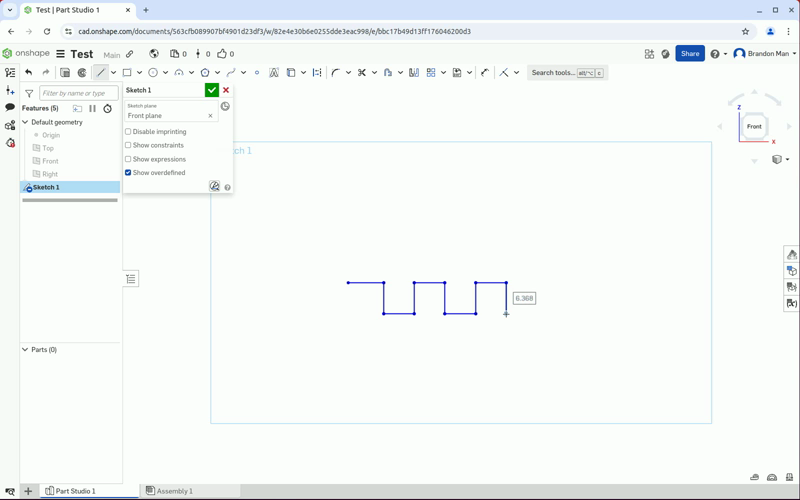
mouse_move(536, 313)
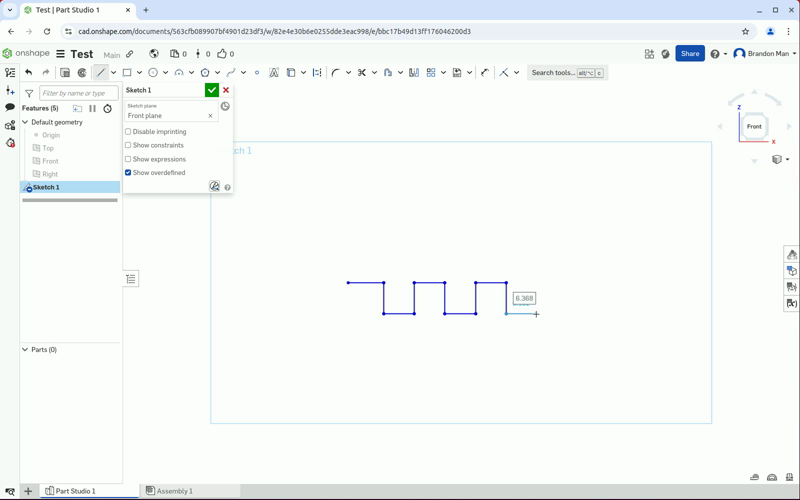
mouse_move(536, 313)
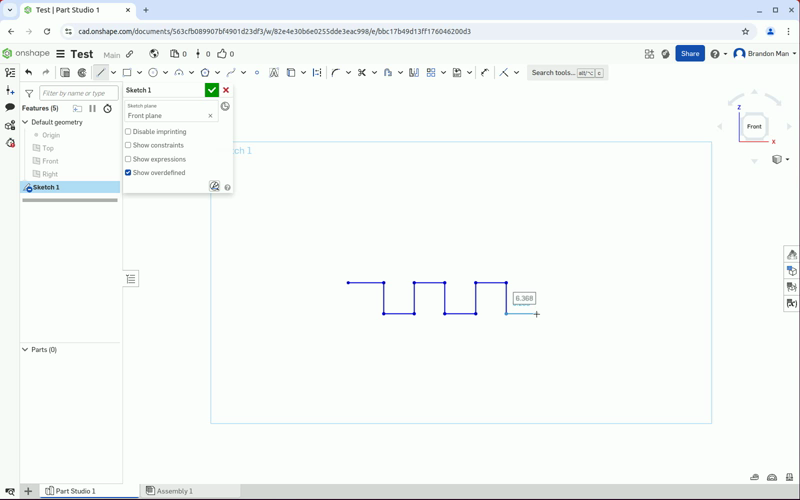
click(536, 313)
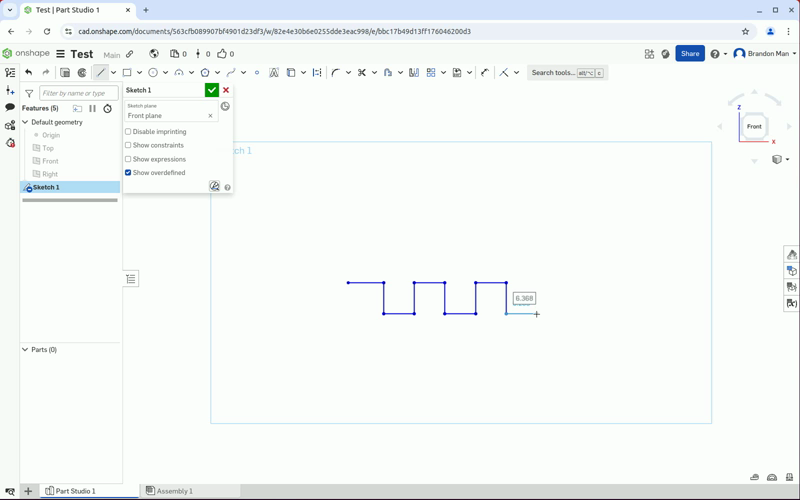
key_up(shift)
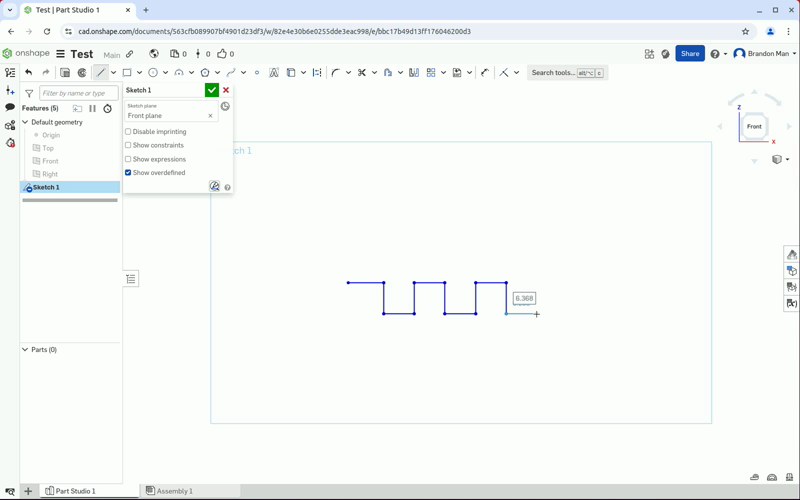
key_down(shift)
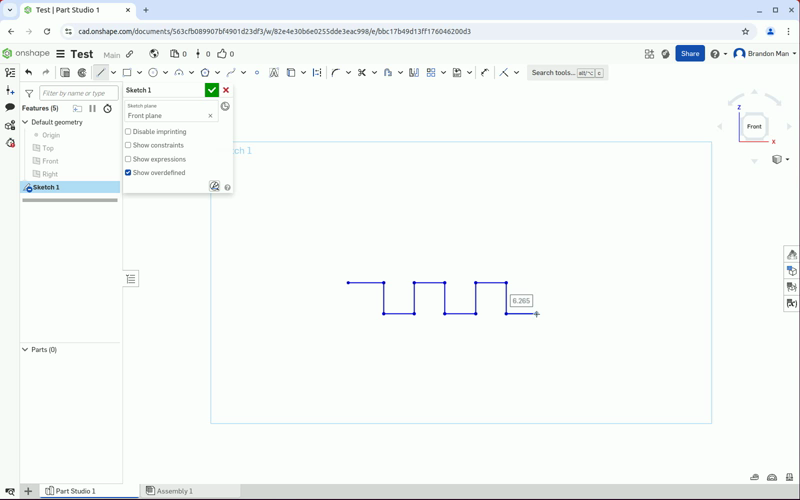
mouse_move(566, 313)
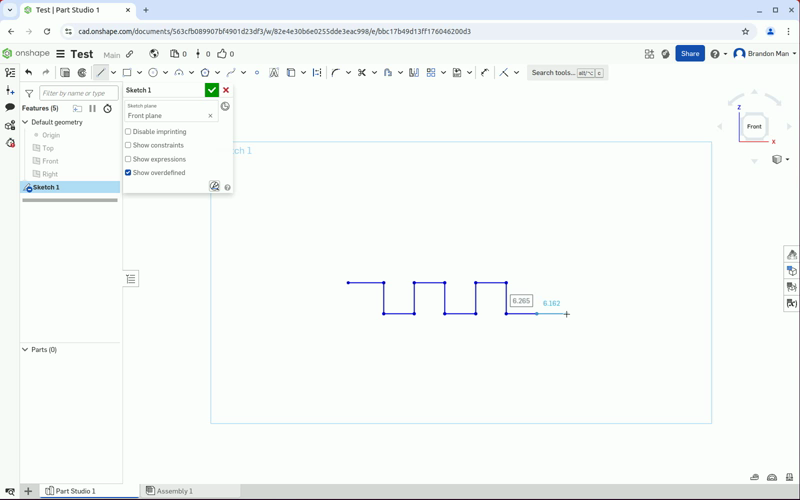
mouse_move(536, 282)
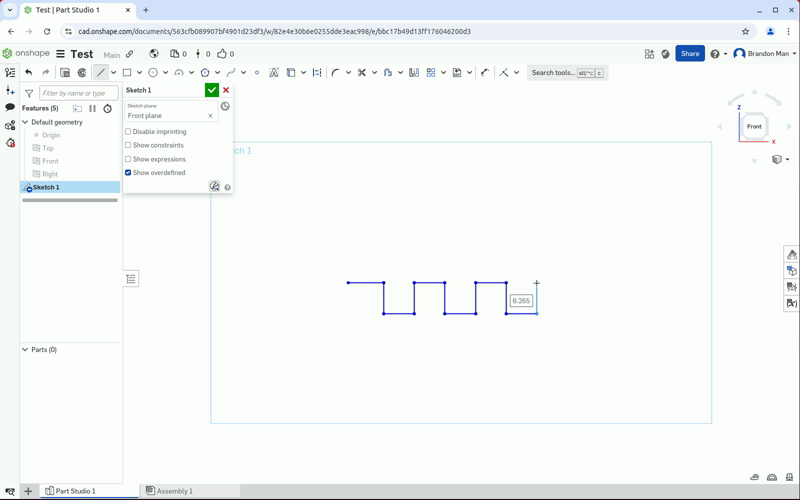
click(536, 282)
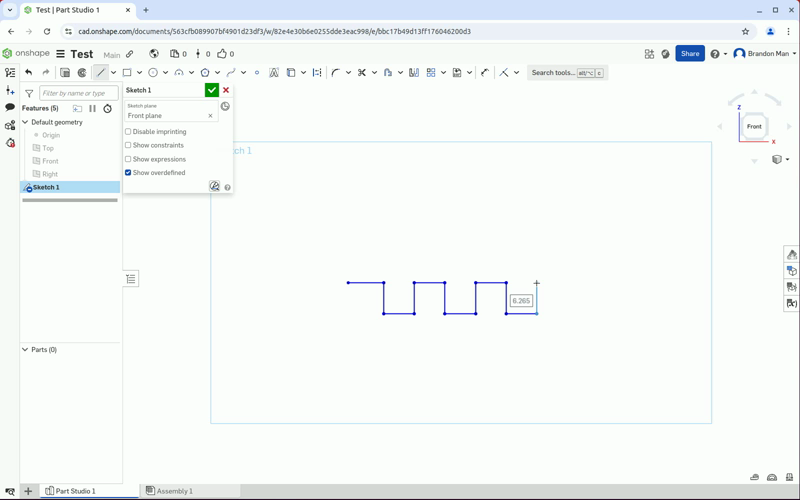
key_up(shift)
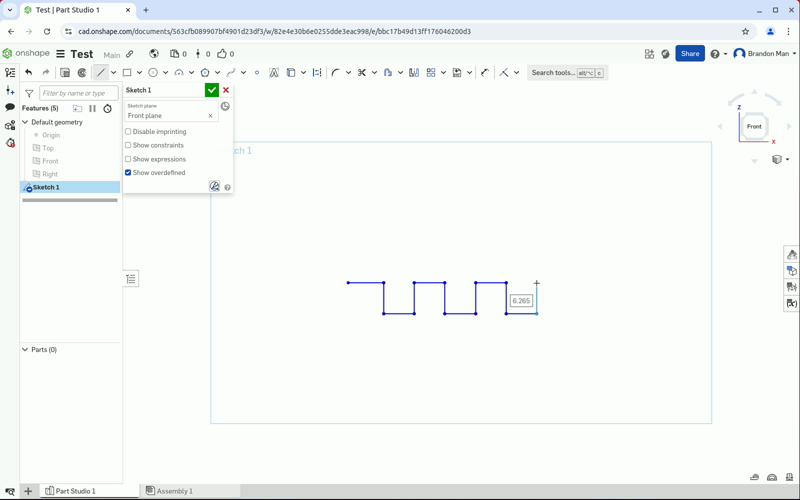
key_down(shift)
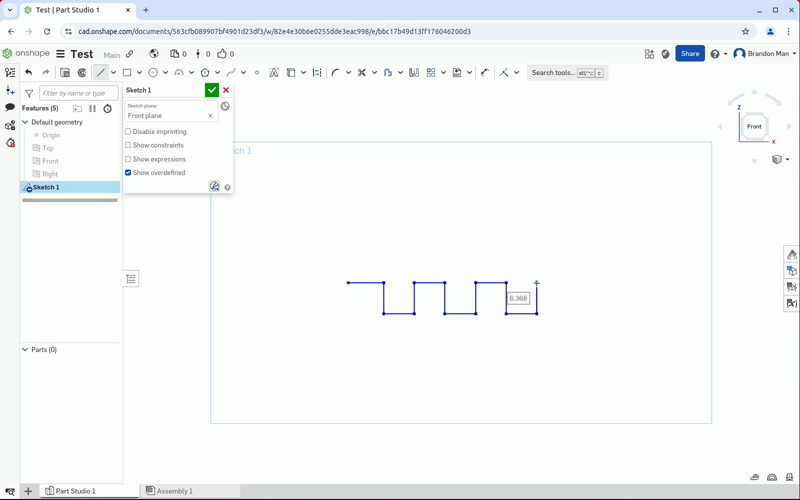
mouse_move(566, 282)
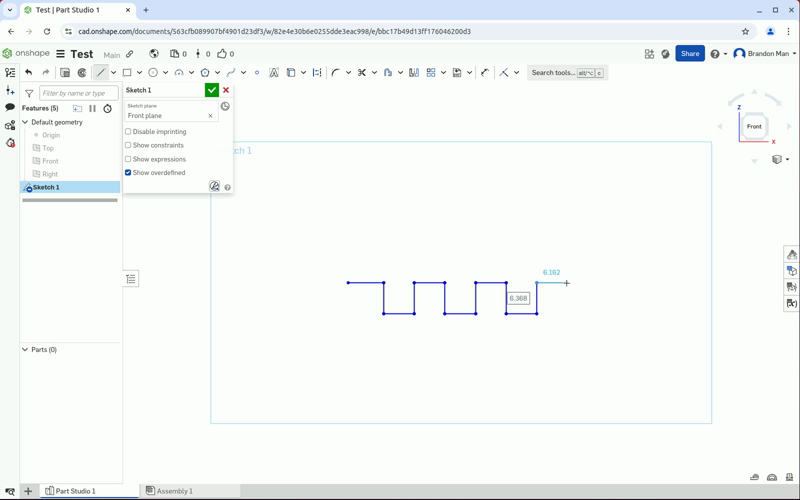
mouse_move(572, 282)
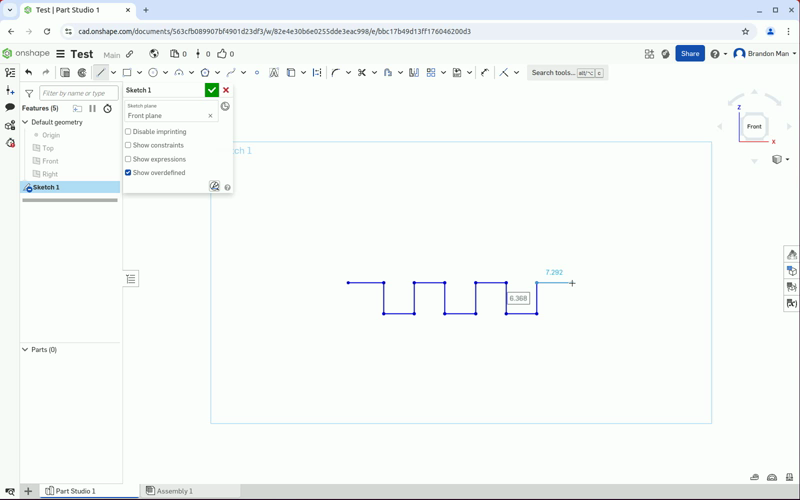
click(572, 282)
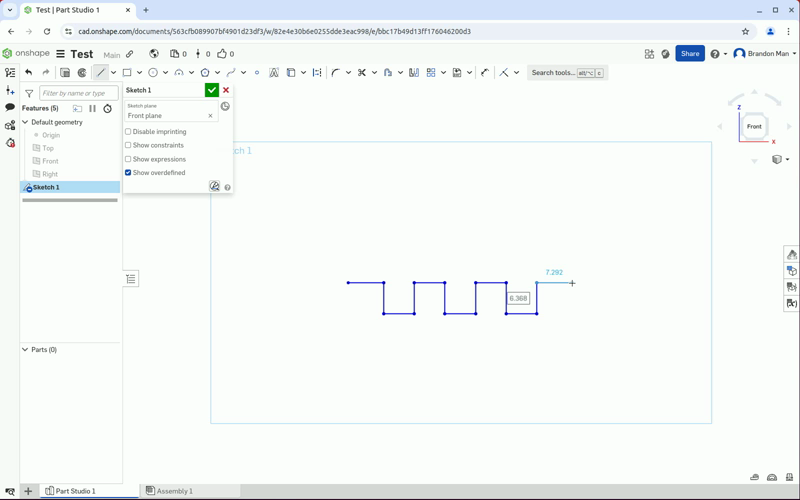
key_up(shift)
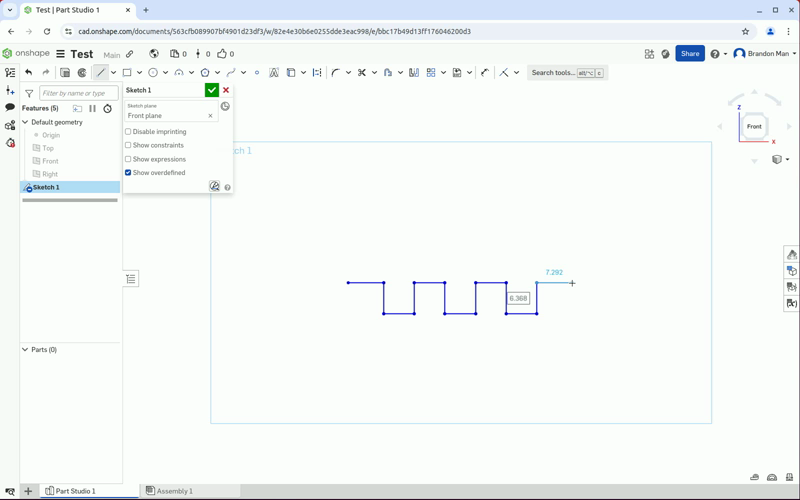
key(esc)
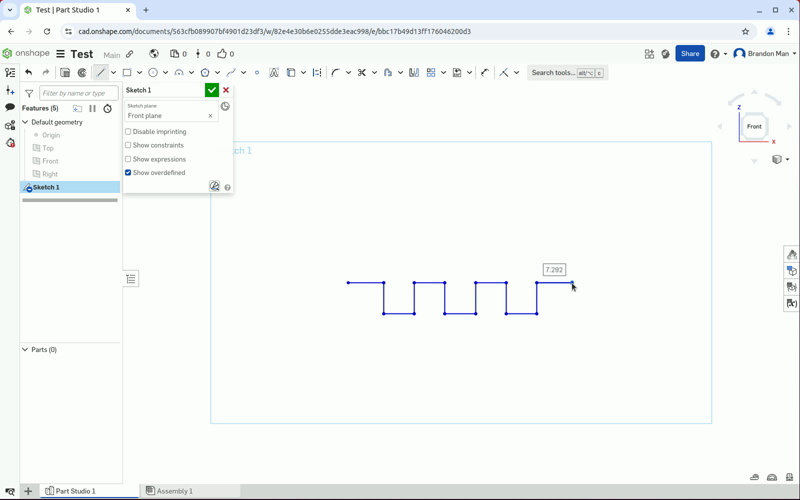
key(a)
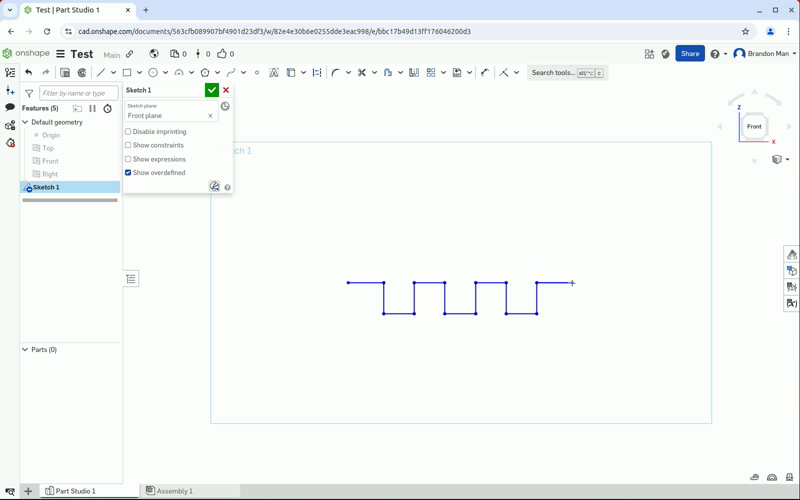
mouse_move(572, 282)
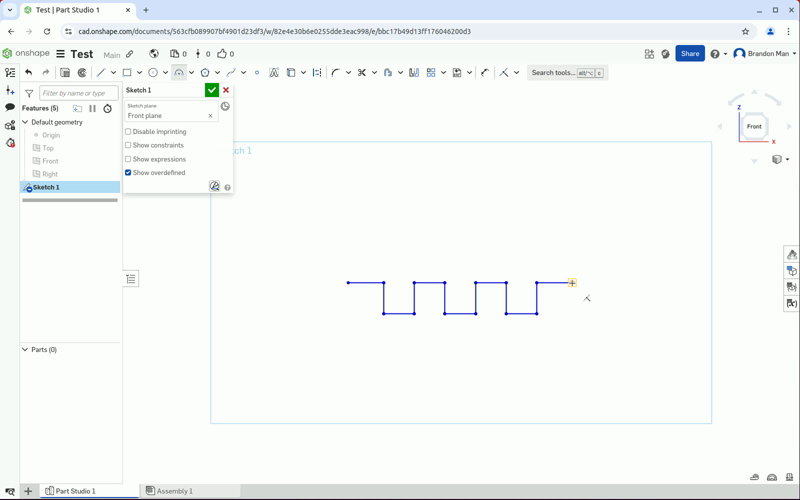
click(572, 282)
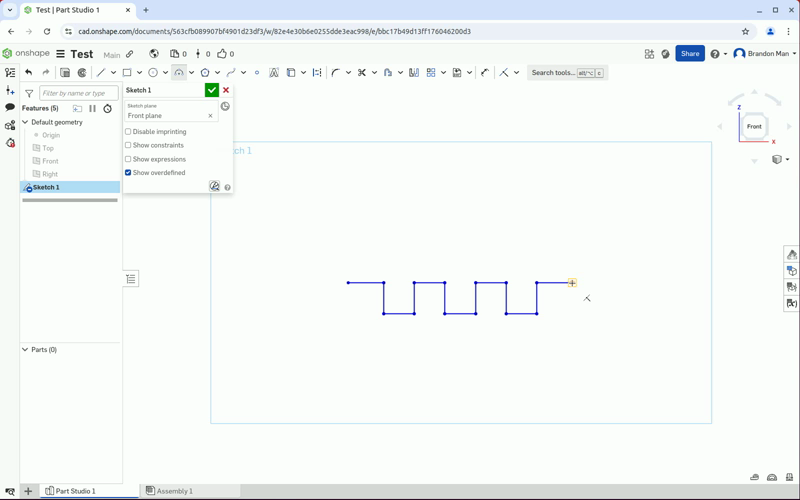
mouse_move(348, 282)
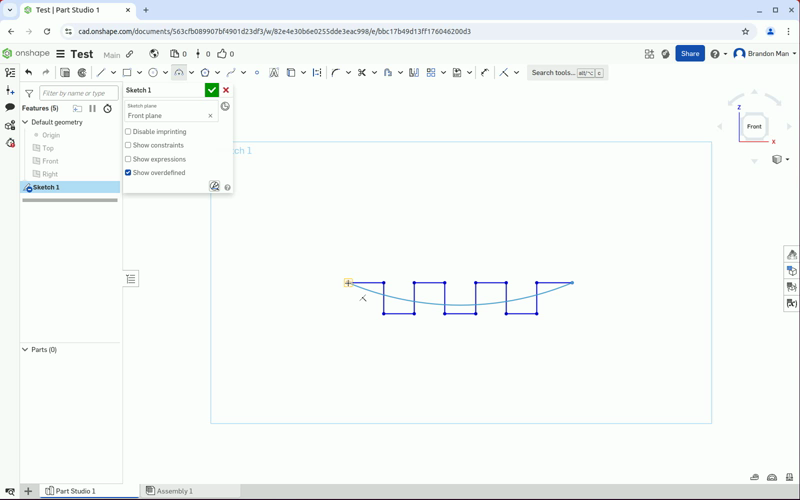
click(348, 282)
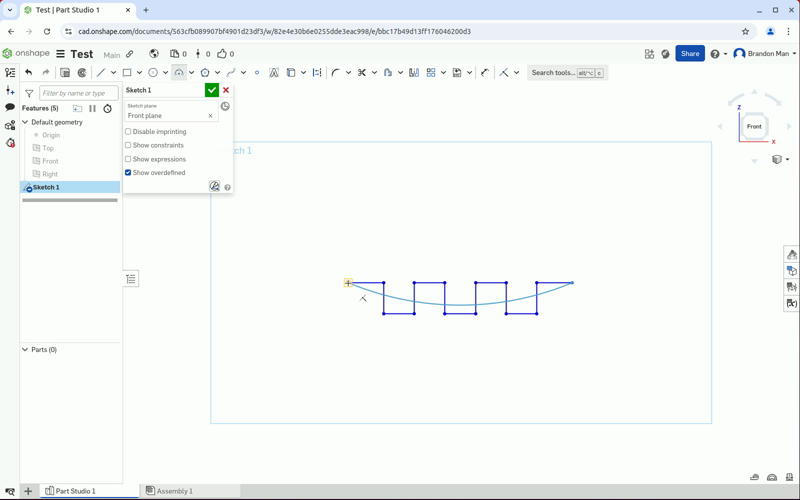
key_down(shift)
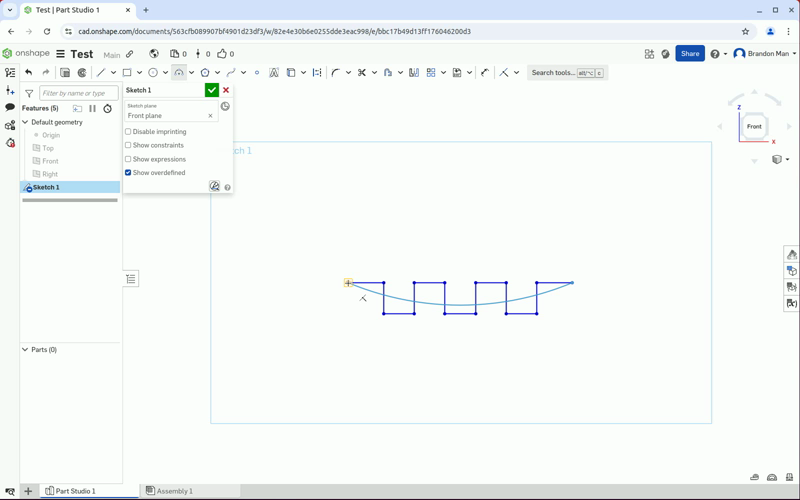
mouse_move(460, 170)
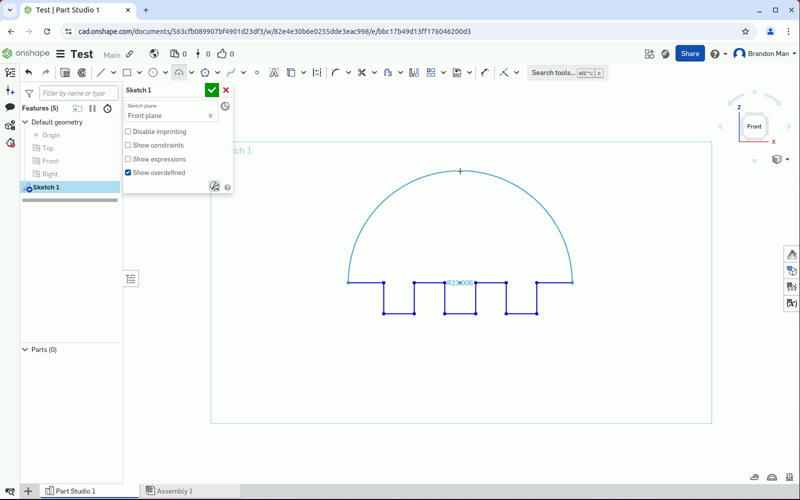
click(460, 170)
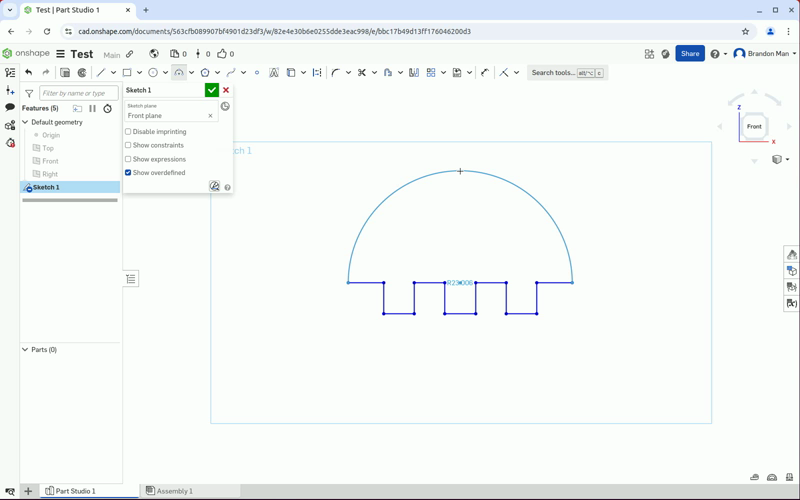
key_up(shift)
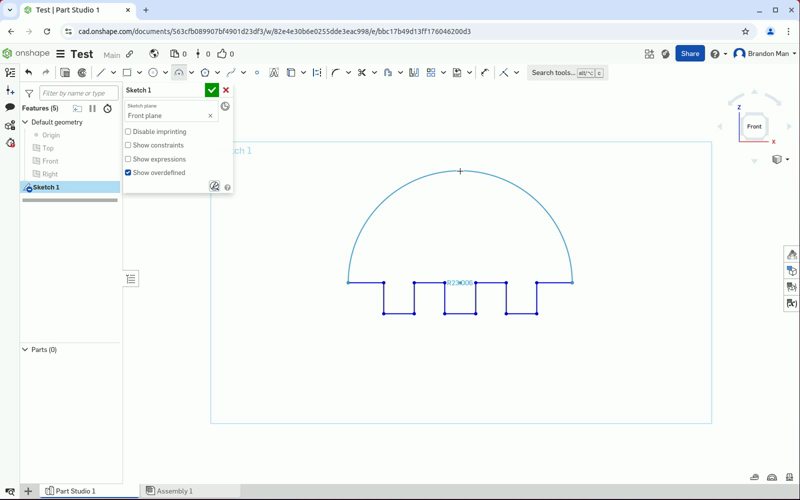
key(esc)
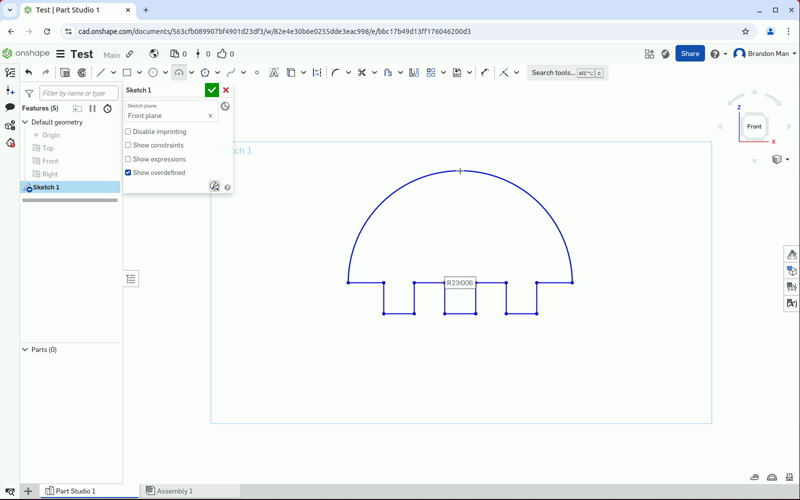
key(c)
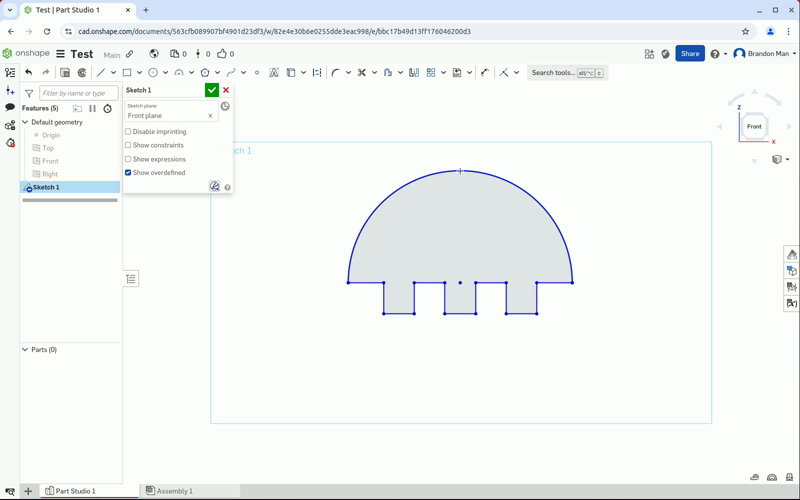
key_down(shift)
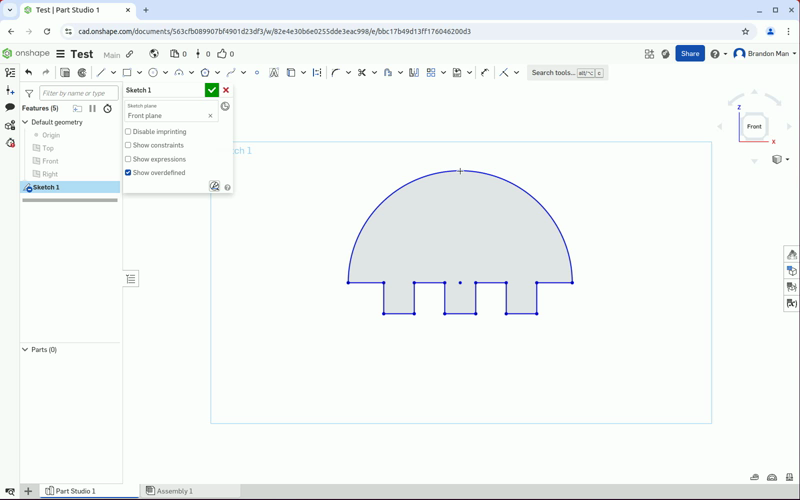
mouse_move(461, 231)
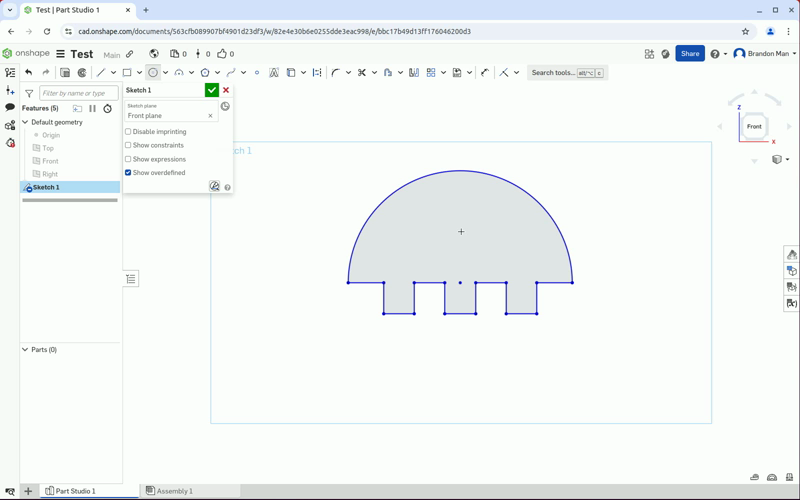
click(461, 231)
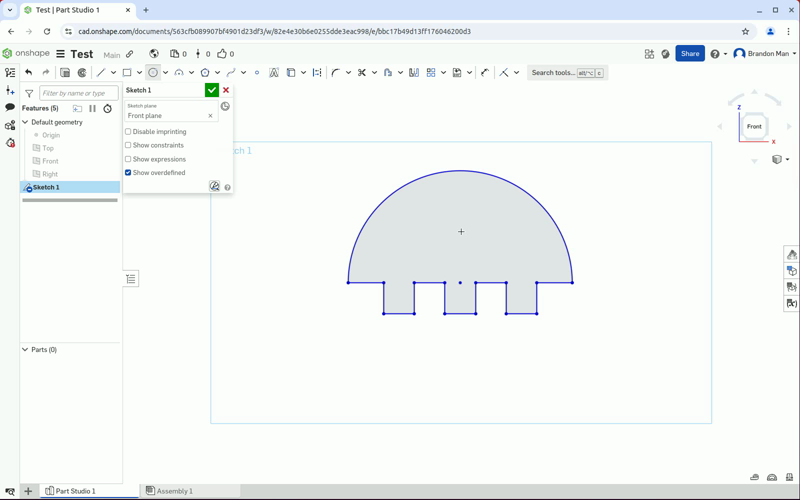
key_up(shift)
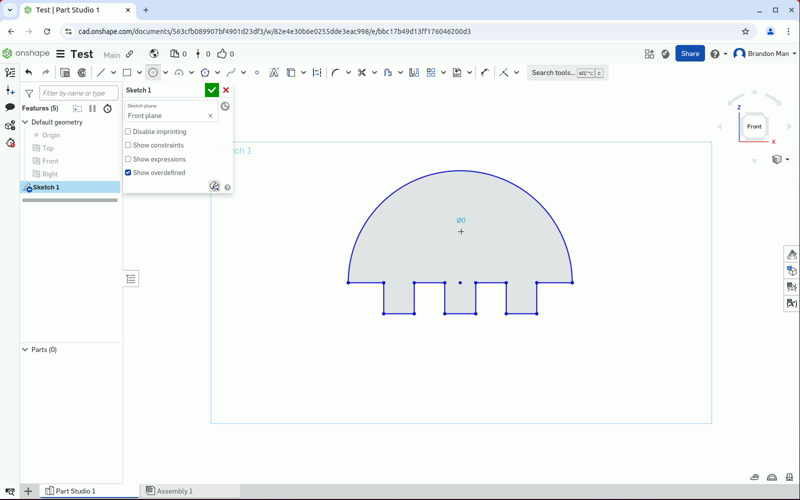
mouse_move(487, 231)
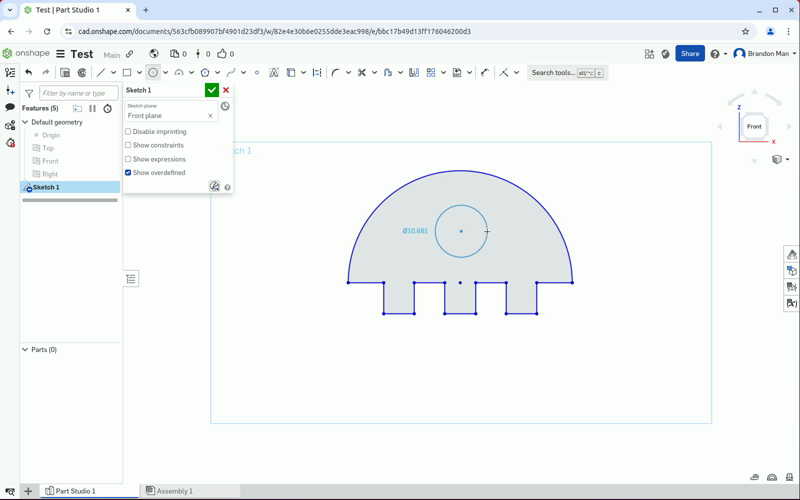
click(487, 231)
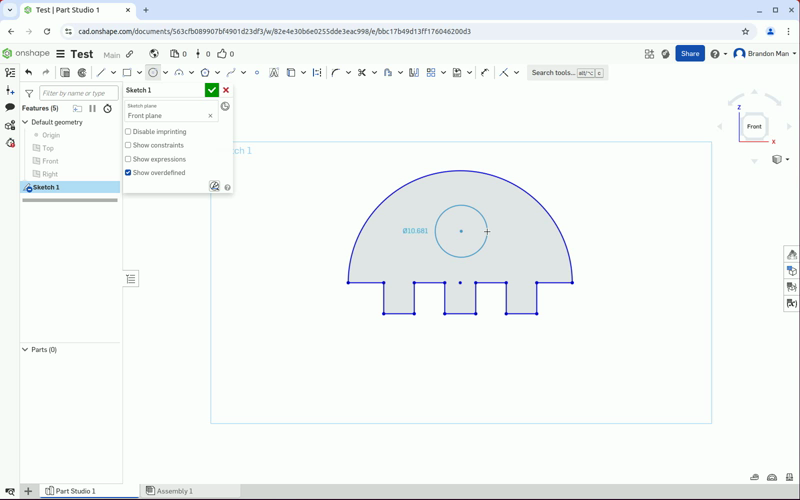
key(esc)
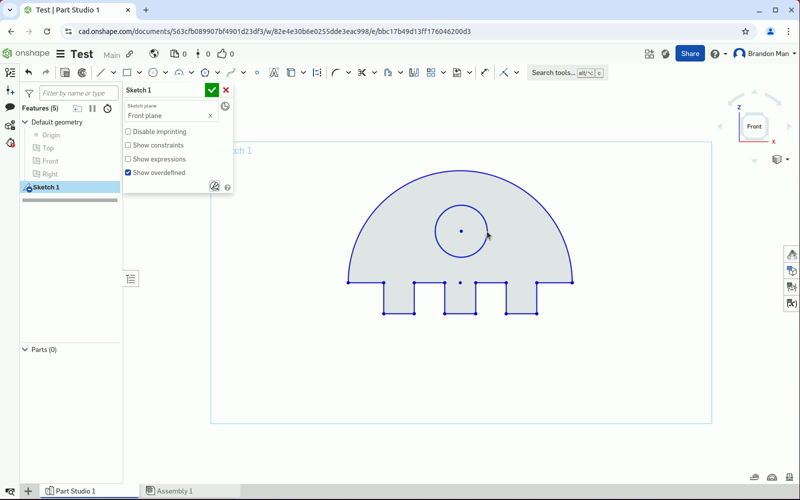
mouse_move(405, 272)
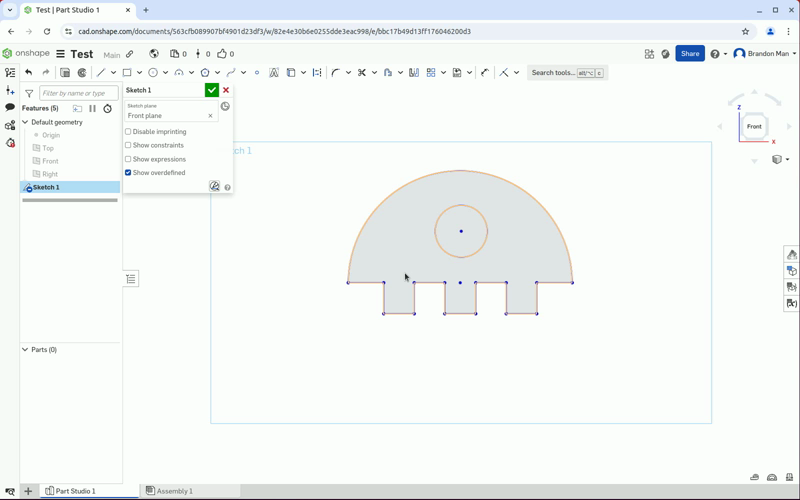
click(405, 272)
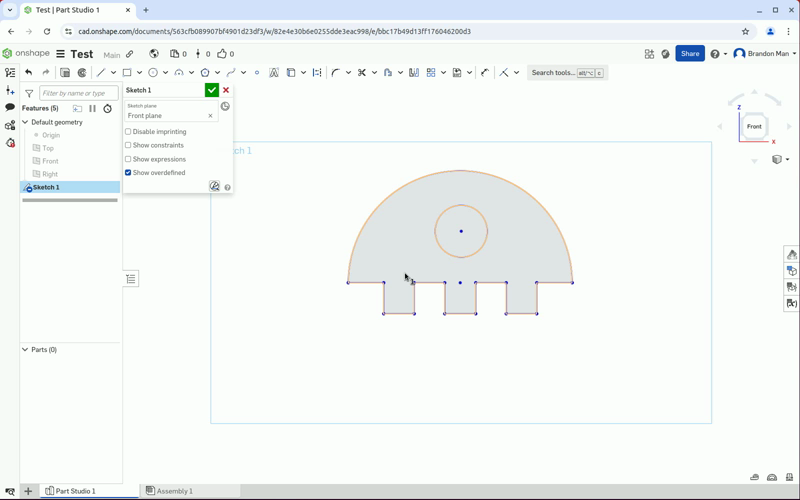
mouse_move(73, 352)
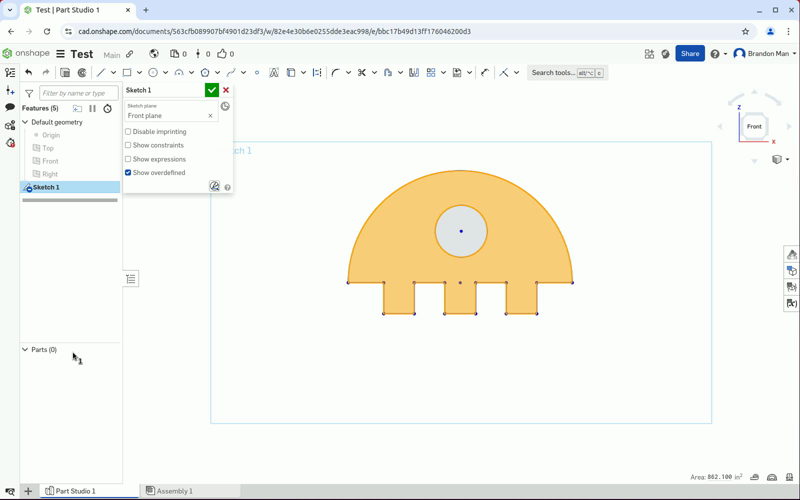
key(shift+y)
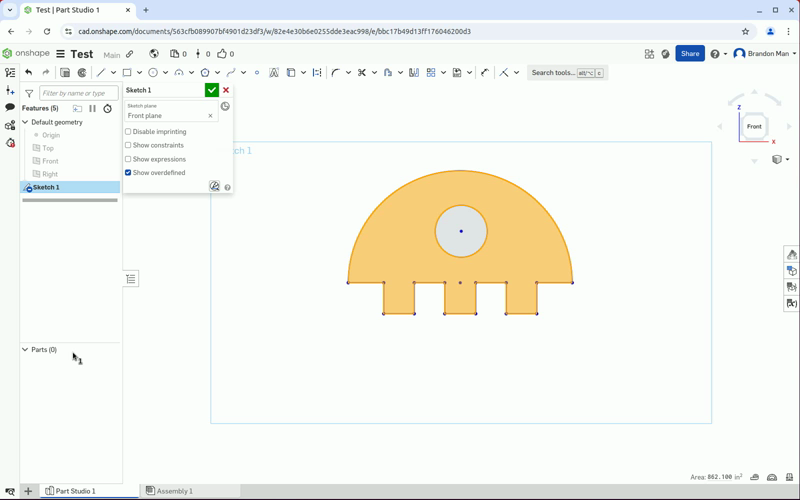
key(shift+e)
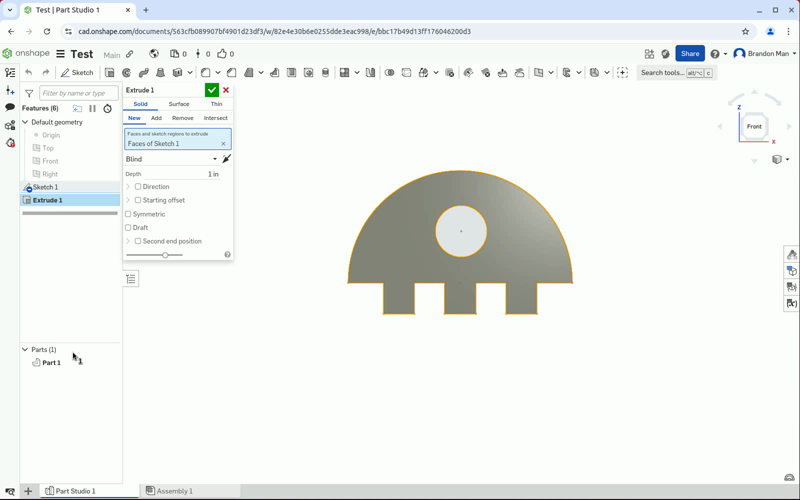
mouse_move(143, 106)
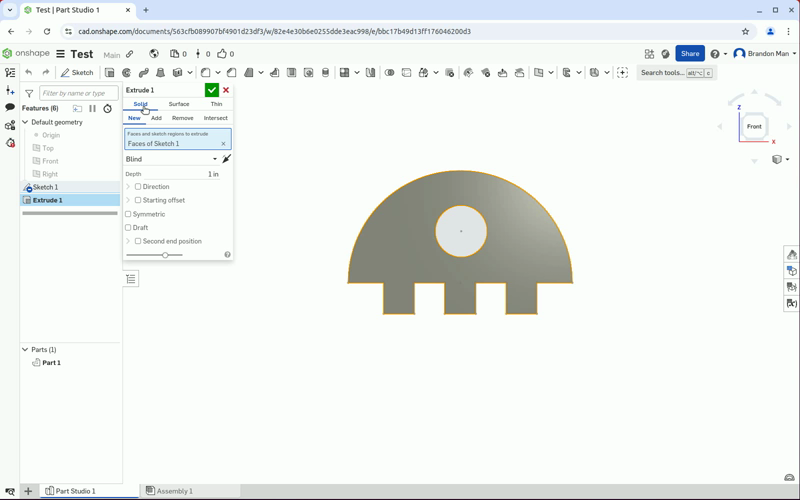
click(143, 106)
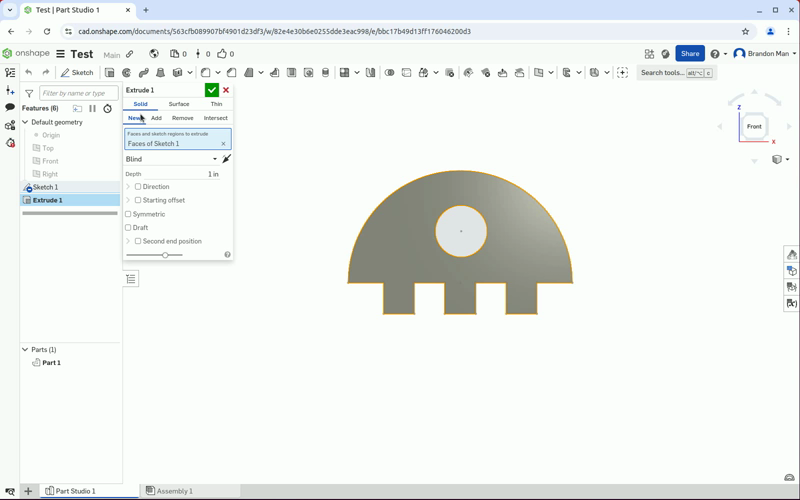
mouse_move(137, 120)
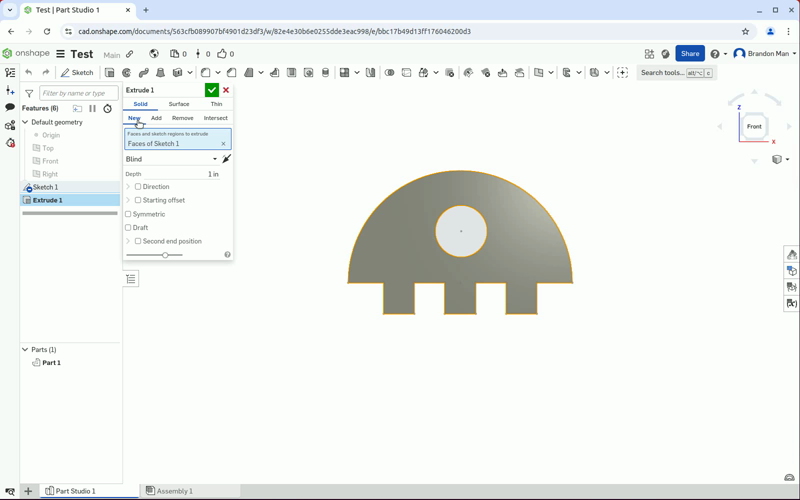
click(137, 120)
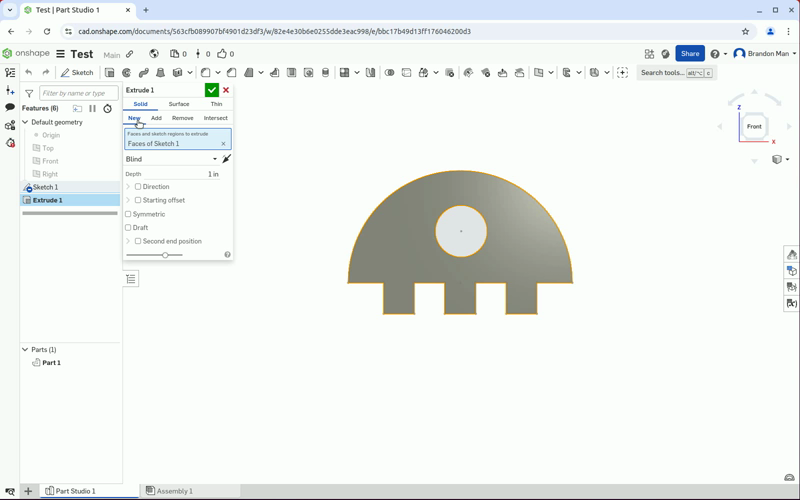
key(tab, 4)
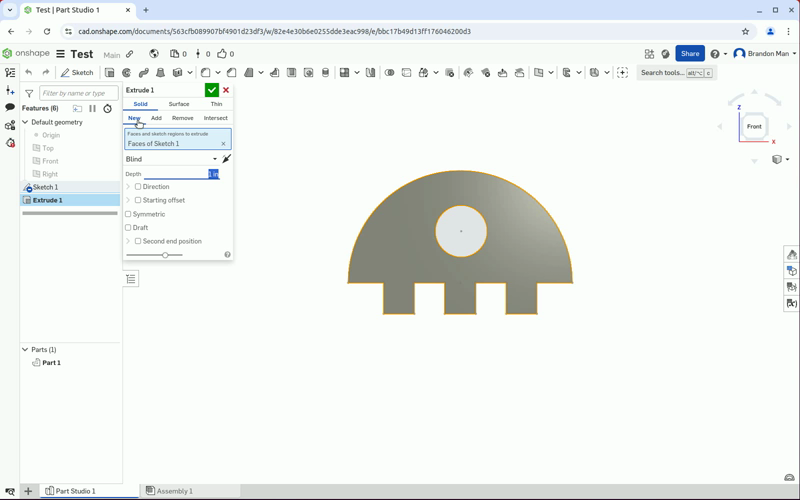
text(6.258)
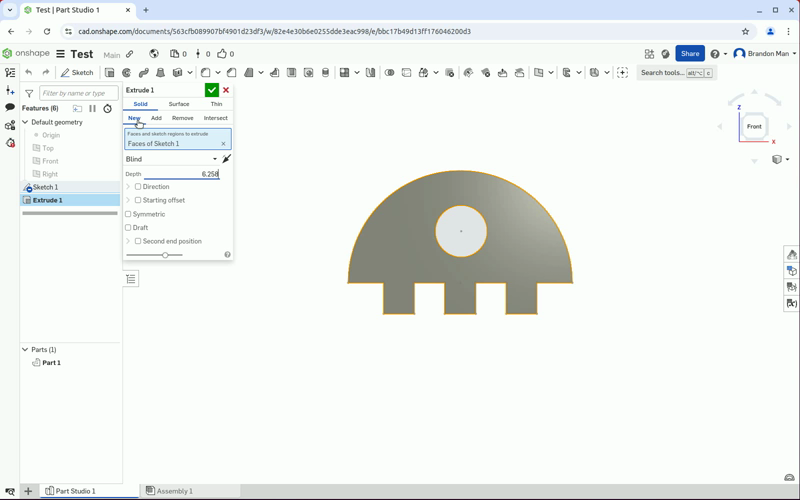
key(enter)
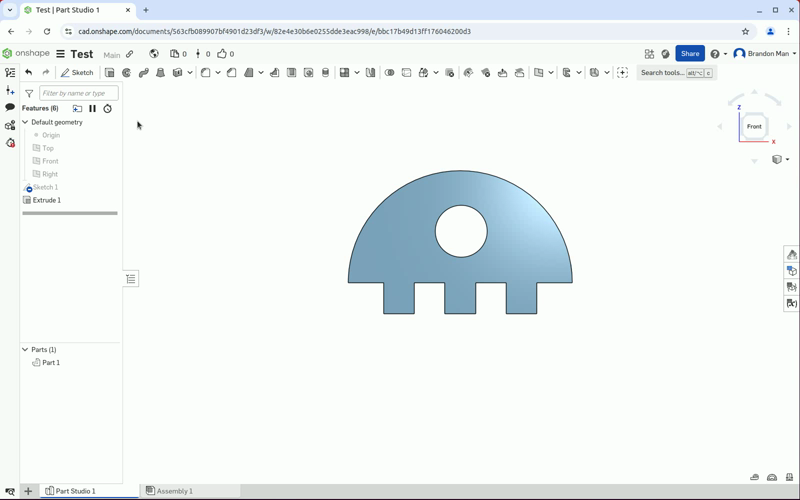
key(shift+h)
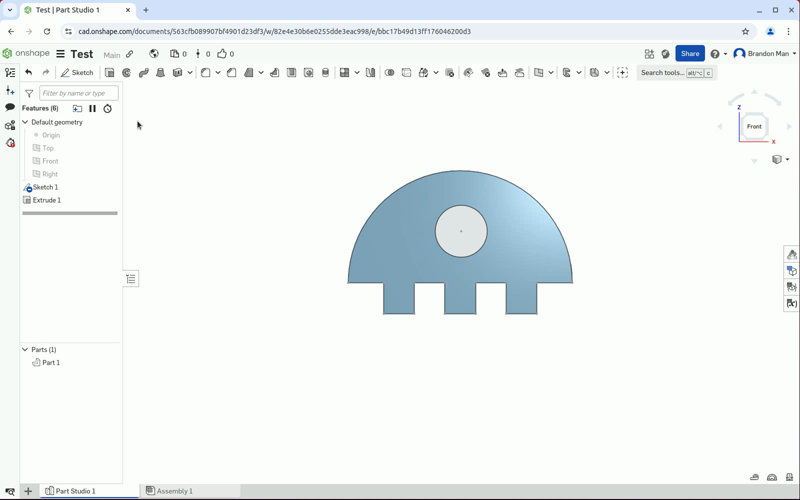
key(shift+h)
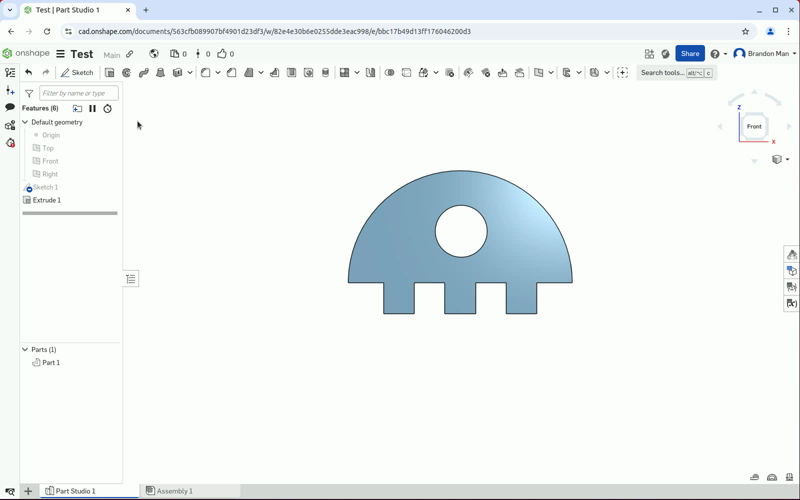
mouse_move(73, 189)
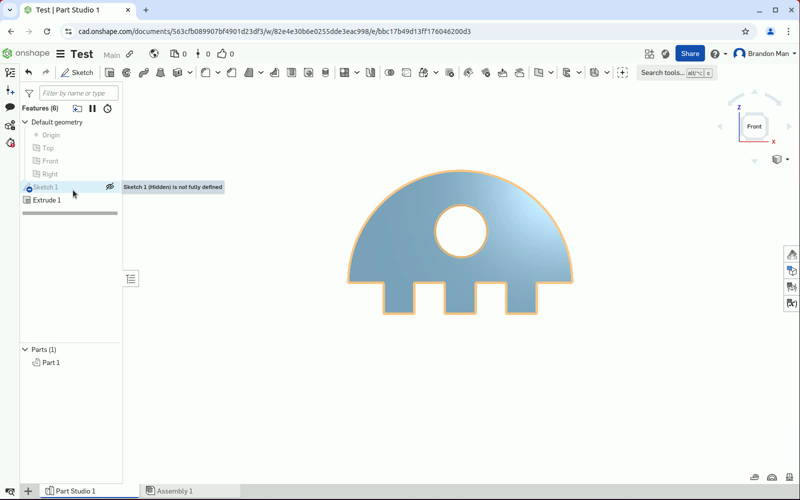
click(73, 189)
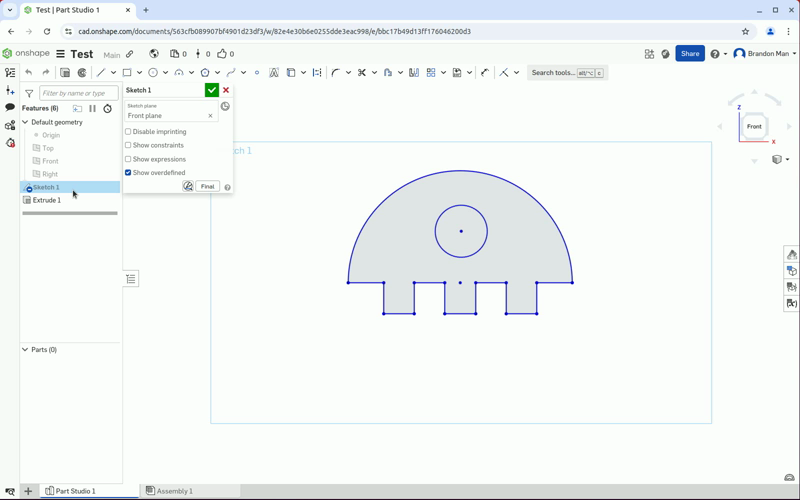
mouse_move(229, 92)
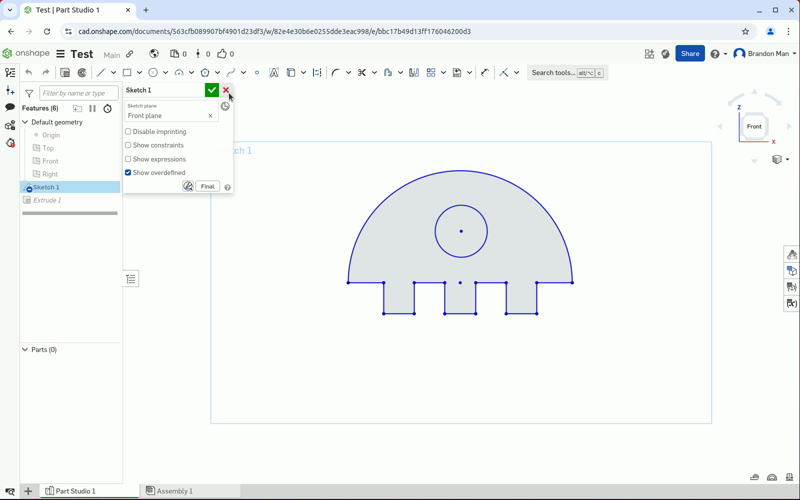
click(229, 92)
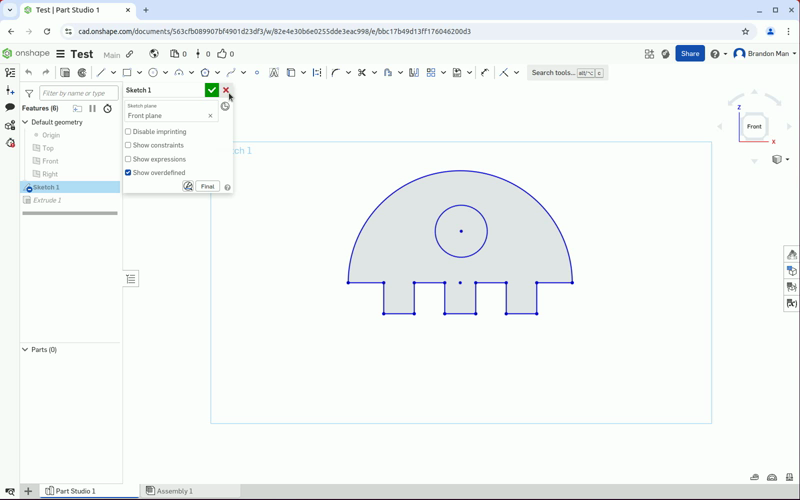
key(shift+s)
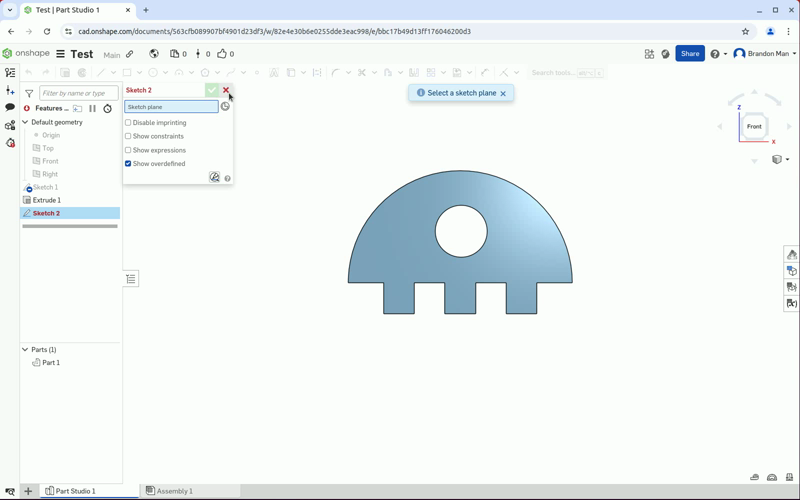
mouse_move(73, 163)
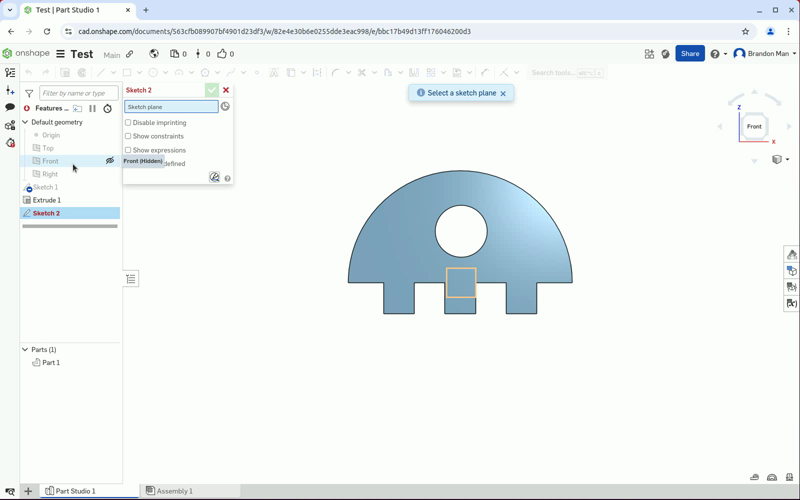
click(73, 163)
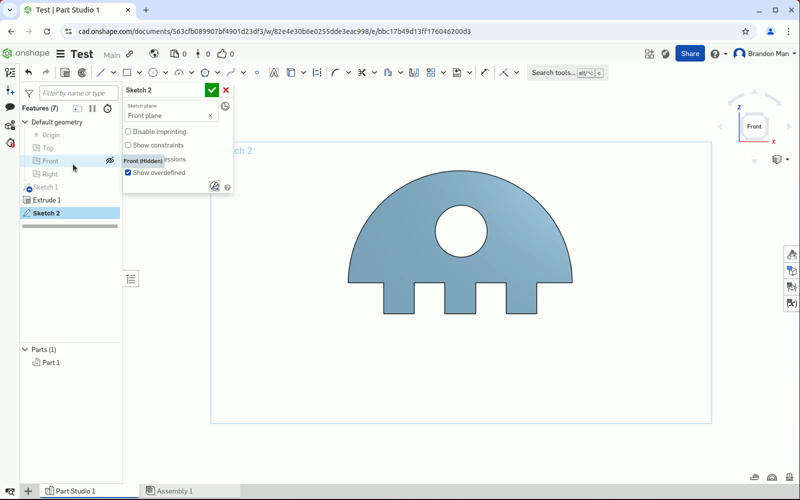
mouse_move(73, 352)
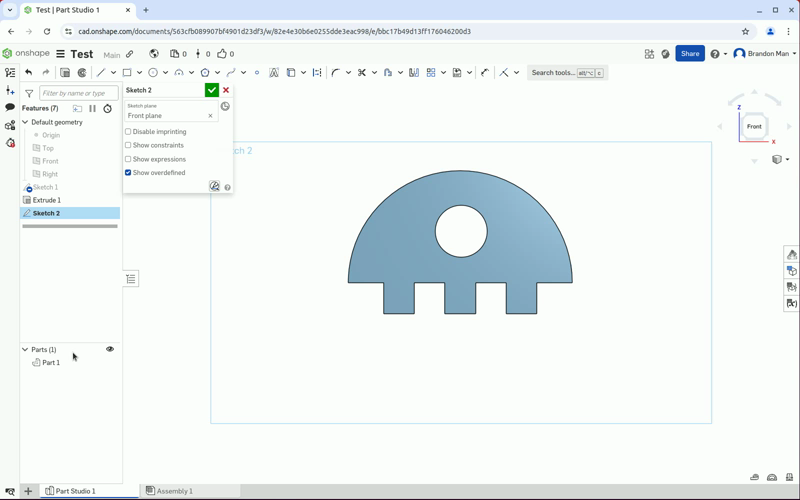
key(y)
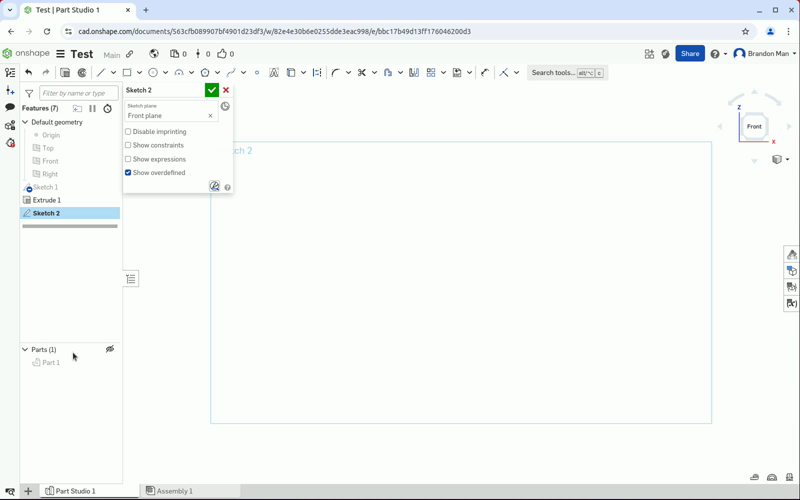
key(l)
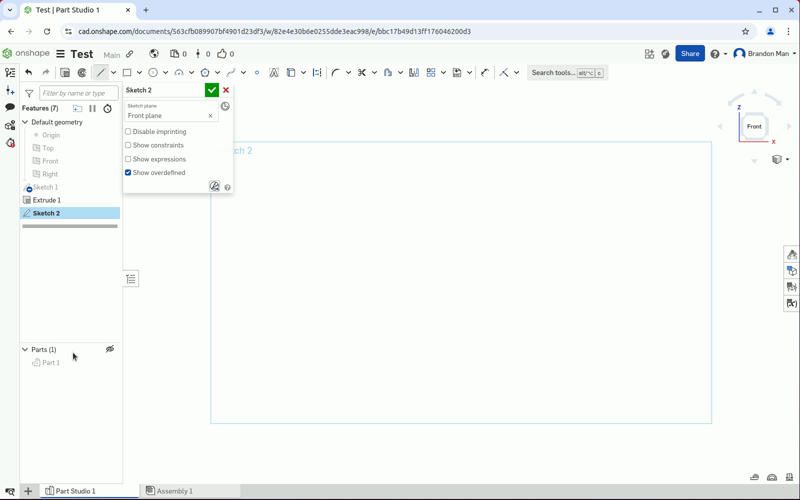
key_down(shift)
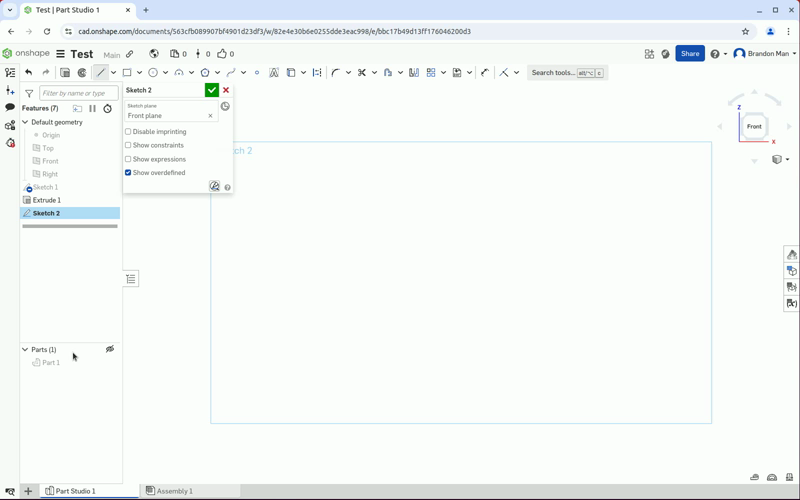
mouse_move(348, 282)
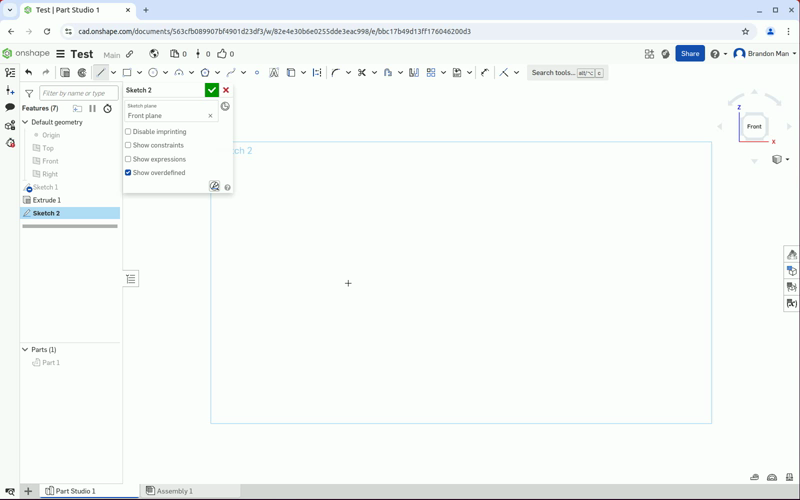
click(348, 282)
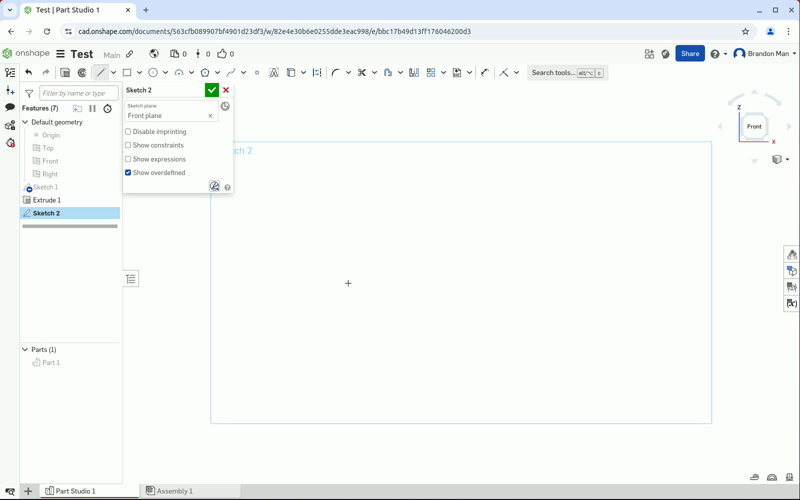
key_up(shift)
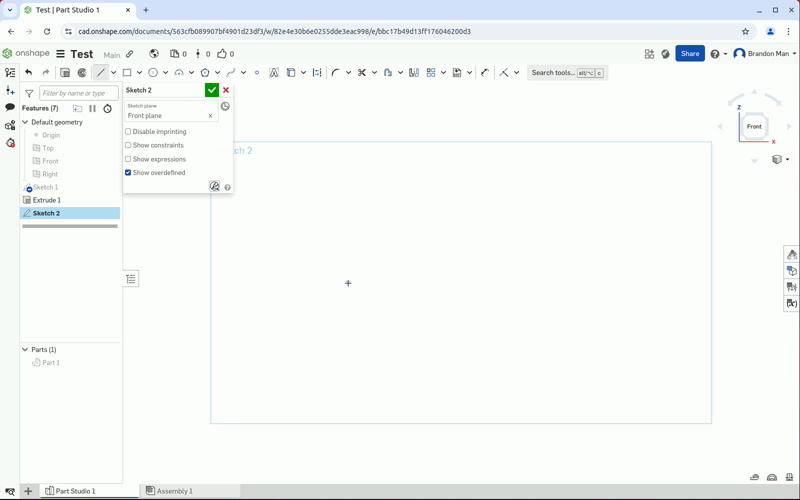
key_down(shift)
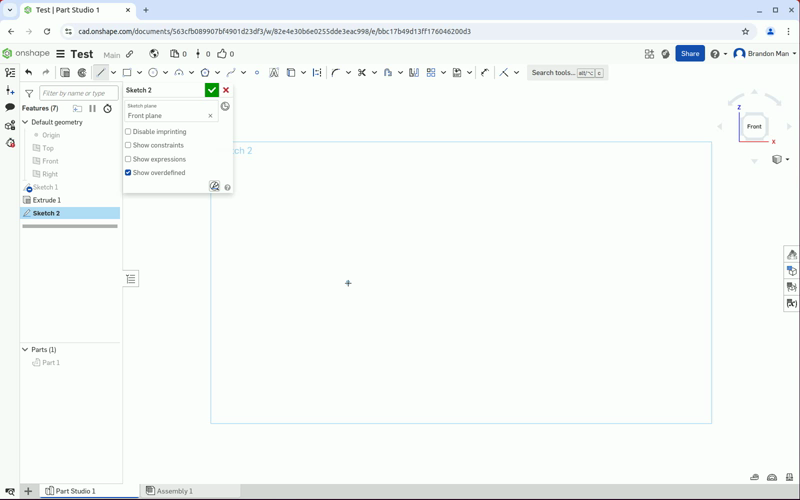
mouse_move(378, 282)
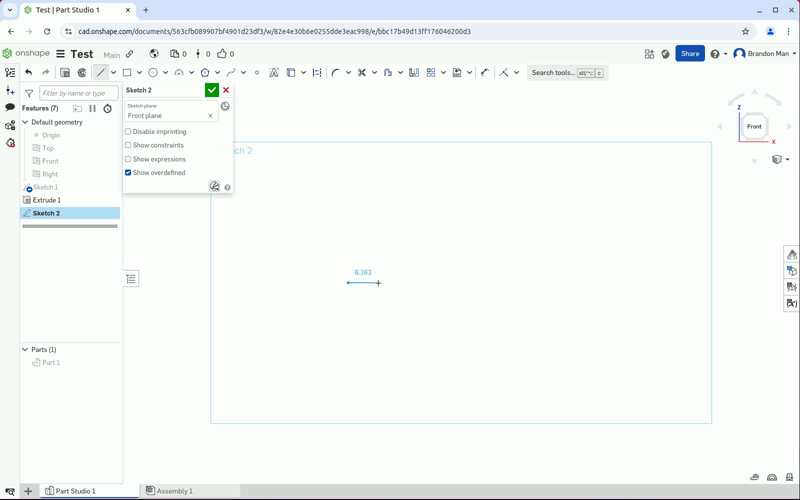
mouse_move(383, 282)
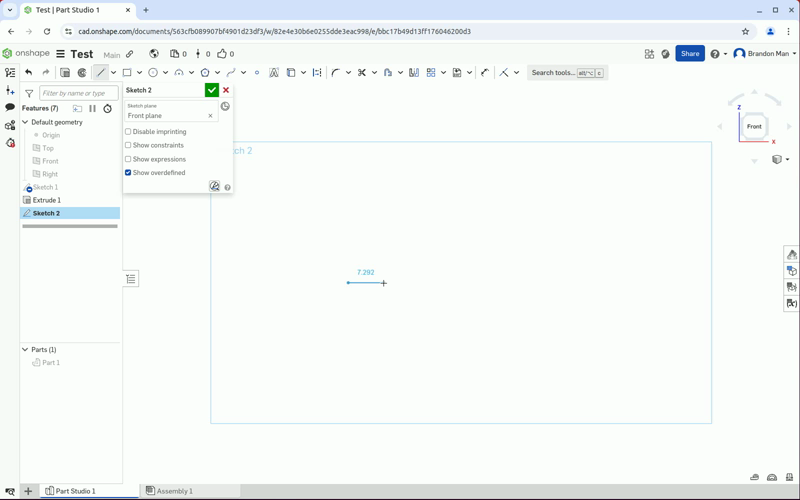
click(383, 282)
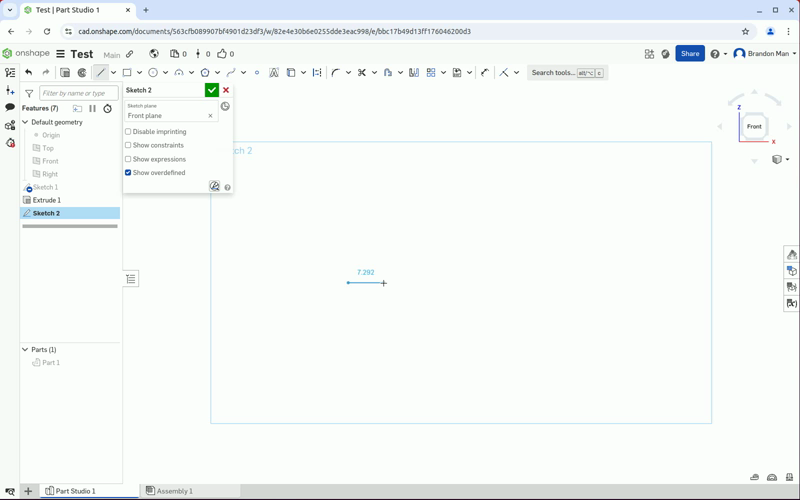
key_up(shift)
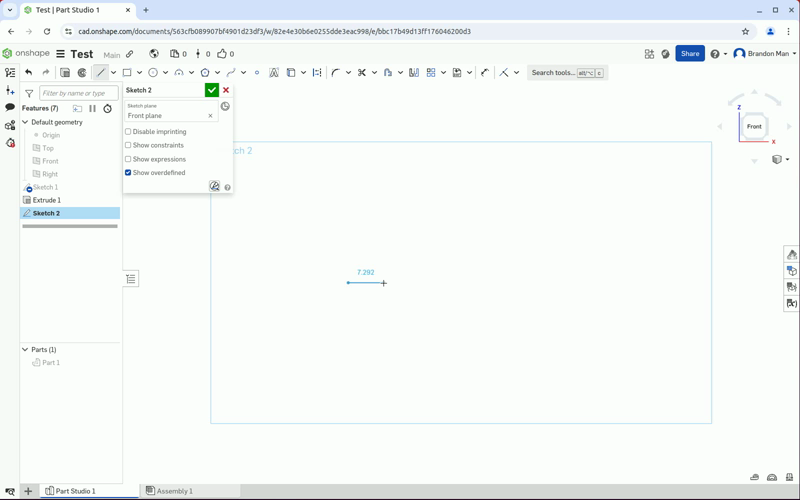
key_down(shift)
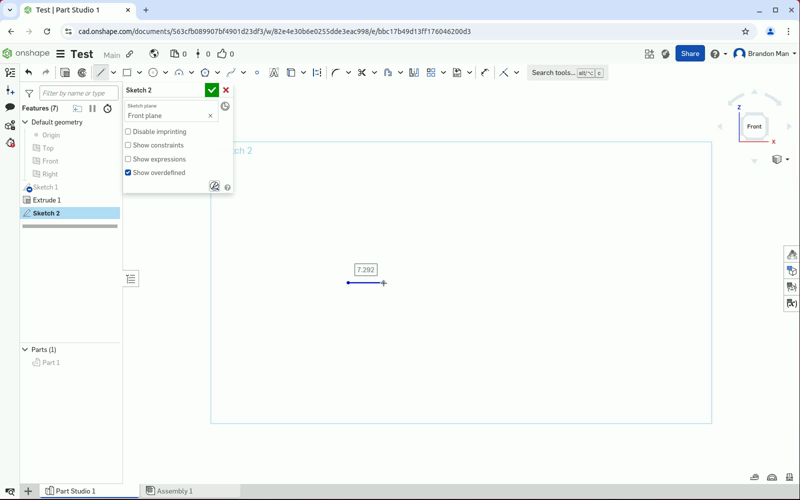
mouse_move(413, 282)
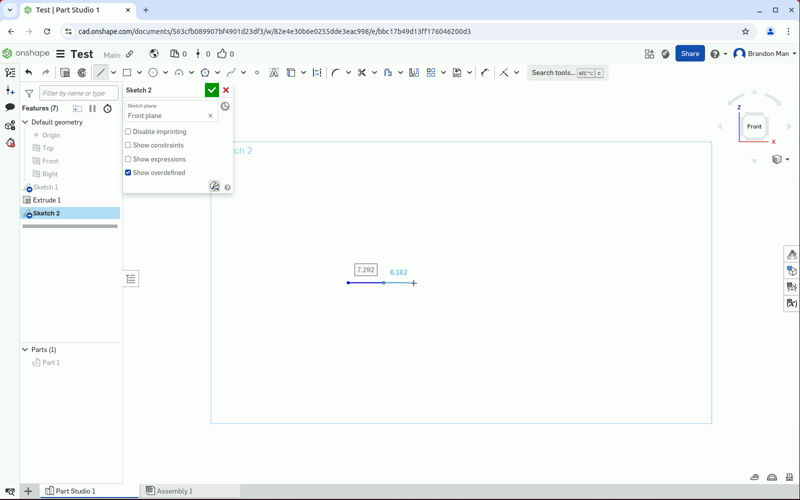
mouse_move(383, 313)
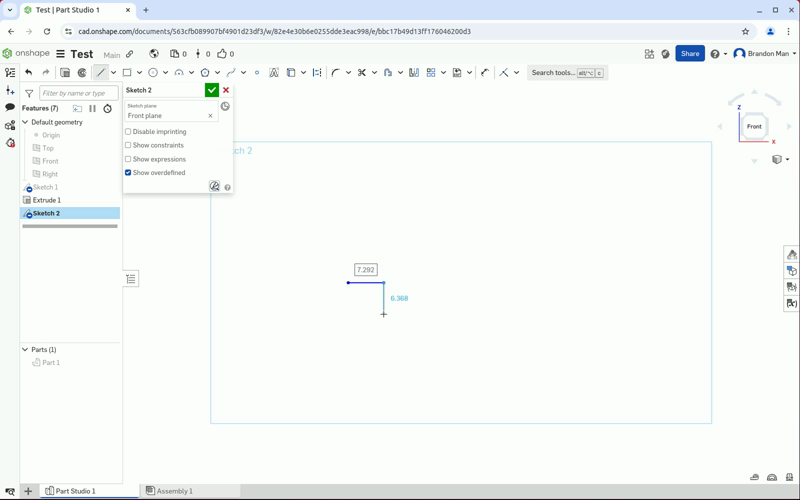
click(383, 313)
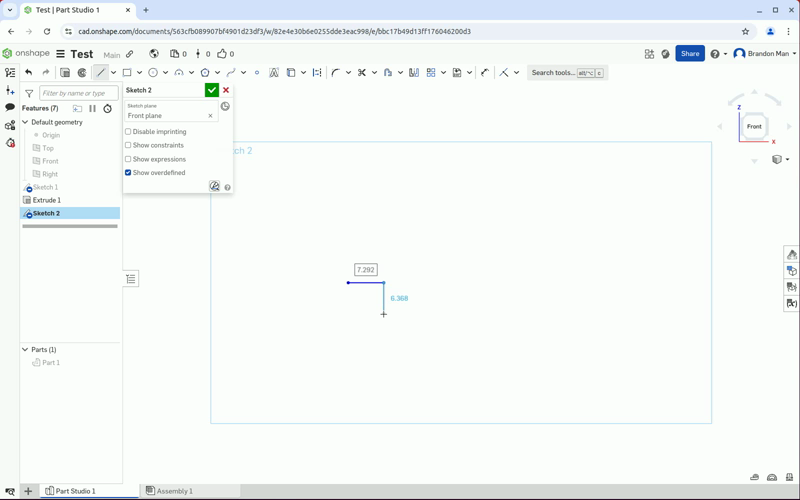
key_up(shift)
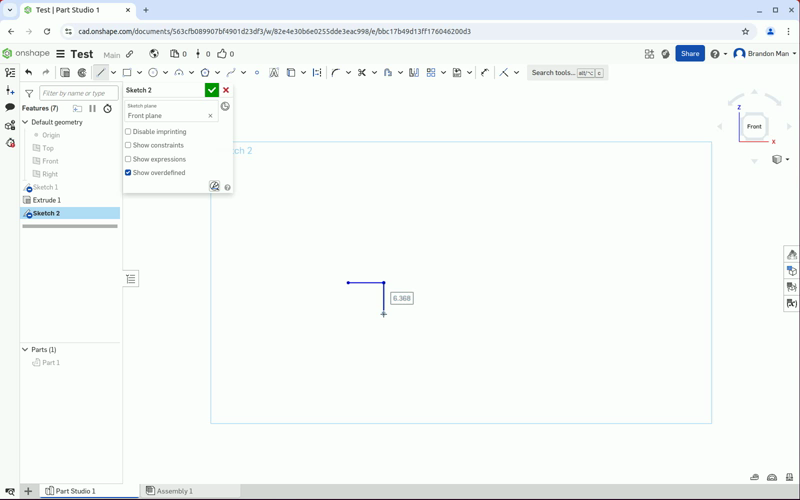
key_down(shift)
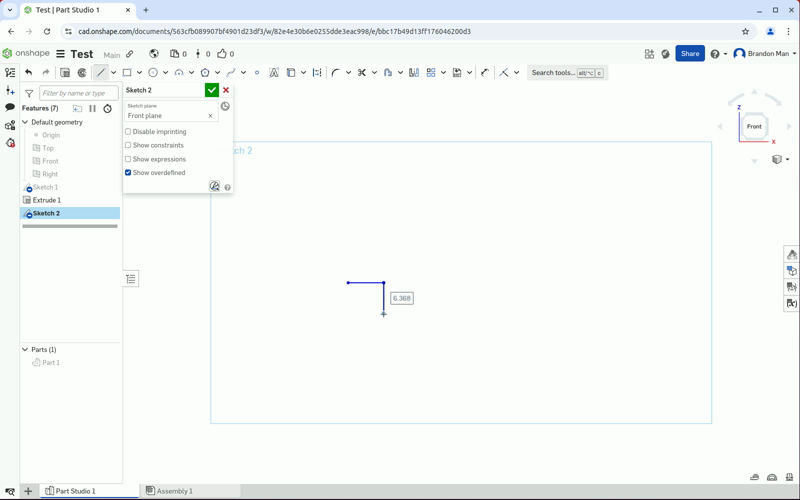
mouse_move(413, 313)
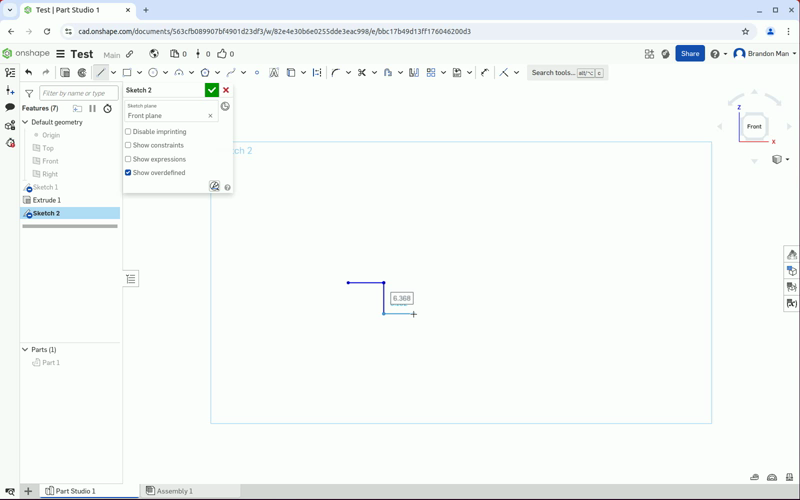
mouse_move(414, 313)
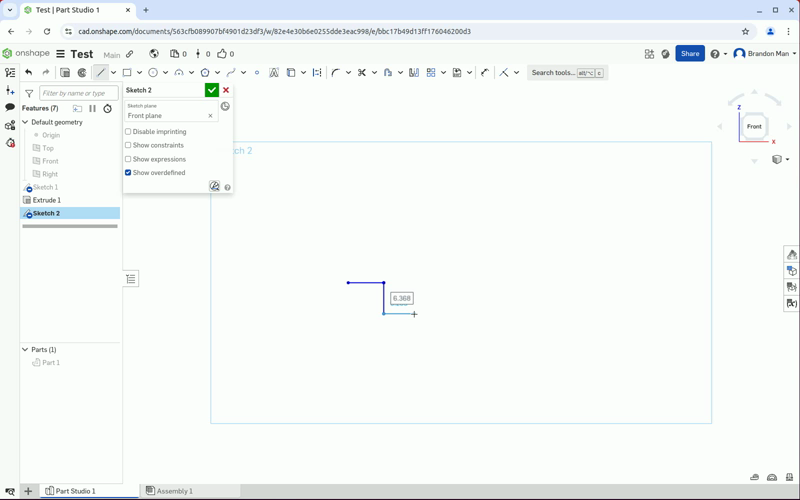
click(414, 313)
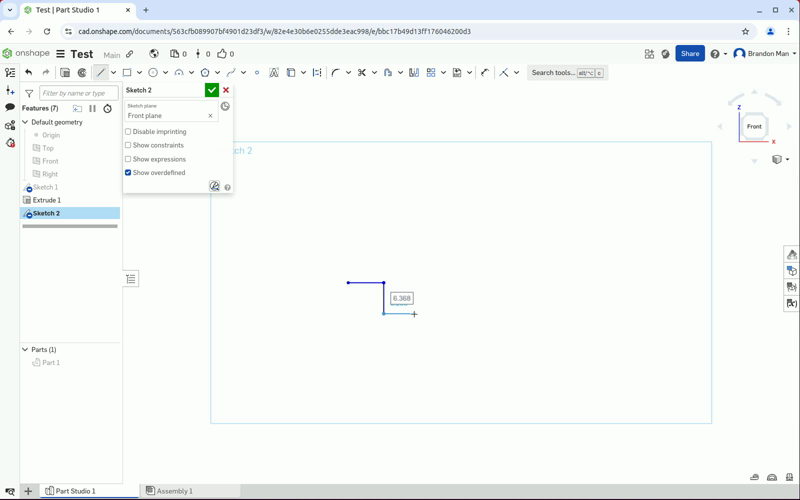
key_up(shift)
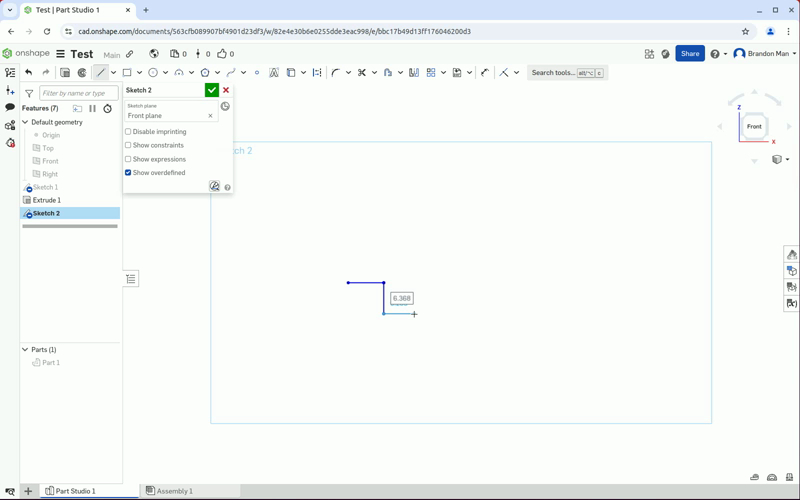
key_down(shift)
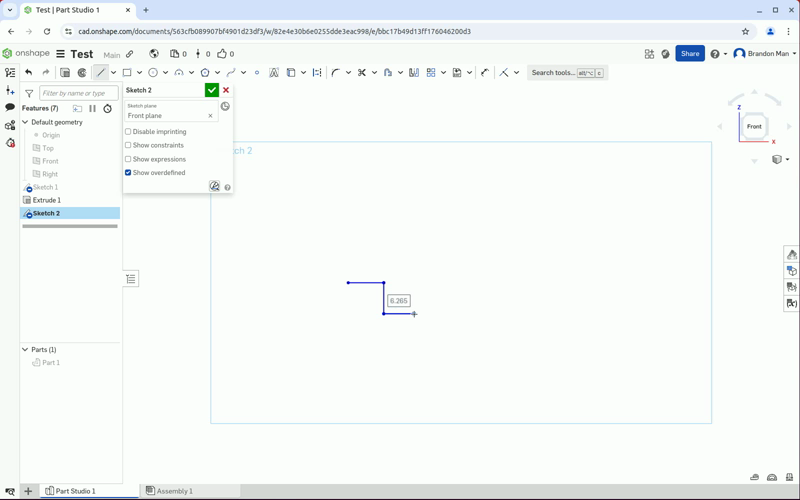
mouse_move(444, 313)
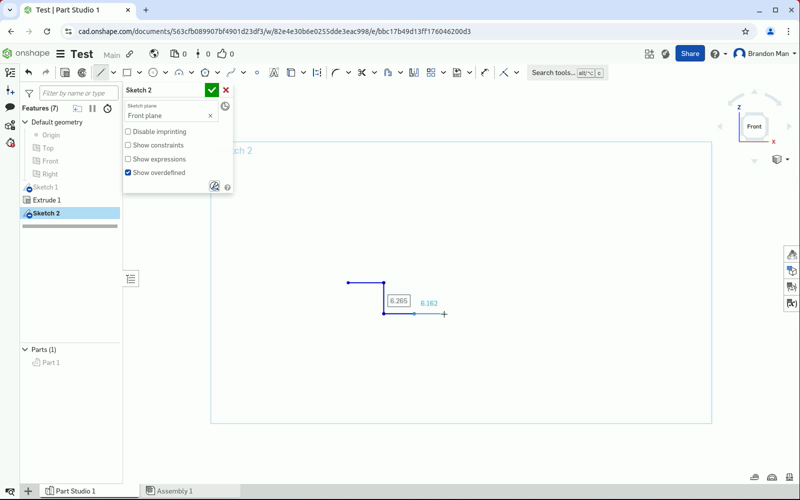
mouse_move(414, 282)
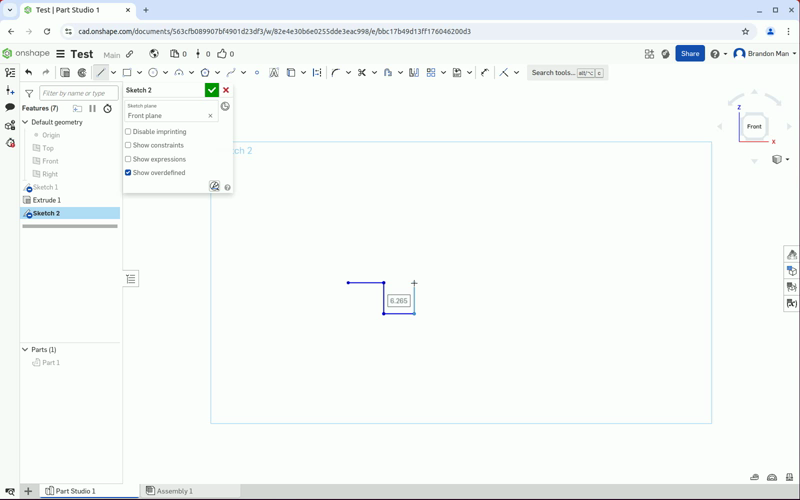
click(414, 282)
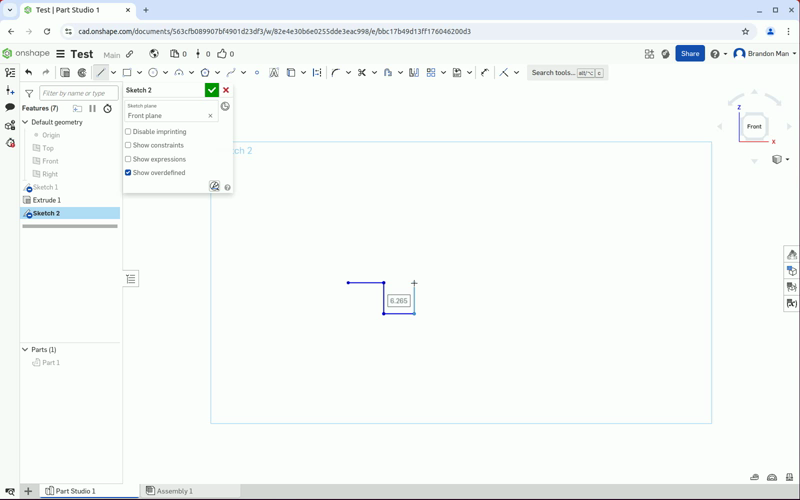
key_up(shift)
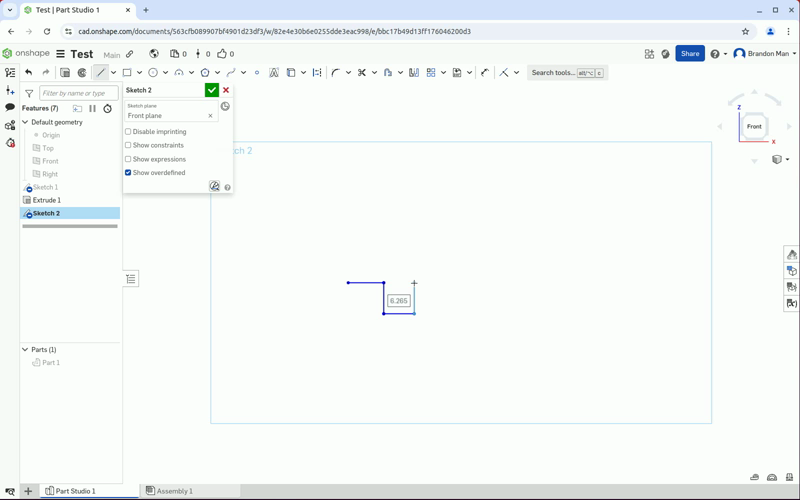
key_down(shift)
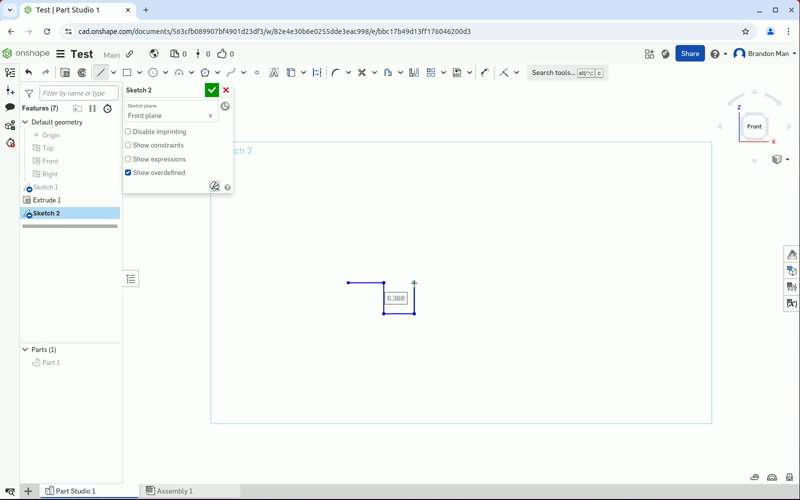
mouse_move(444, 282)
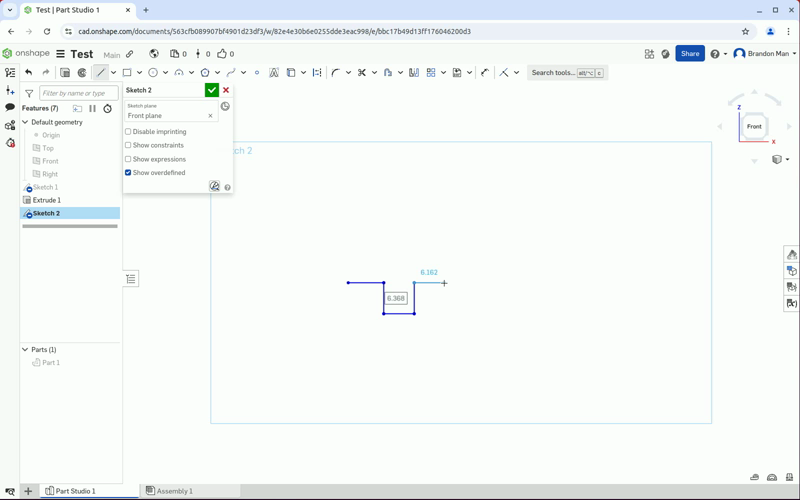
mouse_move(444, 282)
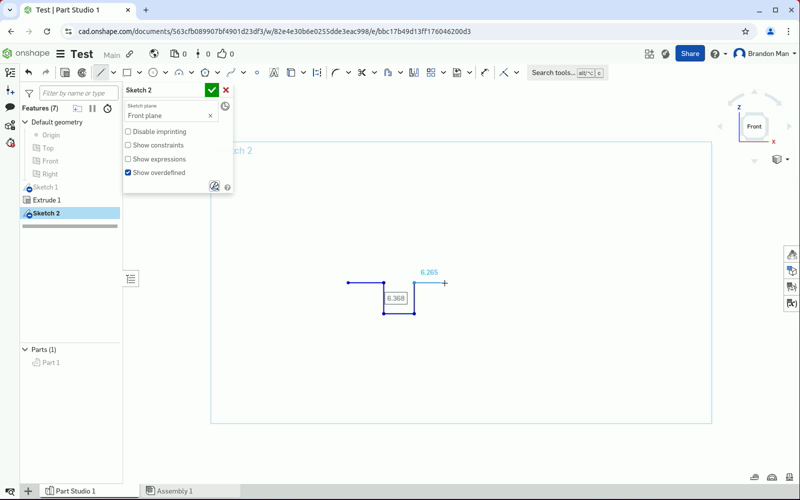
click(444, 282)
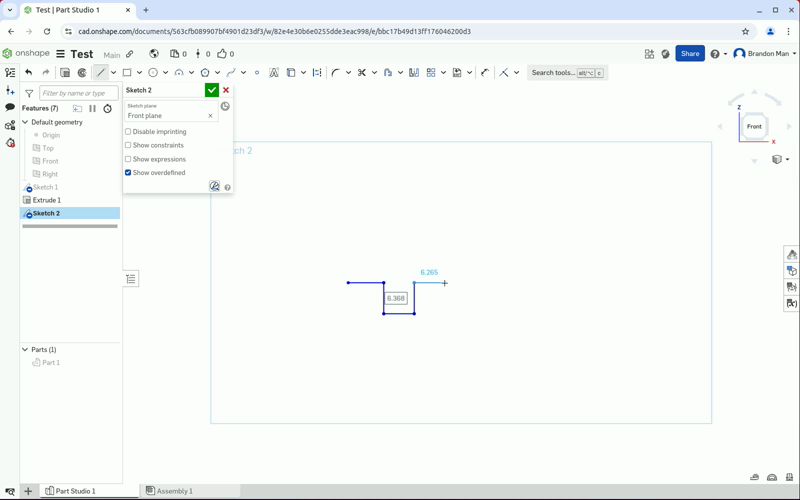
key_up(shift)
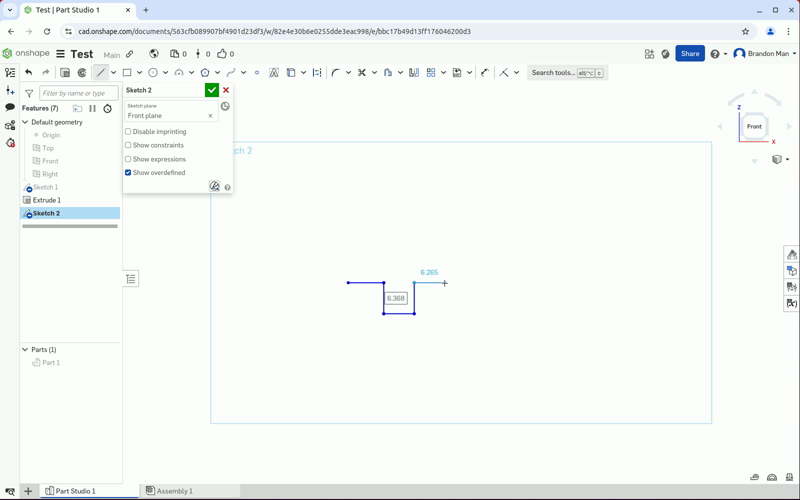
key_down(shift)
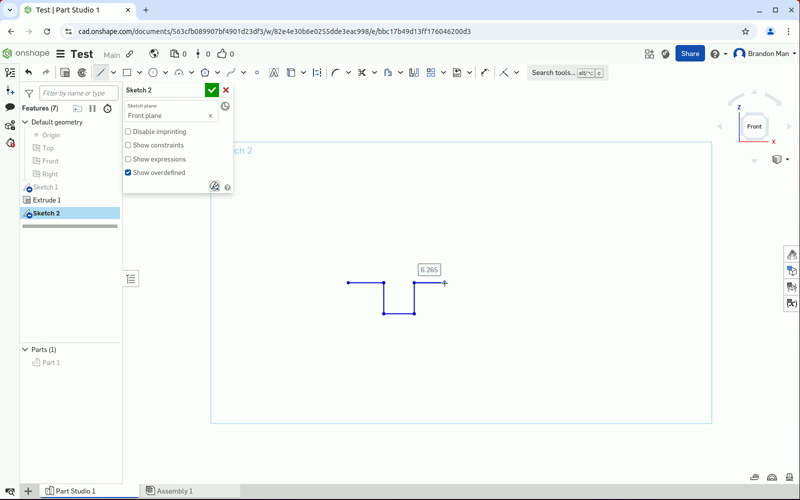
mouse_move(474, 282)
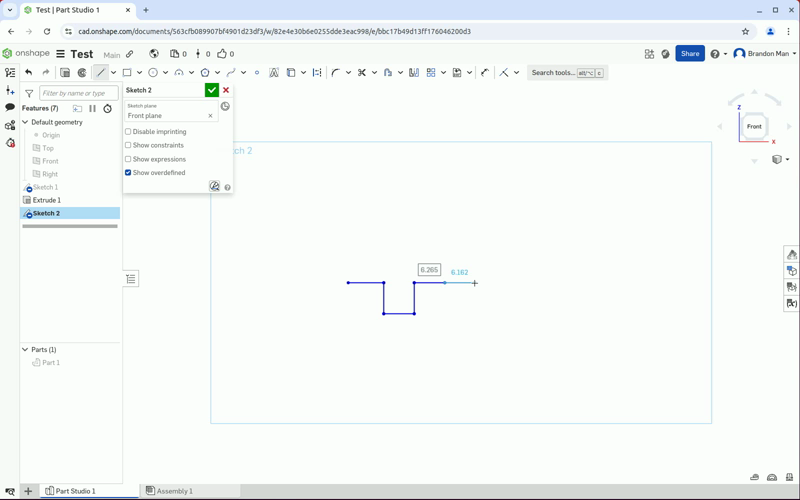
mouse_move(444, 313)
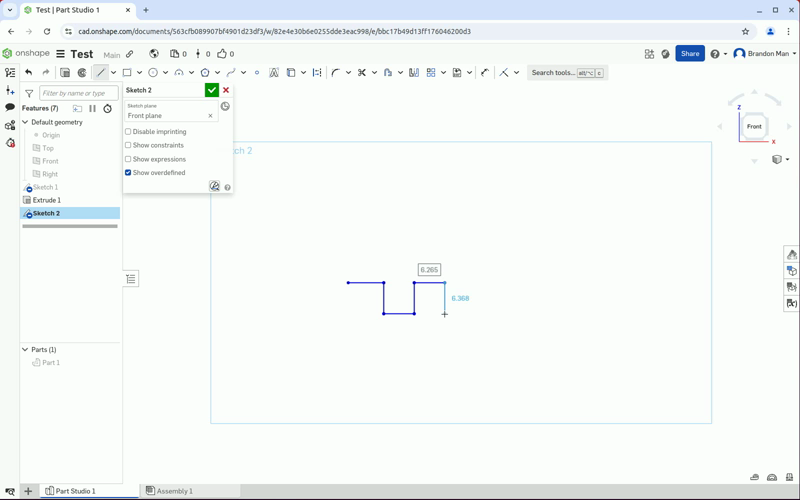
click(444, 313)
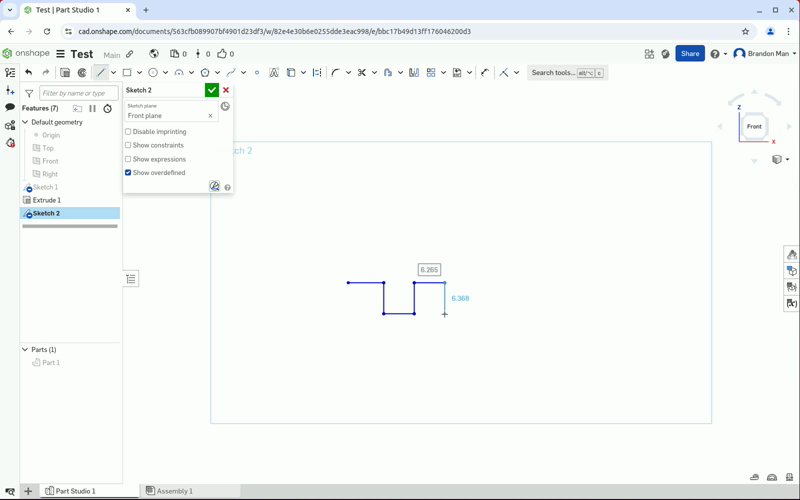
key_up(shift)
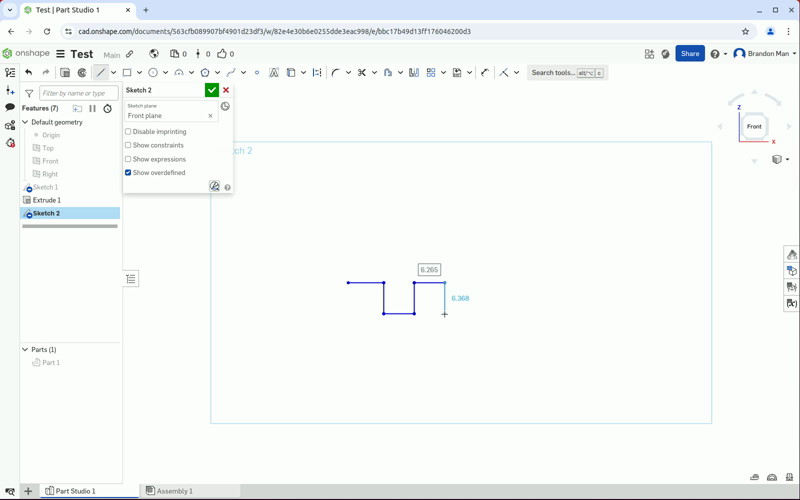
key_down(shift)
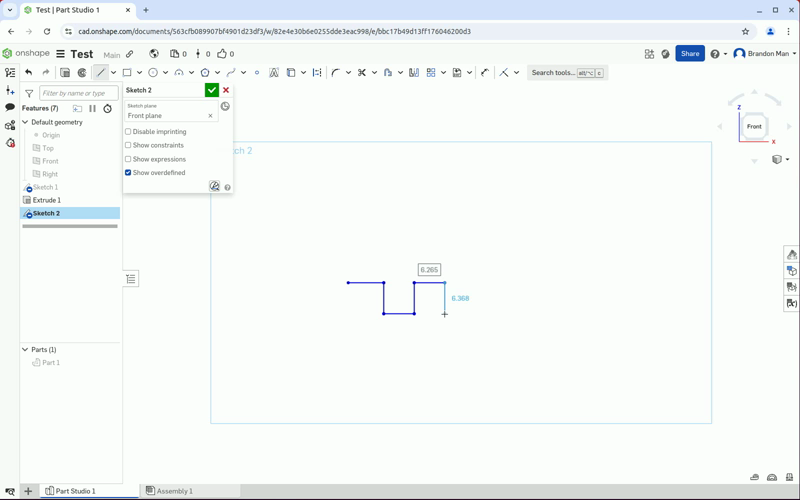
mouse_move(474, 313)
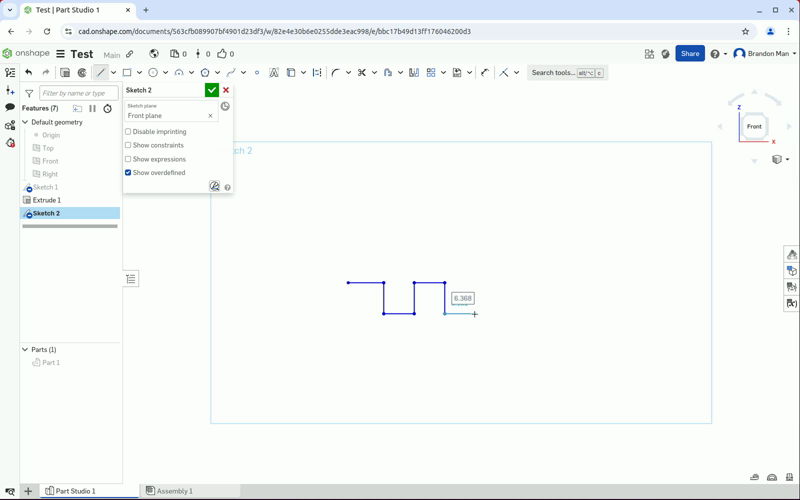
mouse_move(475, 313)
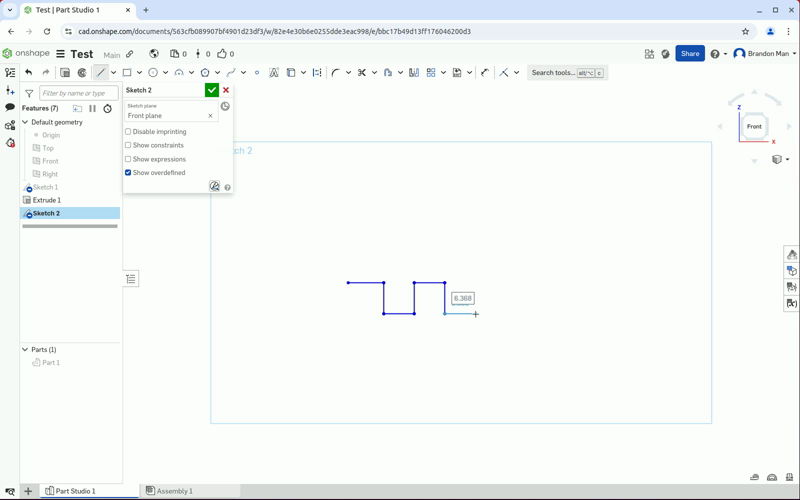
click(475, 313)
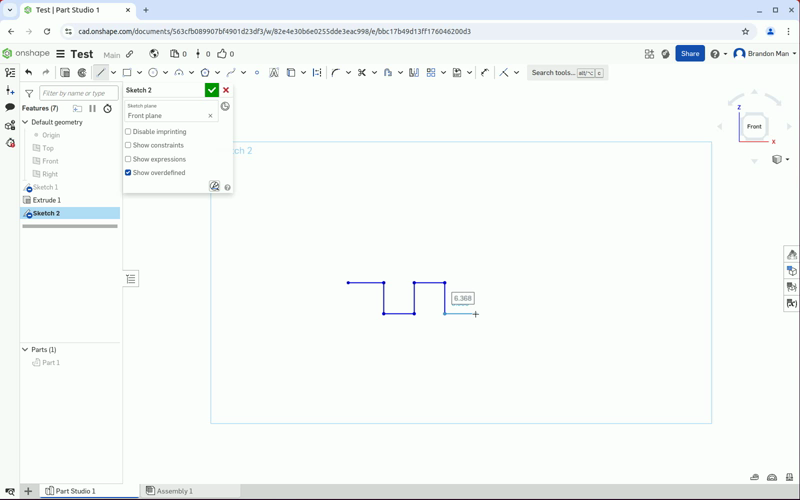
key_up(shift)
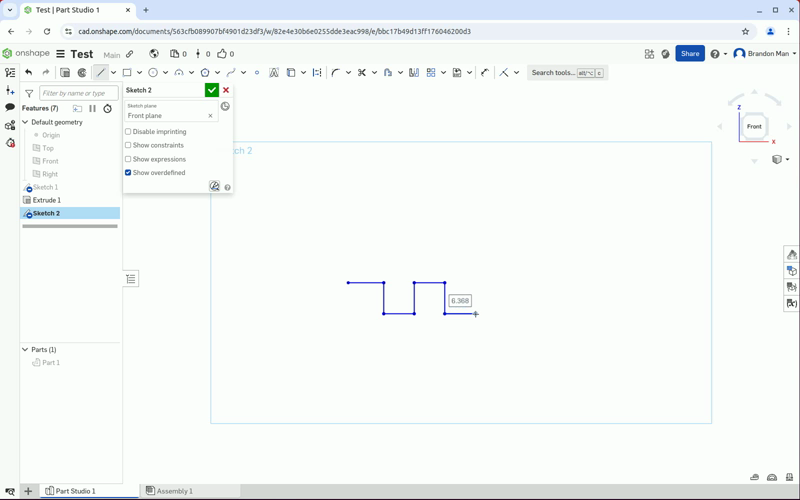
key_down(shift)
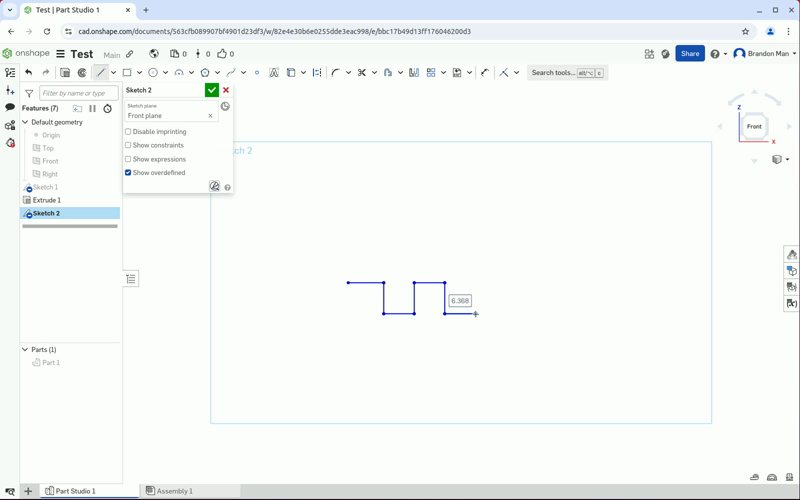
mouse_move(505, 313)
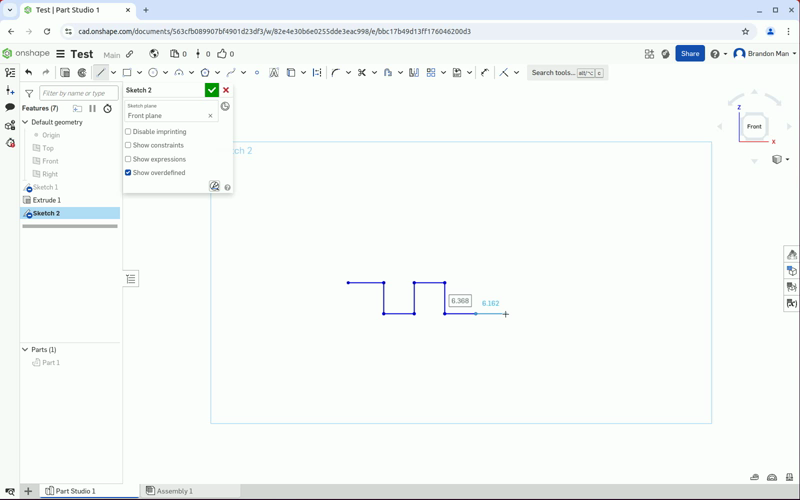
mouse_move(475, 282)
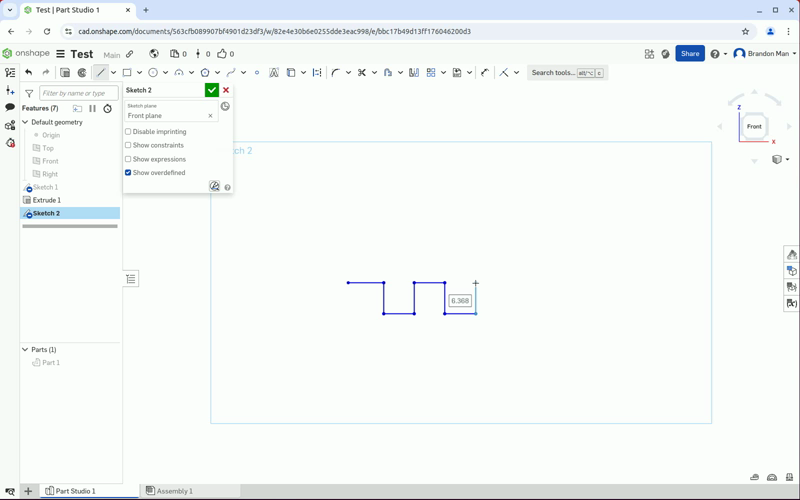
click(475, 282)
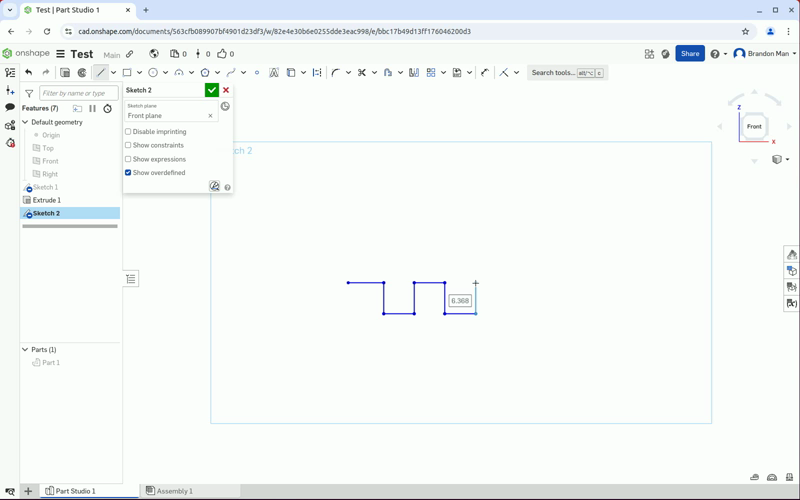
key_up(shift)
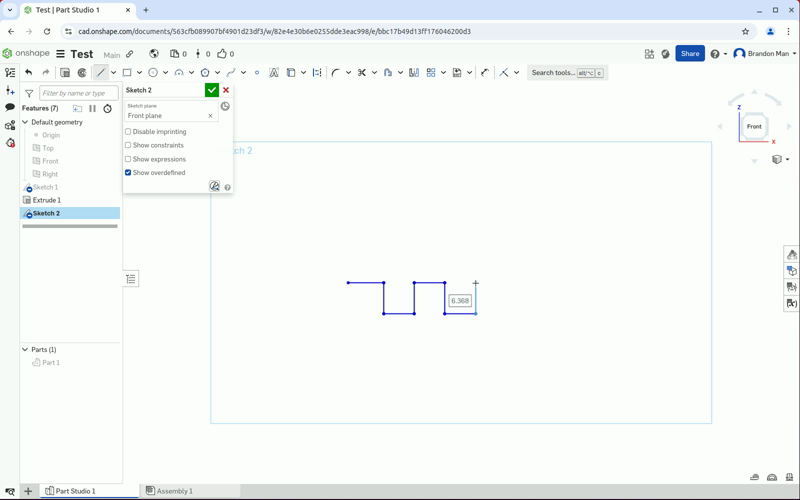
key_down(shift)
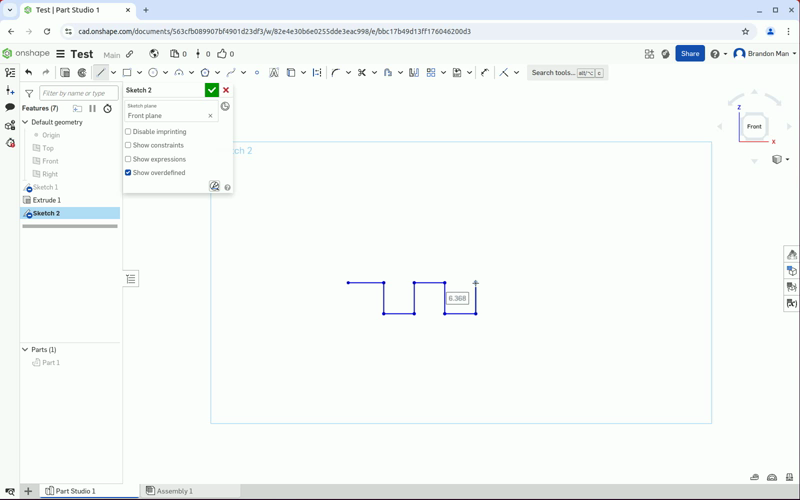
mouse_move(505, 282)
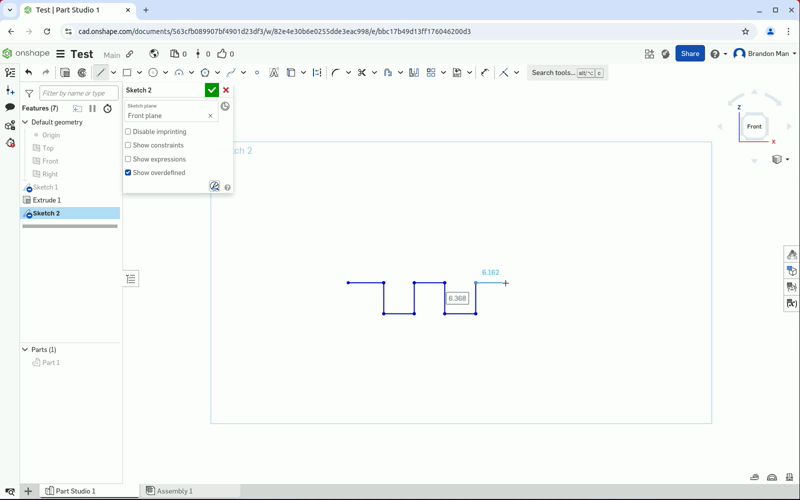
mouse_move(506, 282)
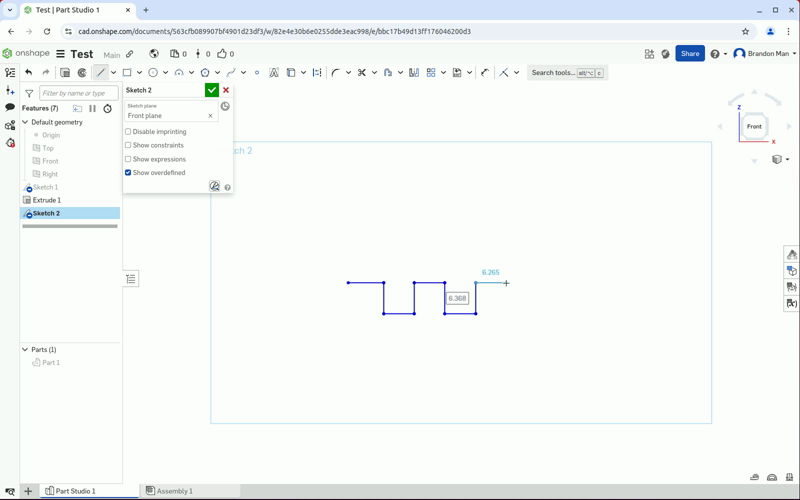
click(506, 282)
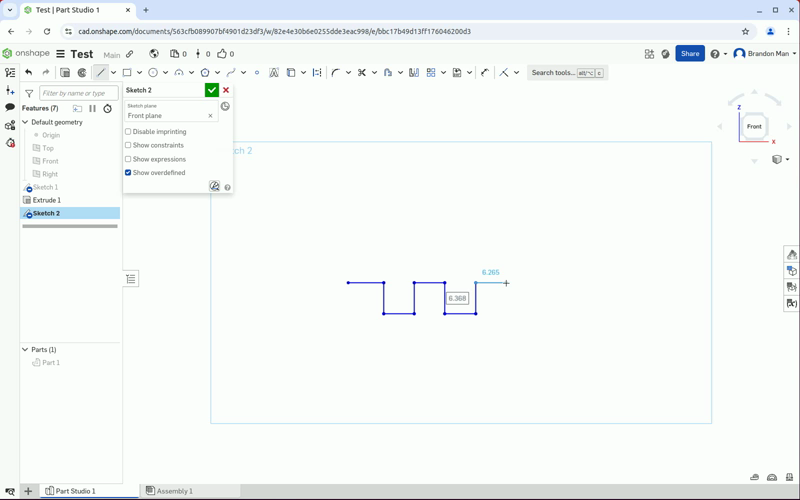
key_up(shift)
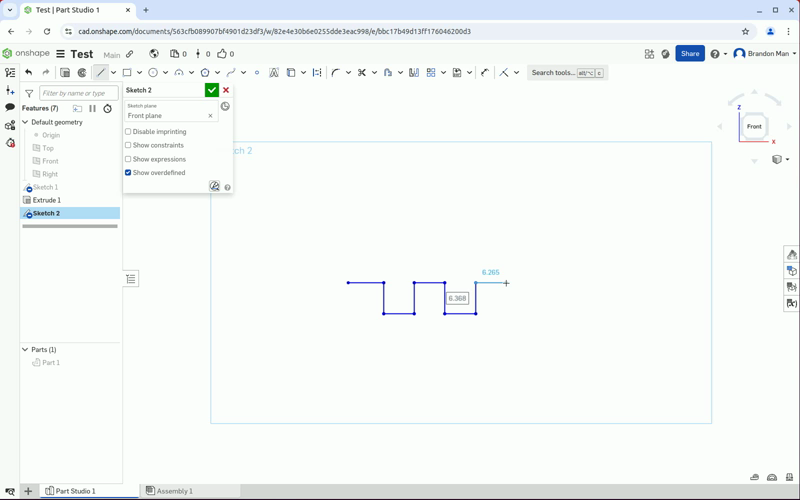
key_down(shift)
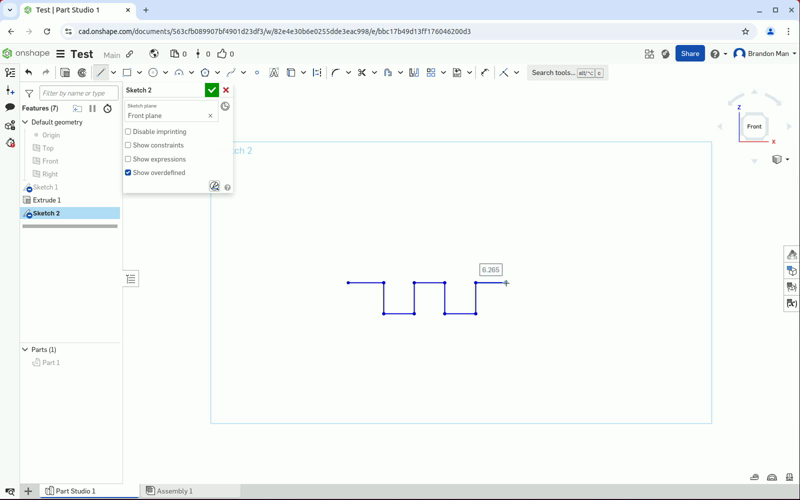
mouse_move(536, 282)
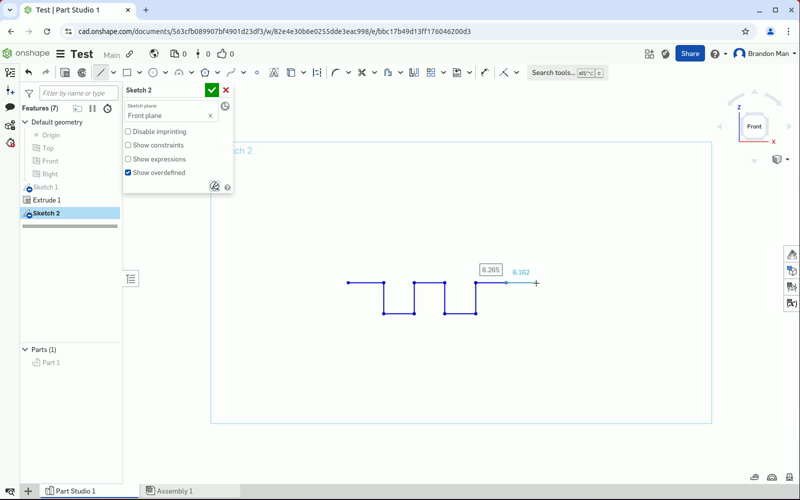
mouse_move(506, 313)
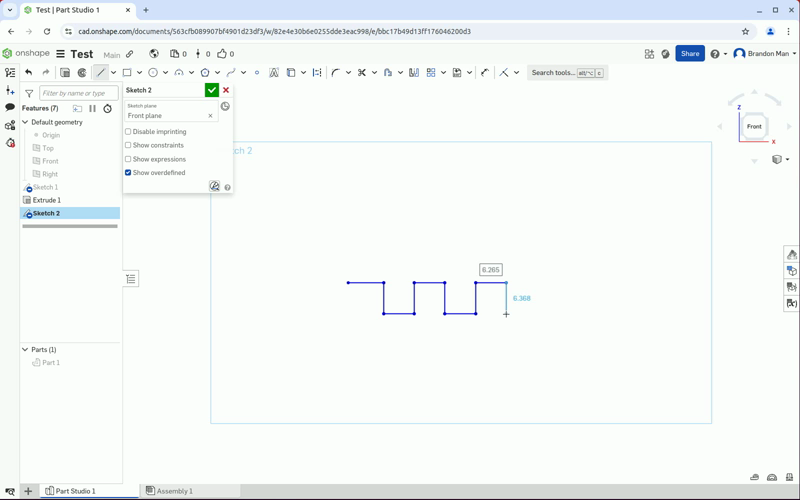
click(506, 313)
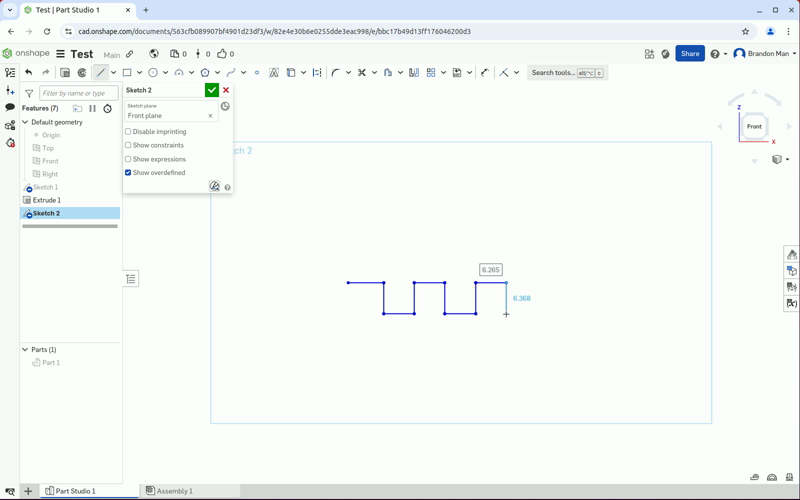
key_up(shift)
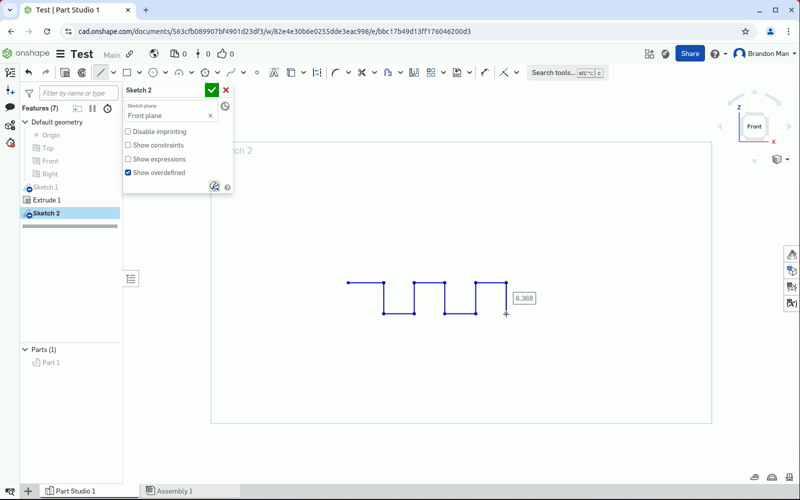
key_down(shift)
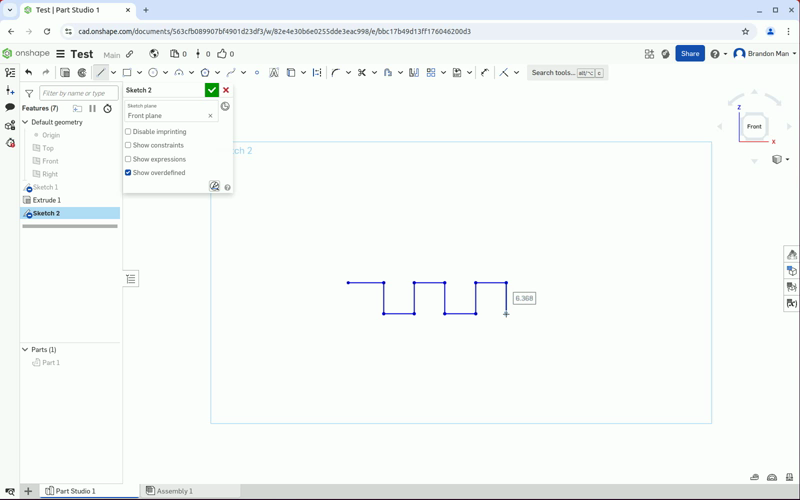
mouse_move(536, 313)
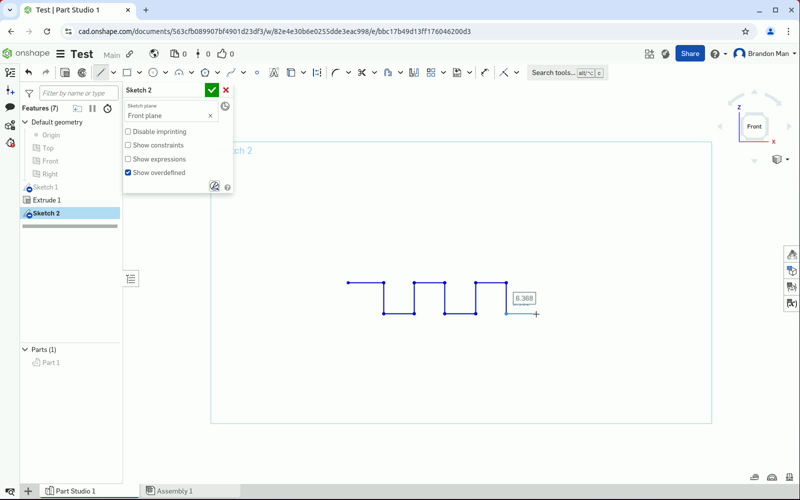
mouse_move(536, 313)
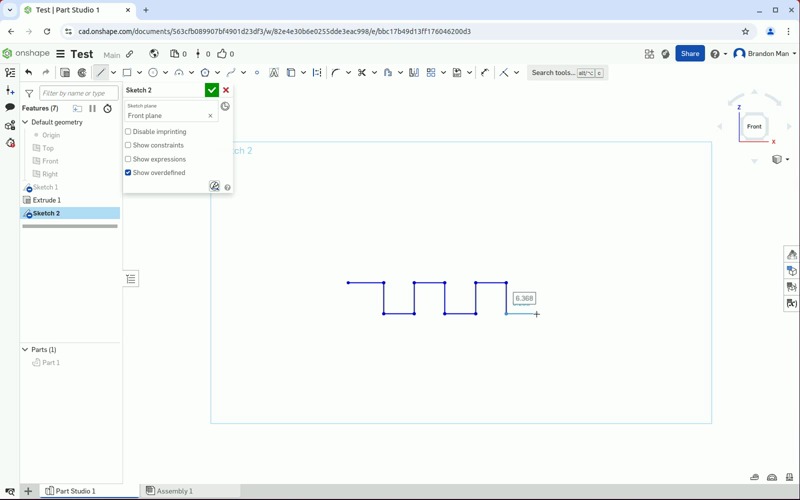
click(536, 313)
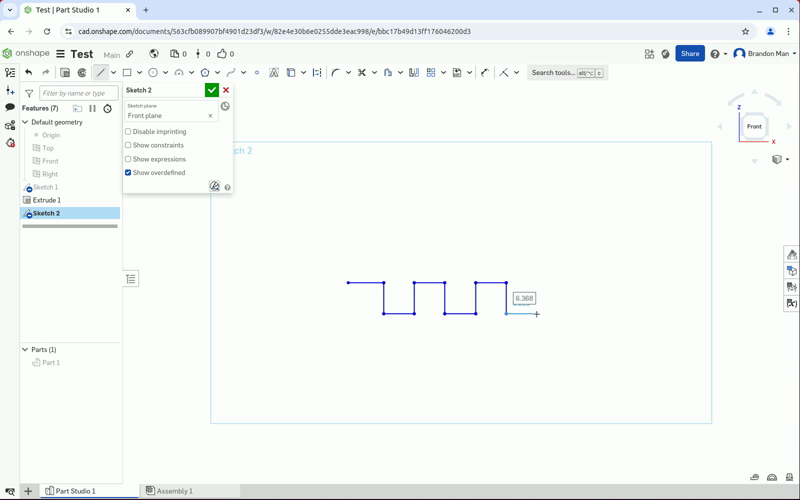
key_up(shift)
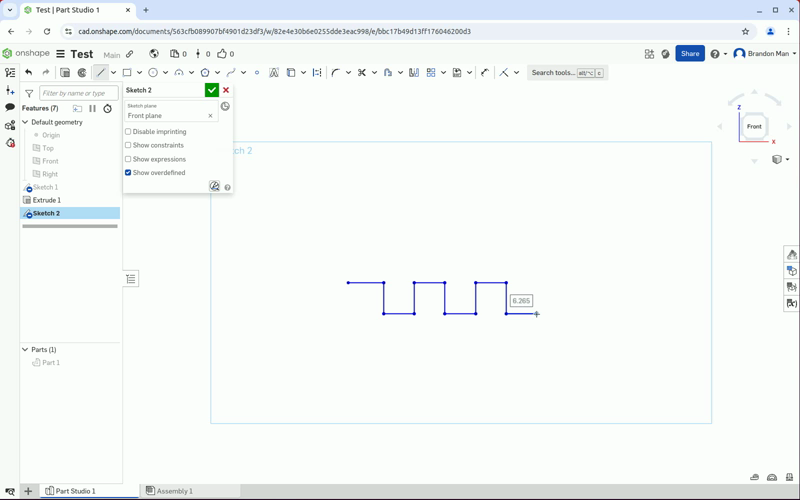
key_down(shift)
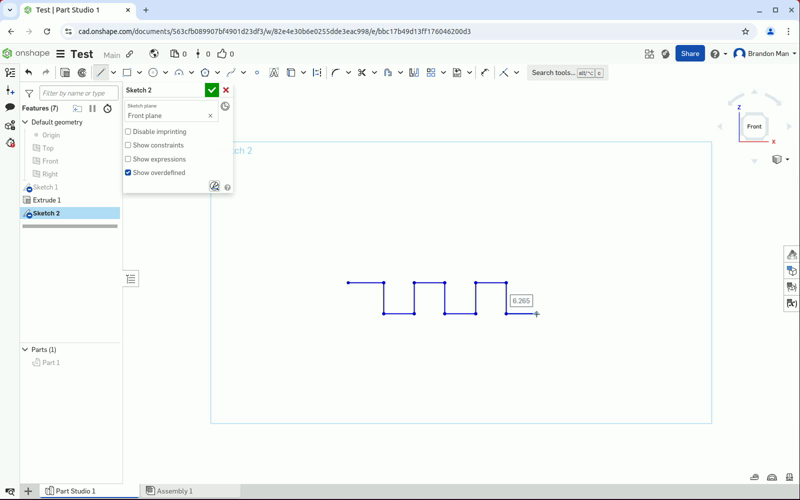
mouse_move(566, 313)
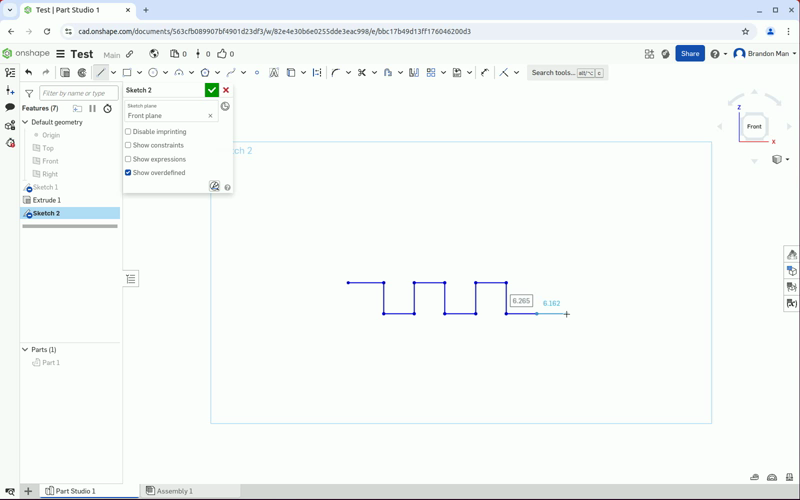
mouse_move(536, 282)
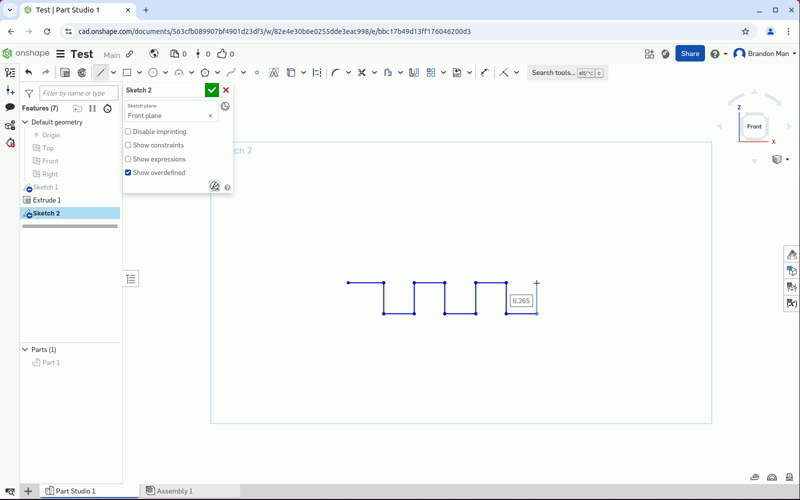
click(536, 282)
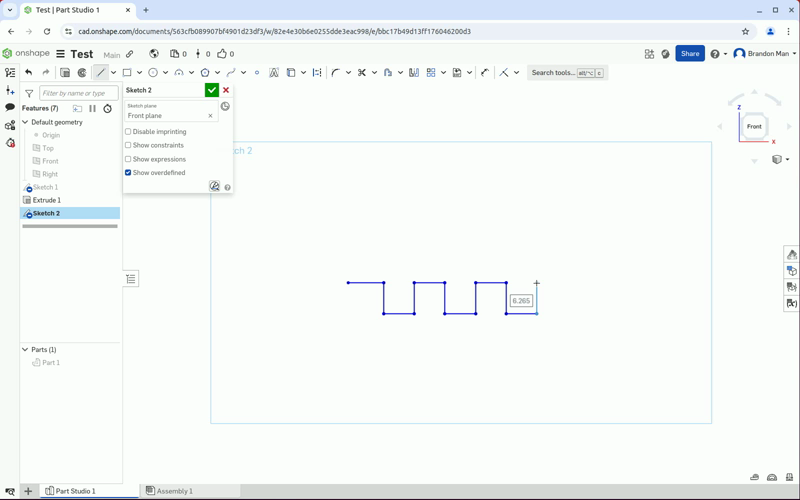
key_up(shift)
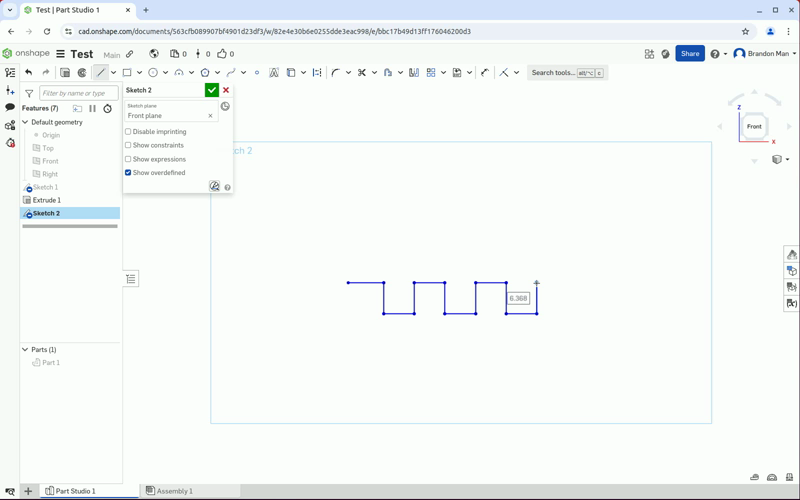
key_down(shift)
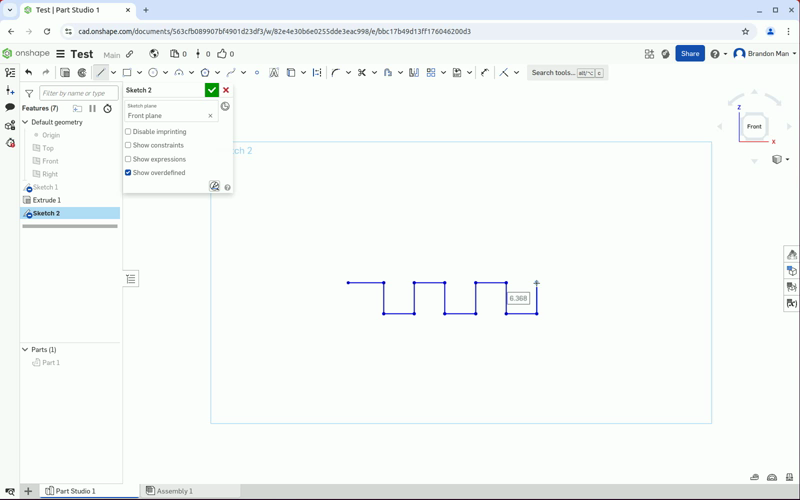
mouse_move(566, 282)
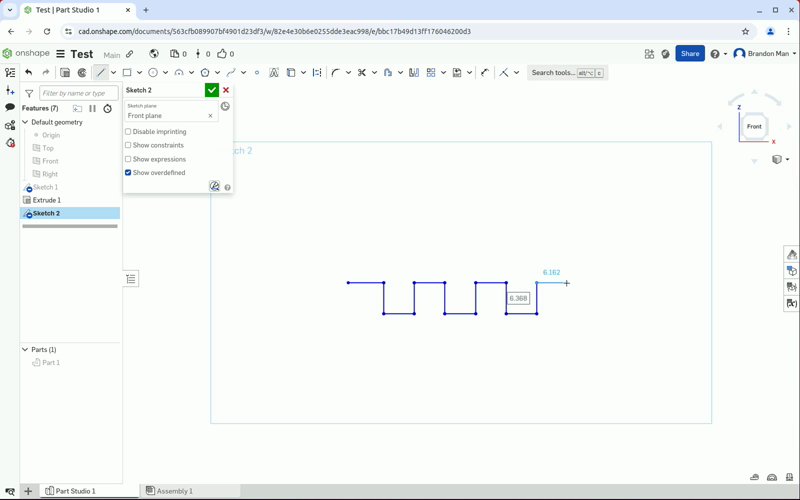
mouse_move(572, 282)
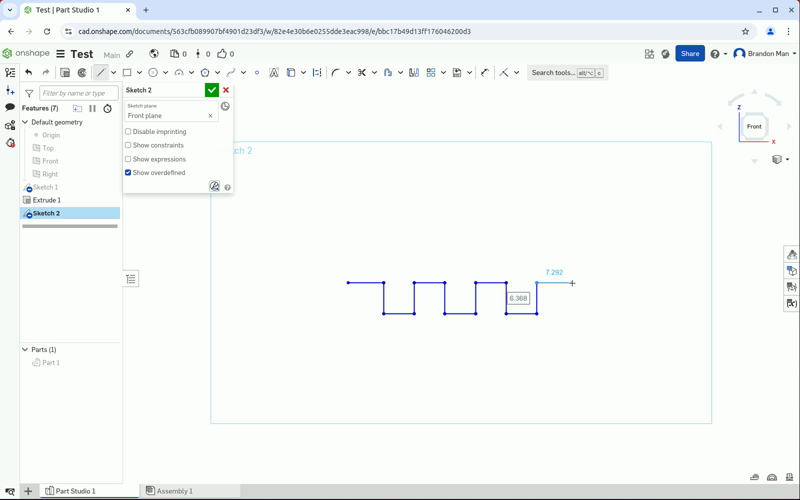
click(572, 282)
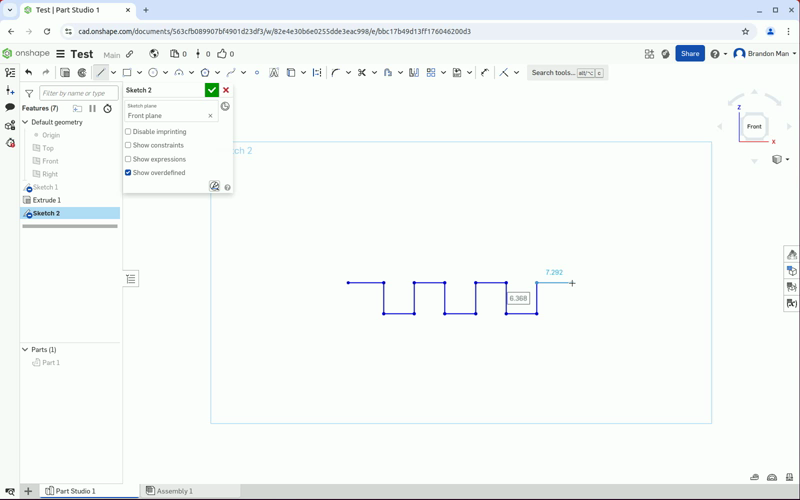
key_up(shift)
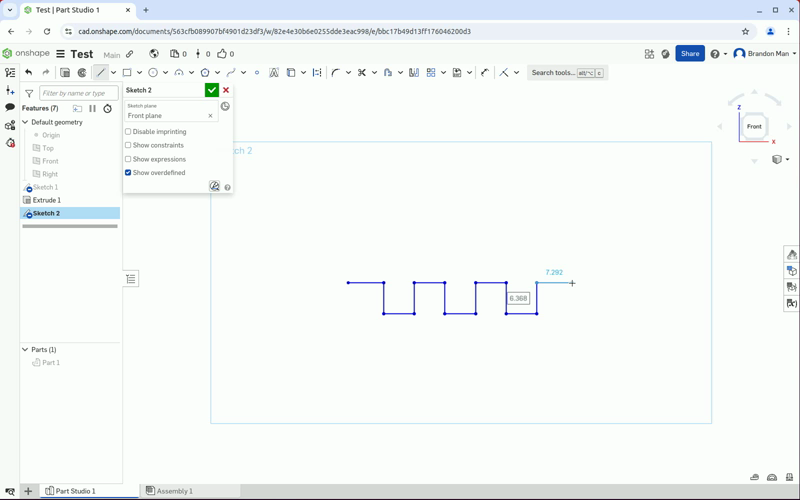
key(esc)
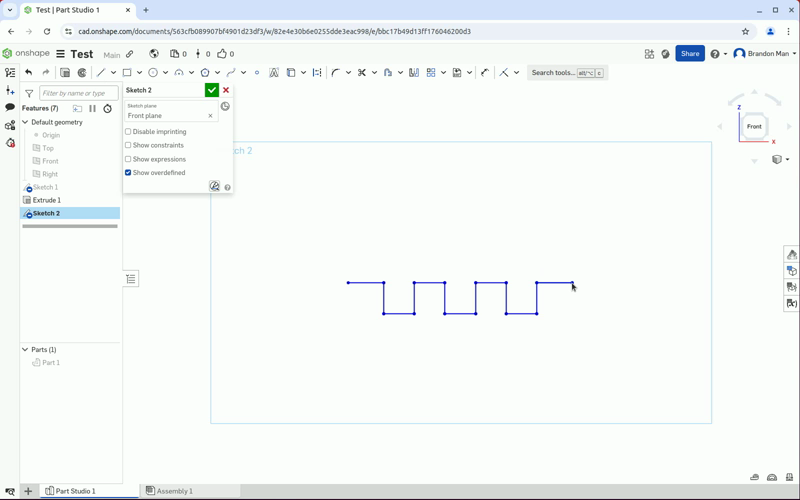
key(a)
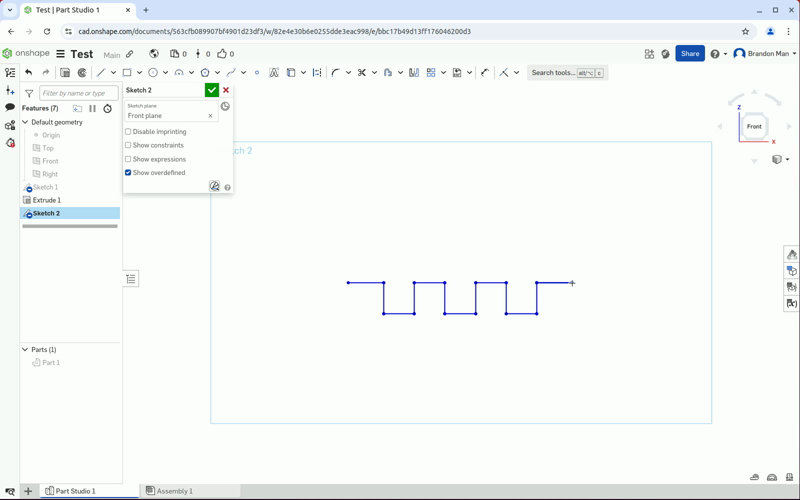
mouse_move(572, 282)
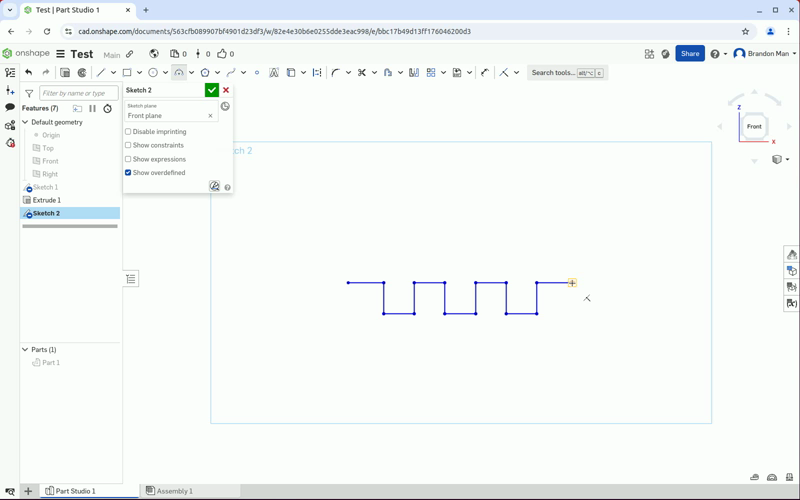
click(572, 282)
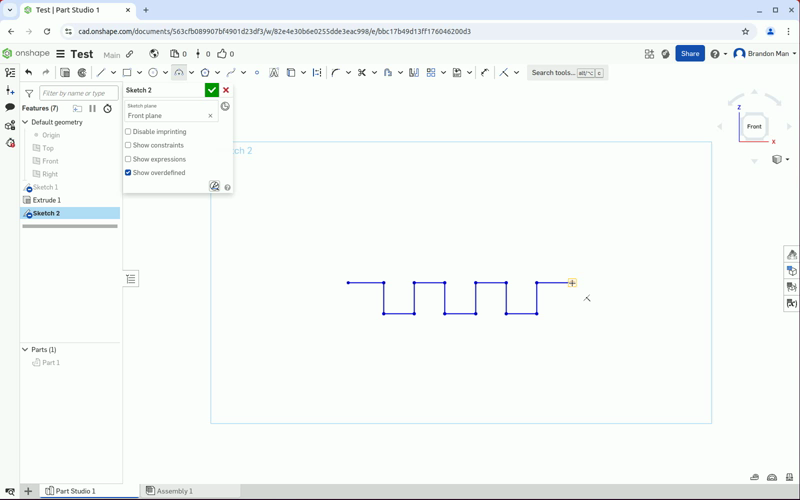
mouse_move(348, 282)
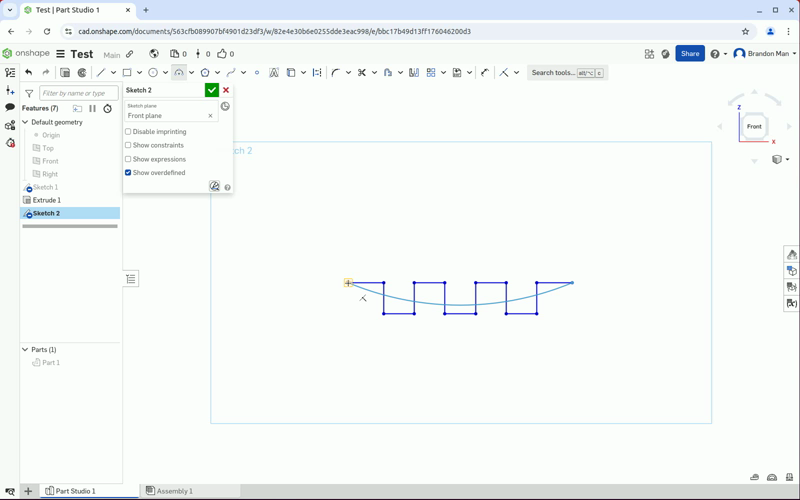
click(348, 282)
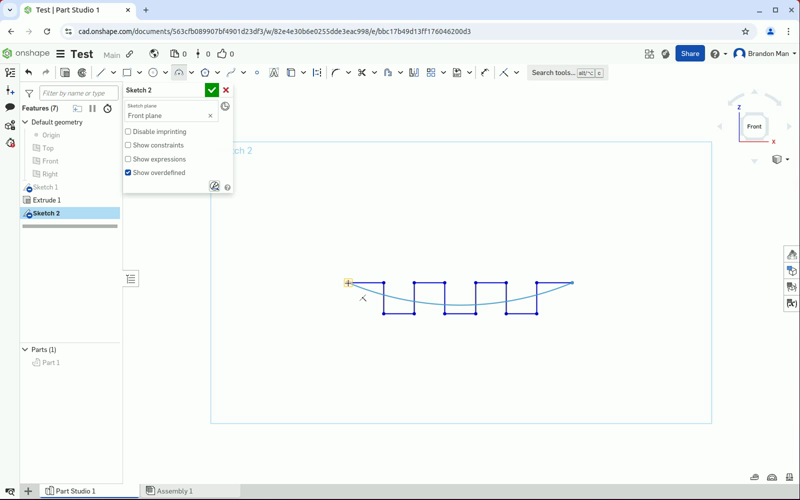
key_down(shift)
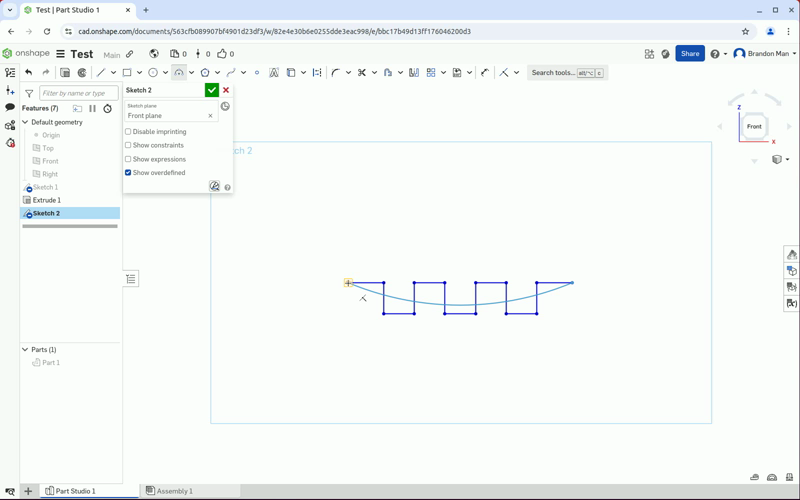
mouse_move(460, 170)
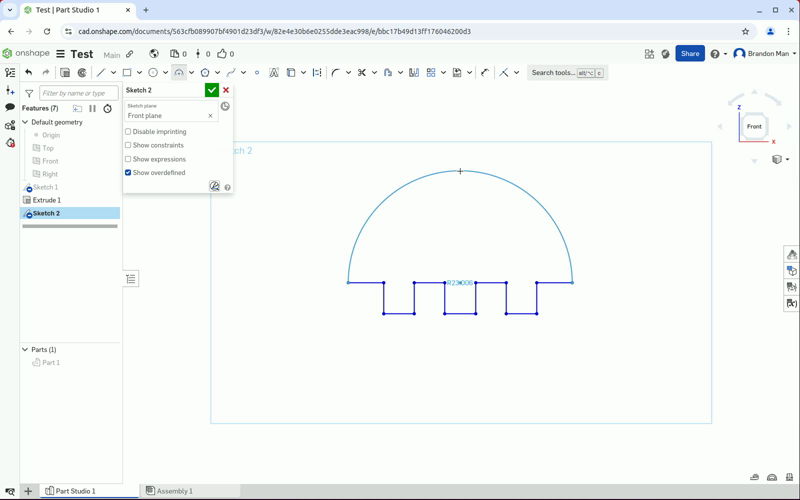
click(460, 170)
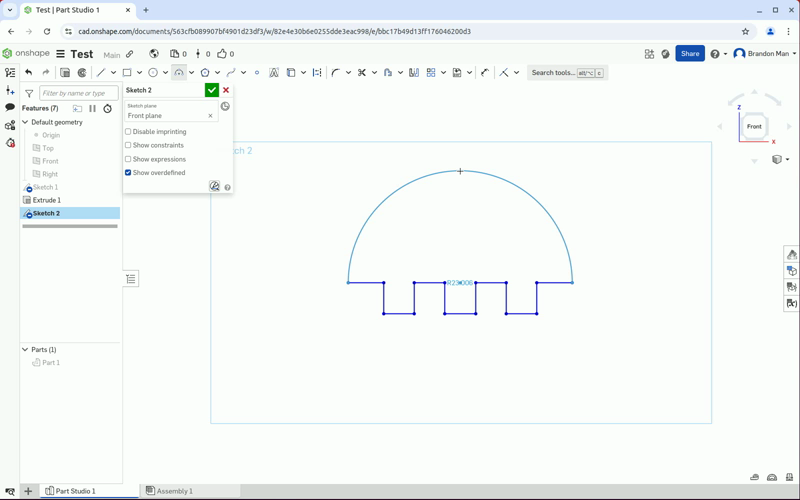
key_up(shift)
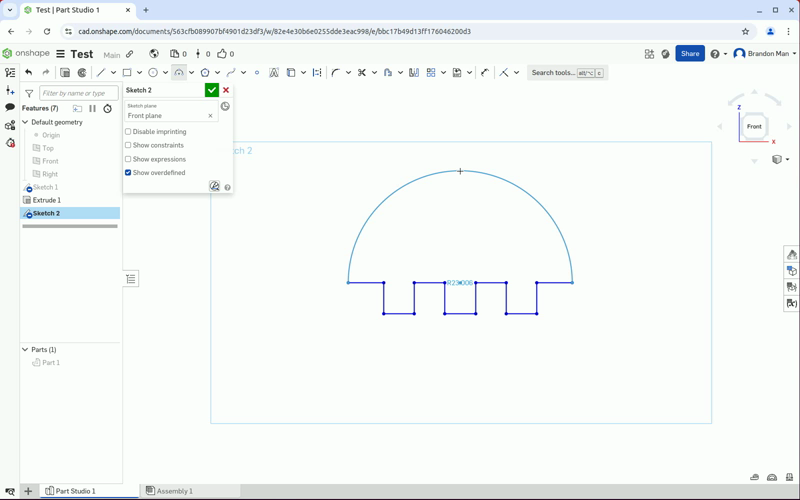
key(esc)
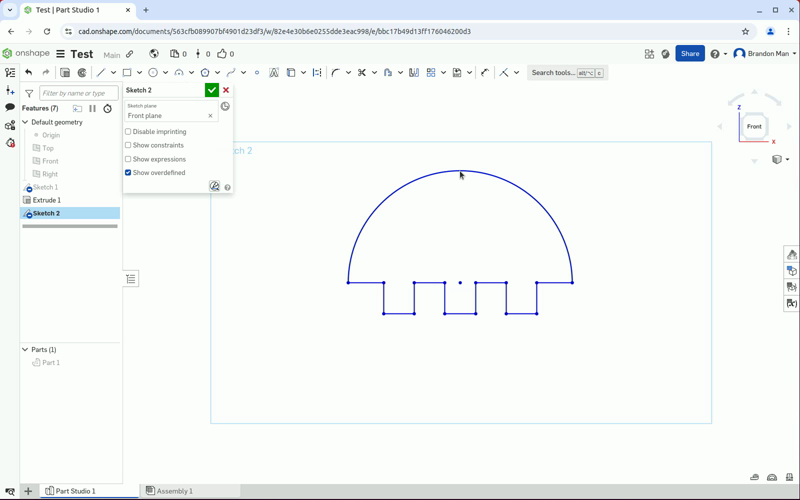
key(c)
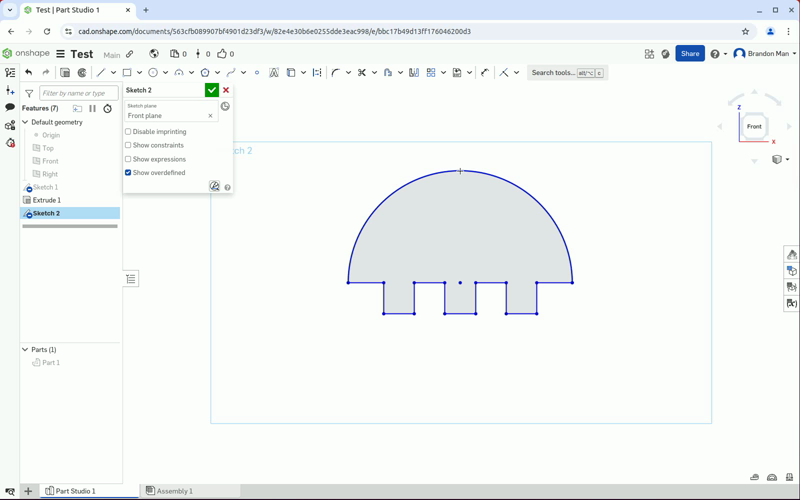
key_down(shift)
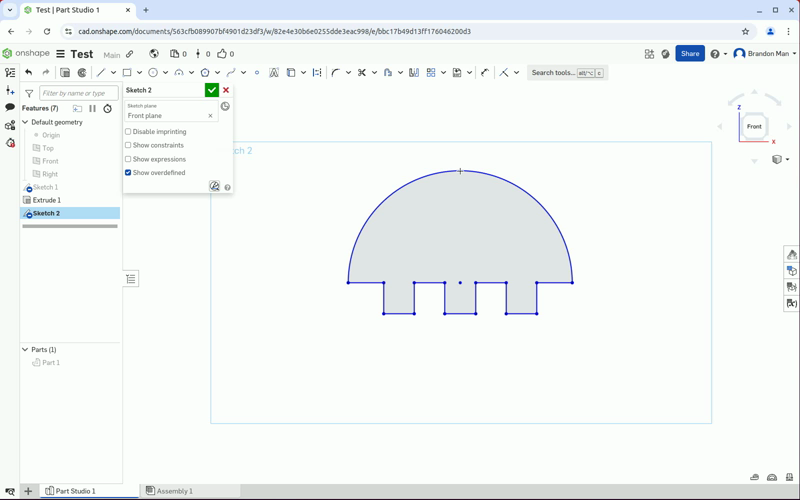
mouse_move(461, 231)
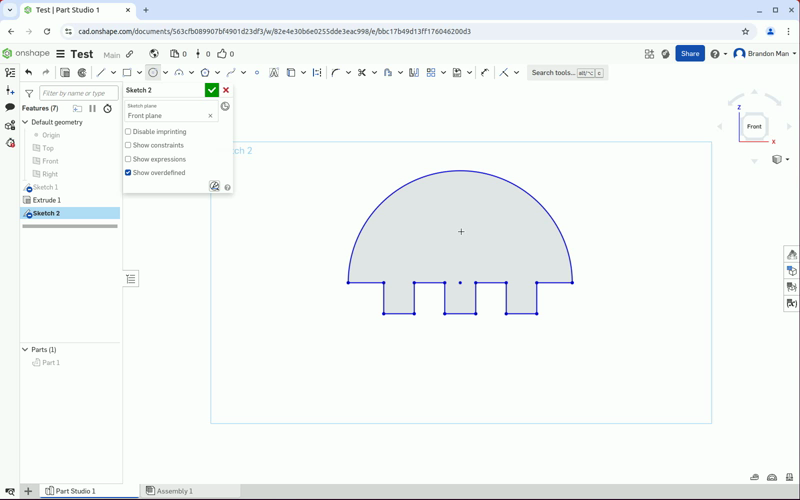
click(461, 231)
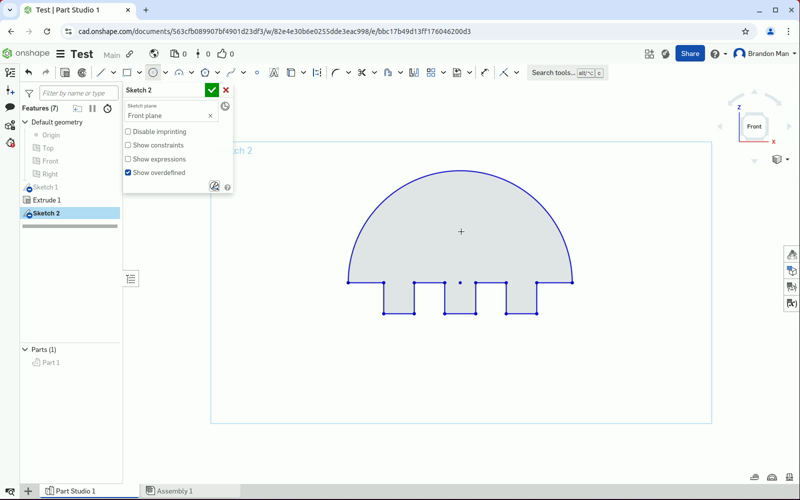
key_up(shift)
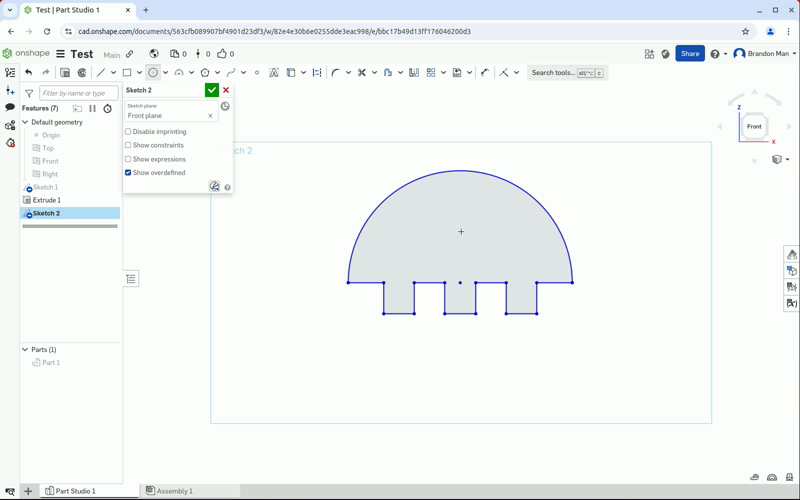
mouse_move(487, 231)
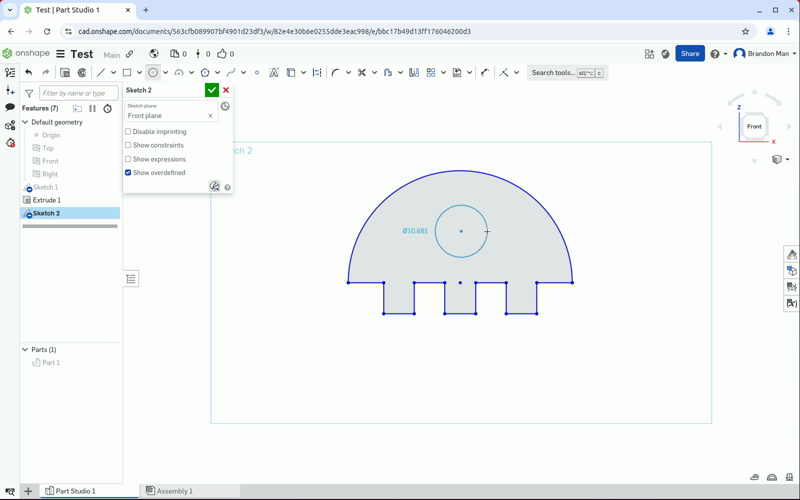
click(487, 231)
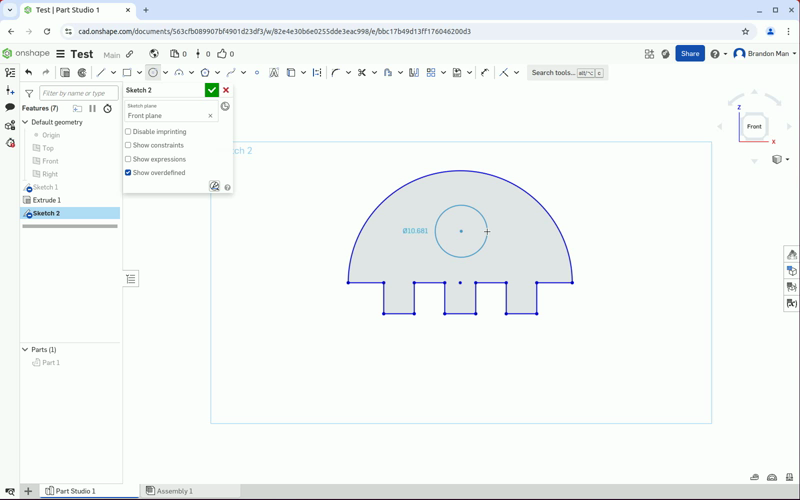
key(esc)
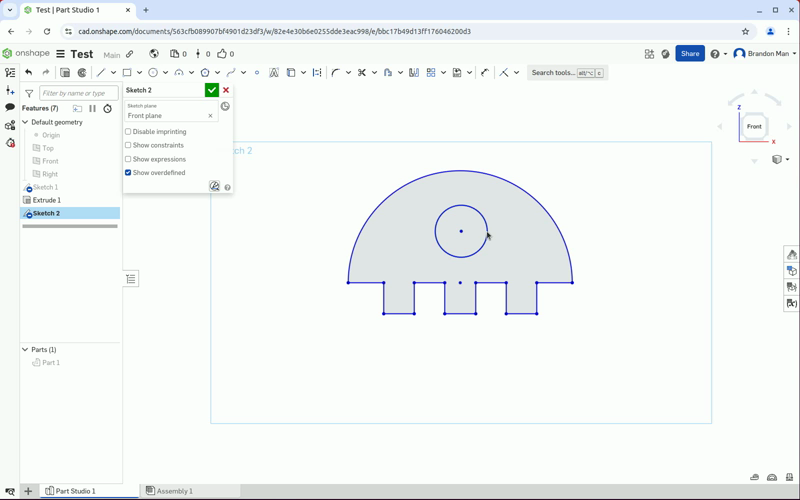
mouse_move(531, 231)
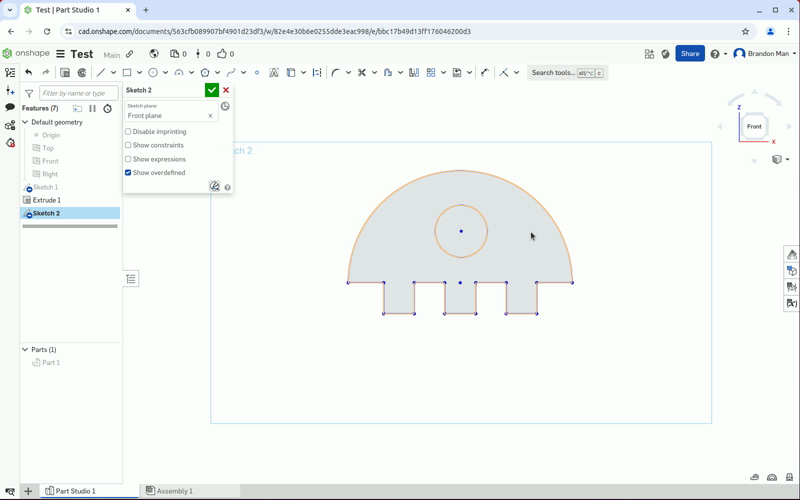
click(531, 231)
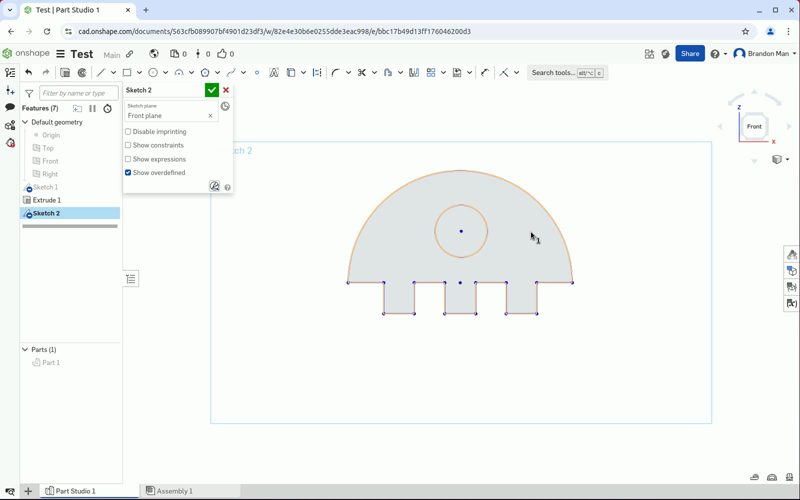
mouse_move(73, 352)
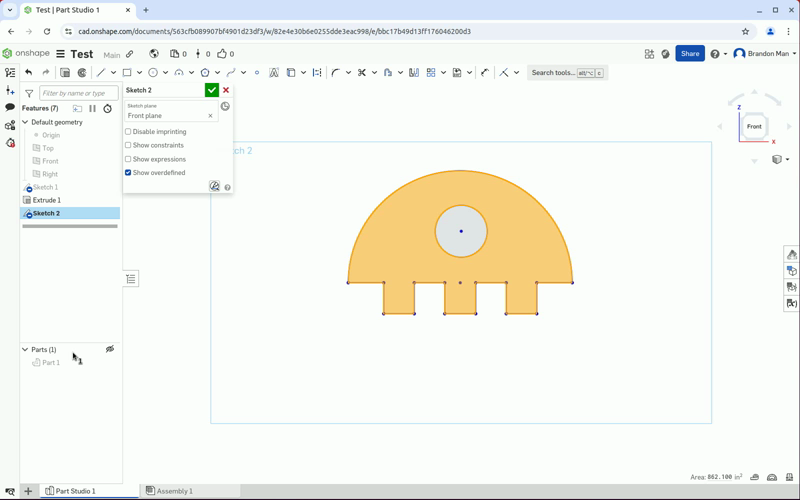
key(shift+y)
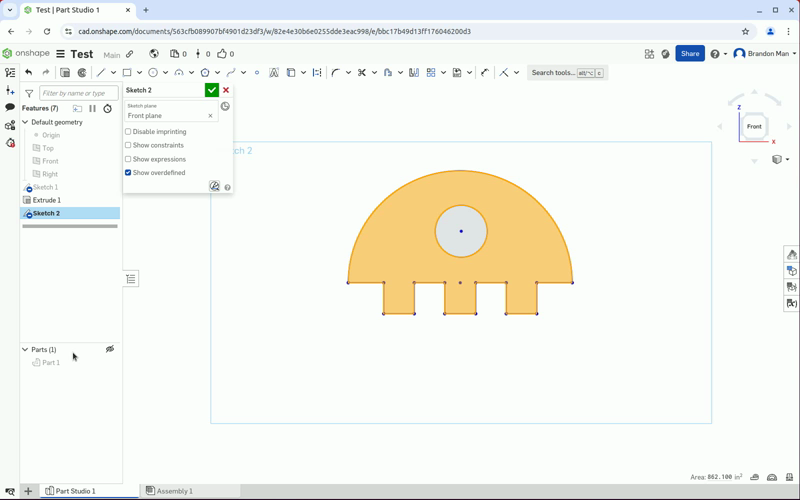
key(shift+e)
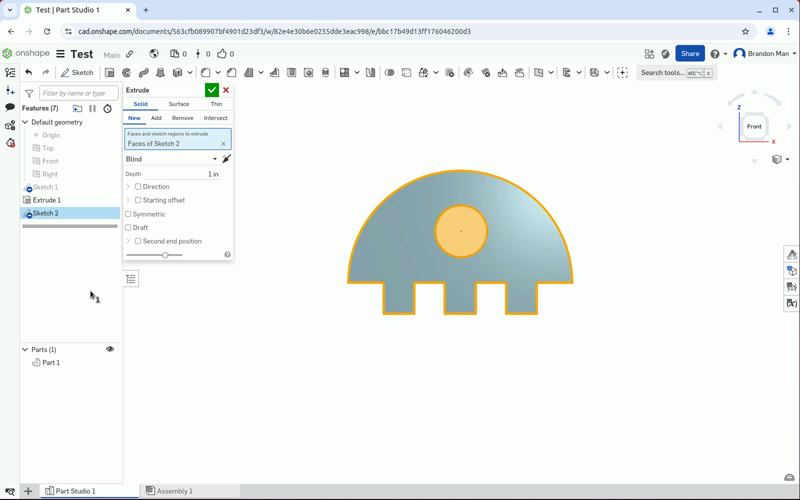
mouse_move(143, 106)
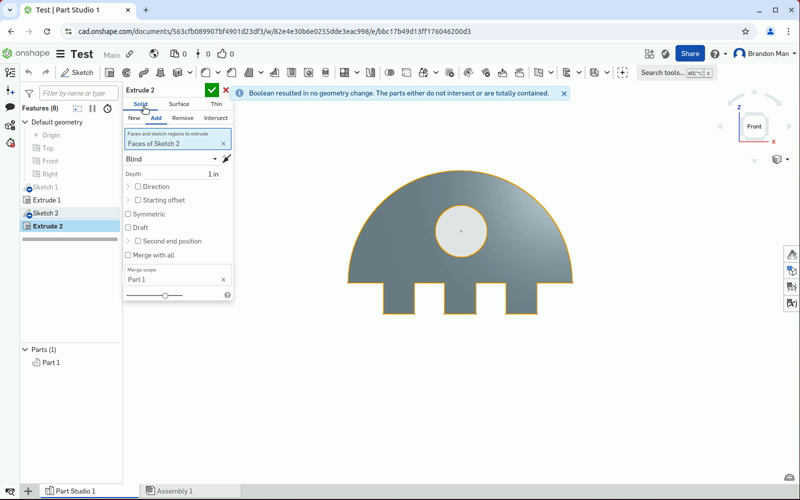
click(143, 106)
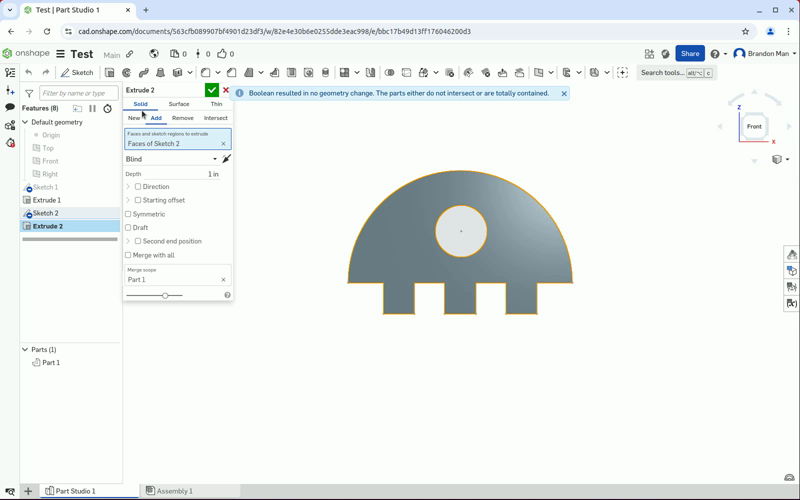
mouse_move(137, 120)
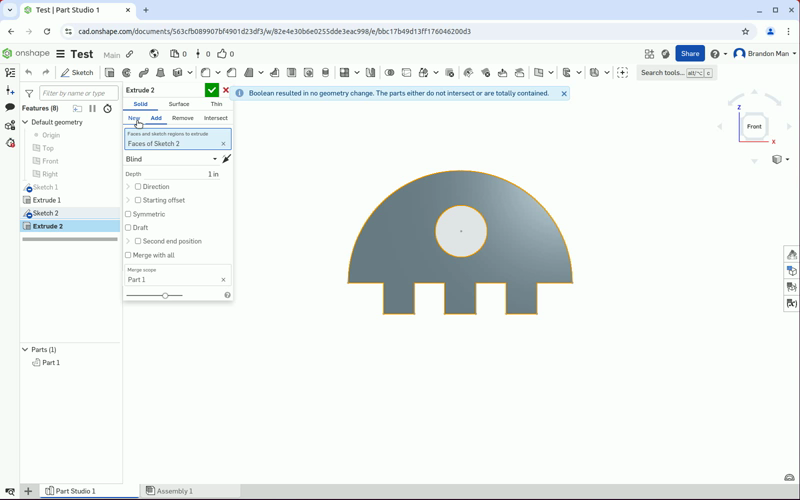
click(137, 120)
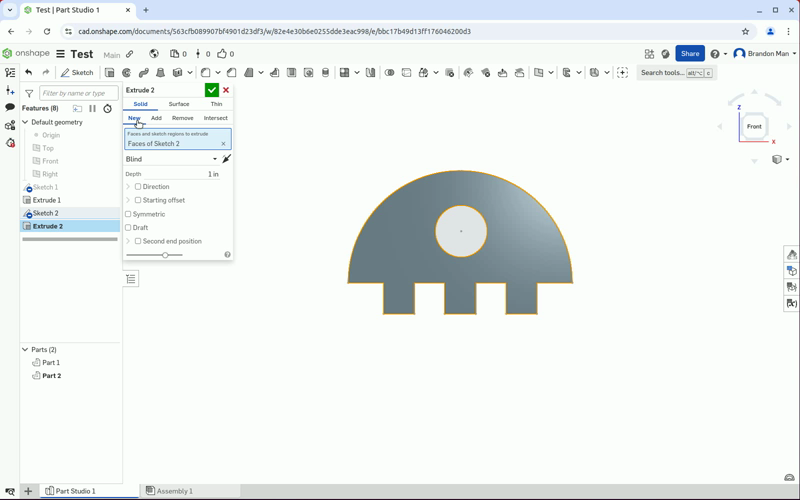
key(tab, 4)
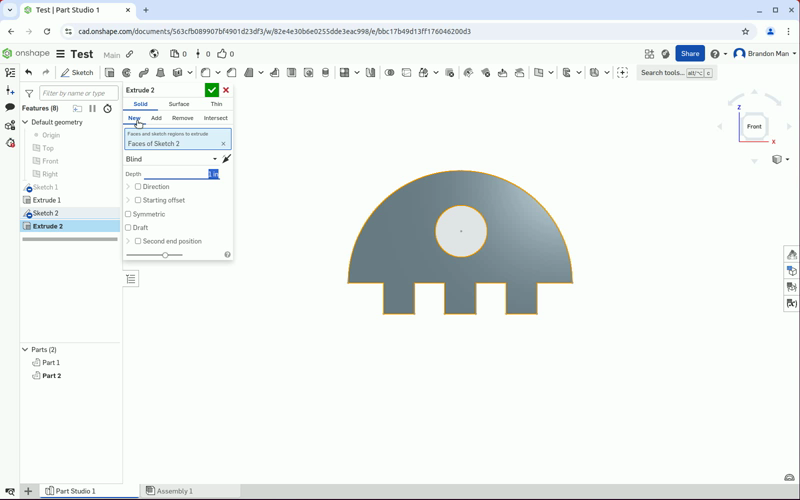
text(6.258)
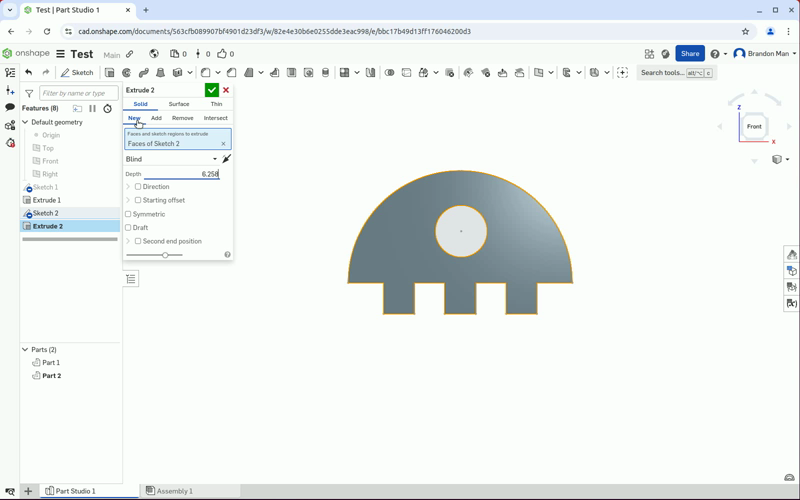
key(enter)
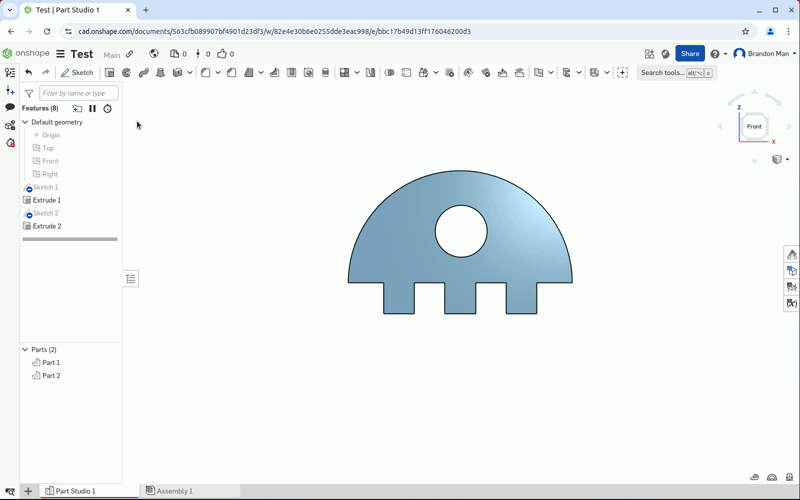
key(shift+h)
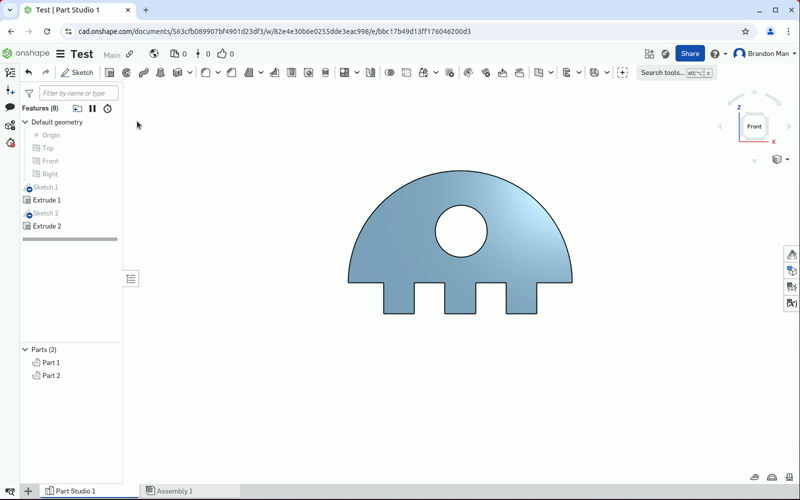
key(shift+h)
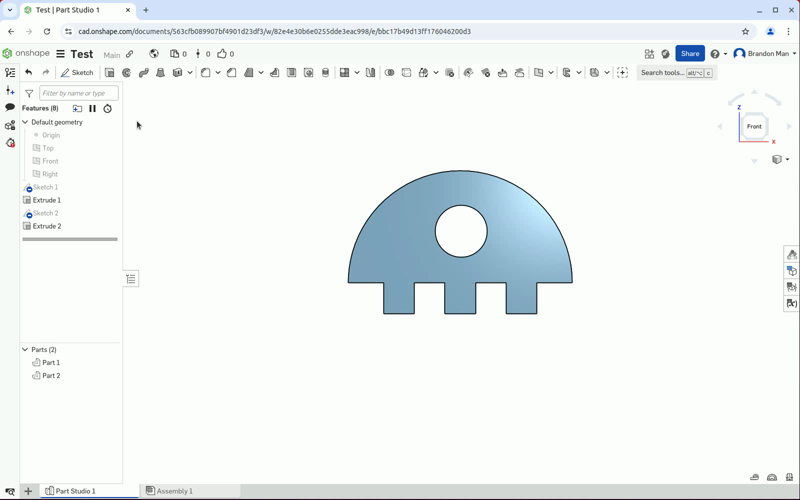
mouse_move(73, 189)
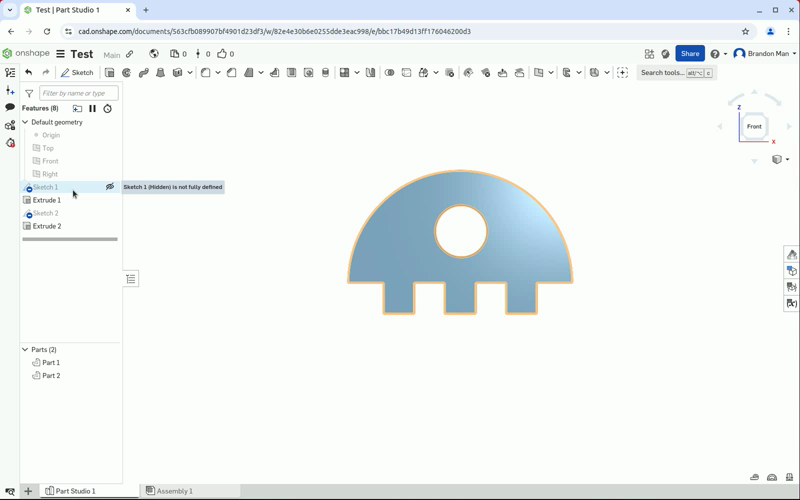
click(73, 189)
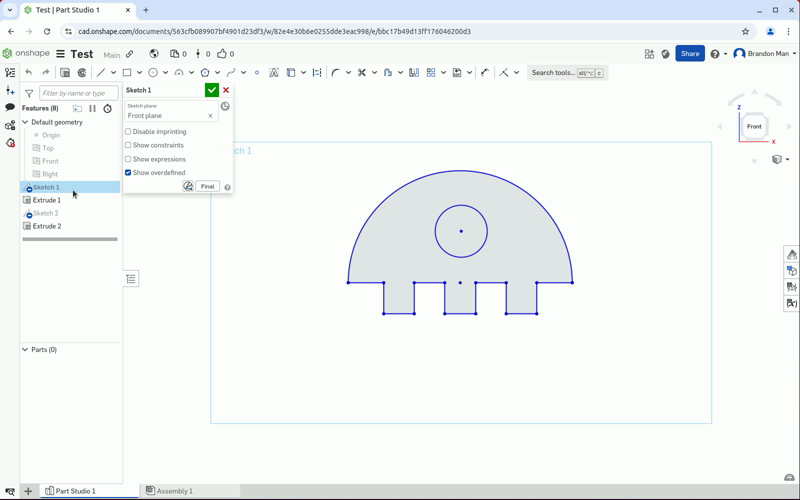
mouse_move(229, 92)
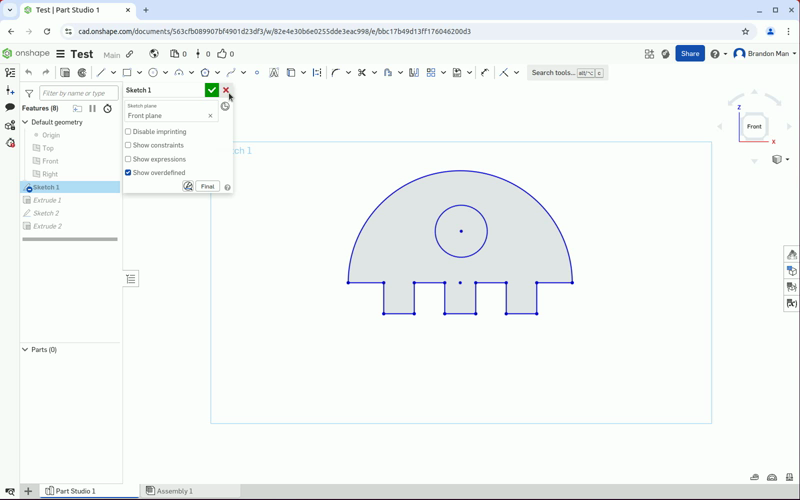
click(229, 92)
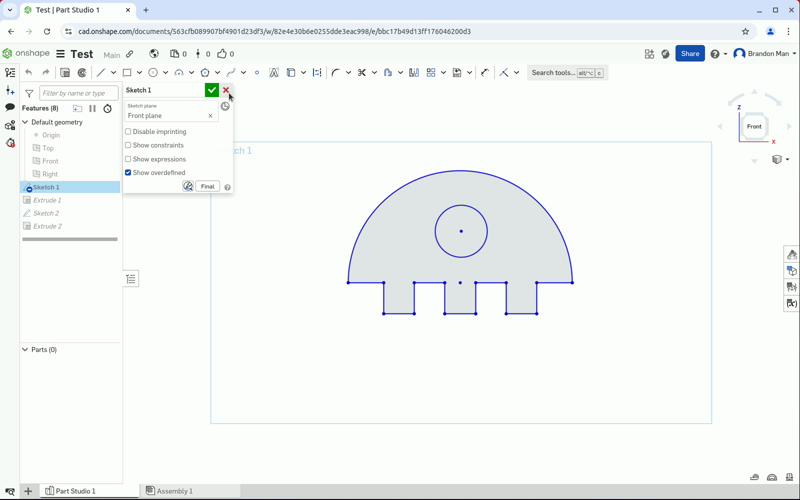
key(shift+s)
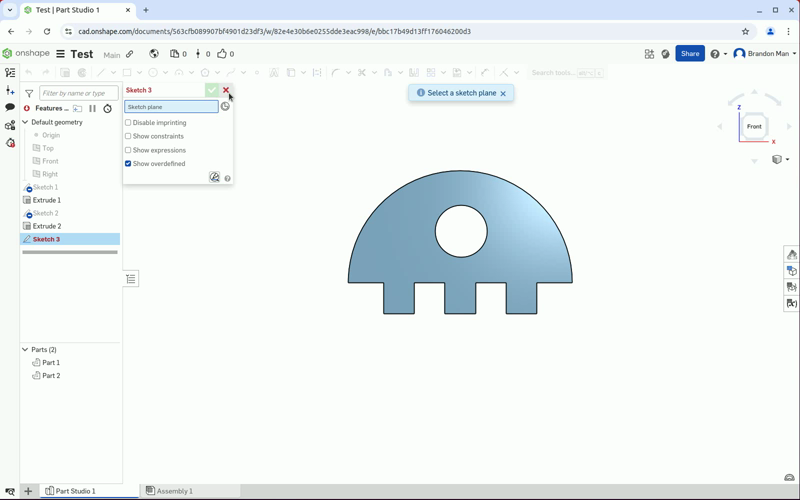
mouse_move(73, 163)
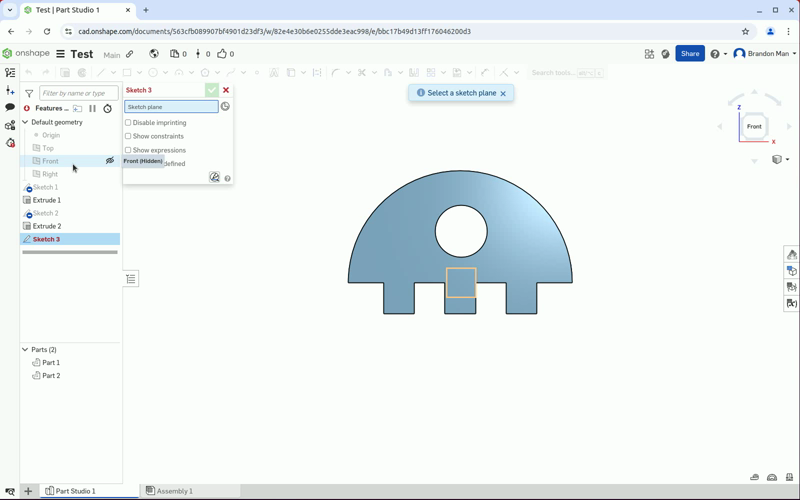
click(73, 163)
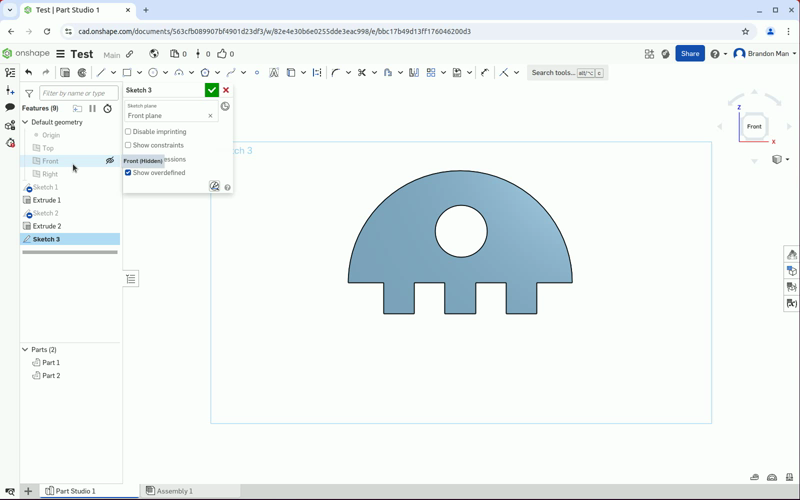
mouse_move(73, 352)
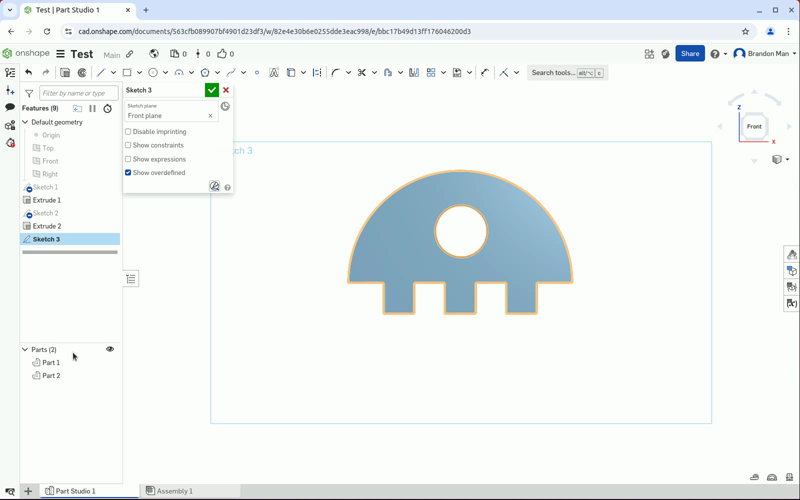
key(y)
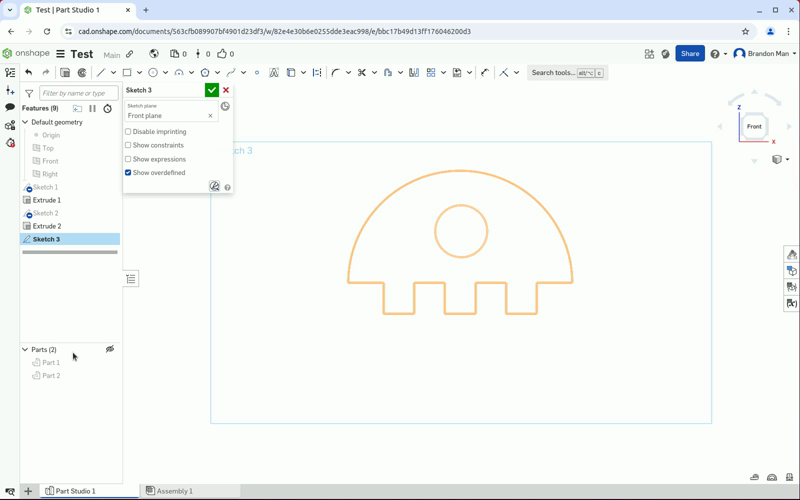
key(l)
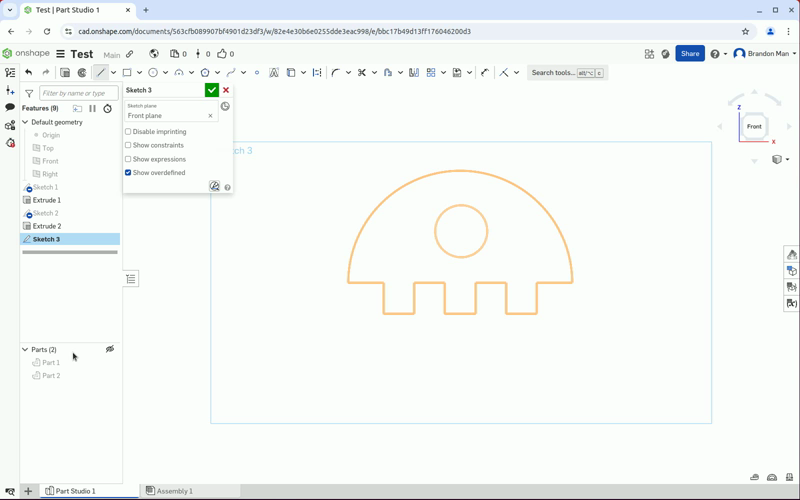
key_down(shift)
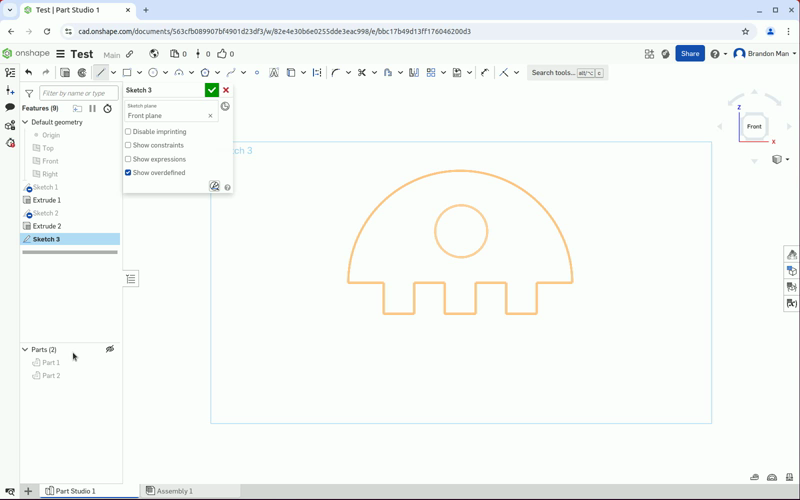
mouse_move(348, 282)
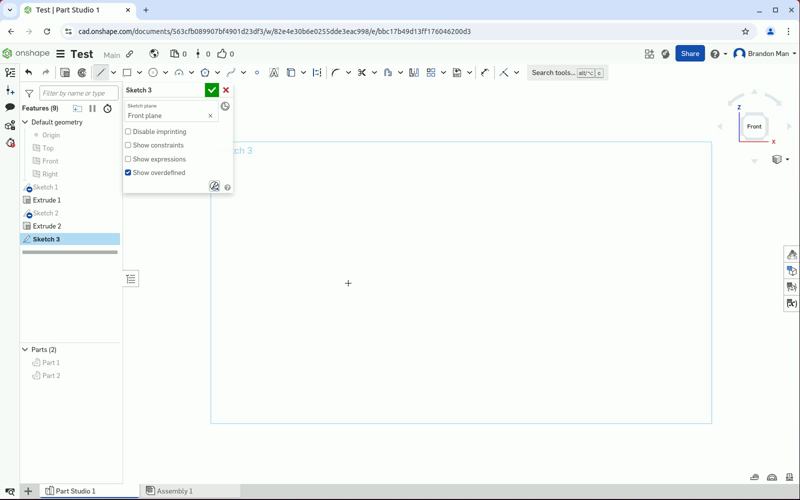
click(348, 282)
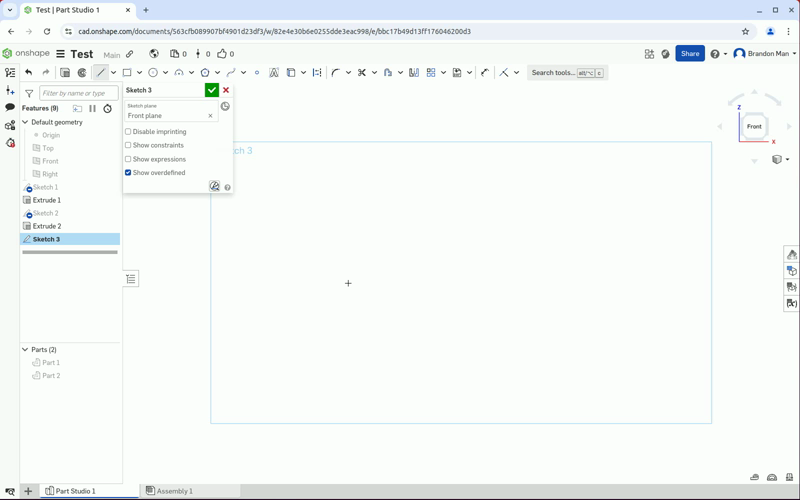
key_up(shift)
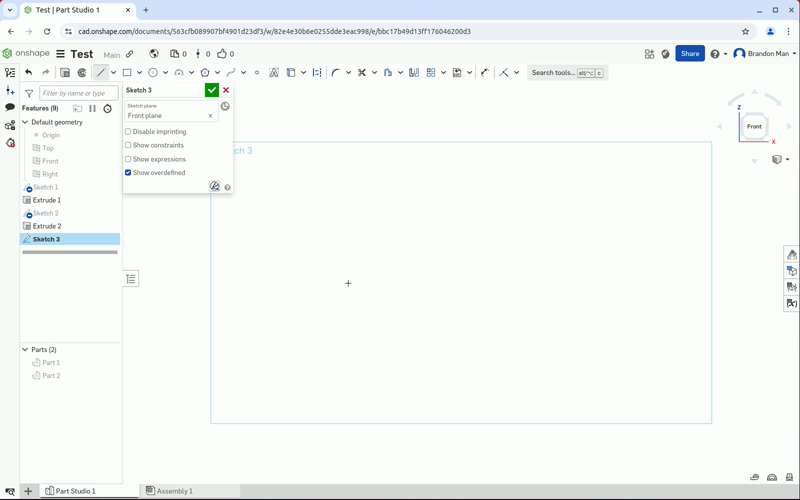
key_down(shift)
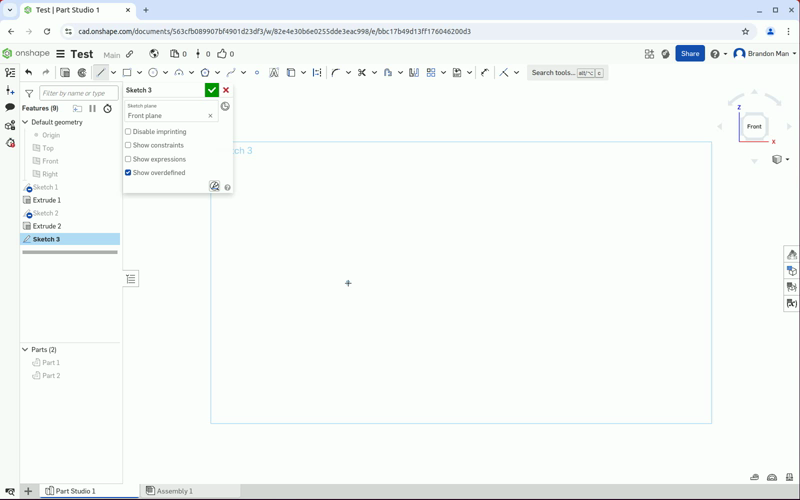
mouse_move(378, 282)
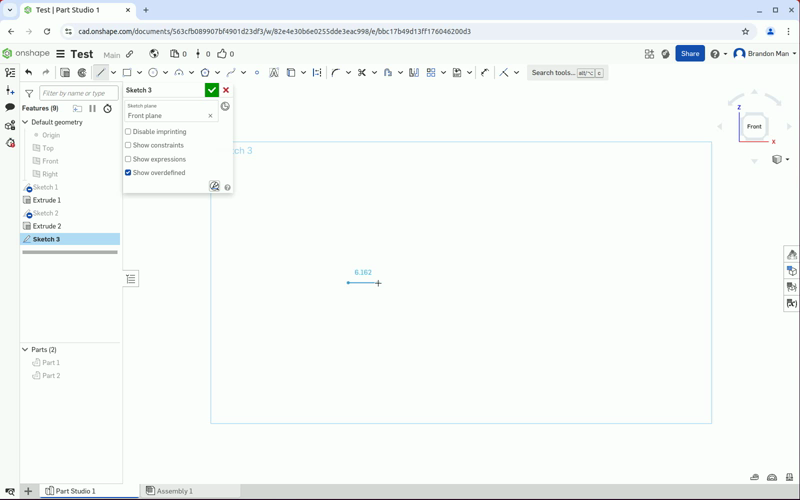
mouse_move(383, 282)
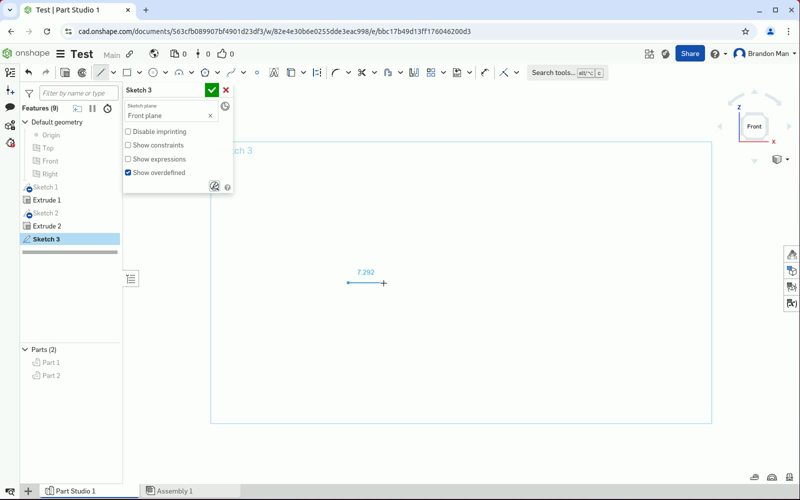
click(383, 282)
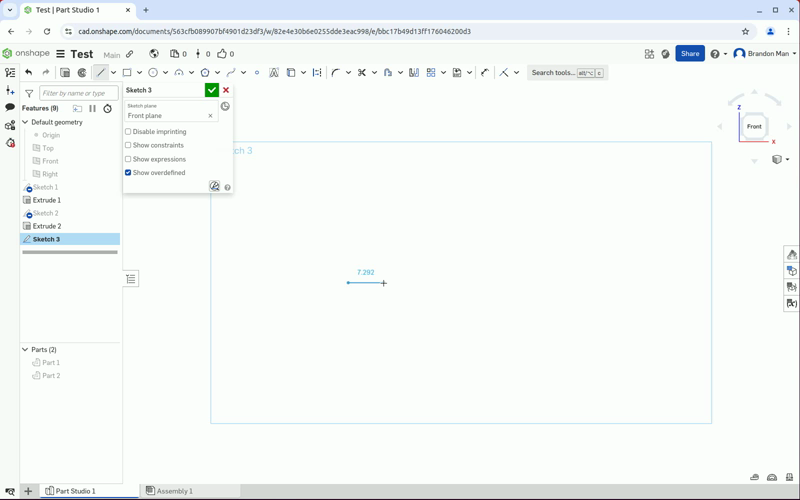
key_up(shift)
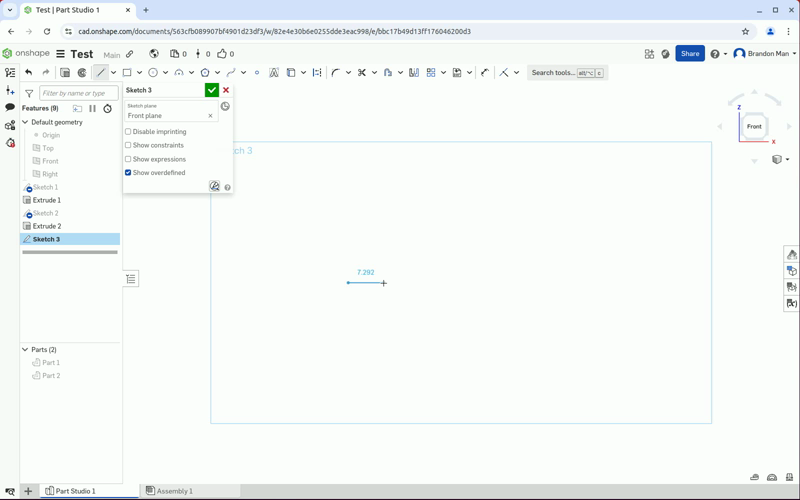
key_down(shift)
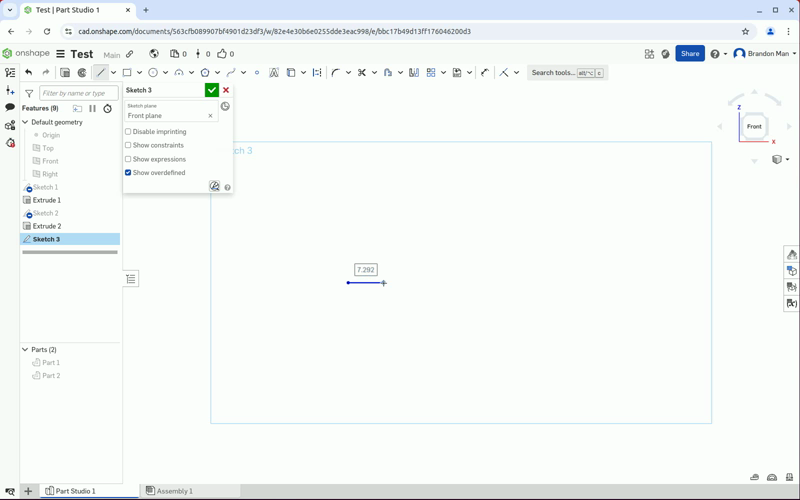
mouse_move(413, 282)
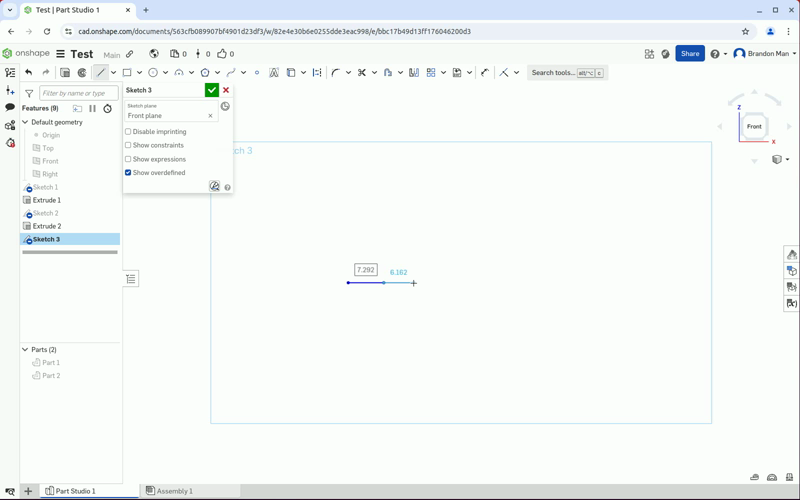
mouse_move(383, 313)
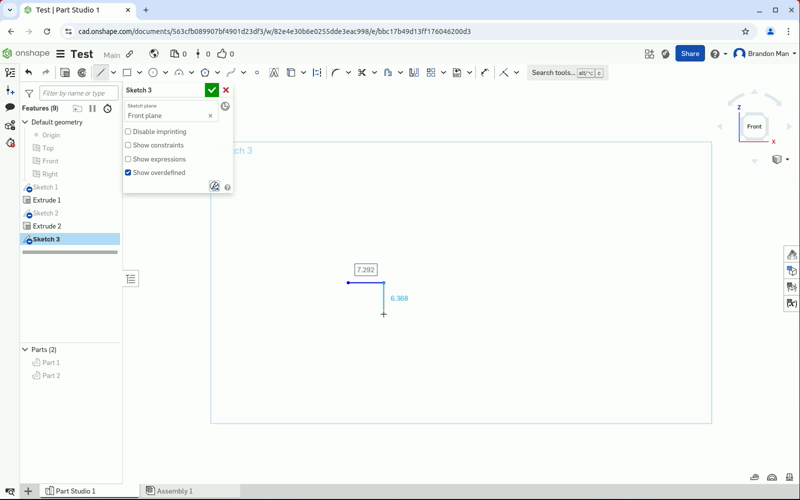
click(383, 313)
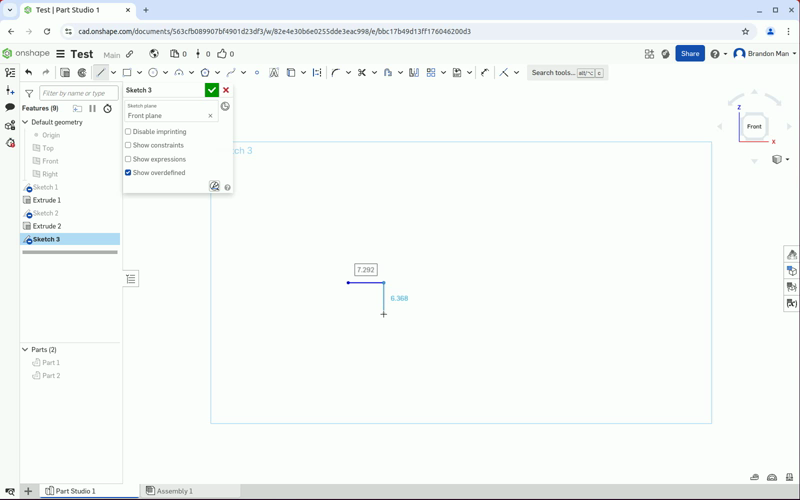
key_up(shift)
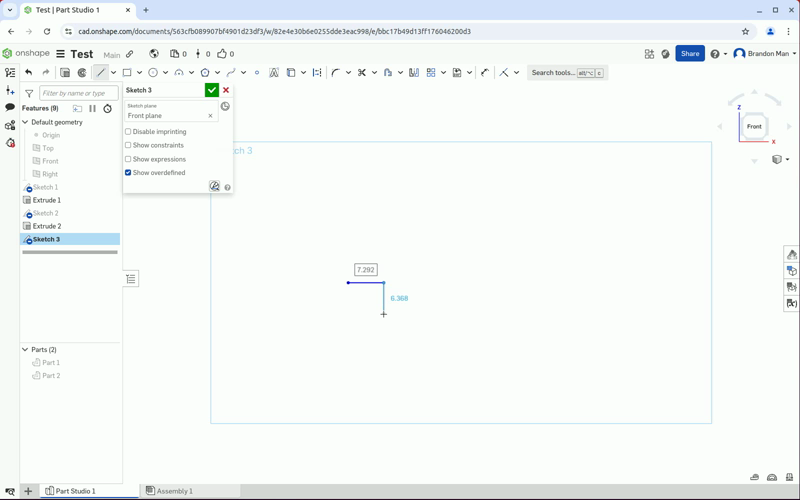
key_down(shift)
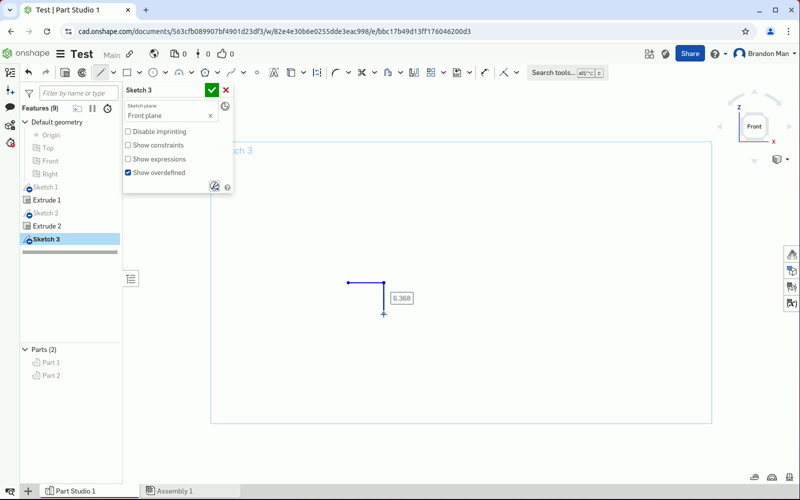
mouse_move(413, 313)
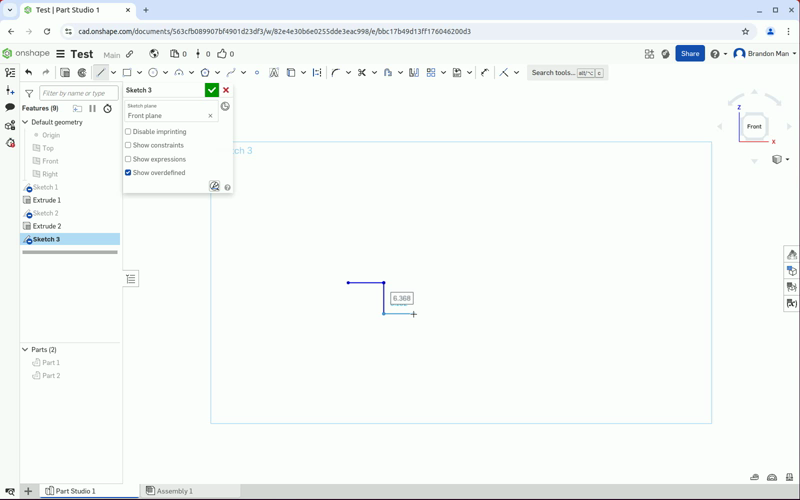
mouse_move(414, 313)
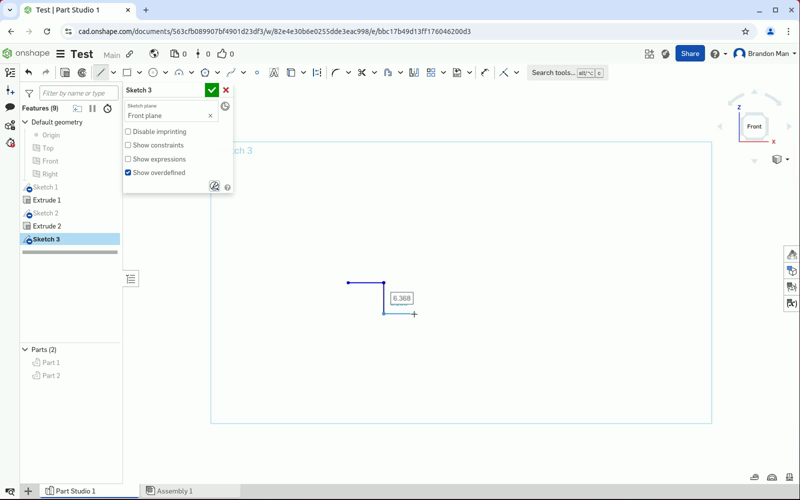
click(414, 313)
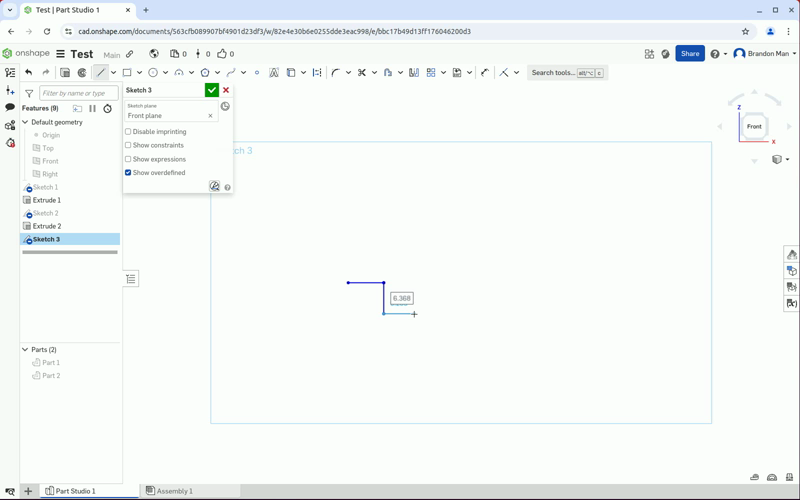
key_up(shift)
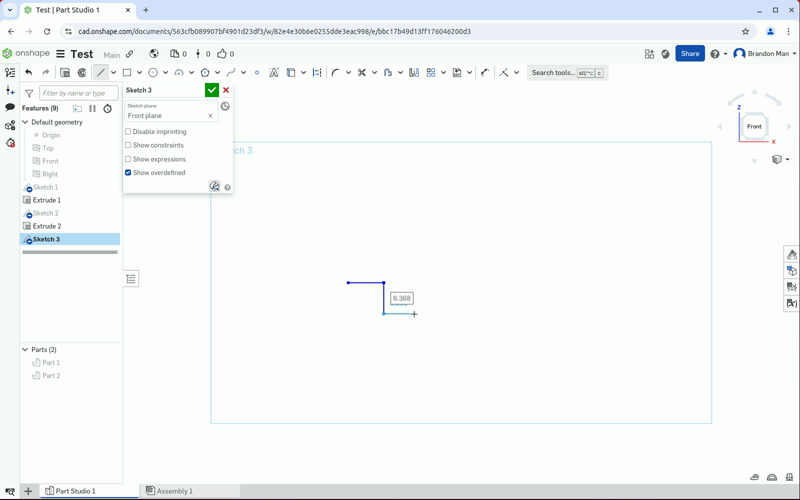
key_down(shift)
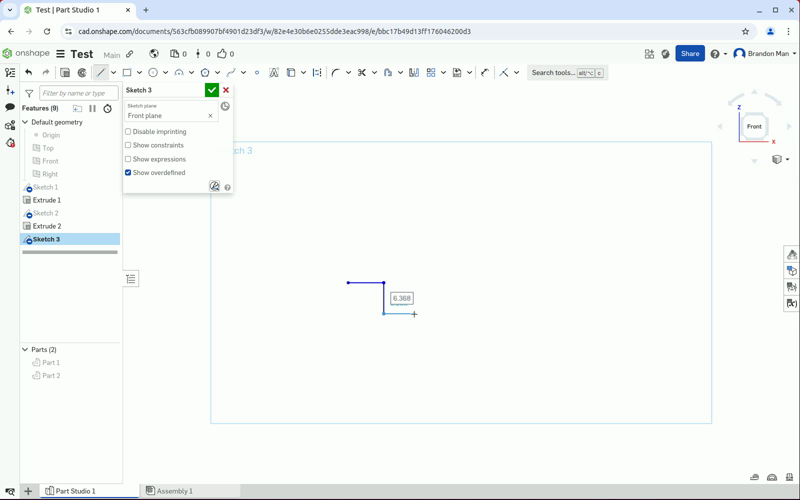
mouse_move(444, 313)
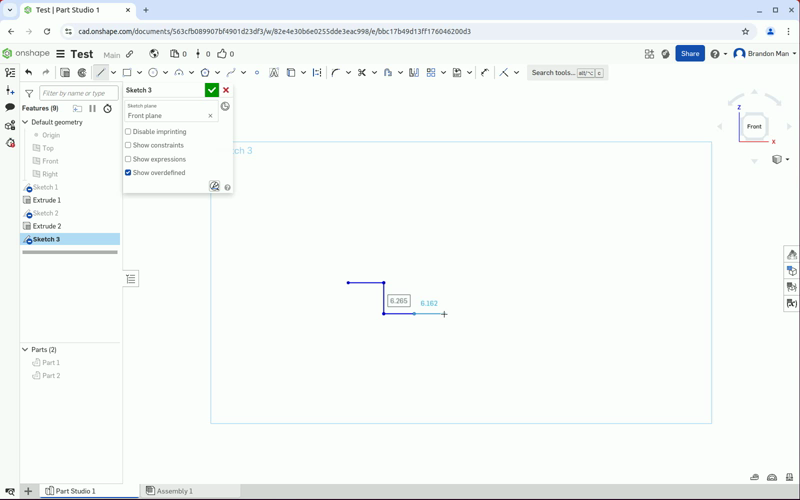
mouse_move(414, 282)
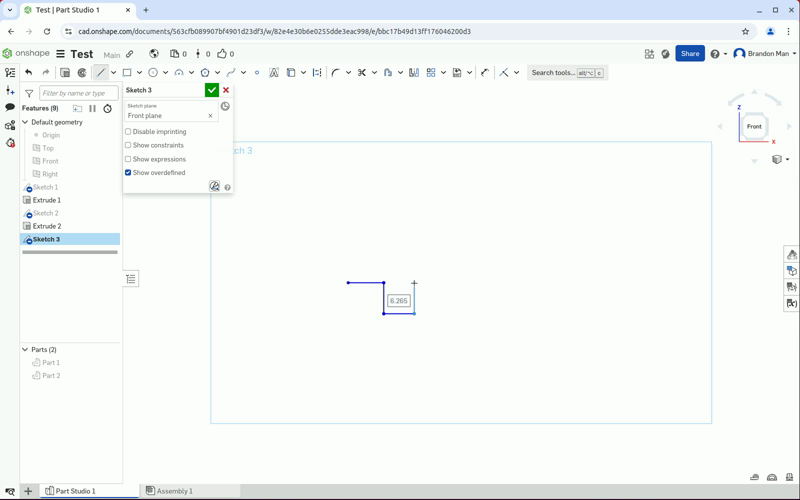
click(414, 282)
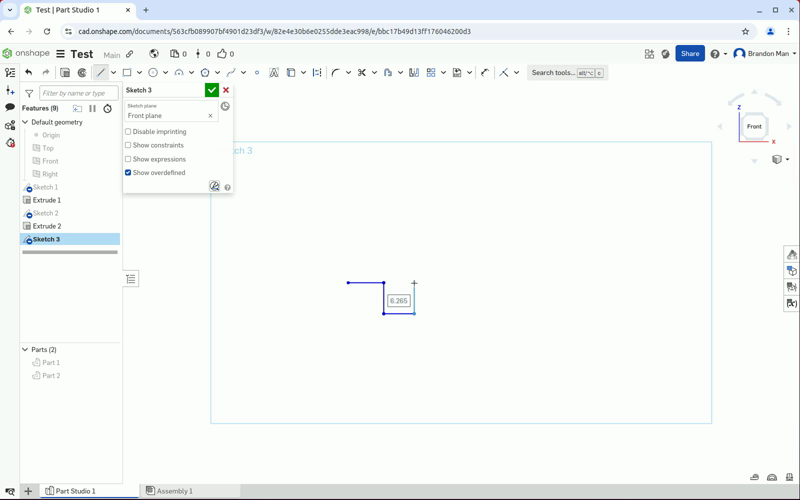
key_up(shift)
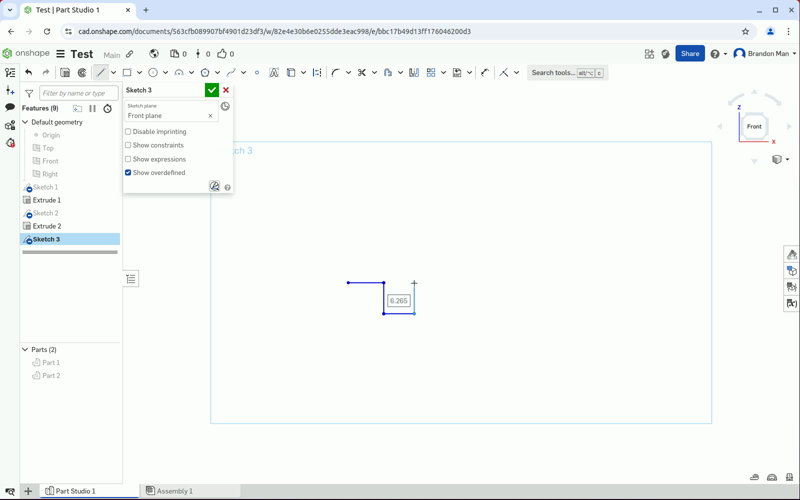
key_down(shift)
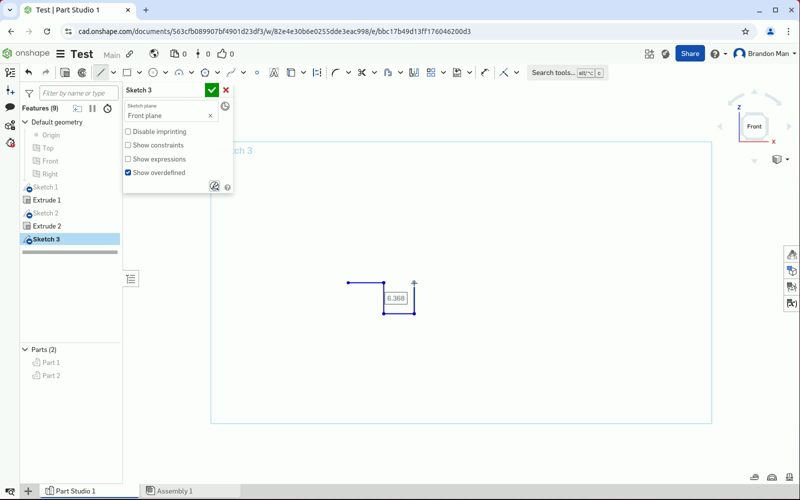
mouse_move(444, 282)
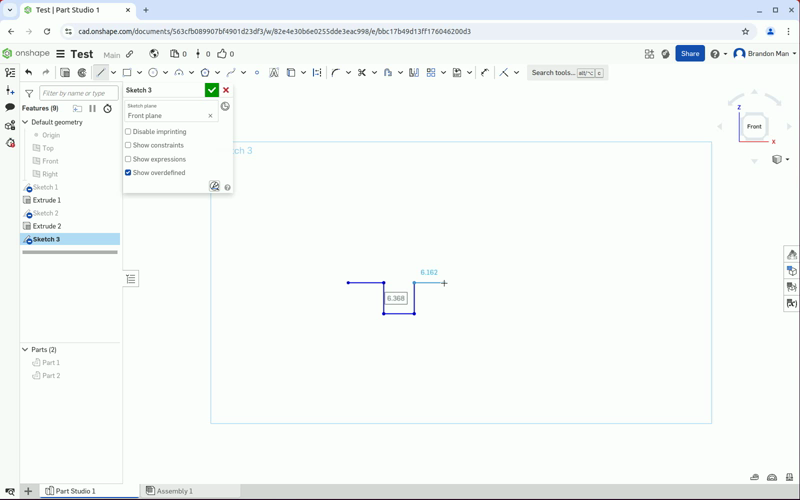
mouse_move(444, 282)
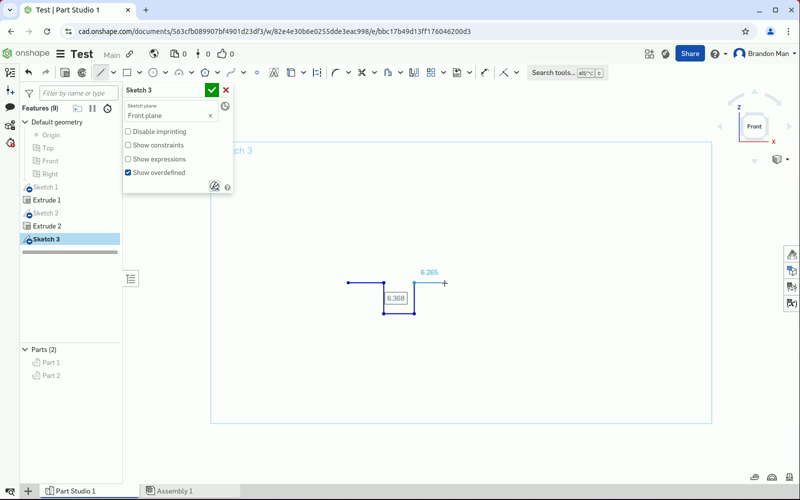
click(444, 282)
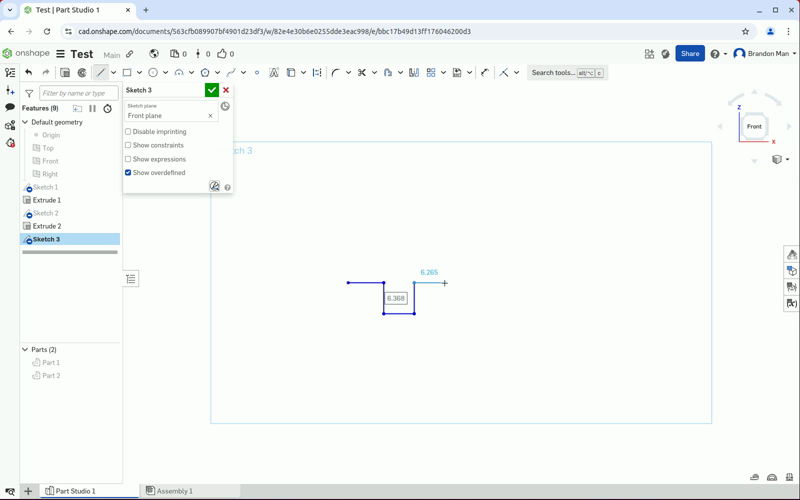
key_up(shift)
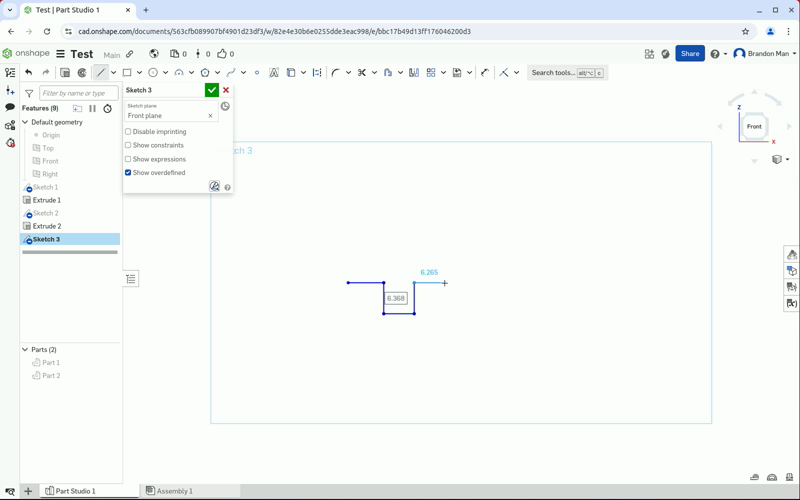
key_down(shift)
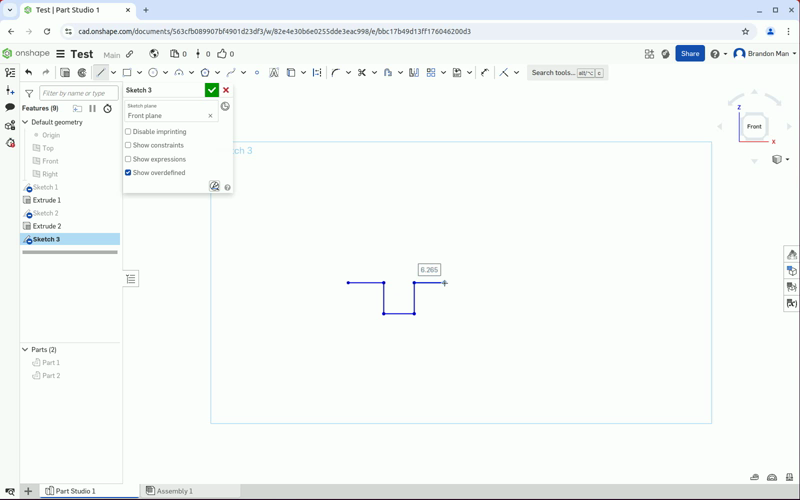
mouse_move(474, 282)
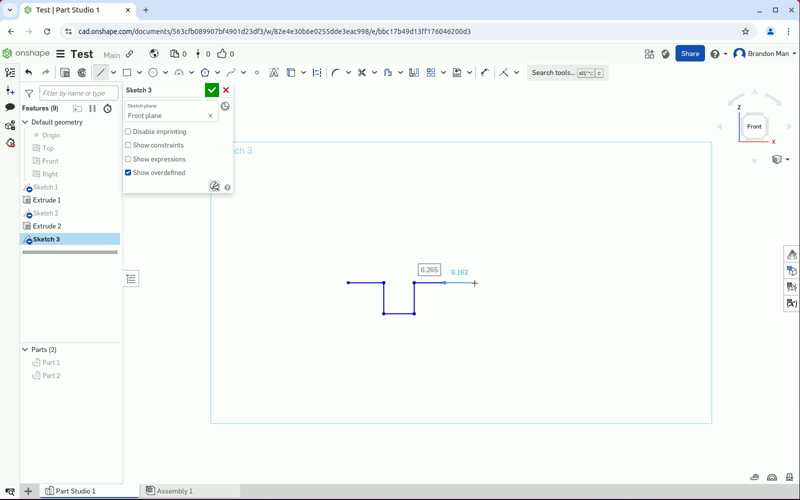
mouse_move(444, 313)
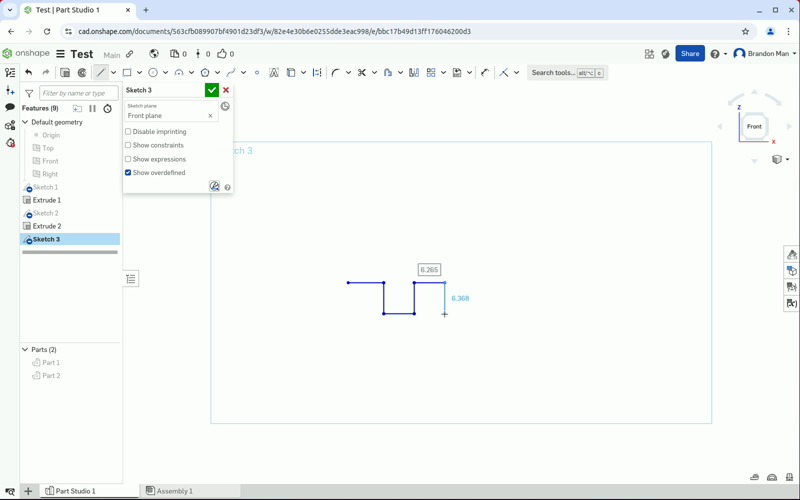
click(444, 313)
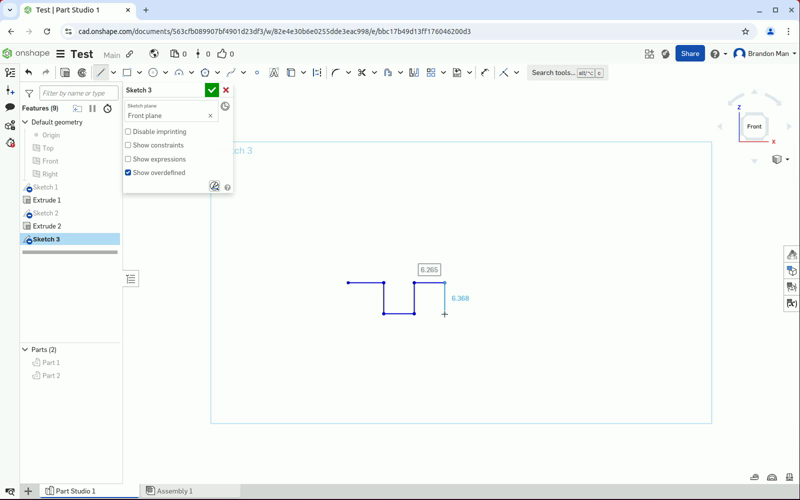
key_up(shift)
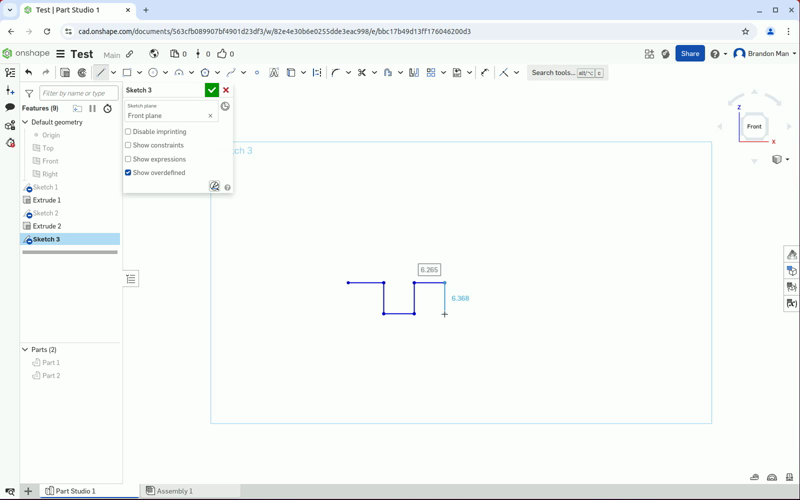
key_down(shift)
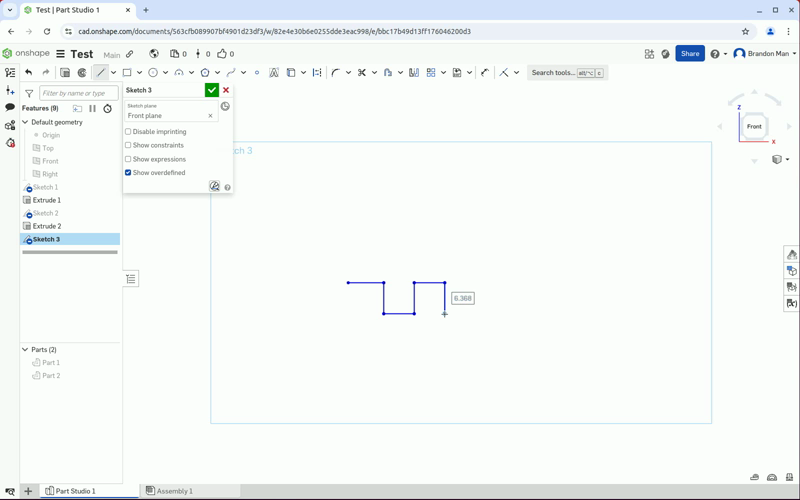
mouse_move(474, 313)
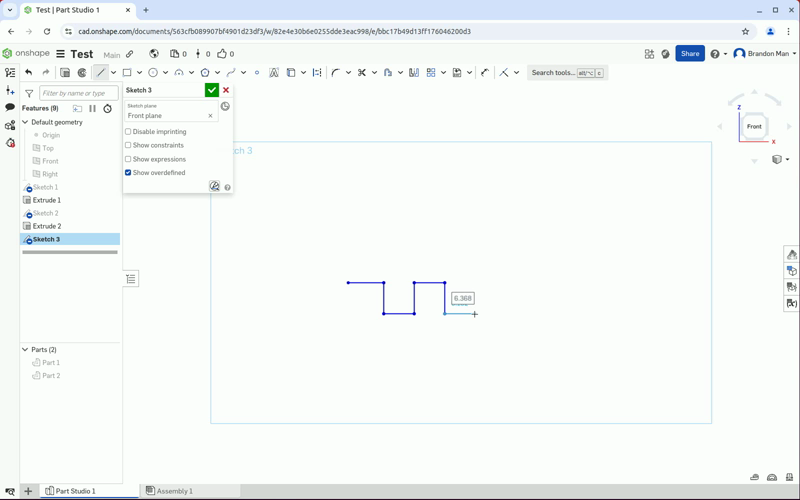
mouse_move(475, 313)
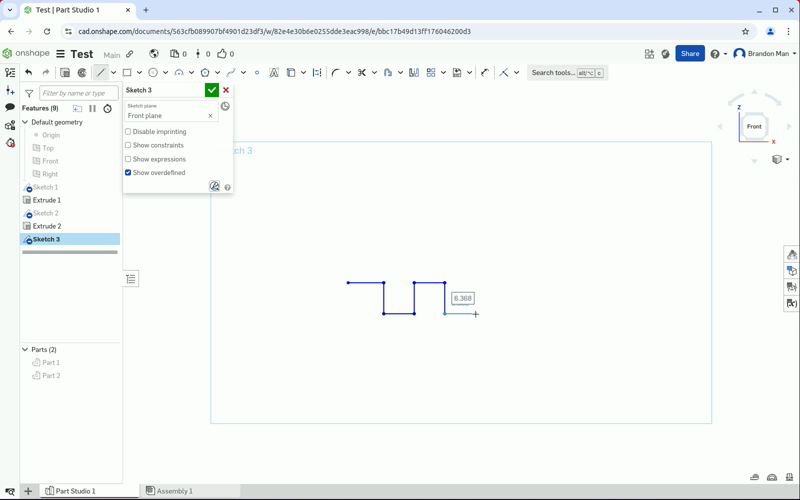
click(475, 313)
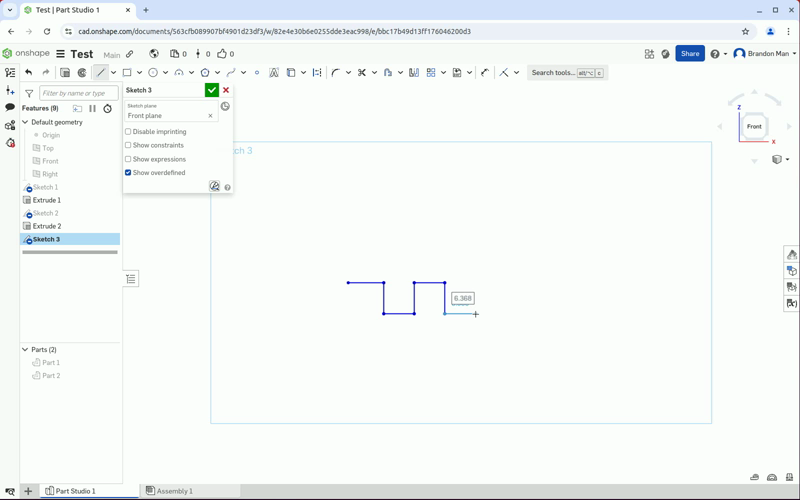
key_up(shift)
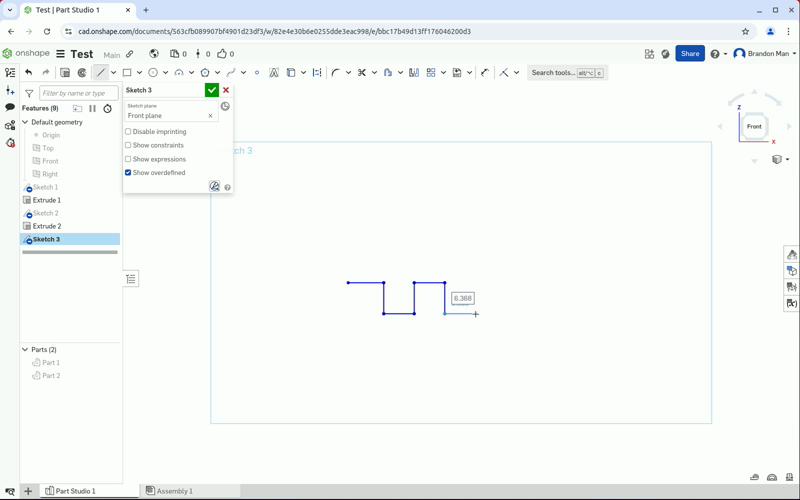
key_down(shift)
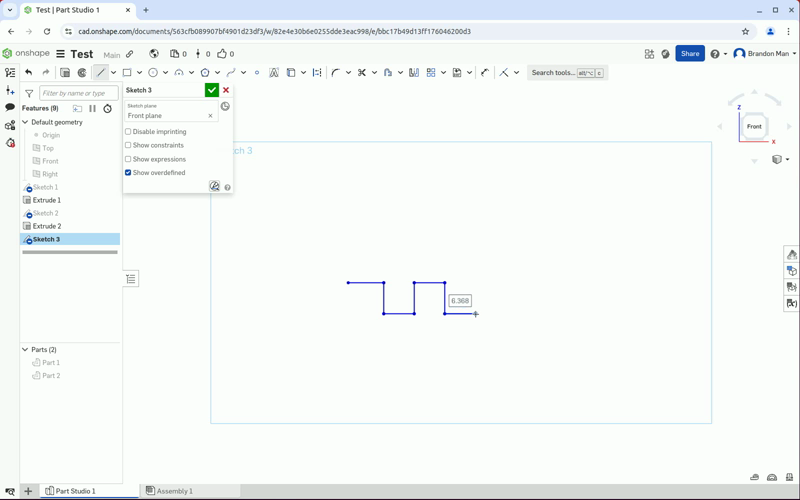
mouse_move(505, 313)
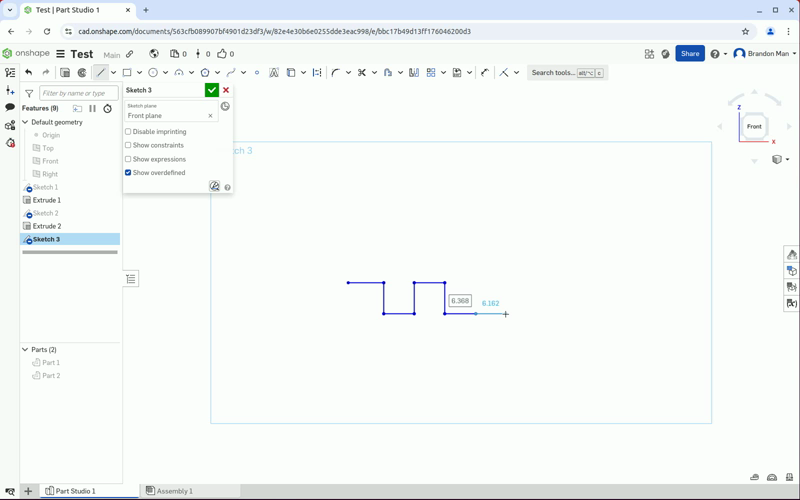
mouse_move(475, 282)
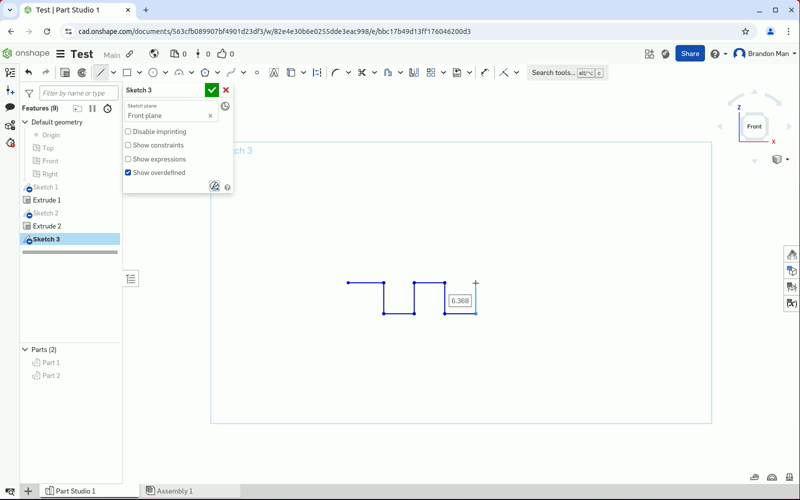
click(475, 282)
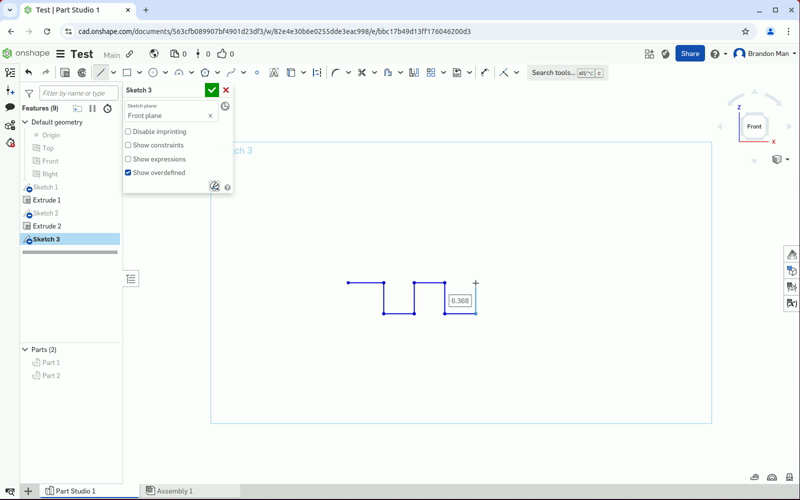
key_up(shift)
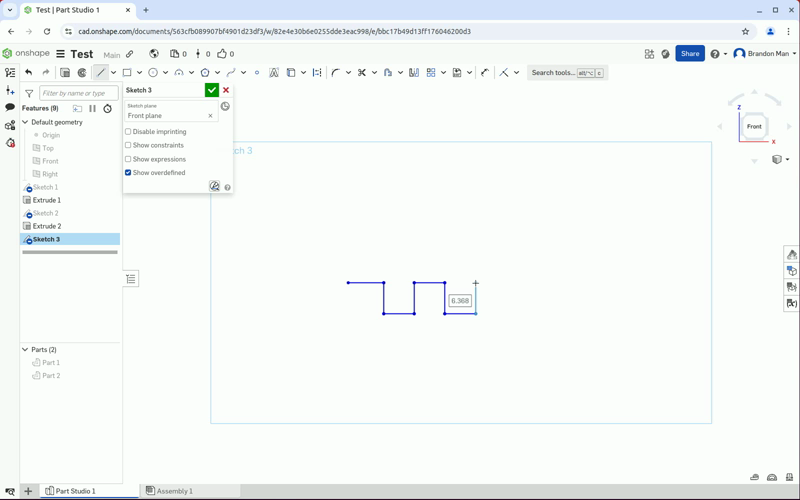
key_down(shift)
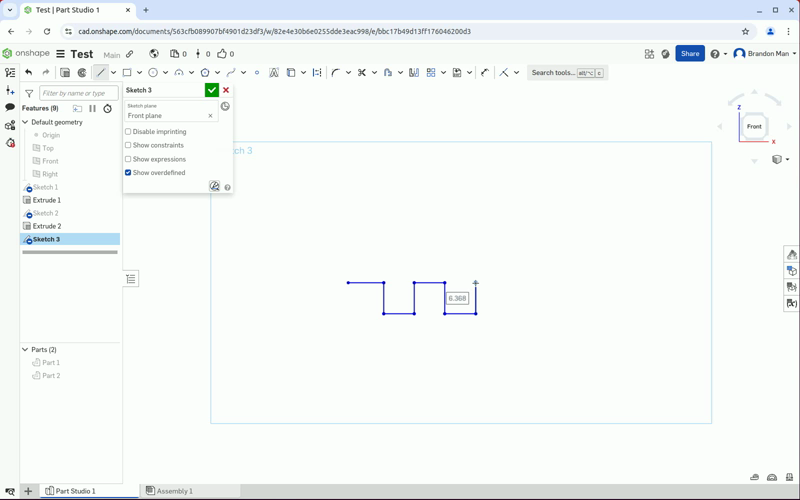
mouse_move(505, 282)
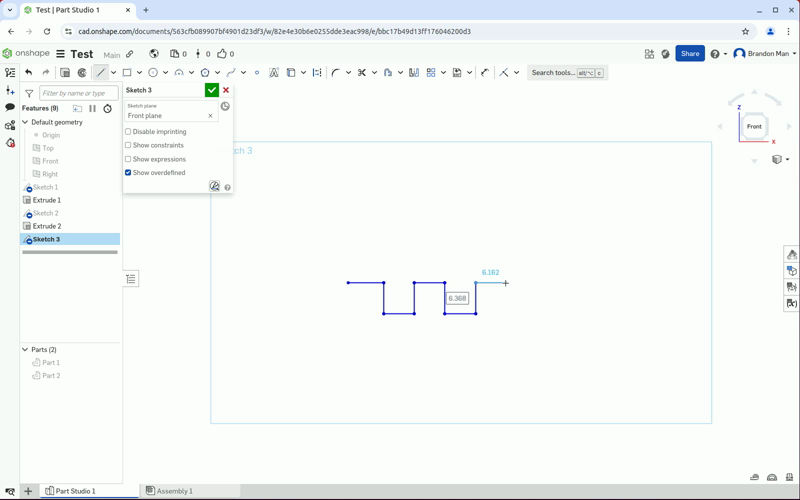
mouse_move(506, 282)
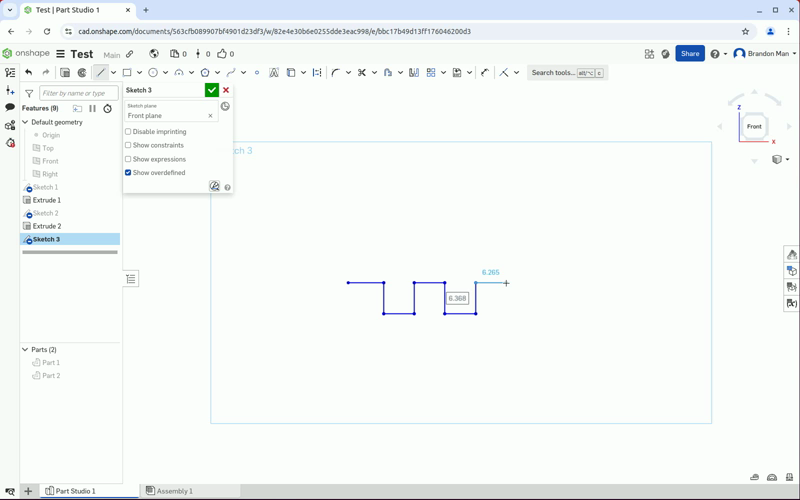
click(506, 282)
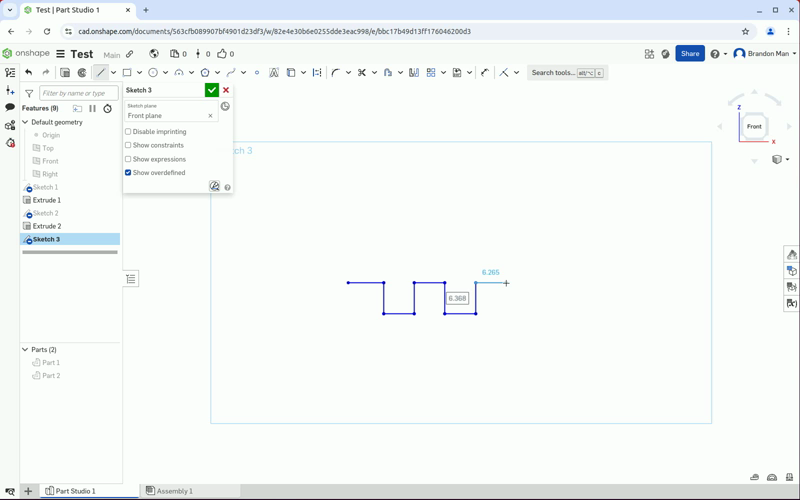
key_up(shift)
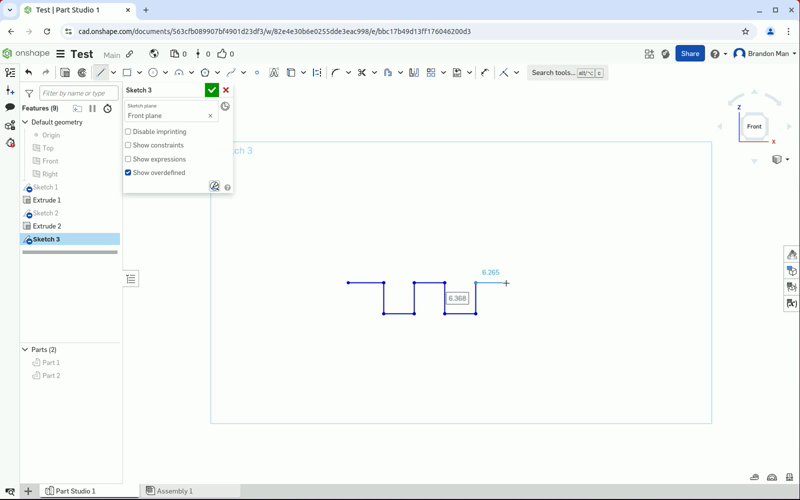
key_down(shift)
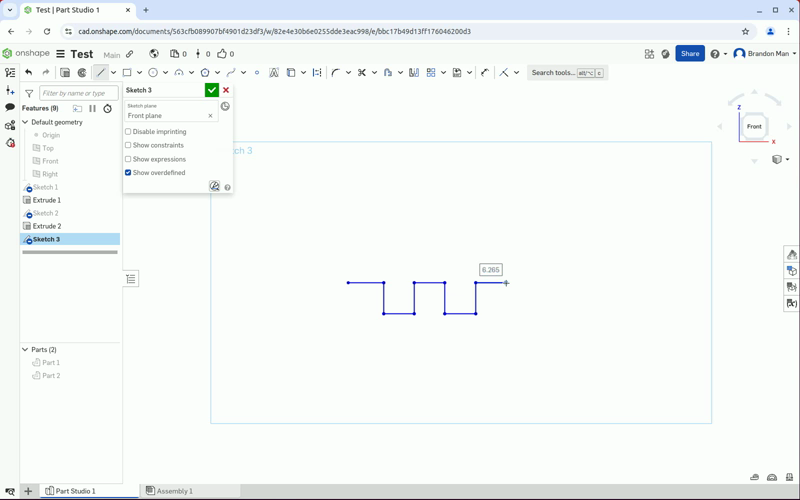
mouse_move(536, 282)
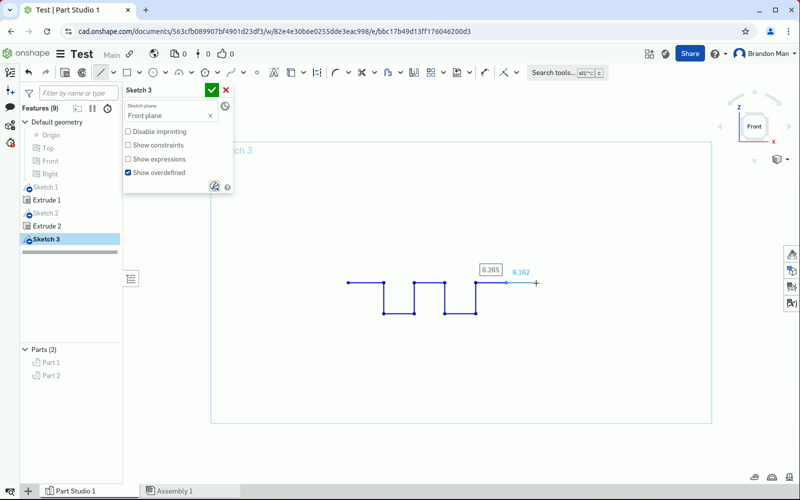
mouse_move(506, 313)
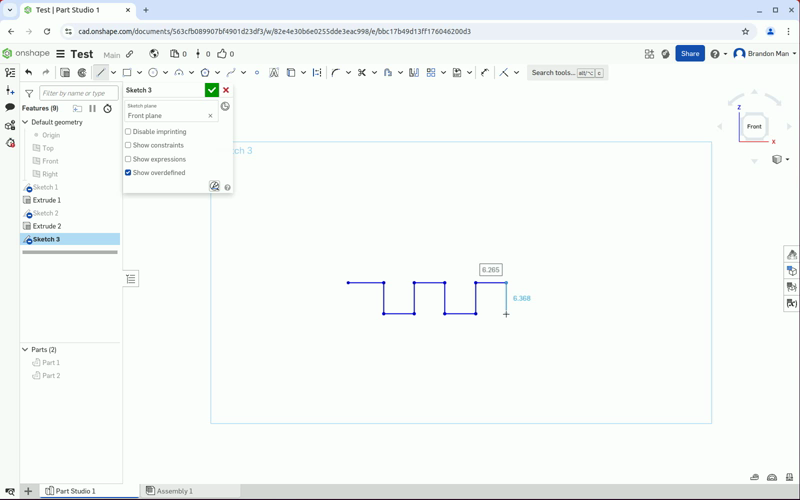
click(506, 313)
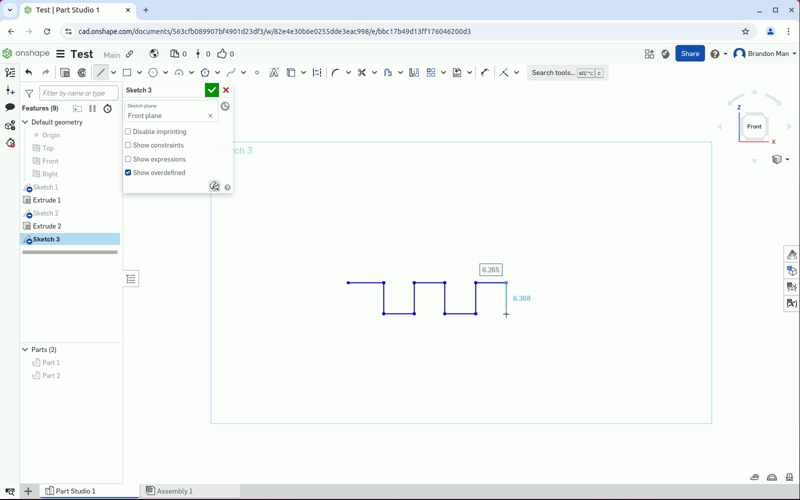
key_up(shift)
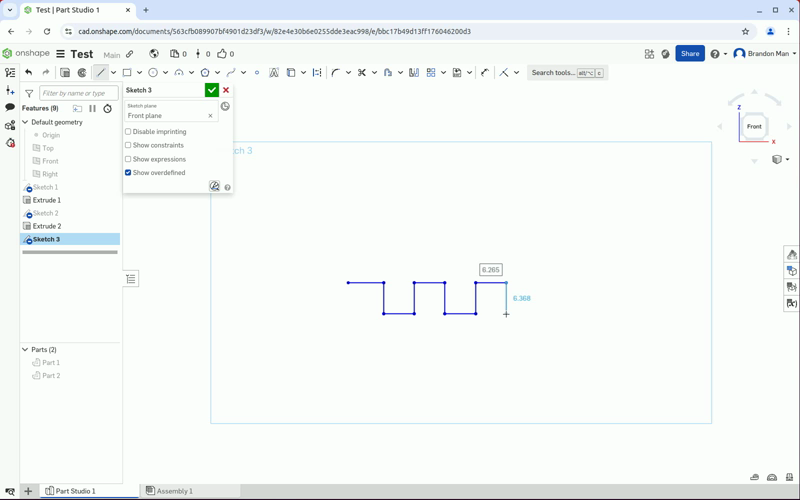
key_down(shift)
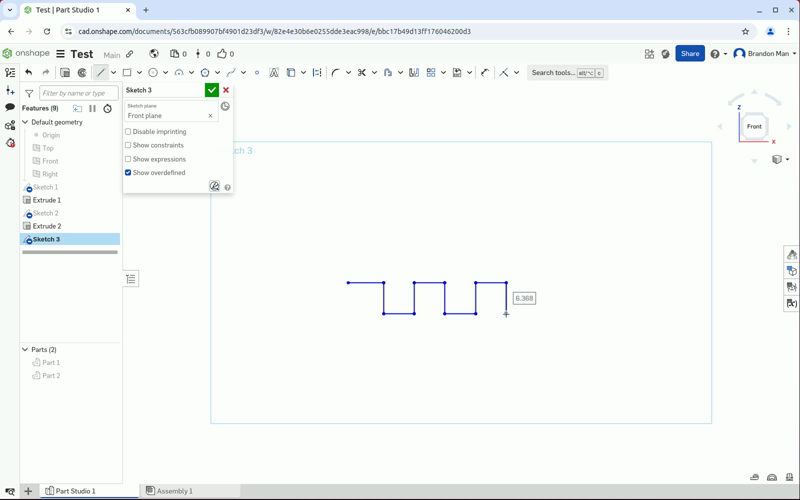
mouse_move(536, 313)
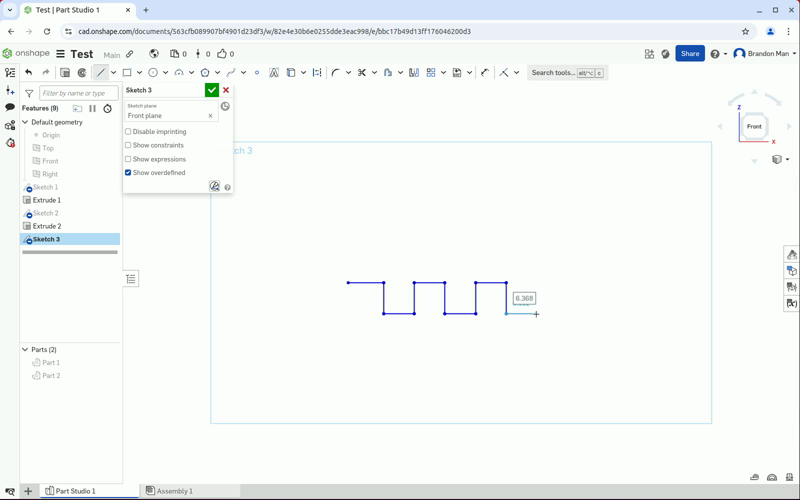
mouse_move(536, 313)
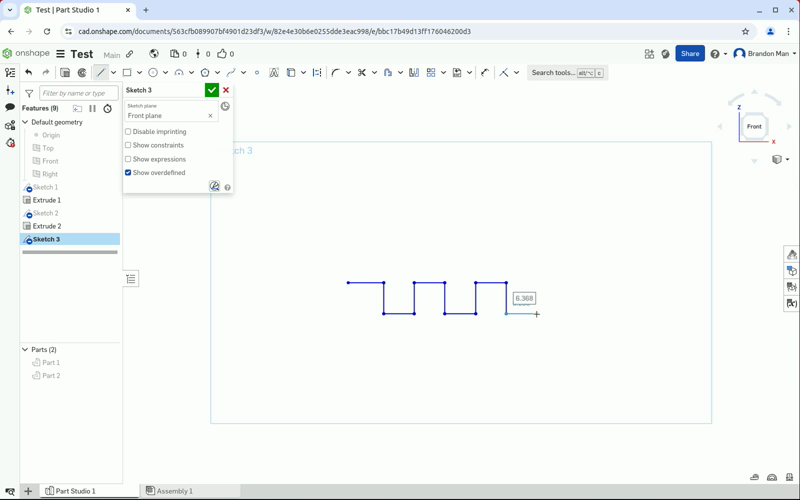
click(536, 313)
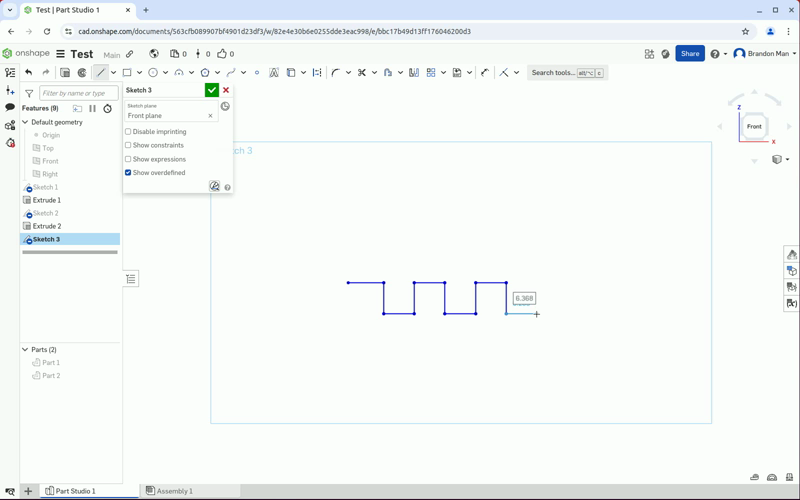
key_up(shift)
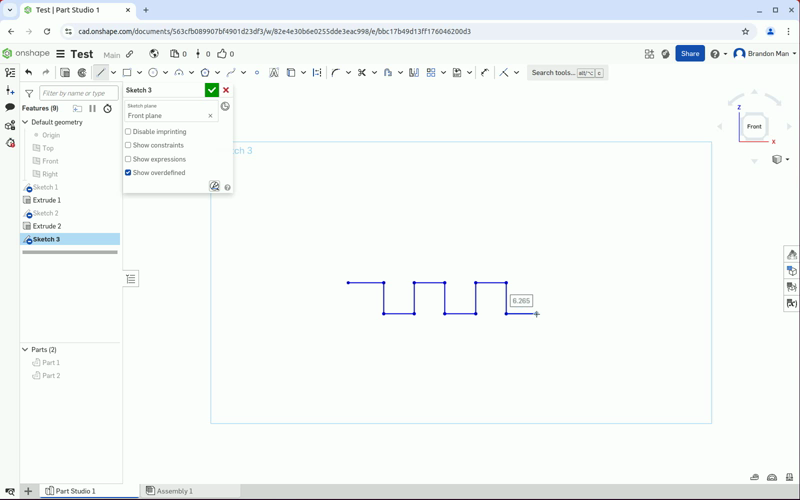
key_down(shift)
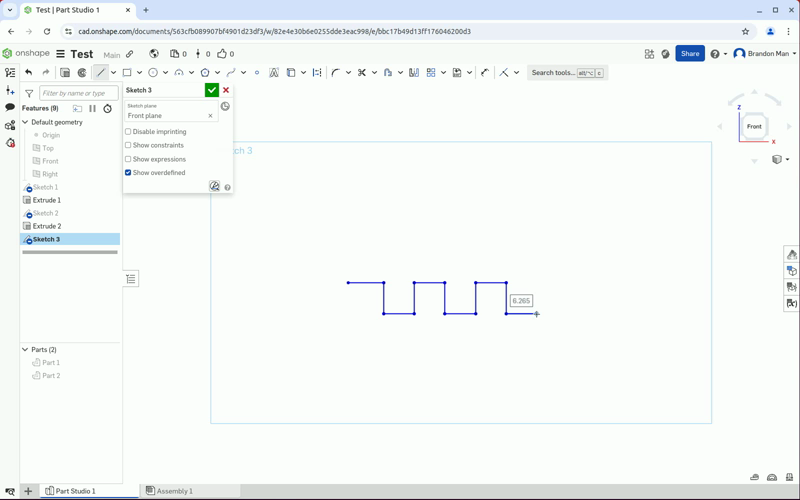
mouse_move(566, 313)
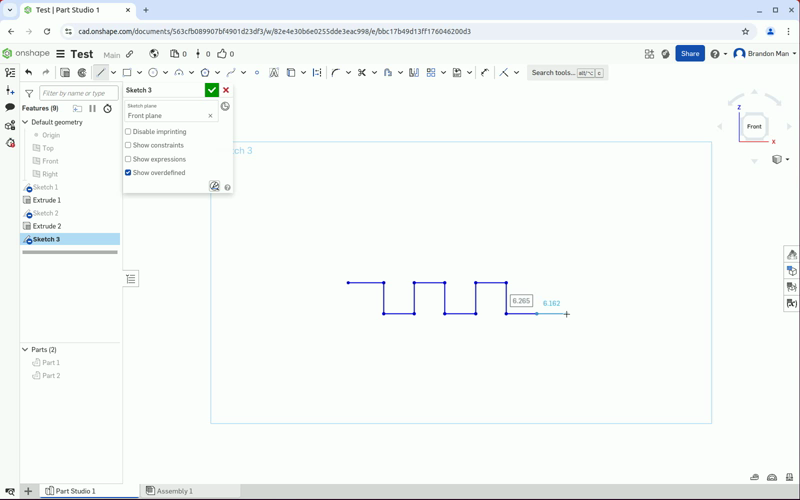
mouse_move(536, 282)
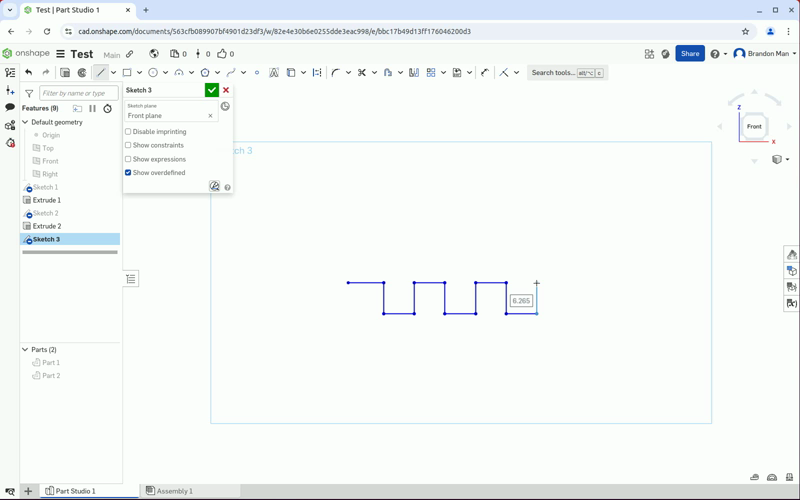
click(536, 282)
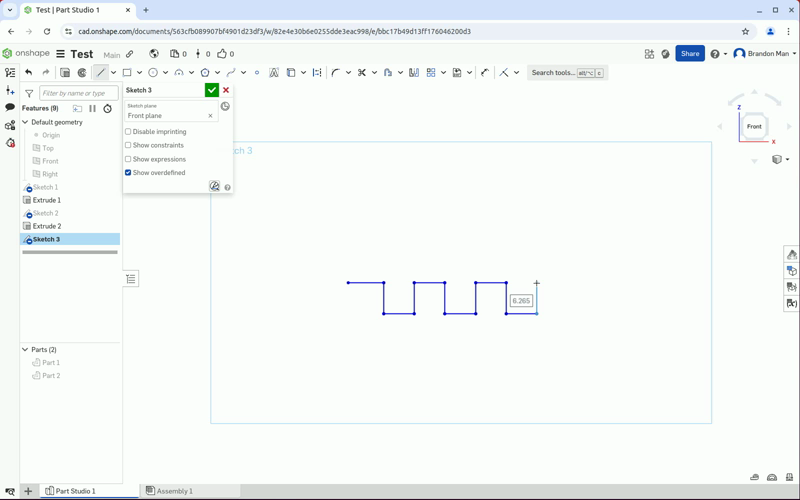
key_up(shift)
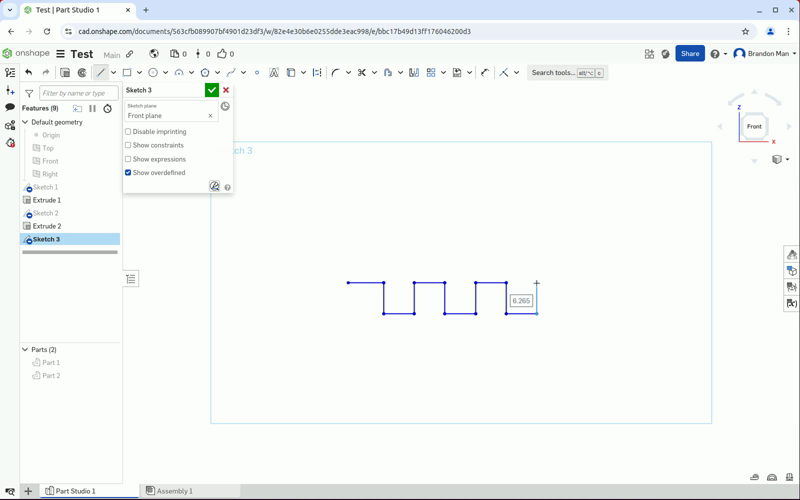
key_down(shift)
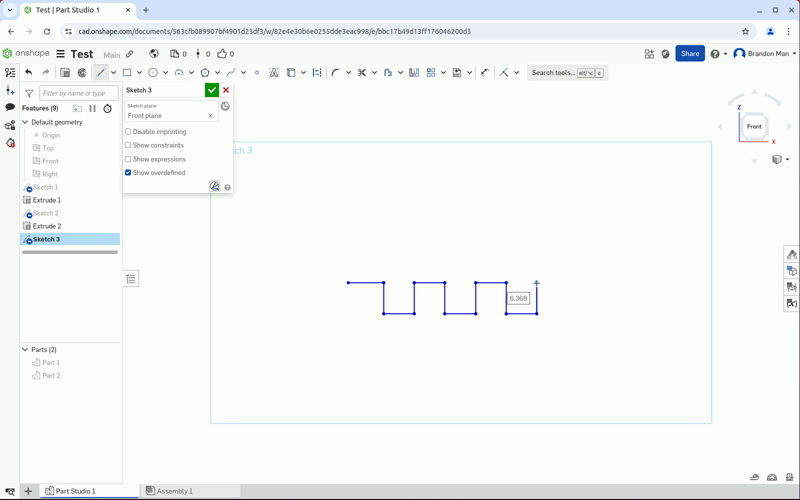
mouse_move(566, 282)
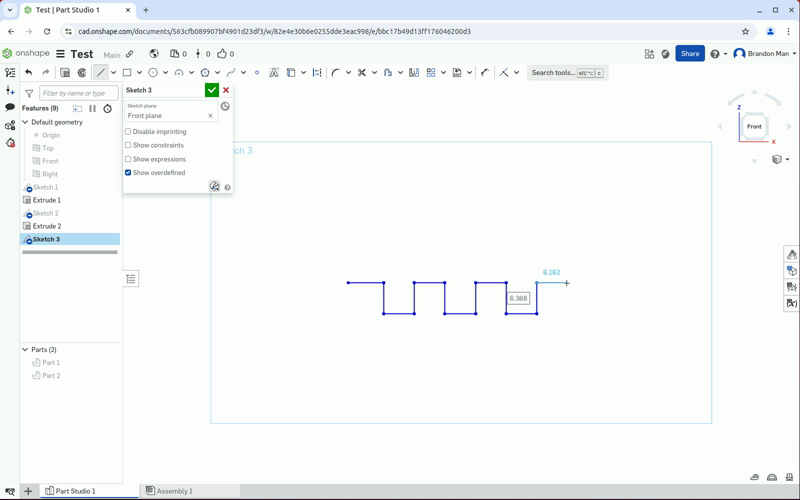
mouse_move(572, 282)
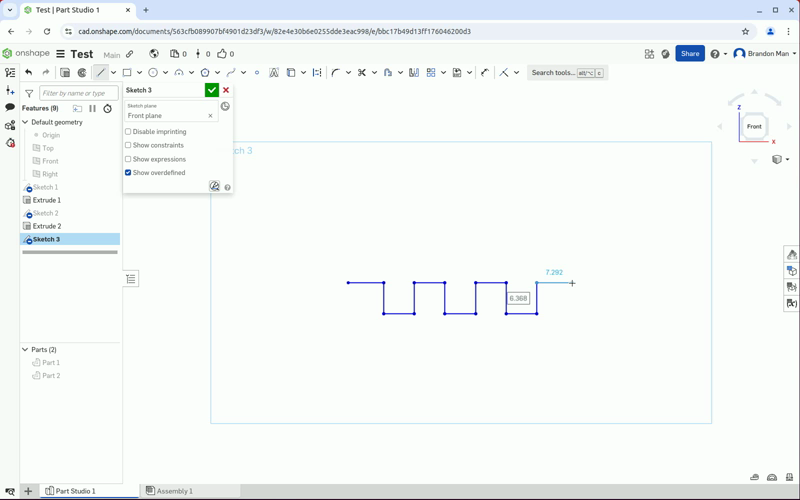
click(572, 282)
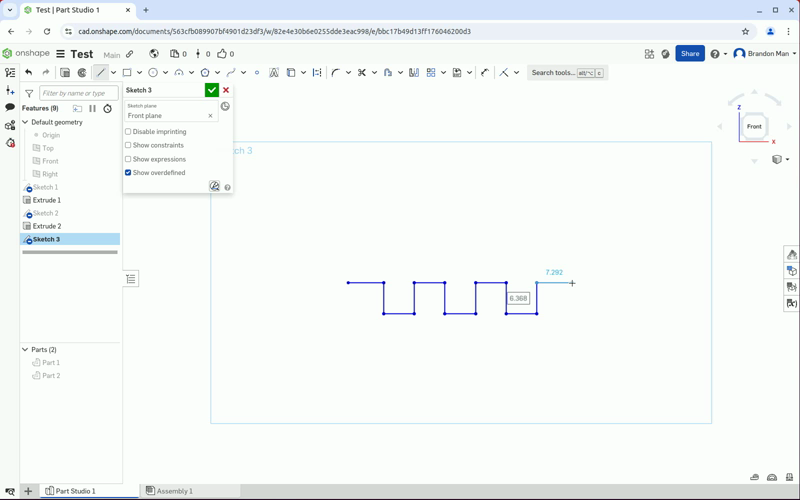
key_up(shift)
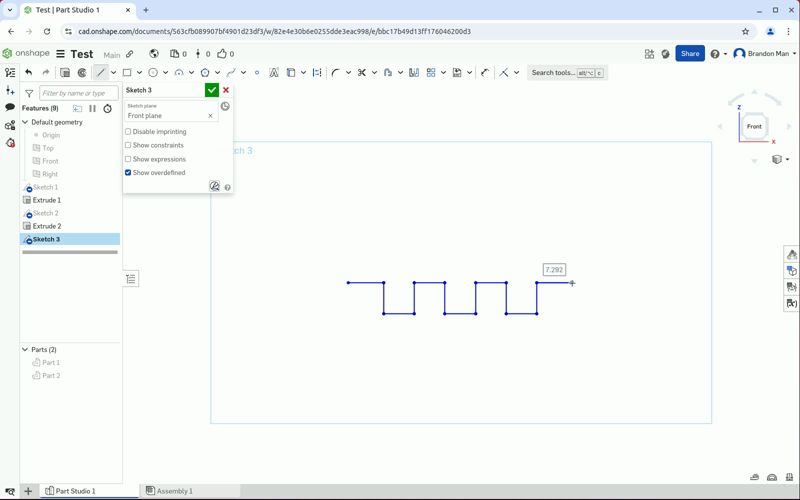
key(esc)
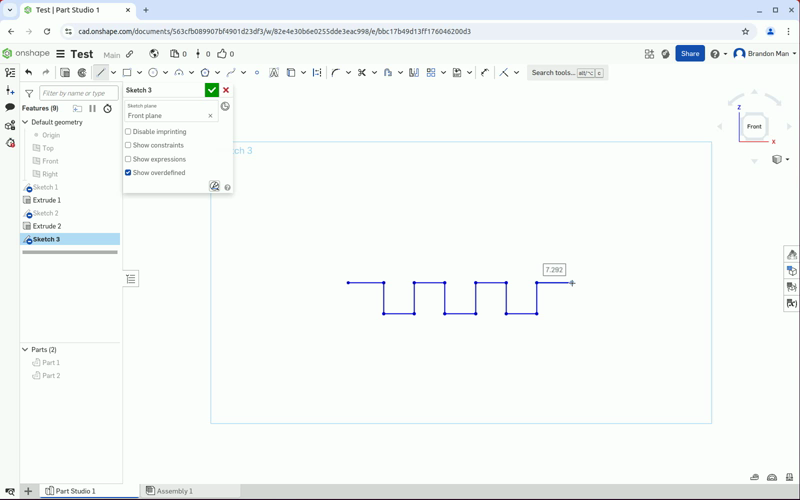
key(a)
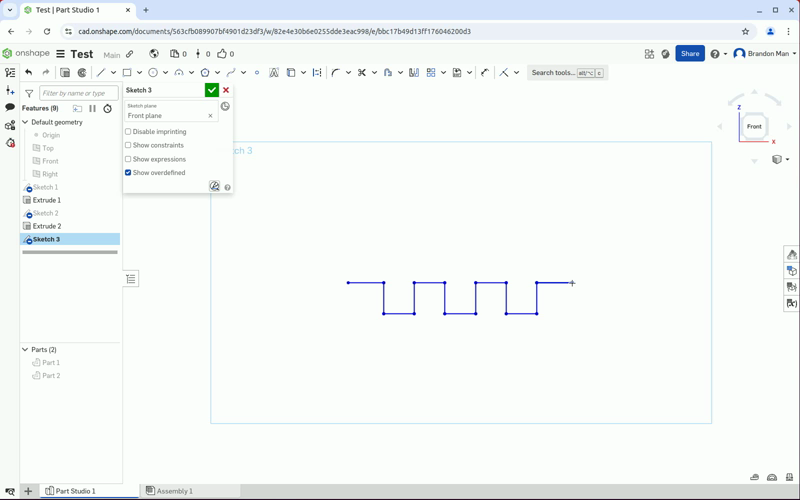
mouse_move(572, 282)
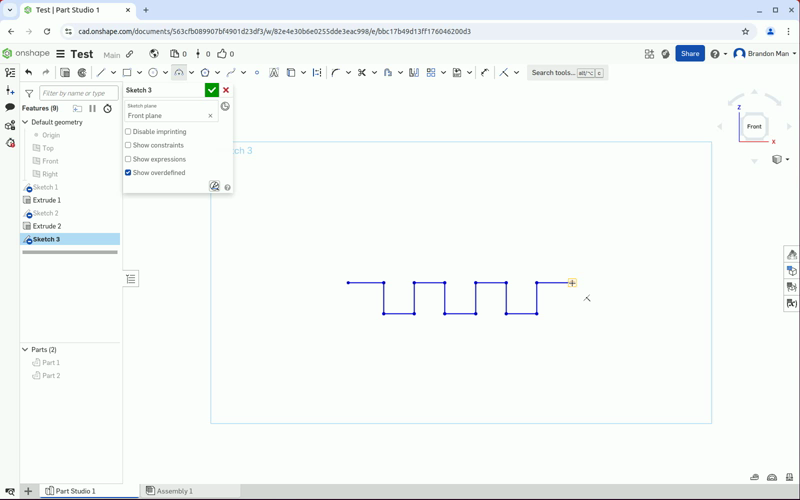
click(572, 282)
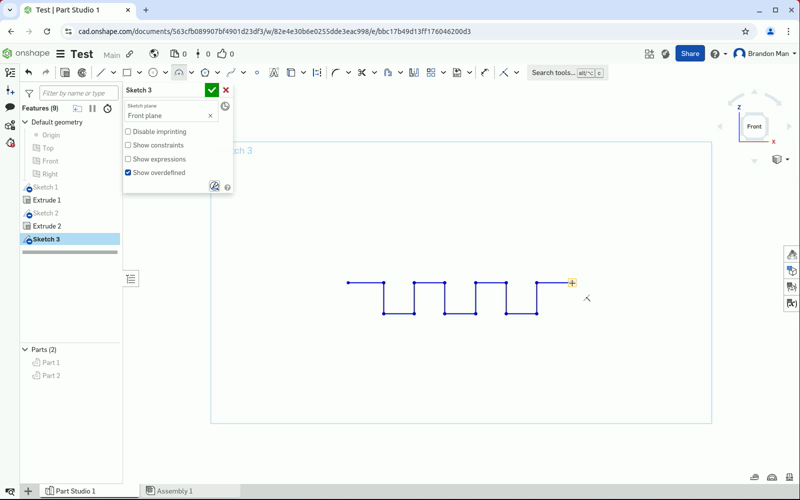
mouse_move(348, 282)
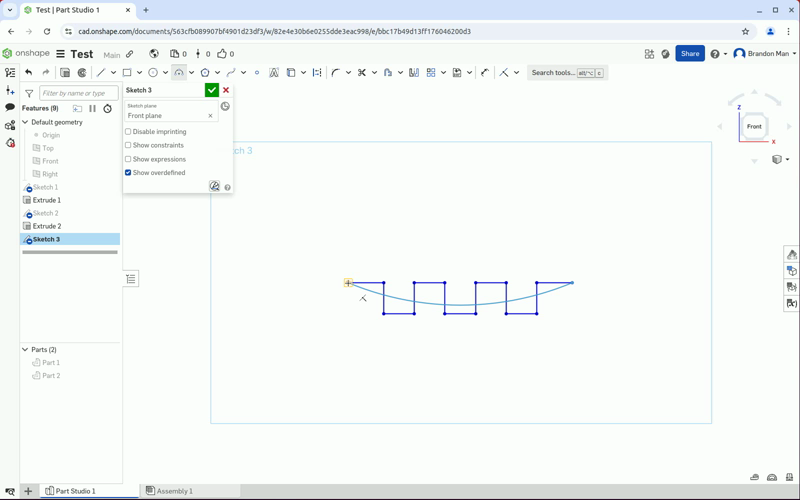
click(348, 282)
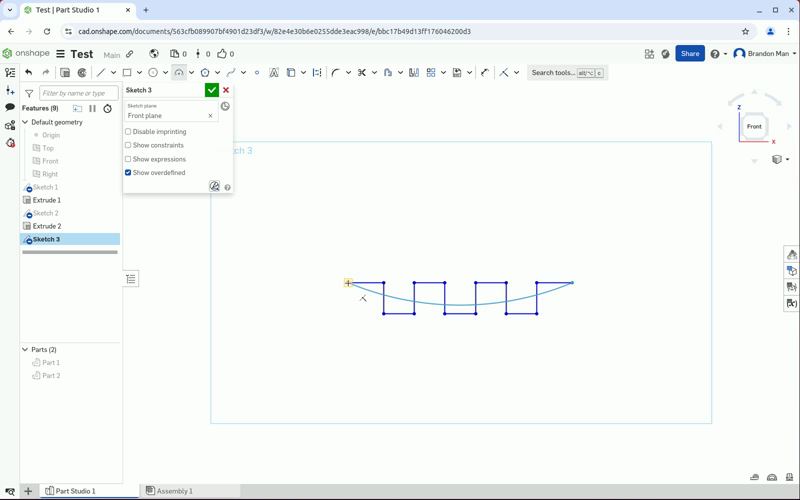
key_down(shift)
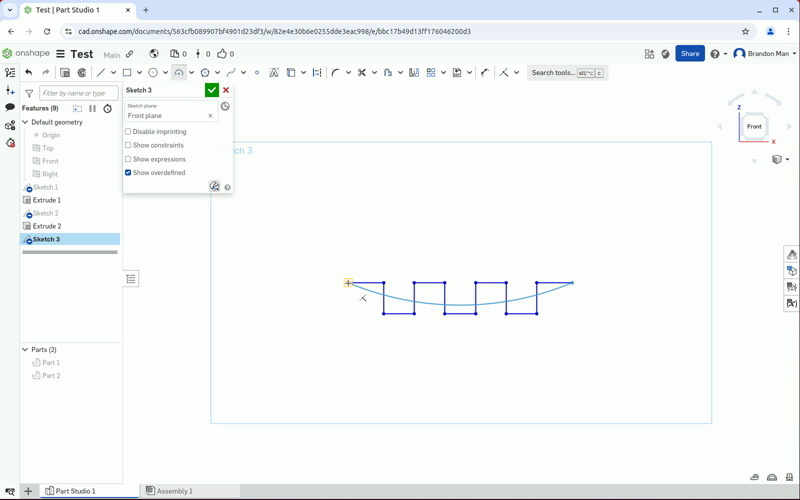
mouse_move(460, 170)
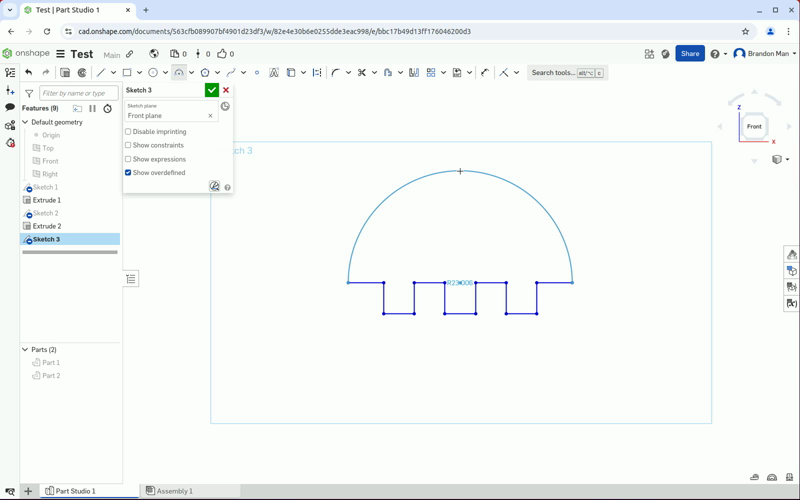
click(460, 170)
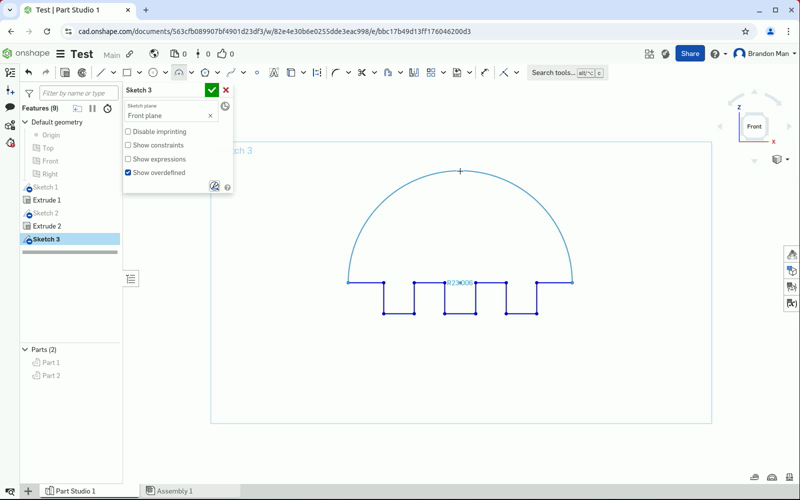
key_up(shift)
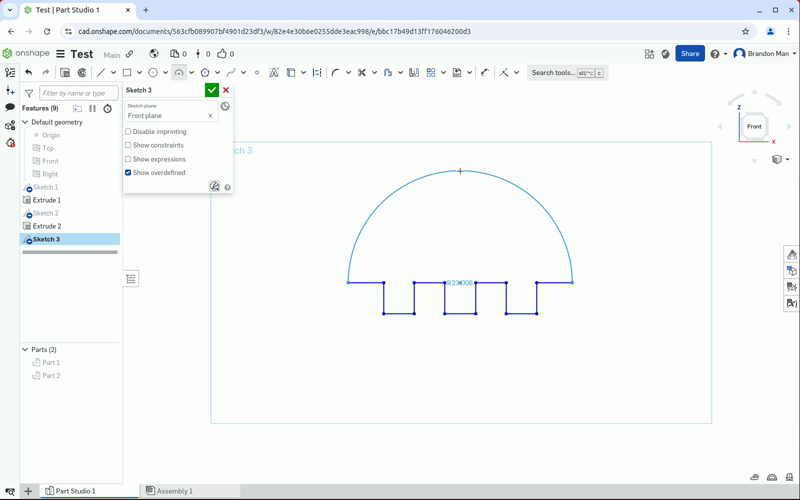
key(esc)
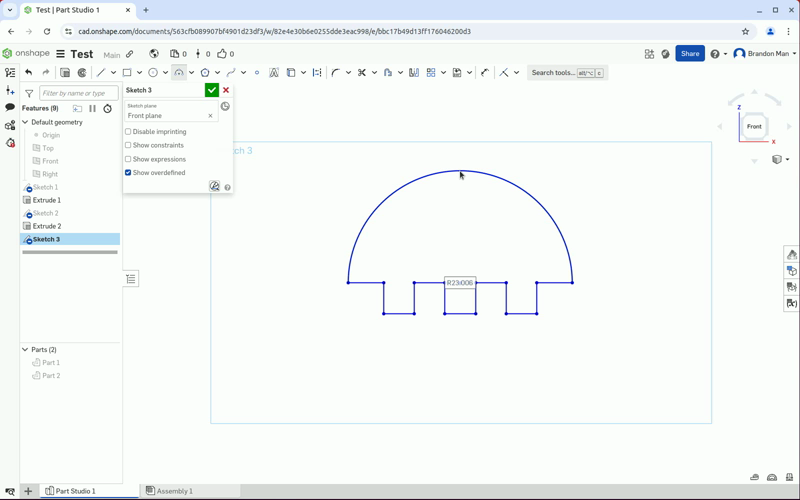
key(c)
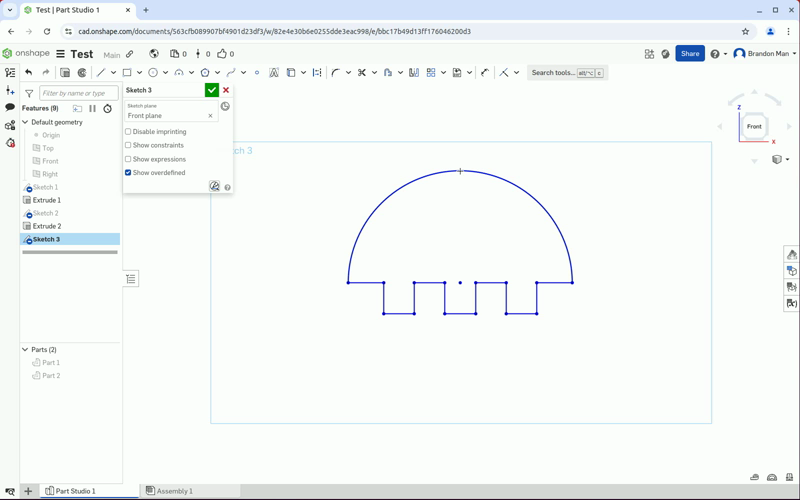
key_down(shift)
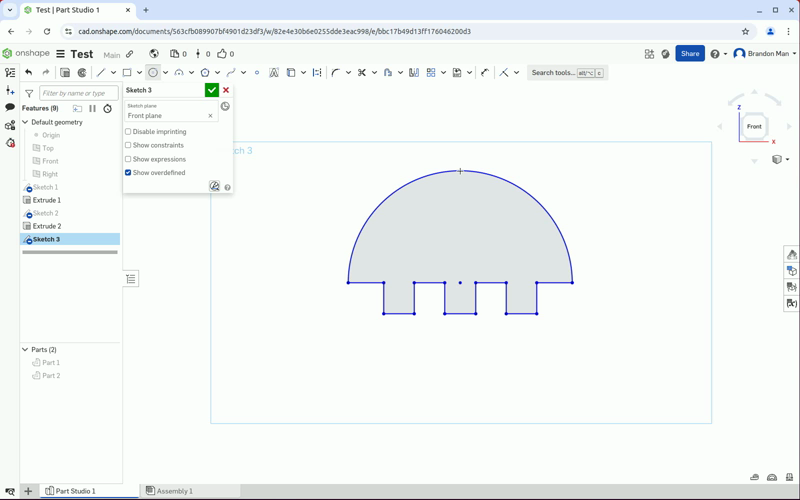
mouse_move(461, 231)
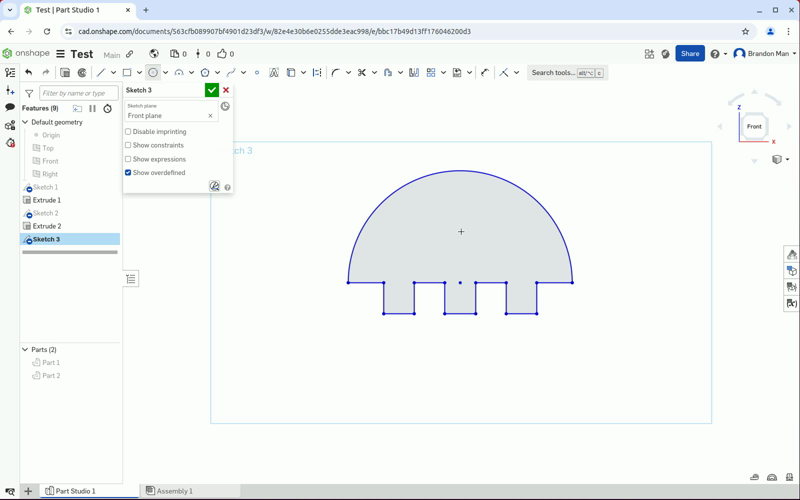
click(461, 231)
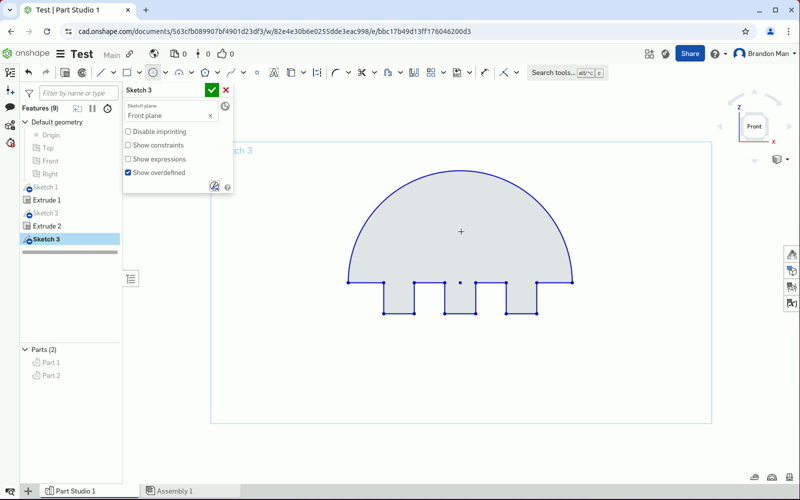
key_up(shift)
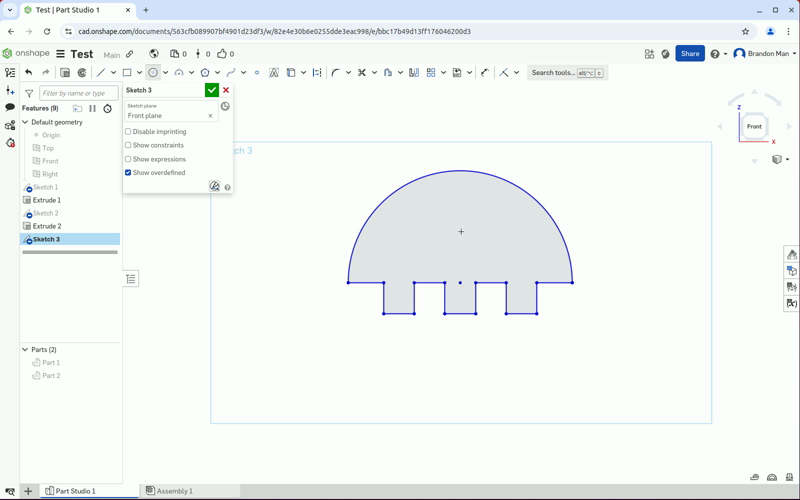
mouse_move(487, 231)
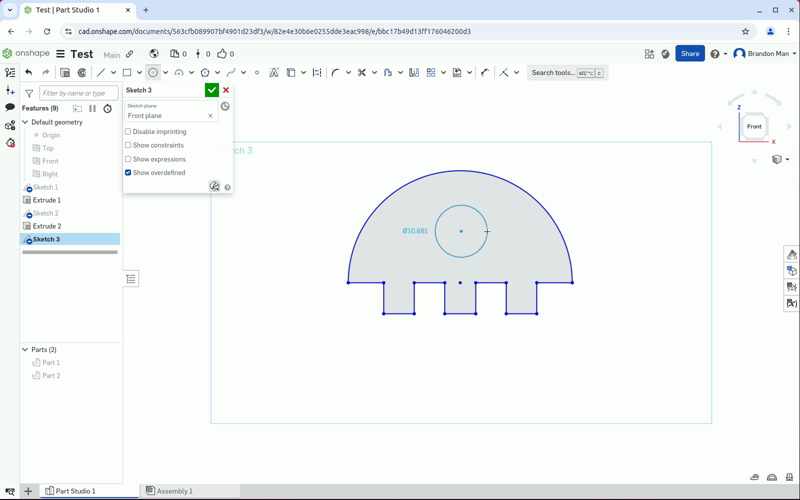
click(487, 231)
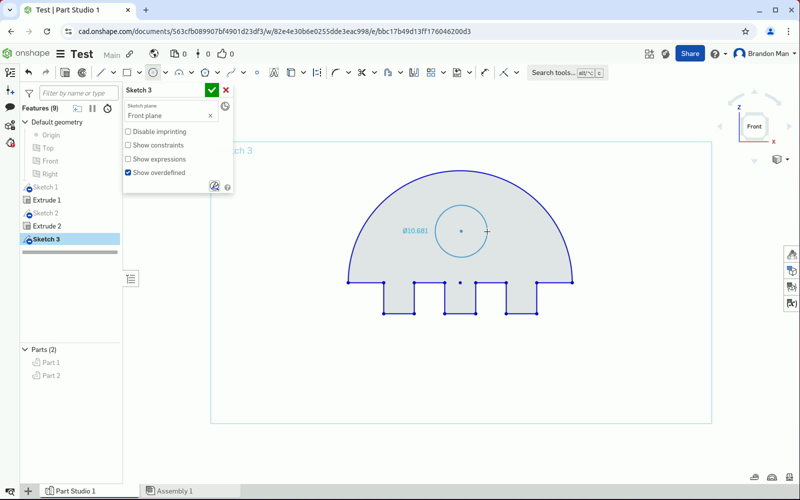
key(esc)
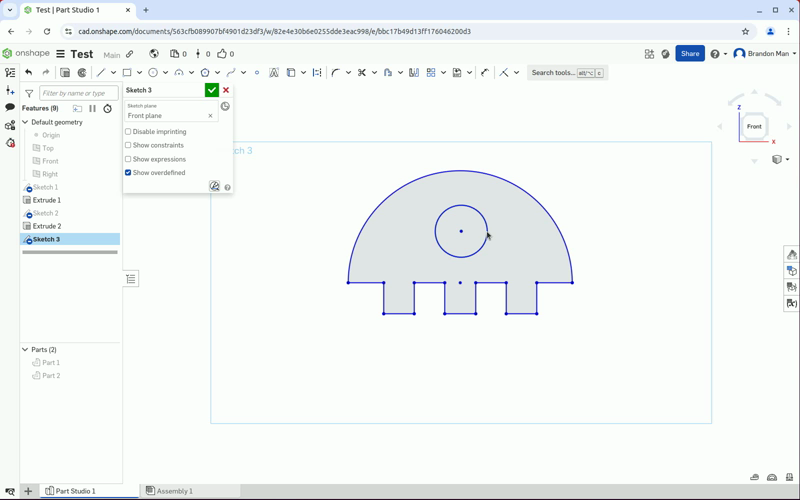
mouse_move(402, 275)
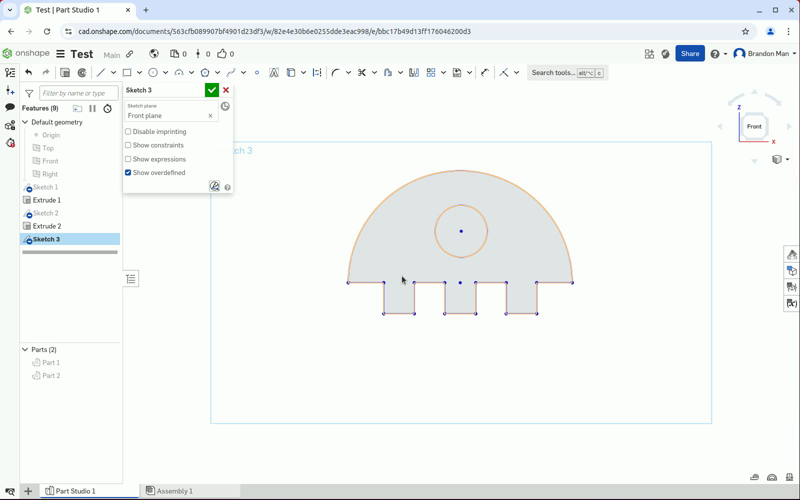
click(402, 275)
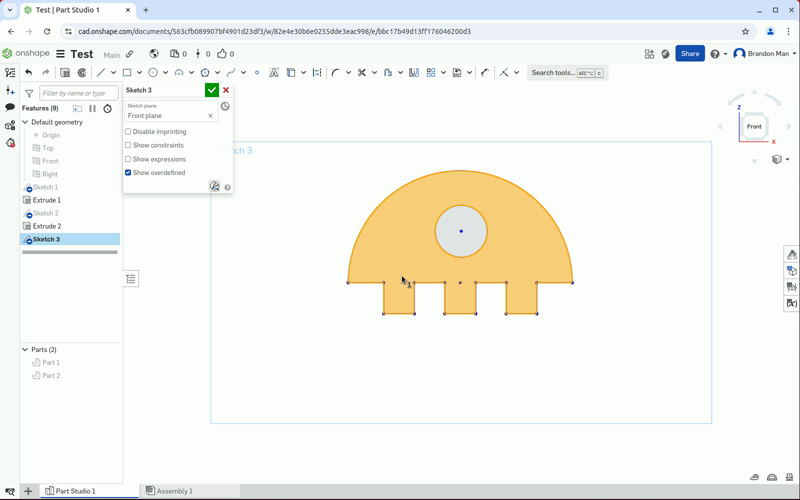
mouse_move(73, 352)
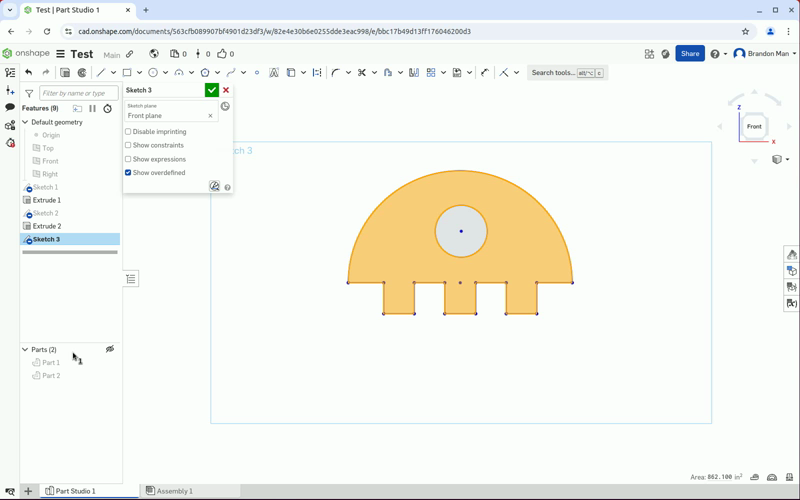
key(shift+y)
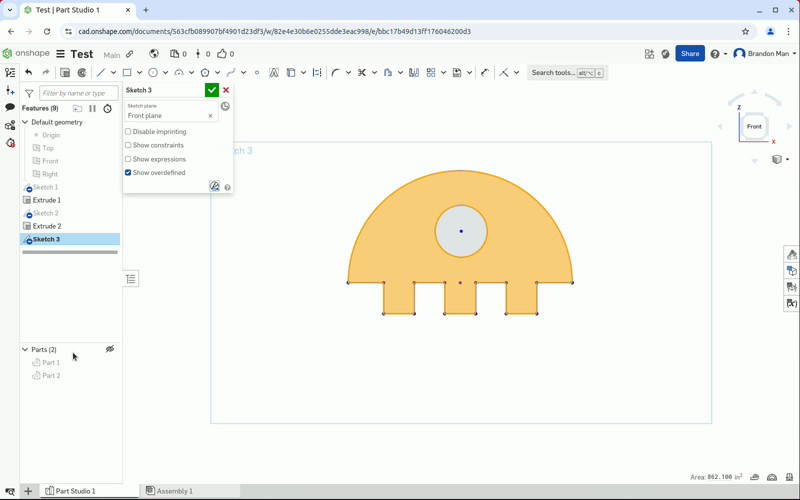
key(shift+e)
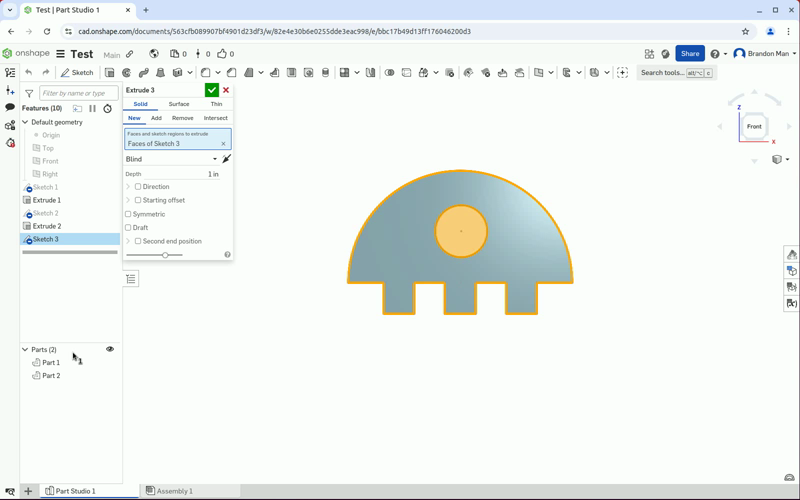
mouse_move(143, 106)
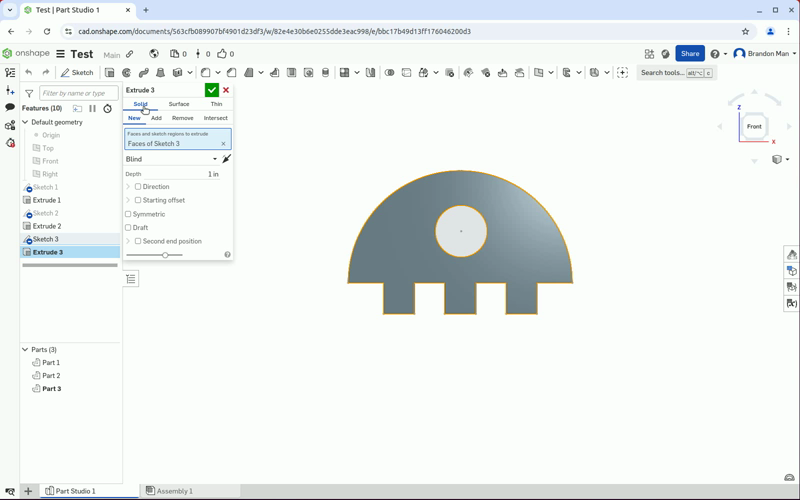
click(143, 106)
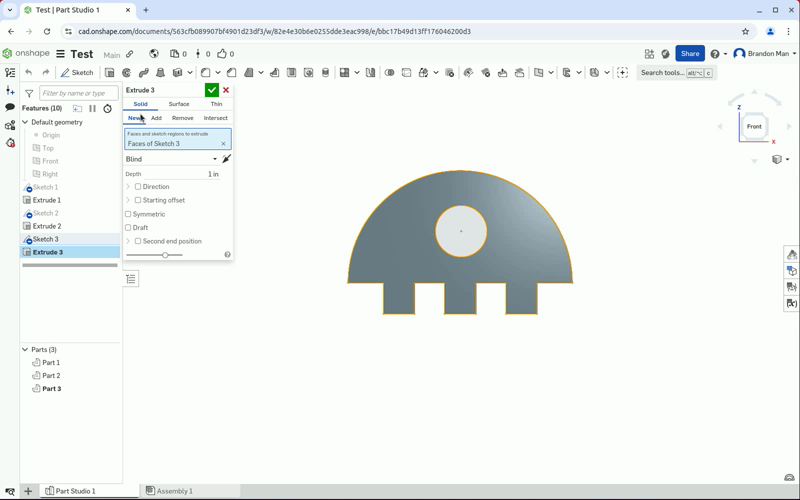
mouse_move(137, 120)
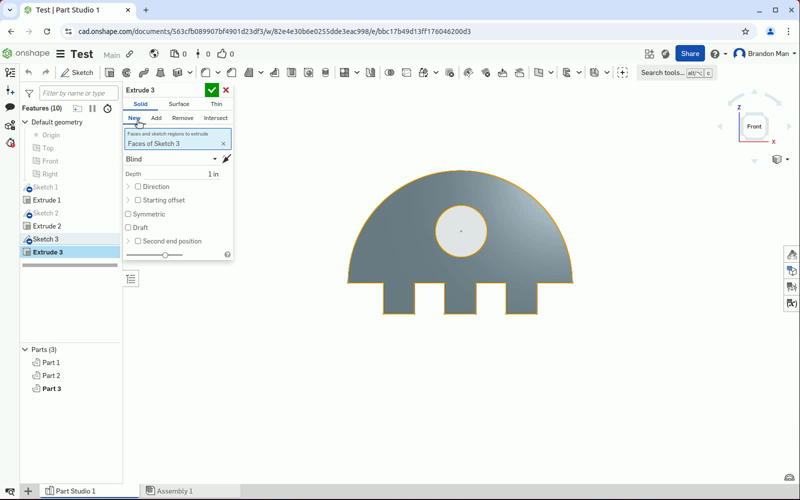
click(137, 120)
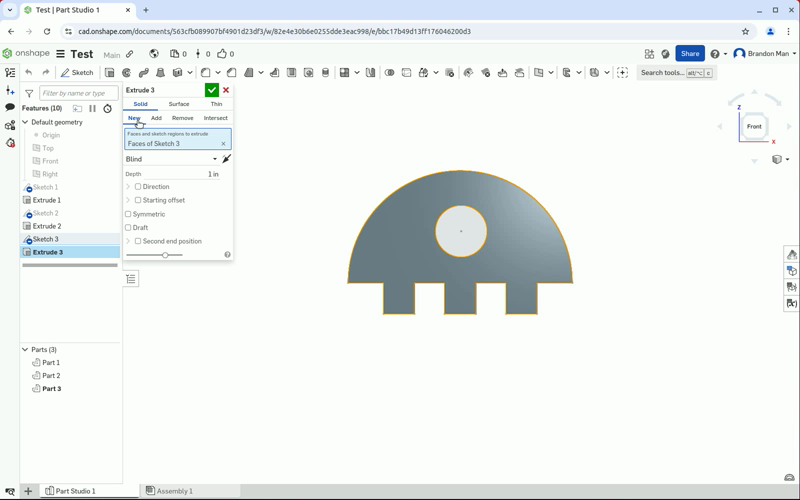
key(tab, 4)
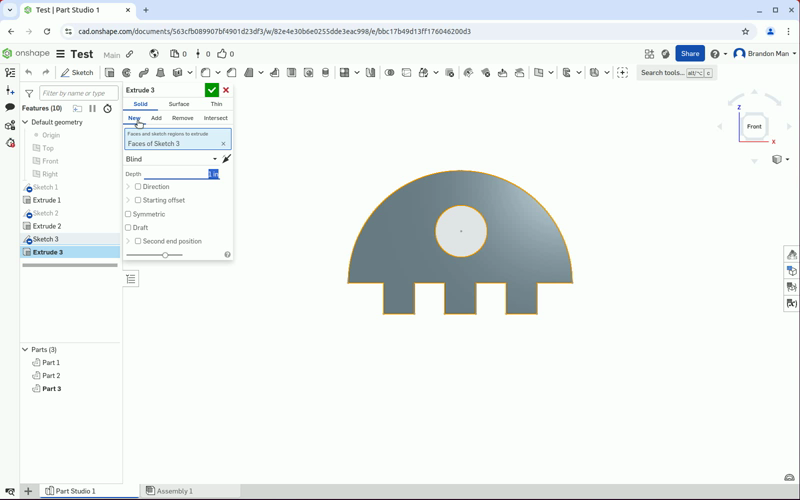
text(6.258)
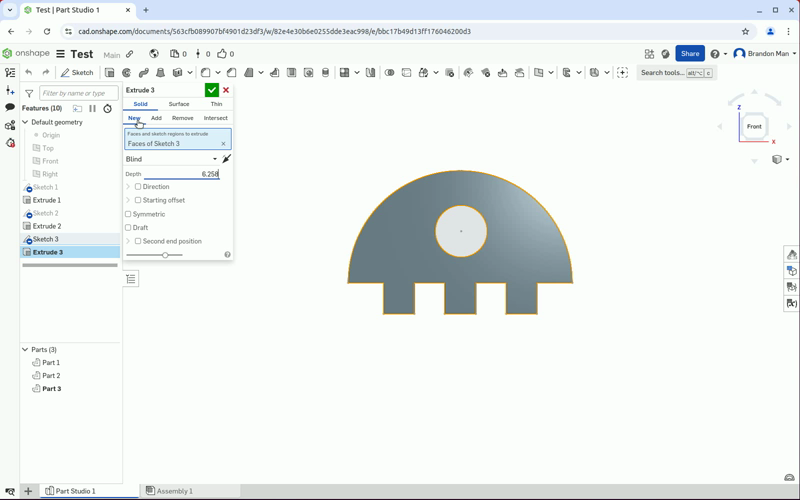
key(enter)
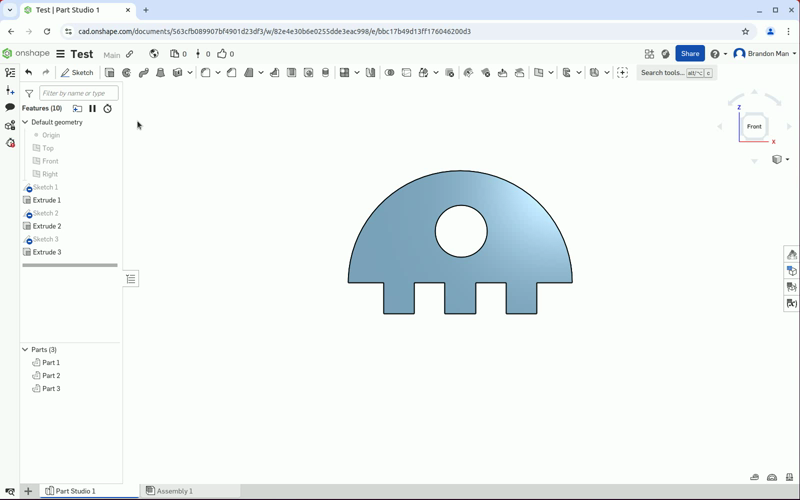
key(shift+h)
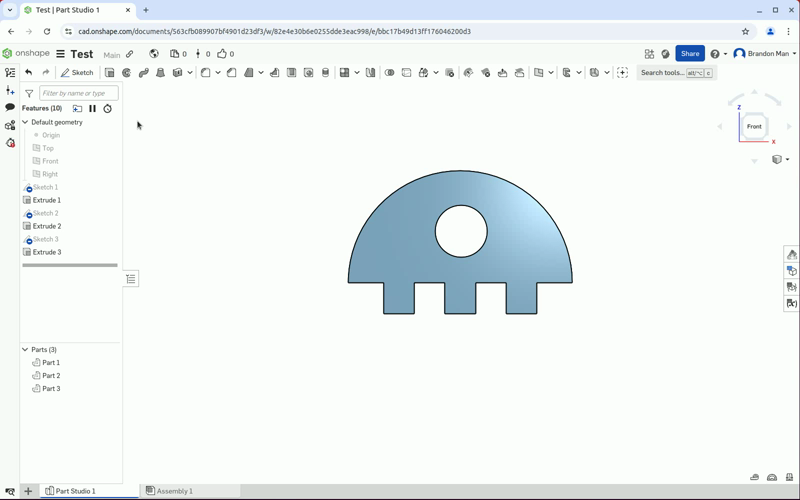
key(shift+h)
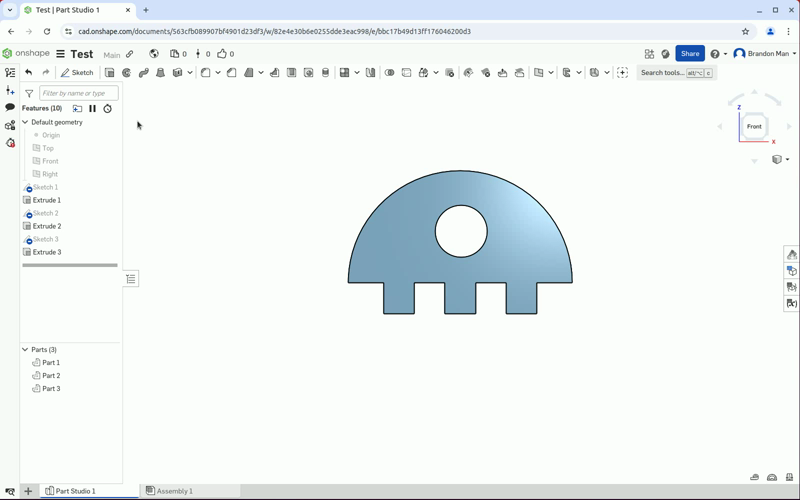
key(shift+7)
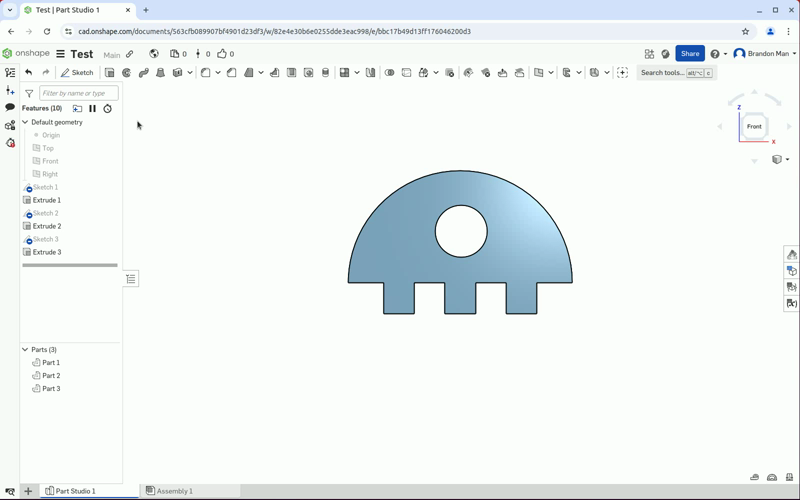
key(left, 2)
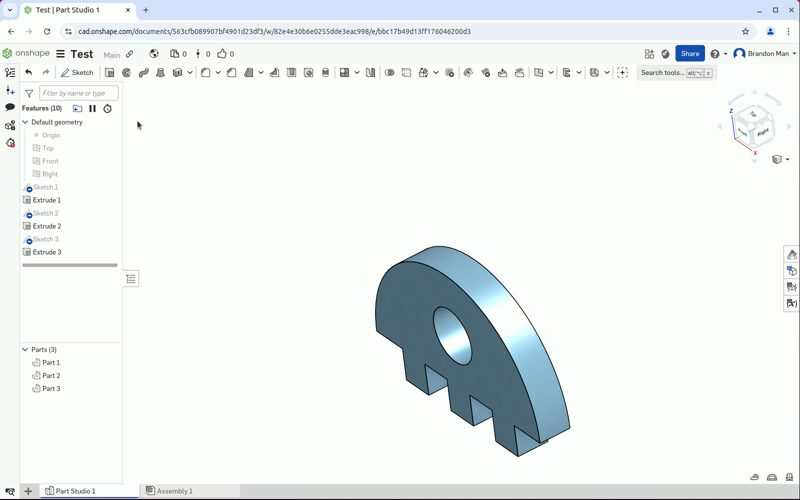
key(down, 2)
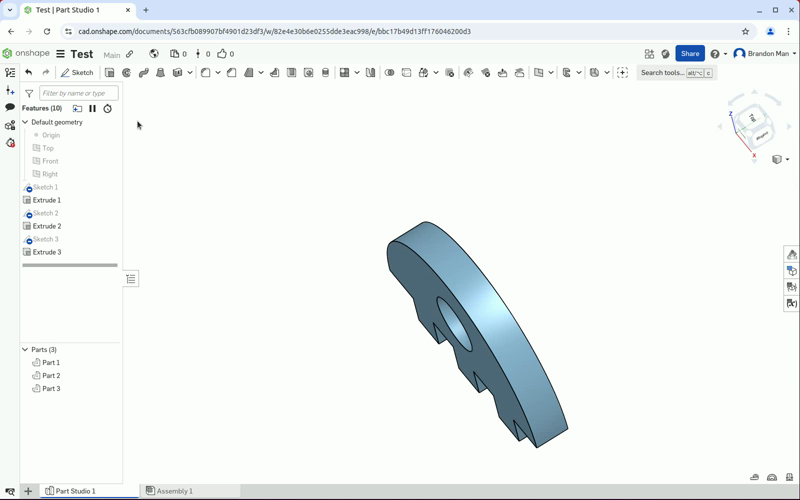
key(up, 2)
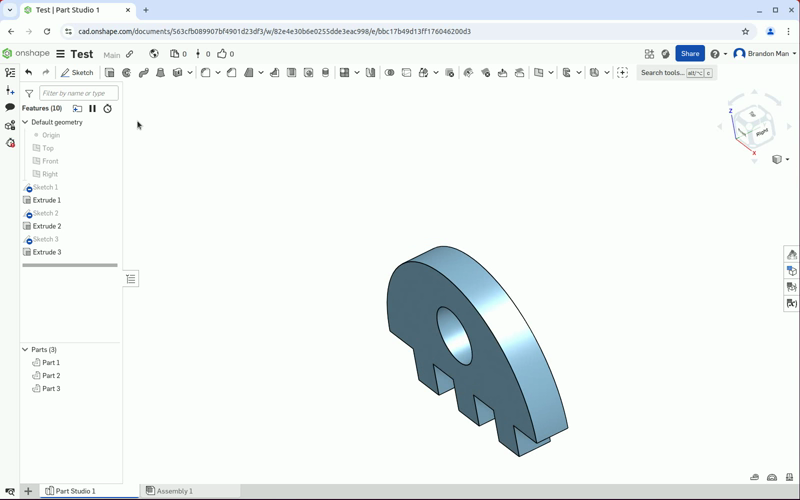
key(right, 2)
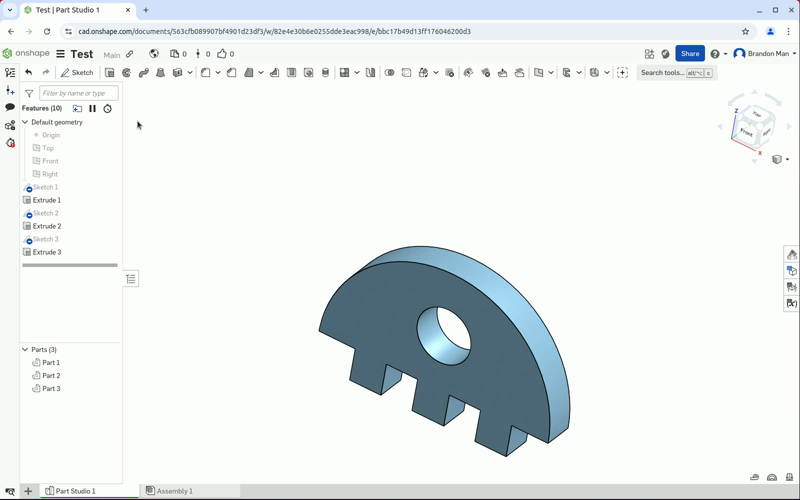
mouse_move(73, 189)
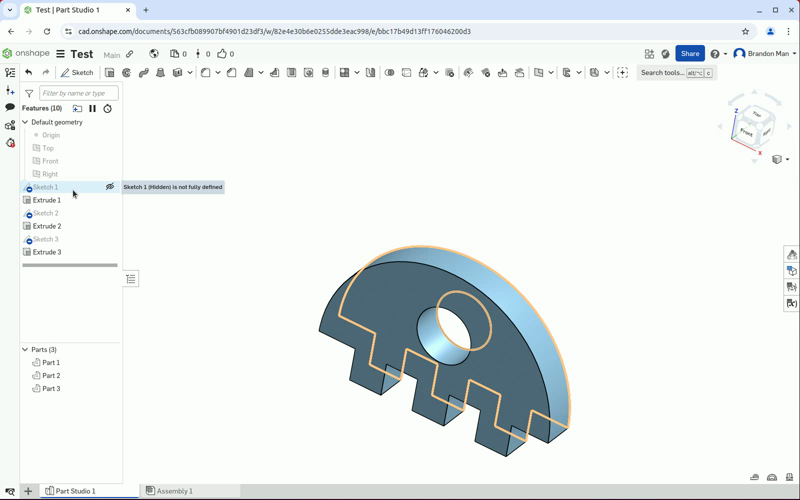
click(73, 189)